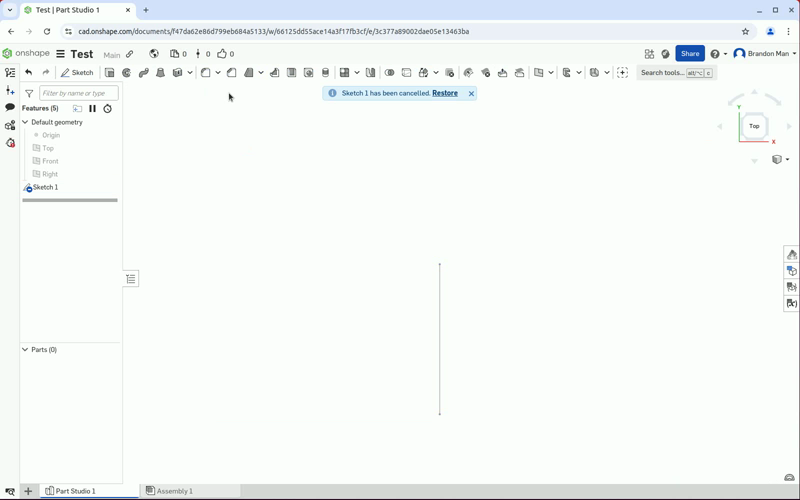
key(shift+h)
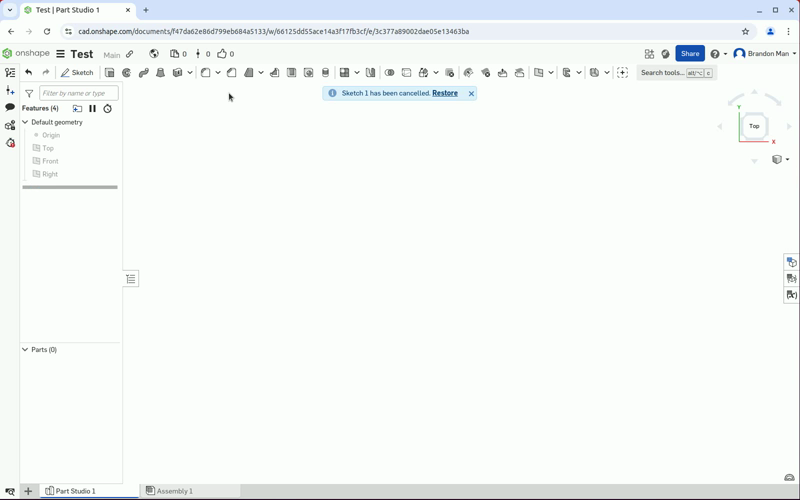
mouse_move(73, 352)
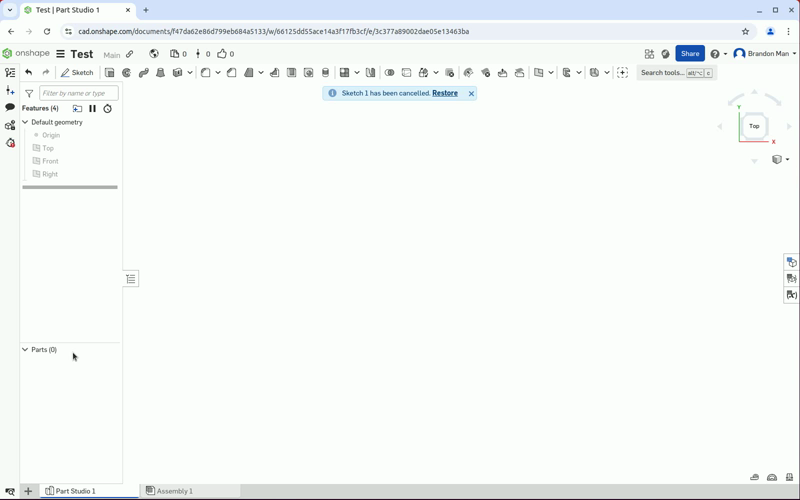
key(y)
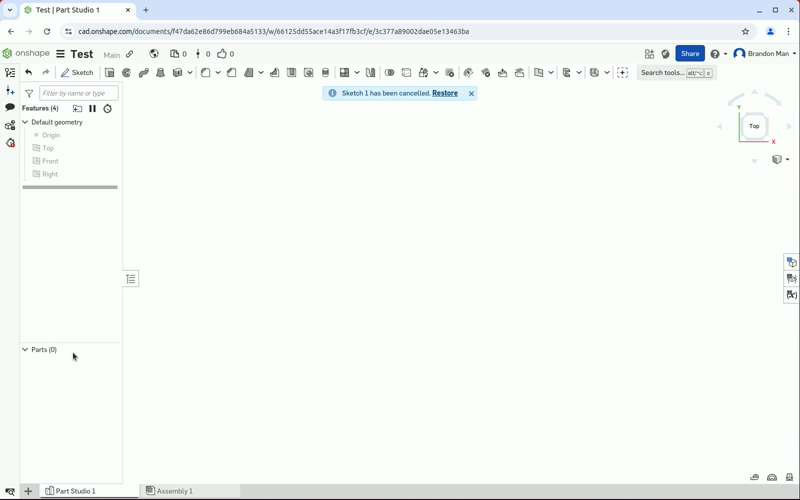
key(shift+p)
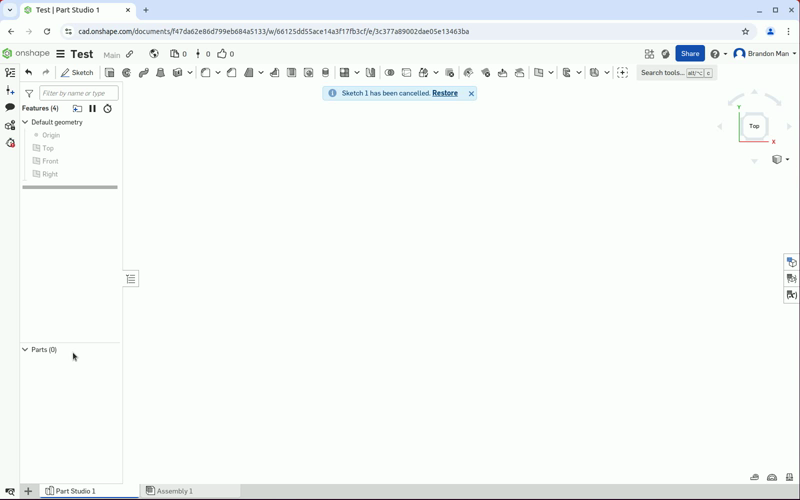
key(space)
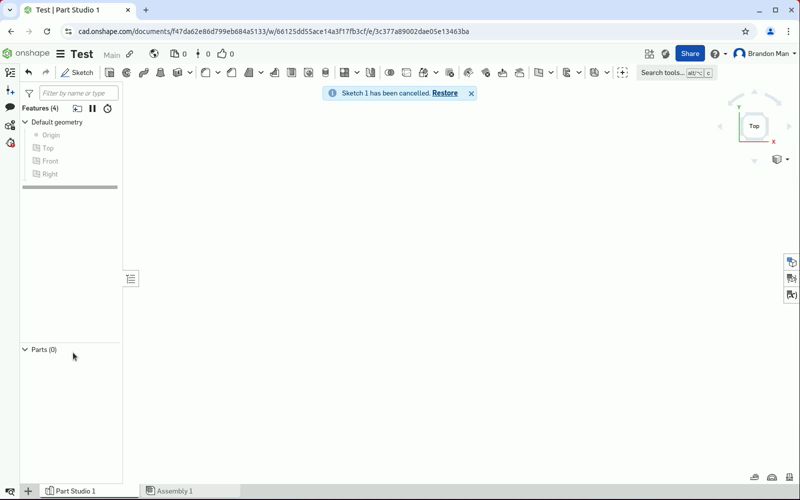
key_down(shift)
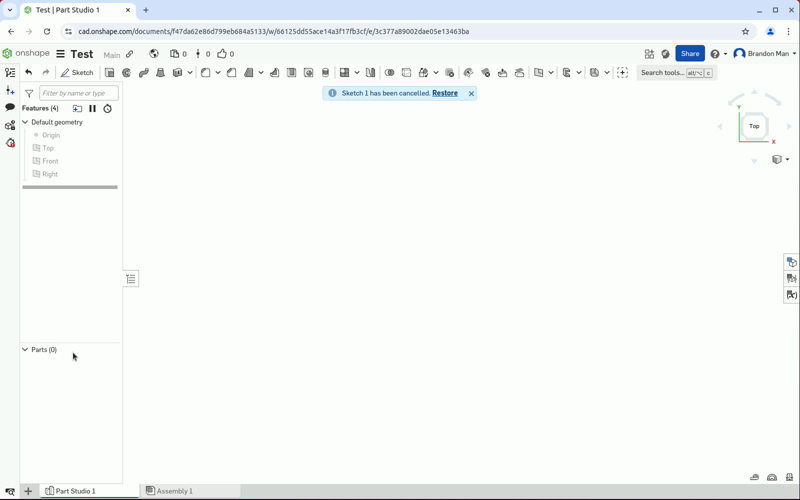
key(up)
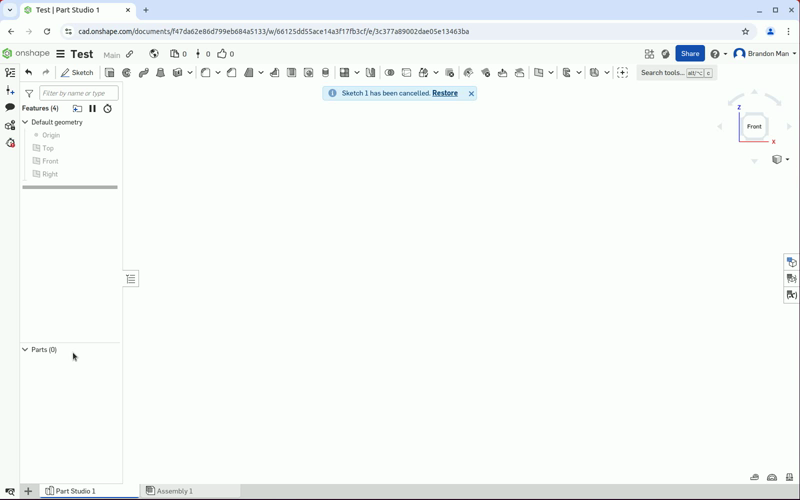
key_up(shift)
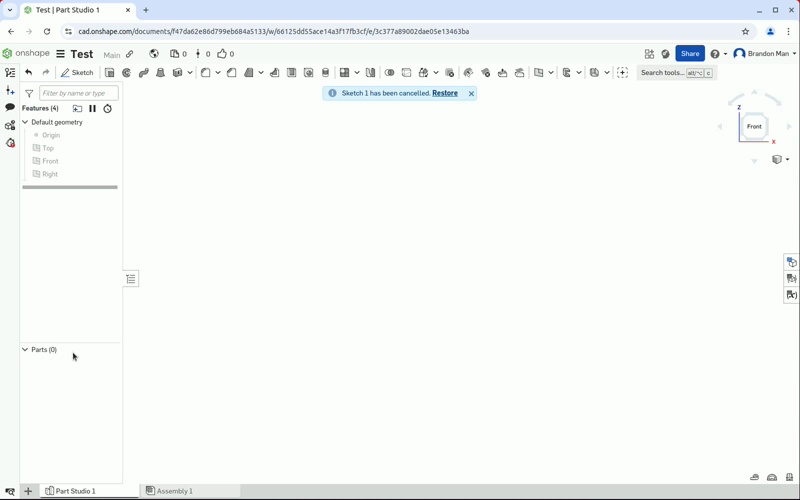
mouse_move(73, 352)
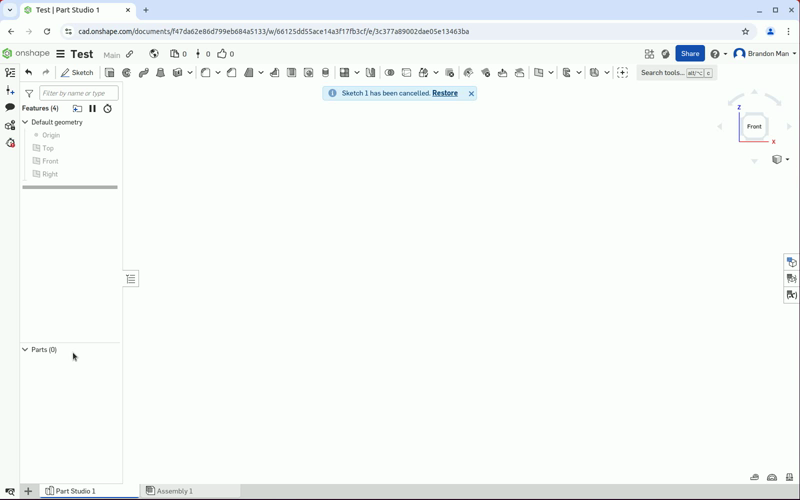
key(shift+y)
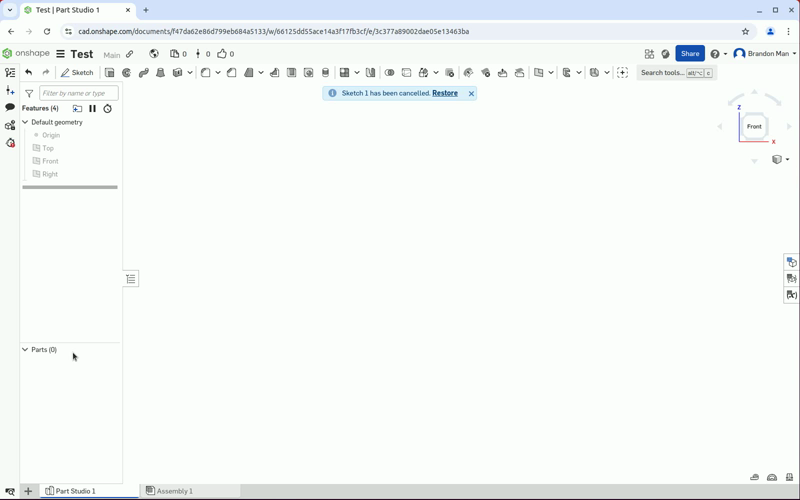
key(shift+s)
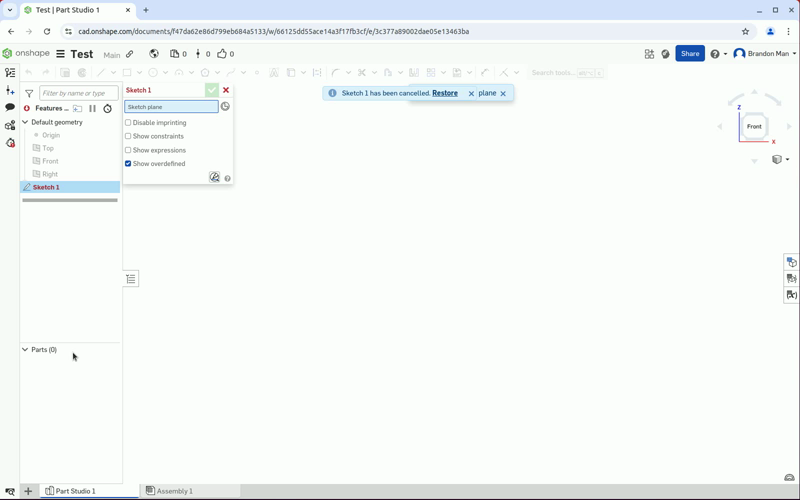
mouse_move(73, 163)
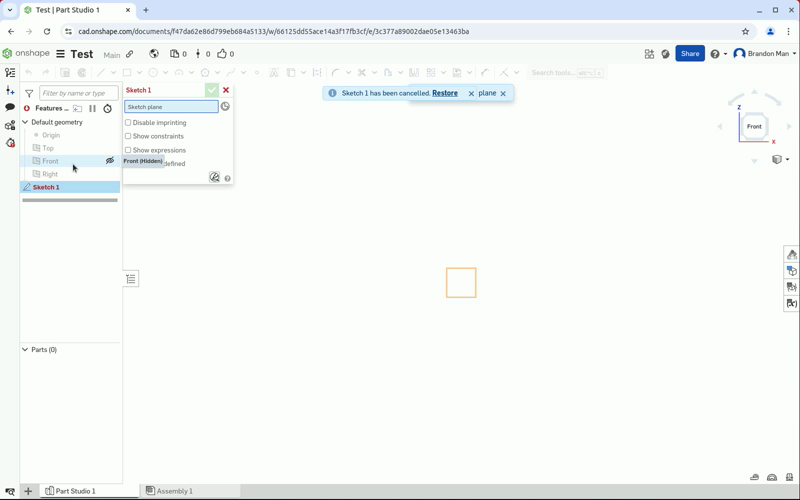
click(73, 163)
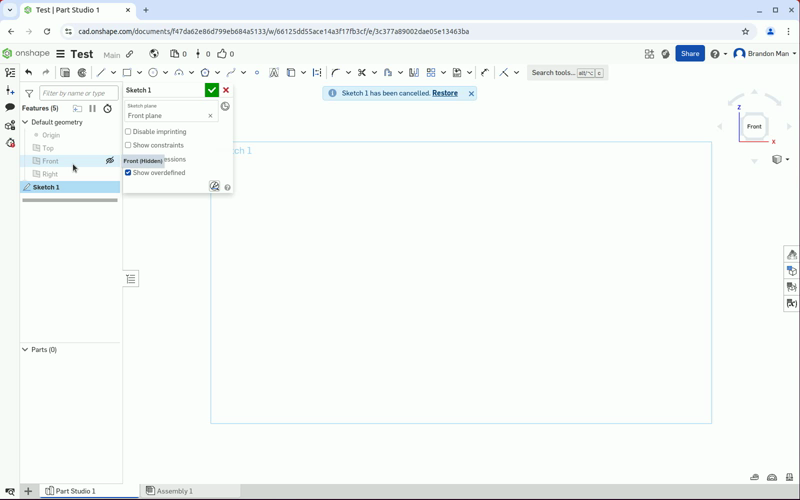
mouse_move(73, 352)
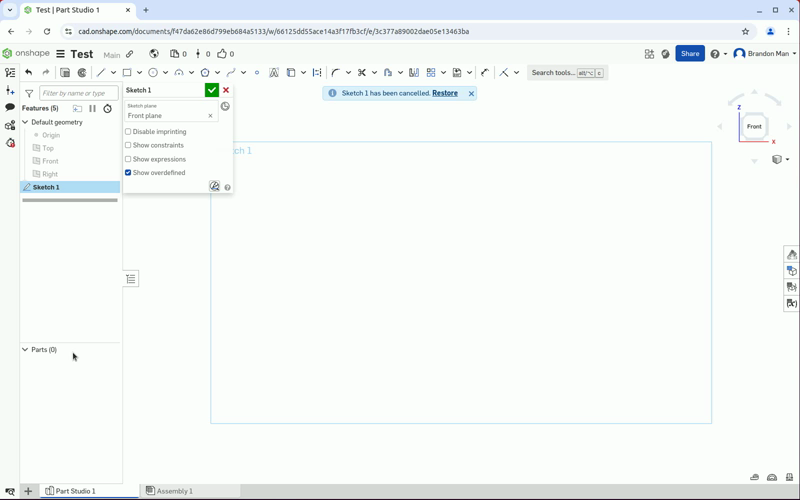
key(y)
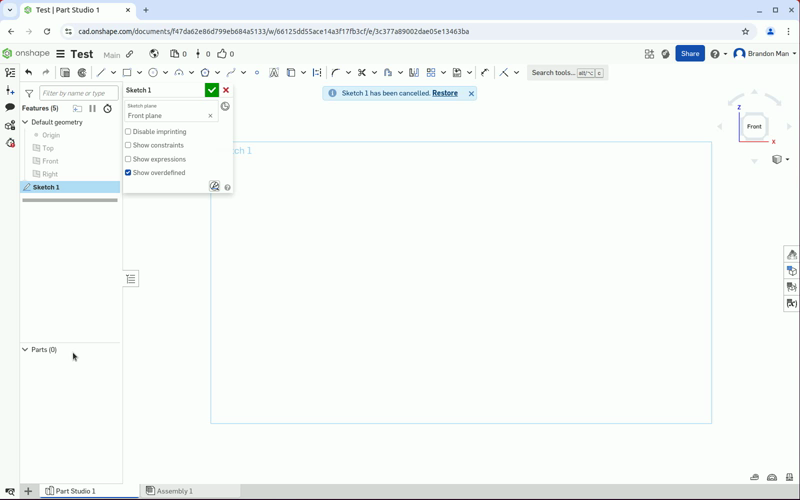
key(a)
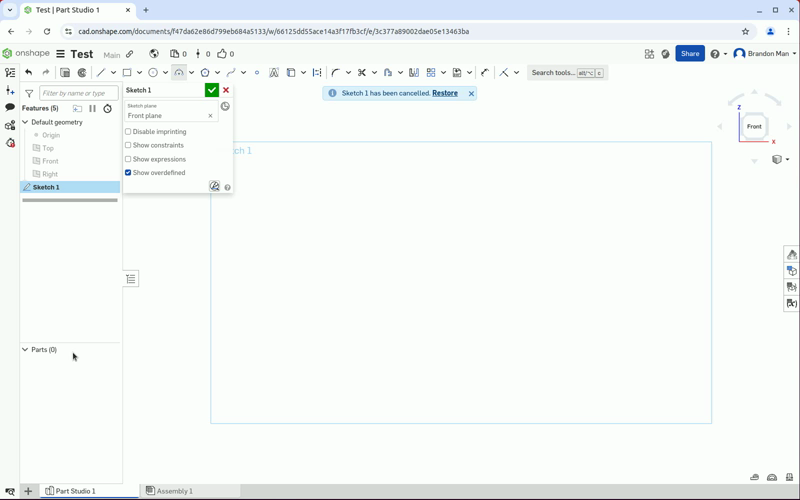
key_down(shift)
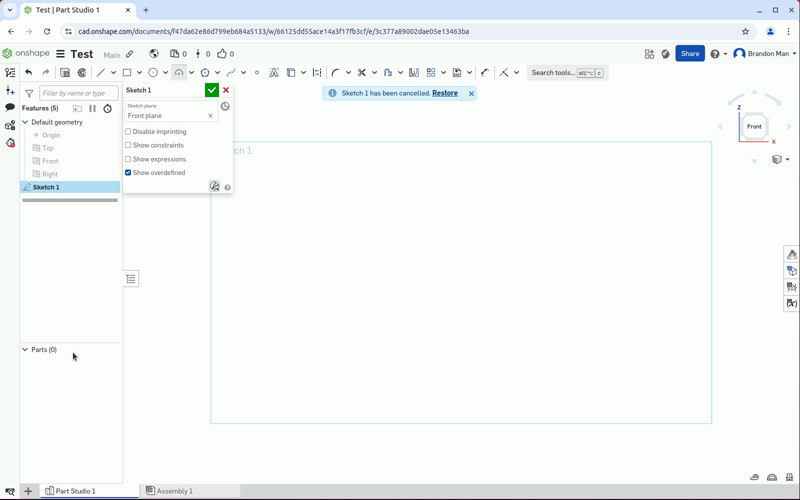
mouse_move(529, 356)
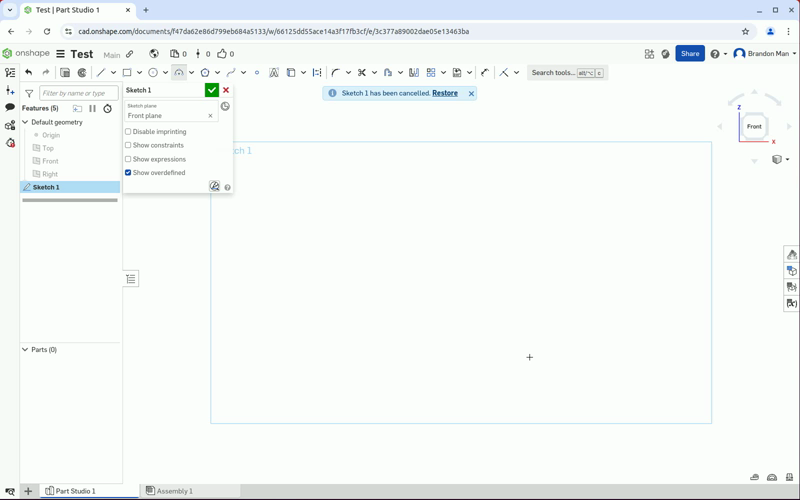
click(529, 356)
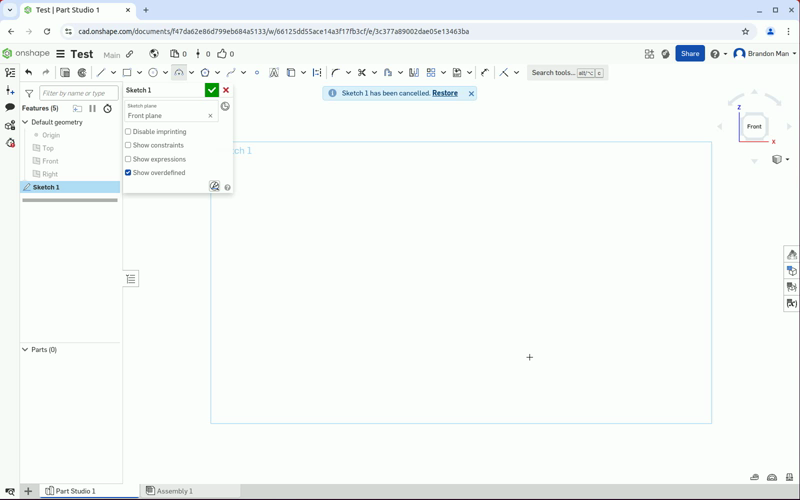
key_up(shift)
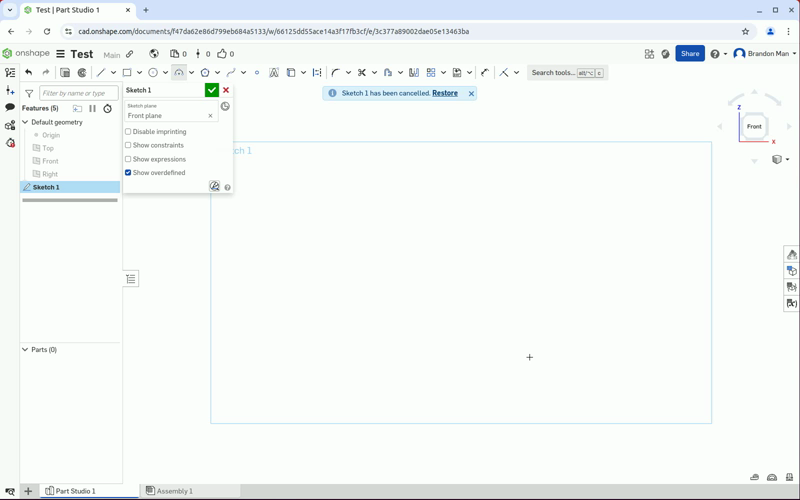
key_down(shift)
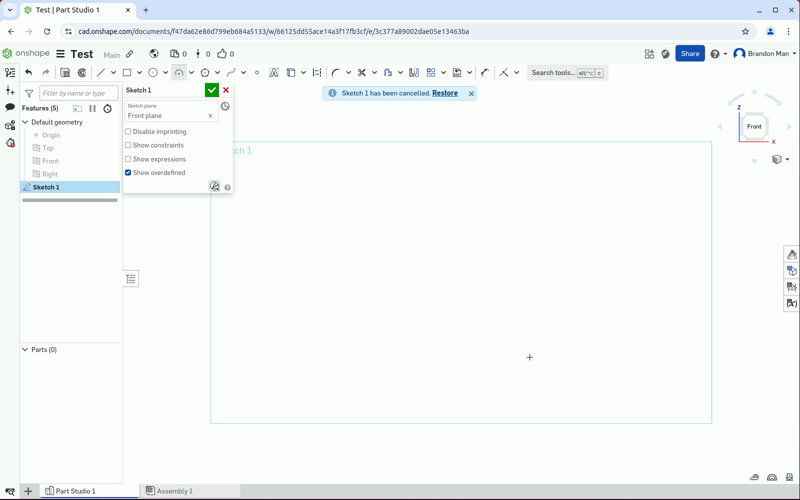
mouse_move(538, 364)
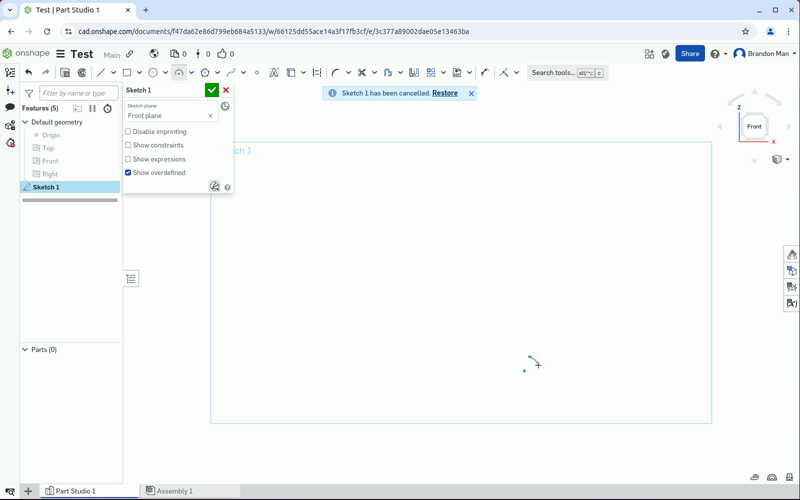
click(538, 364)
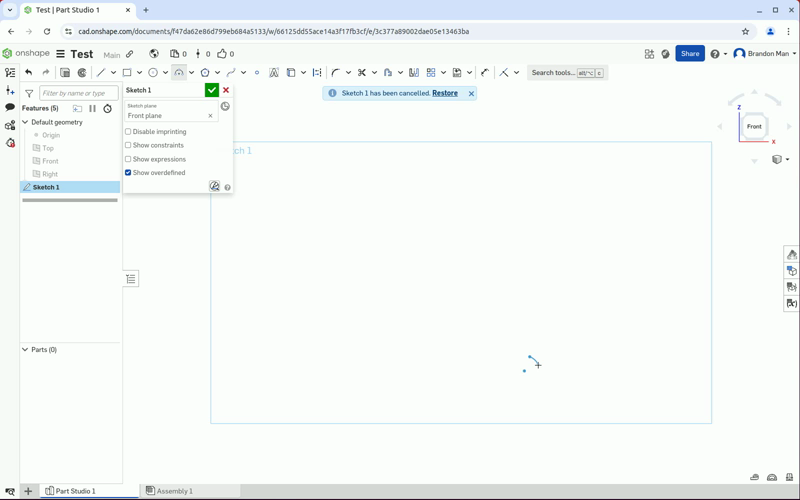
mouse_move(534, 360)
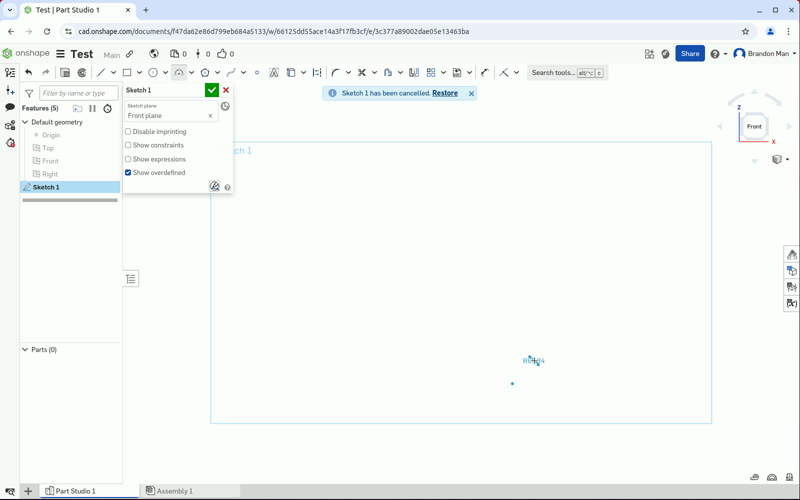
click(534, 360)
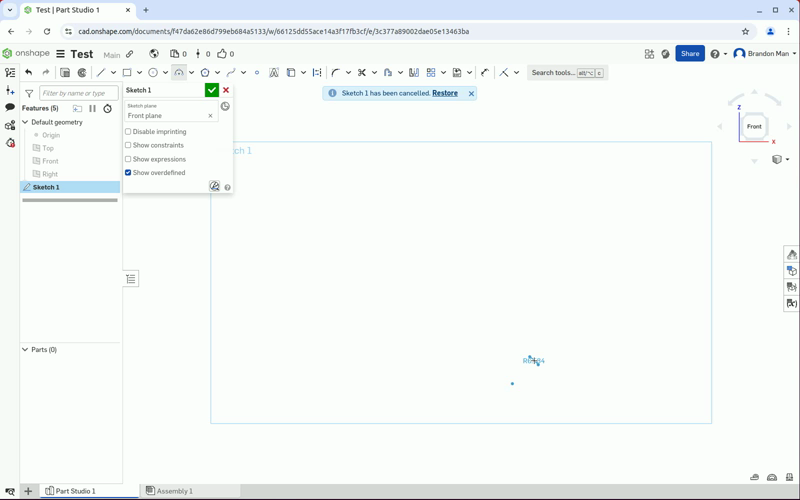
key_up(shift)
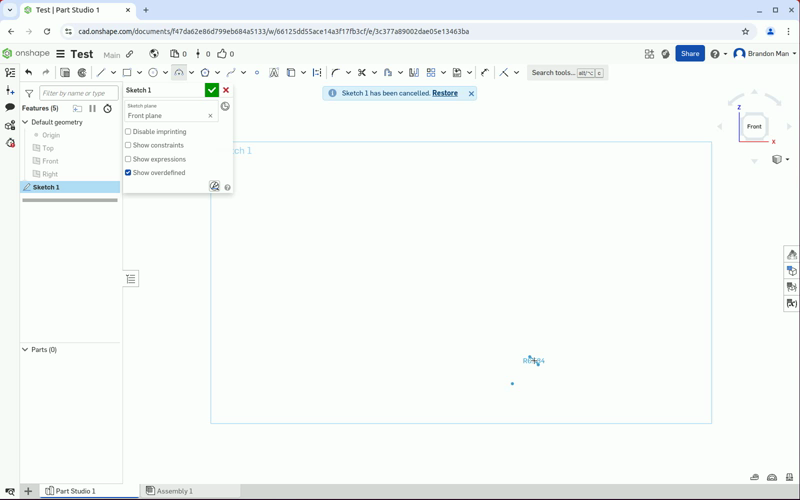
mouse_move(538, 364)
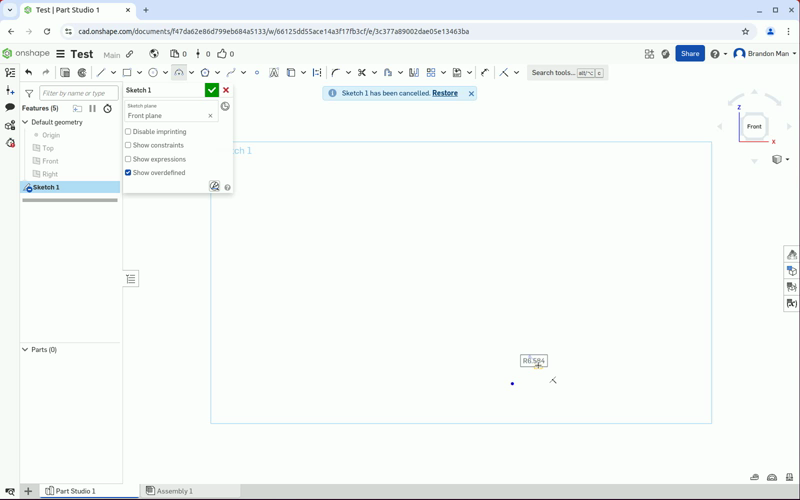
click(538, 364)
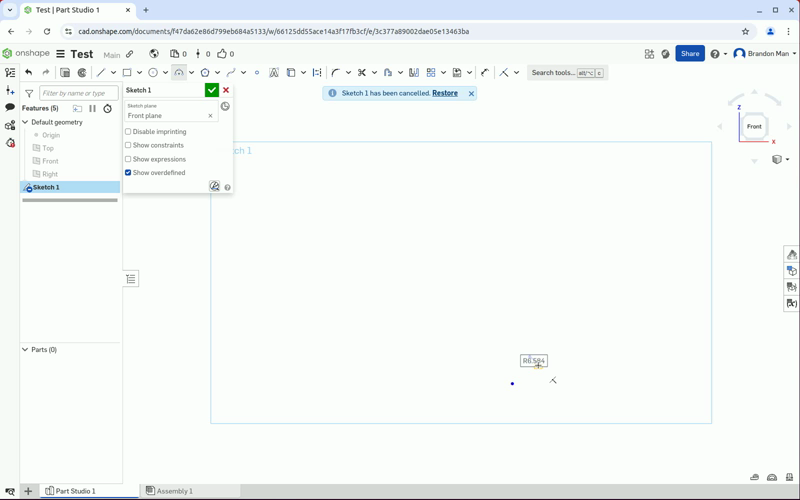
key_down(shift)
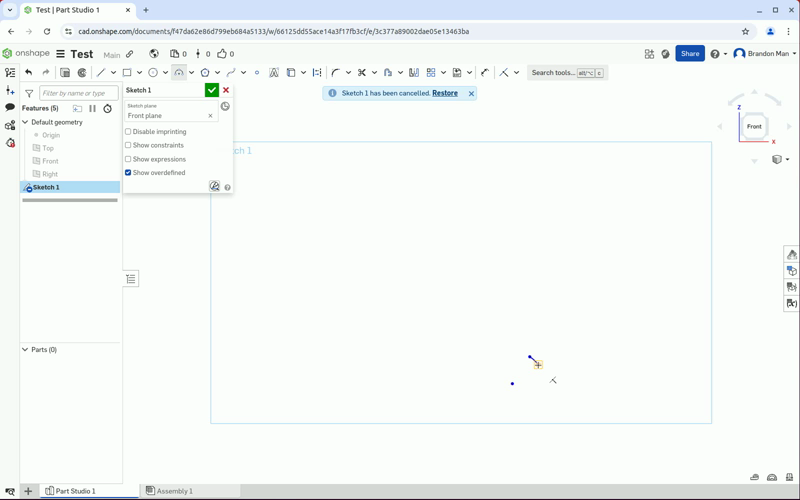
mouse_move(569, 311)
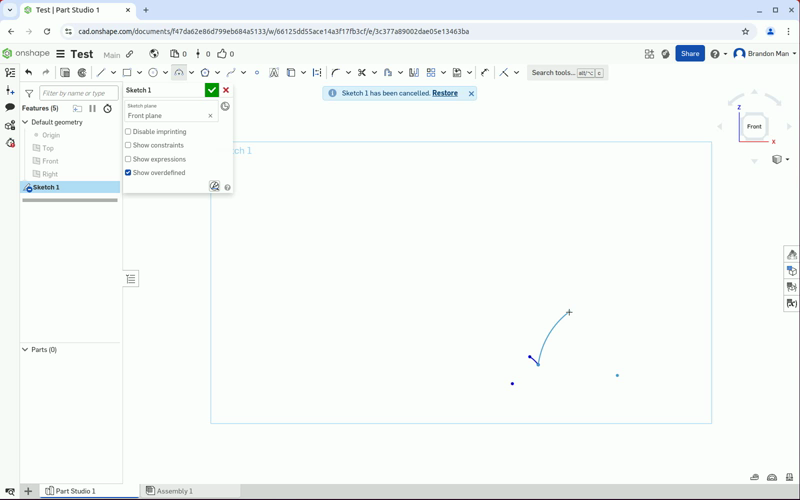
click(569, 311)
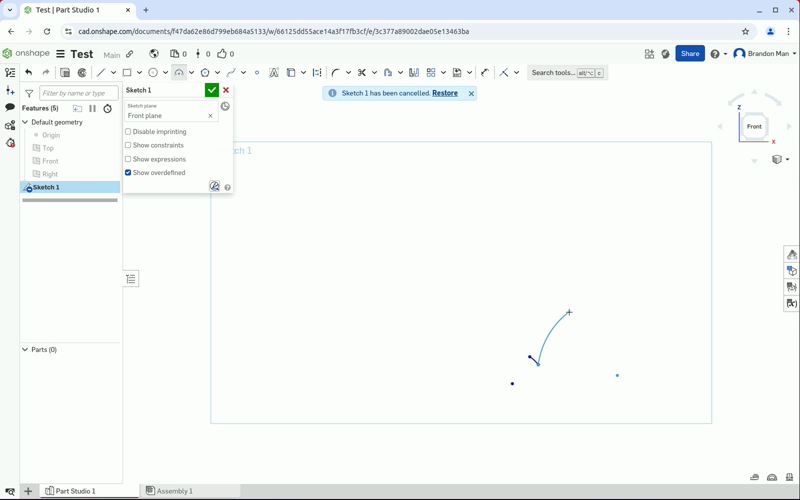
mouse_move(557, 340)
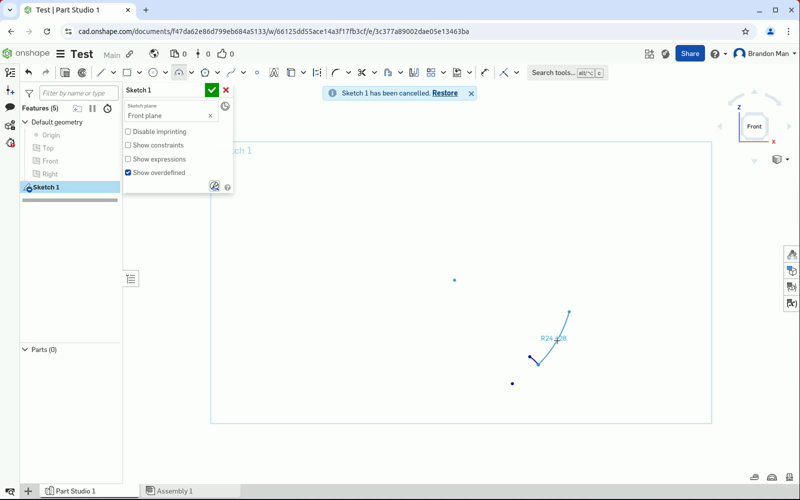
click(557, 340)
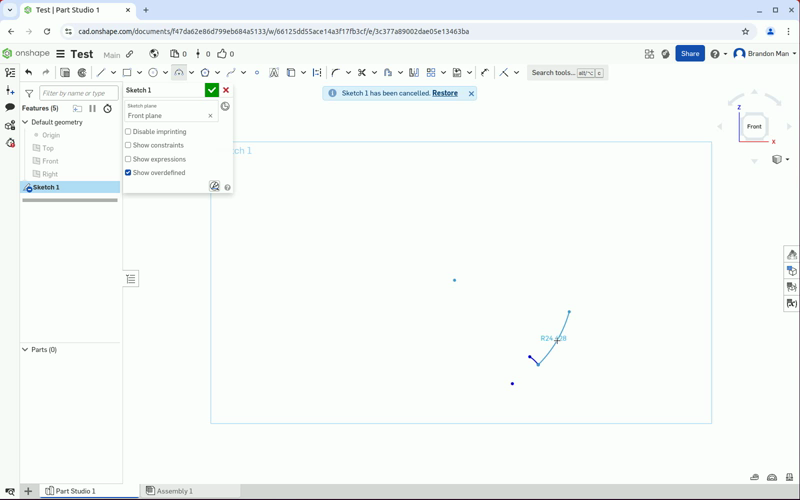
key_up(shift)
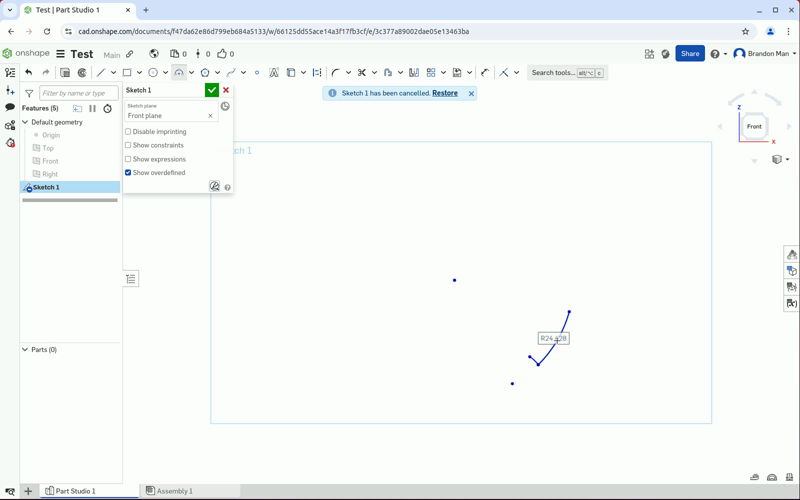
mouse_move(569, 311)
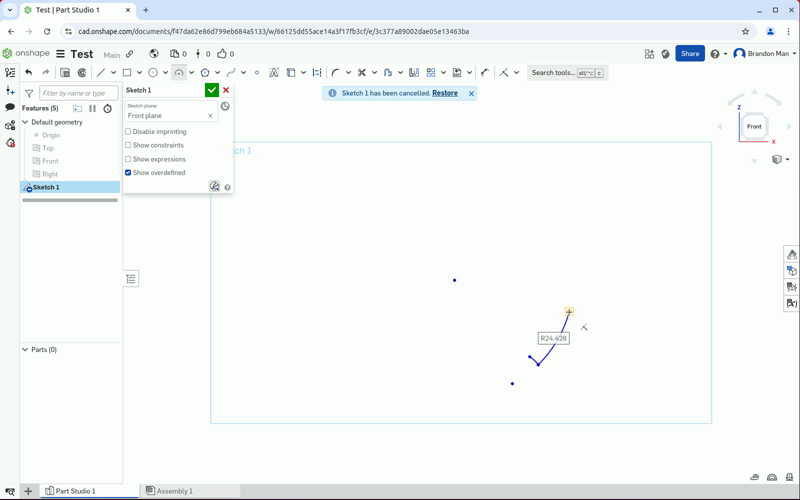
click(569, 311)
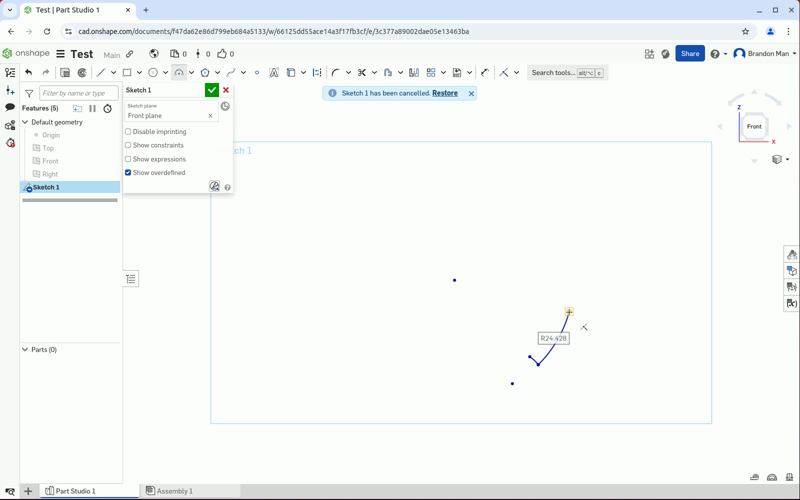
key_down(shift)
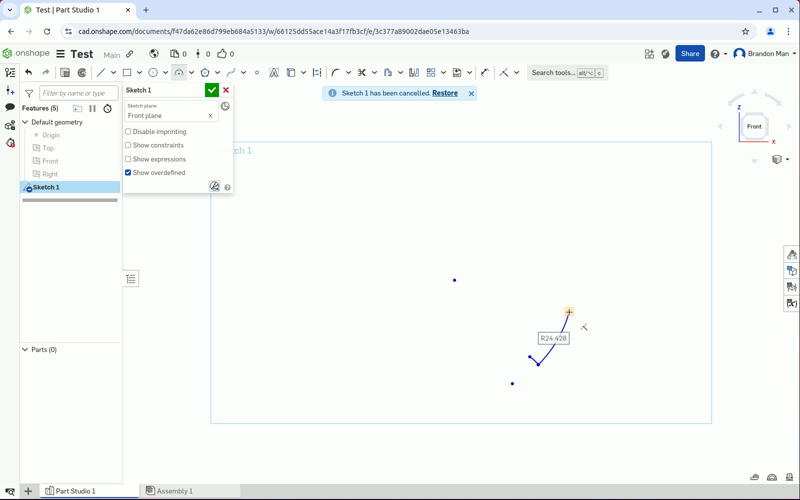
mouse_move(558, 308)
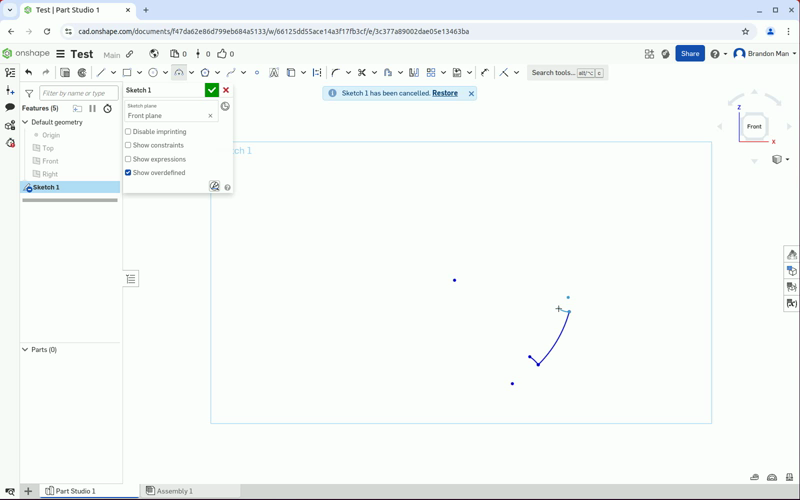
click(558, 308)
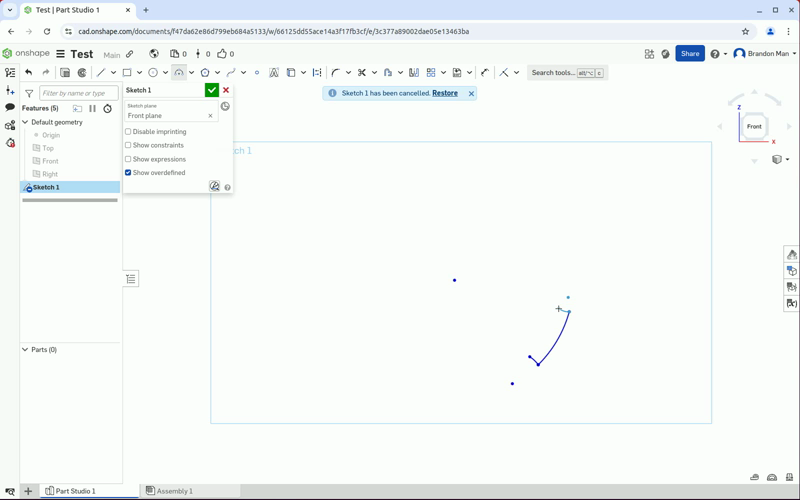
mouse_move(564, 310)
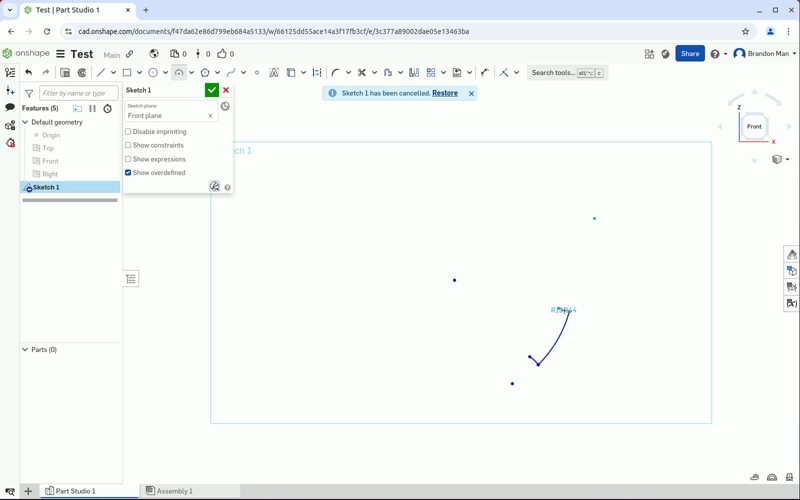
click(564, 310)
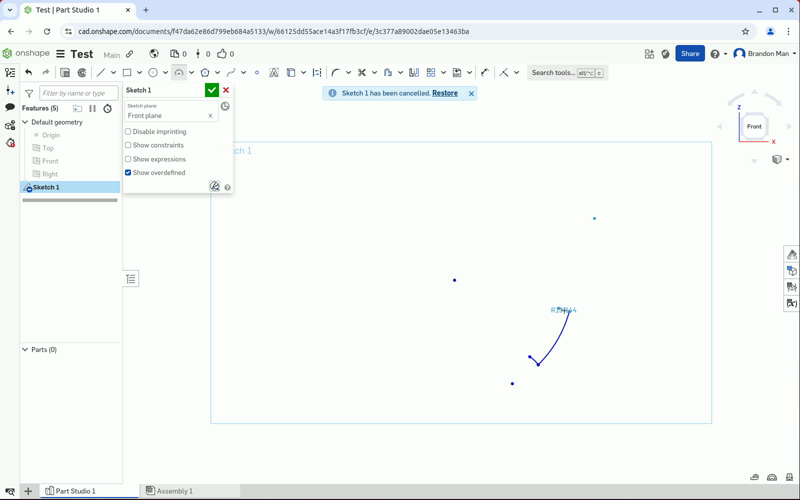
key_up(shift)
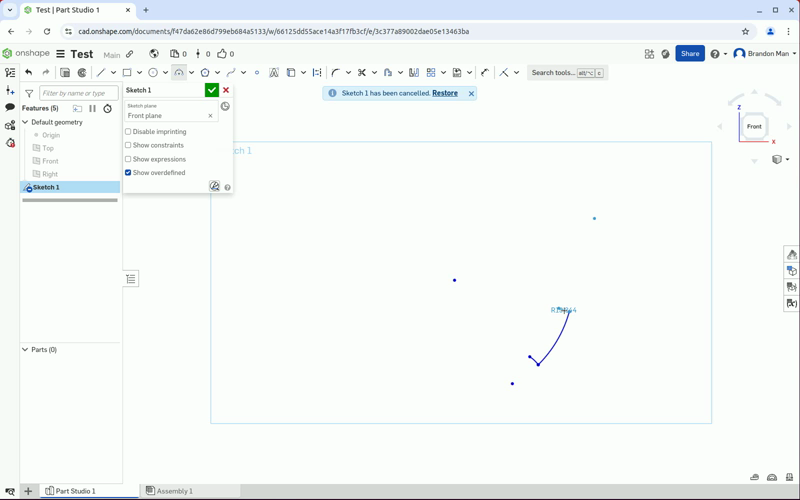
key(esc)
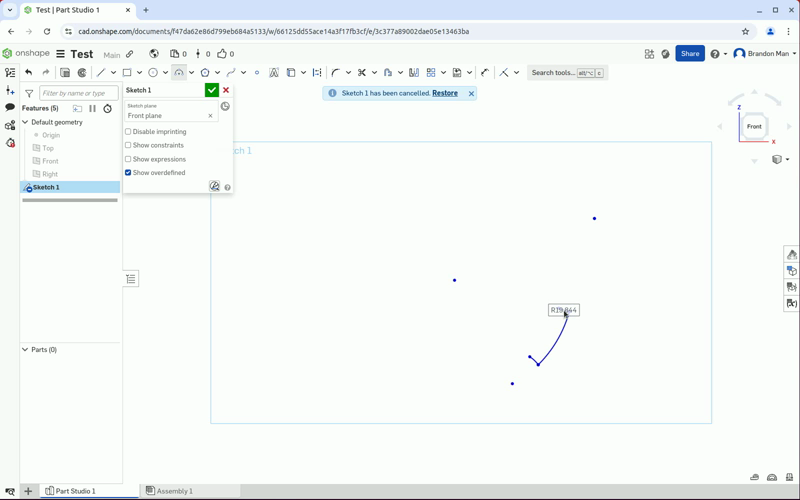
key(l)
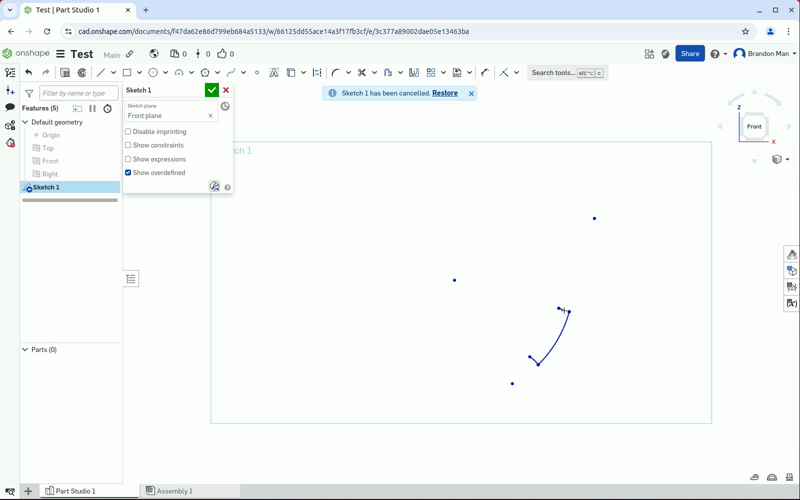
mouse_move(558, 308)
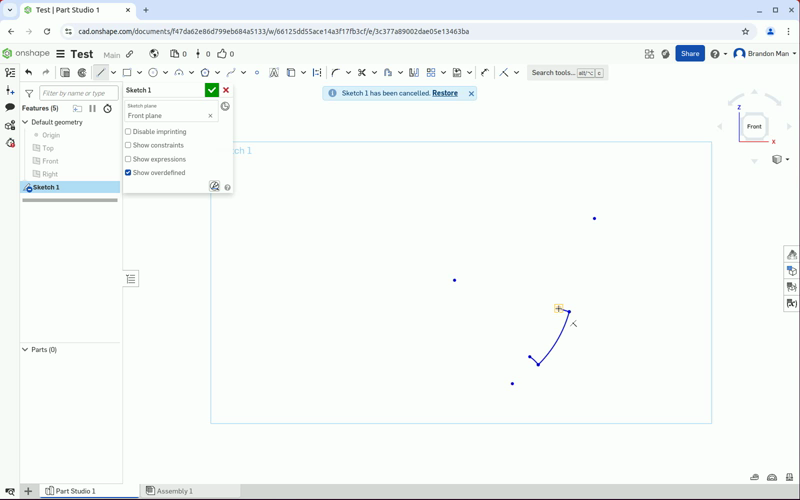
click(558, 308)
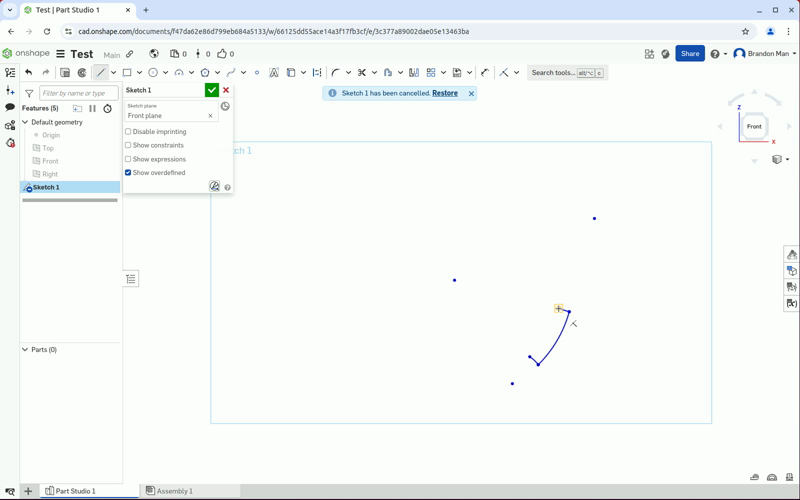
mouse_move(588, 308)
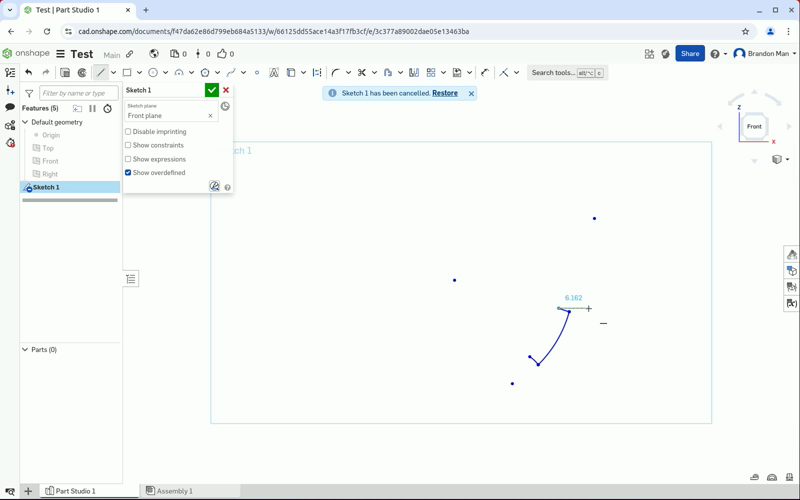
key_down(shift)
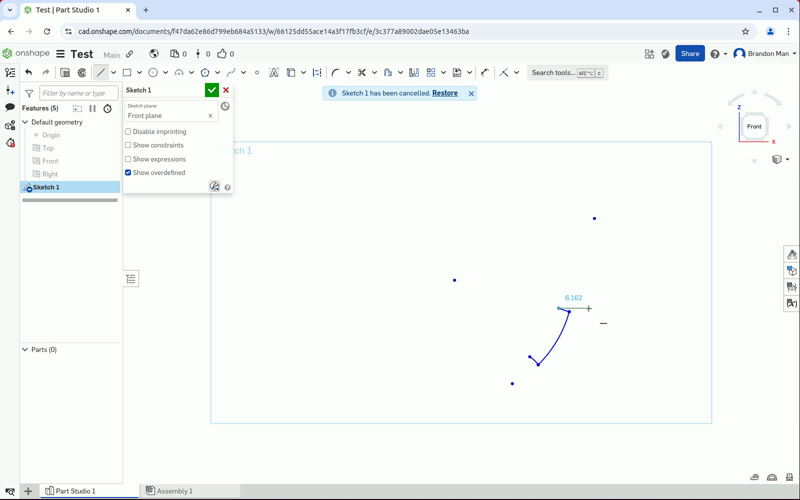
mouse_move(529, 356)
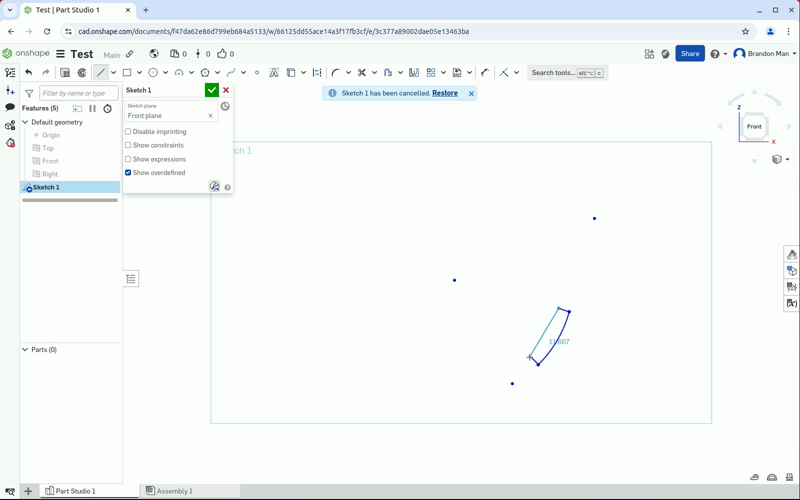
key_up(shift)
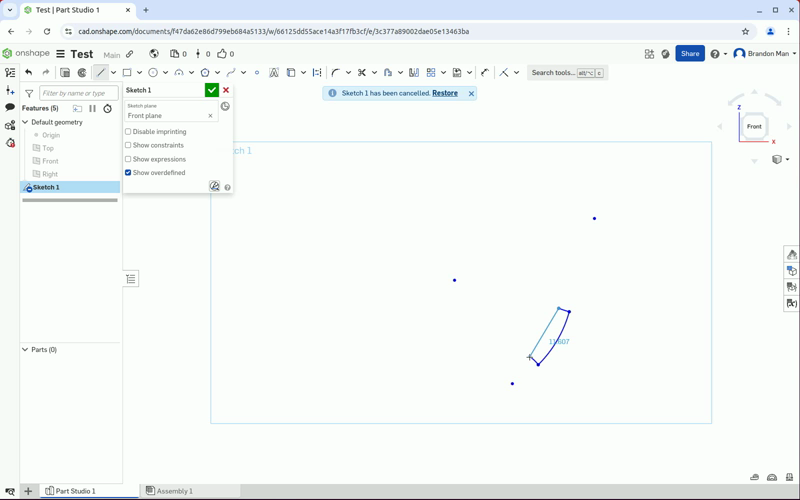
click(529, 356)
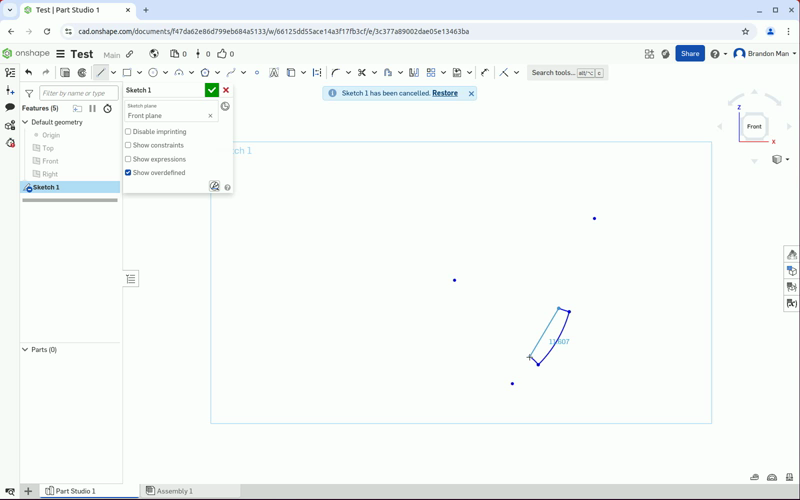
key(esc)
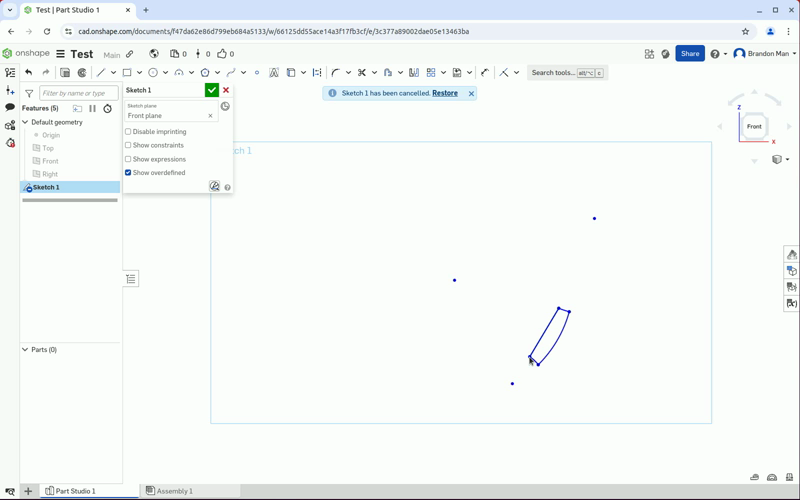
mouse_move(556, 315)
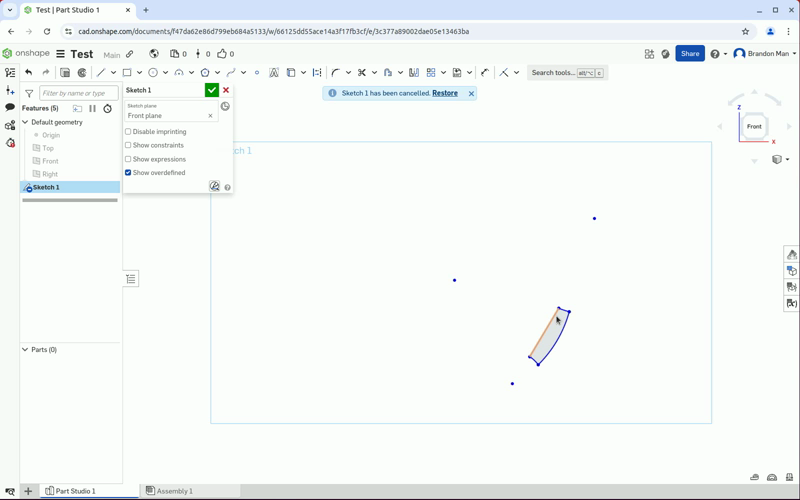
scroll(6)
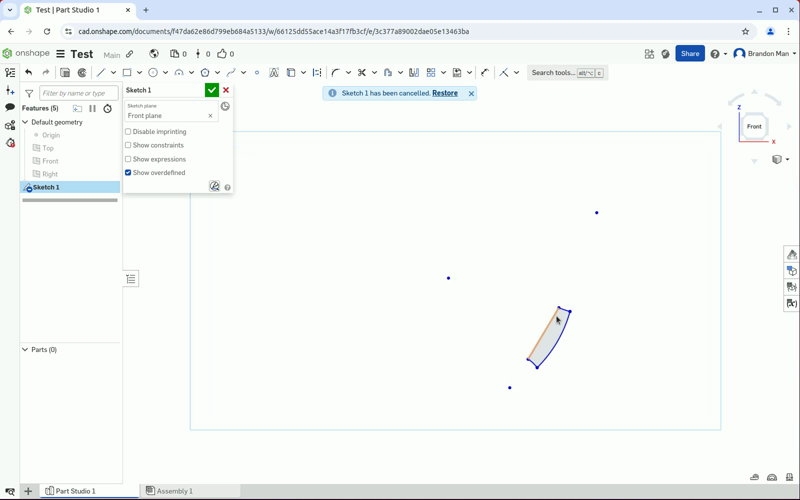
scroll(6)
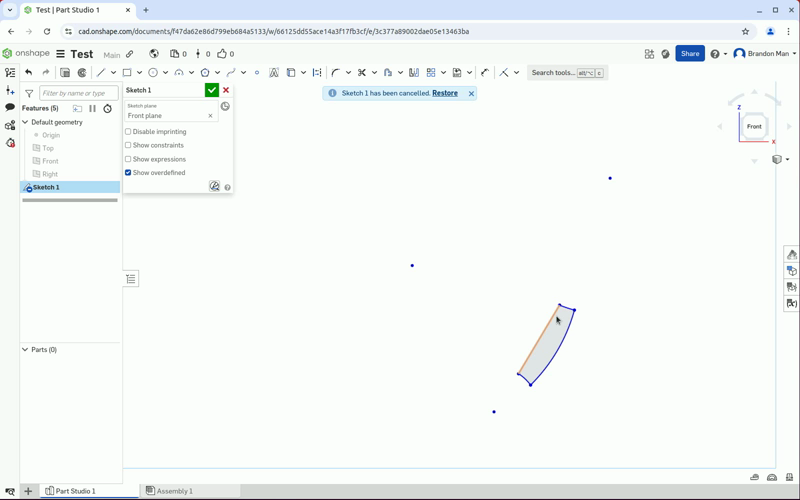
scroll(6)
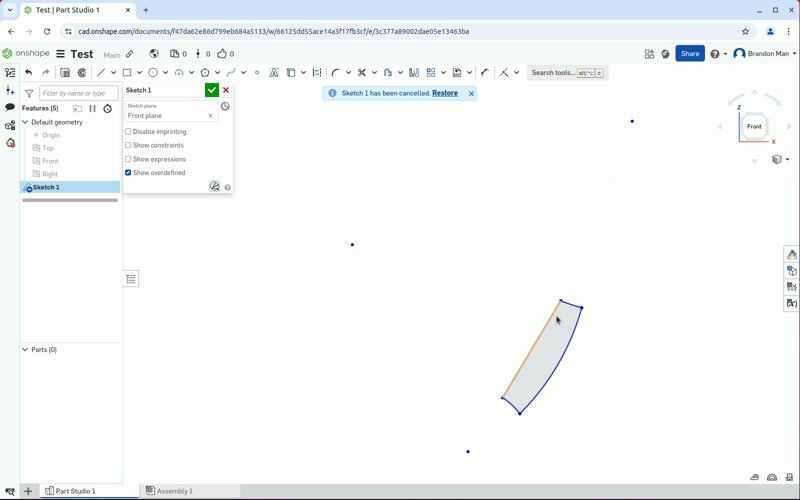
scroll(6)
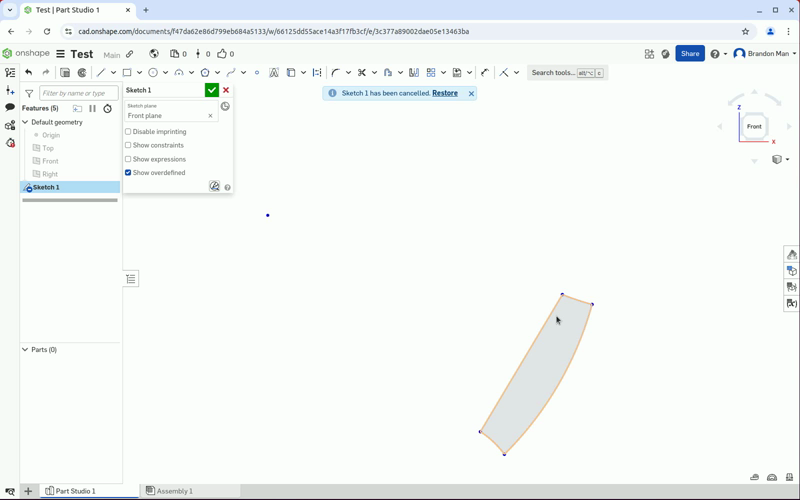
scroll(6)
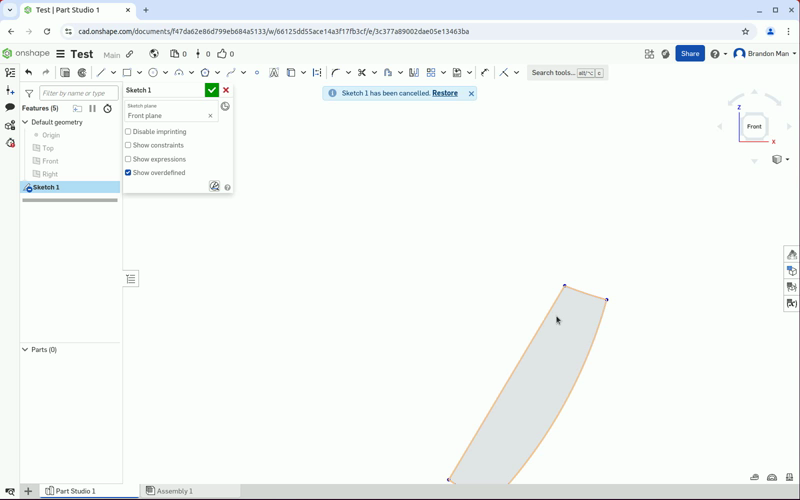
scroll(6)
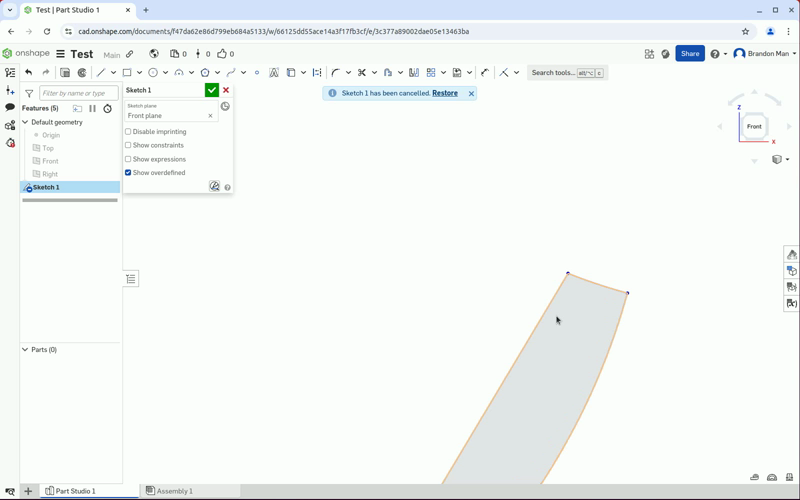
scroll(6)
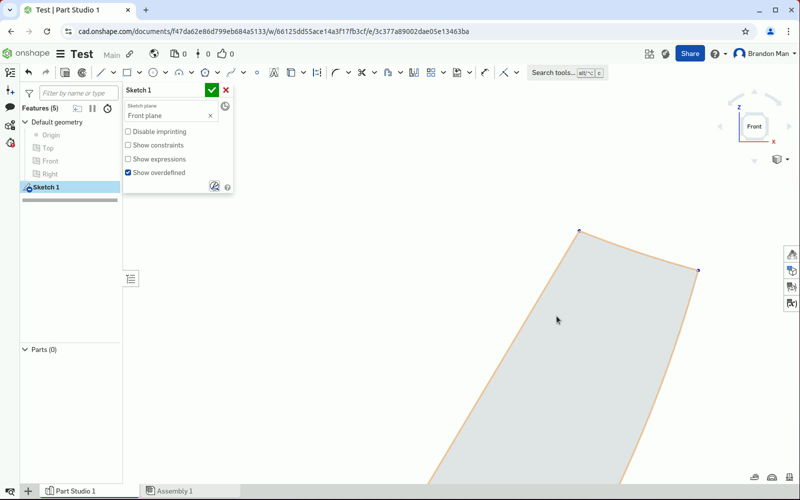
click(556, 315)
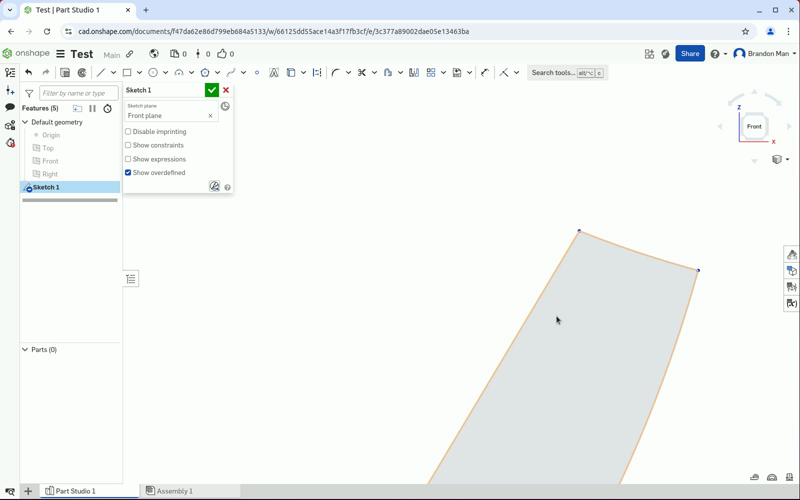
scroll(-6)
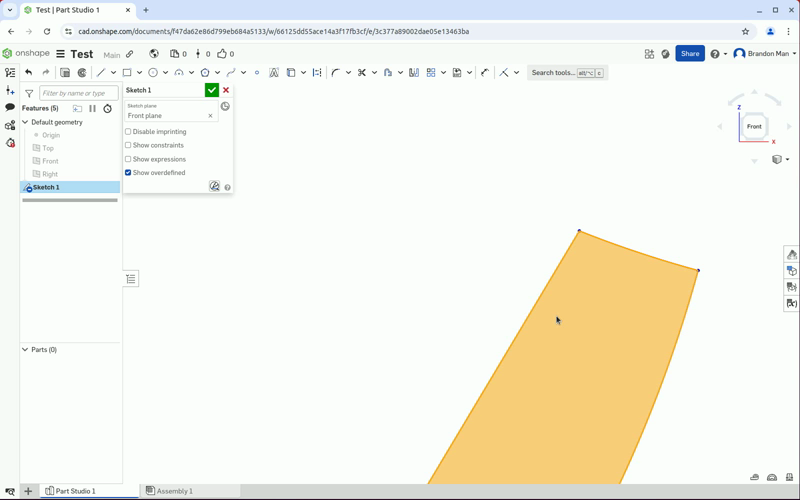
scroll(-6)
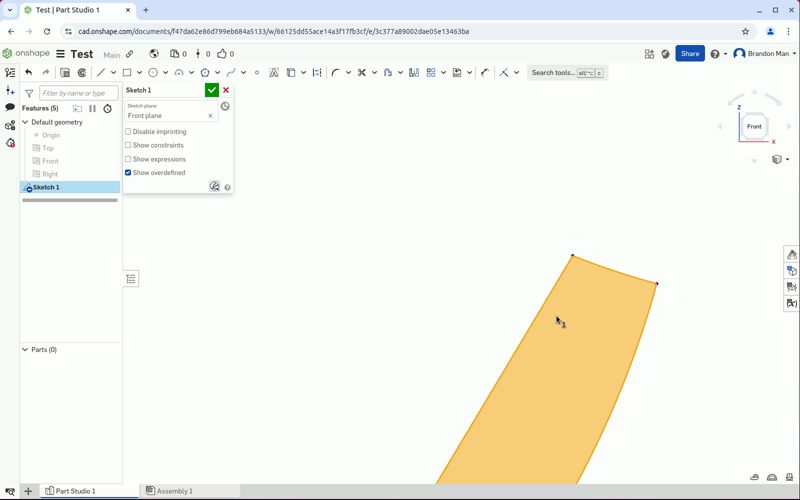
scroll(-6)
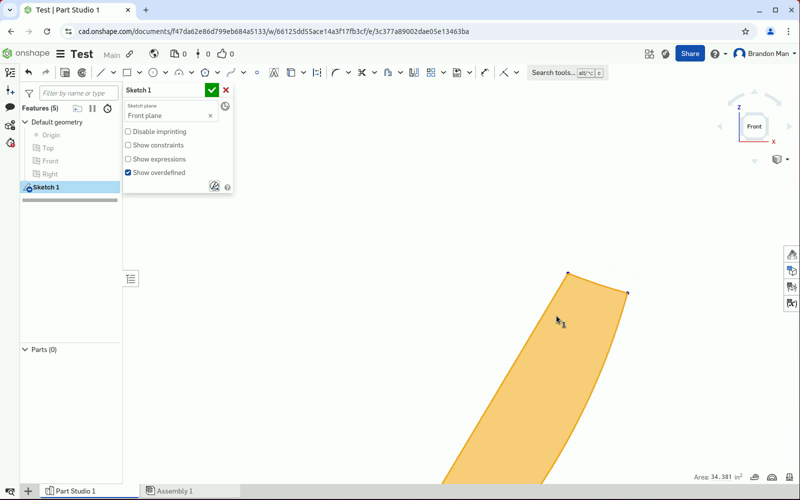
scroll(-6)
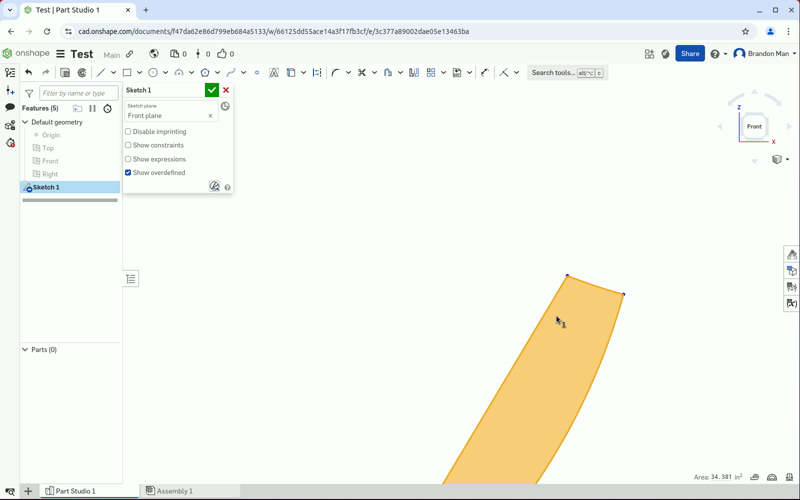
scroll(-6)
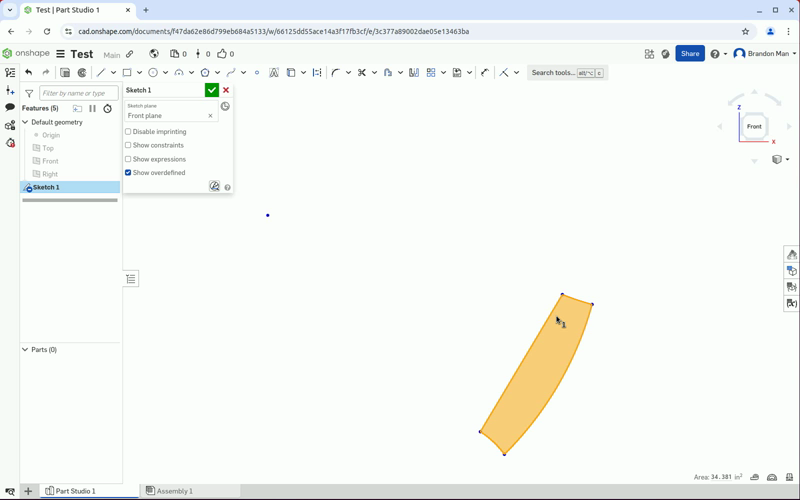
scroll(-6)
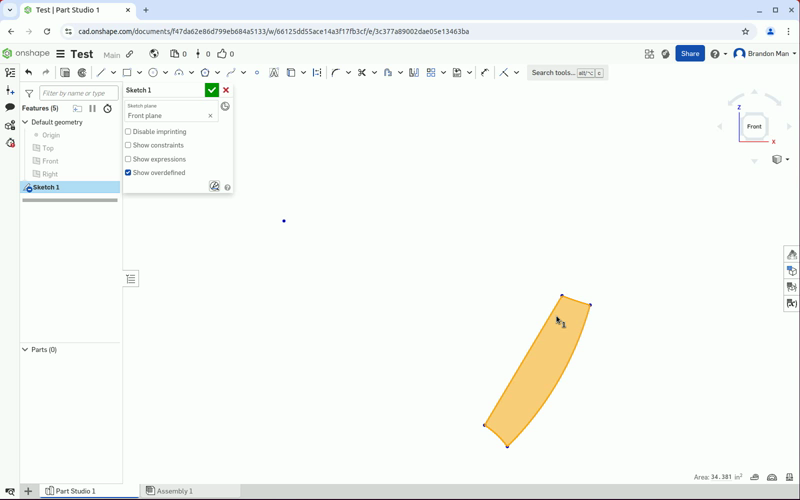
scroll(-6)
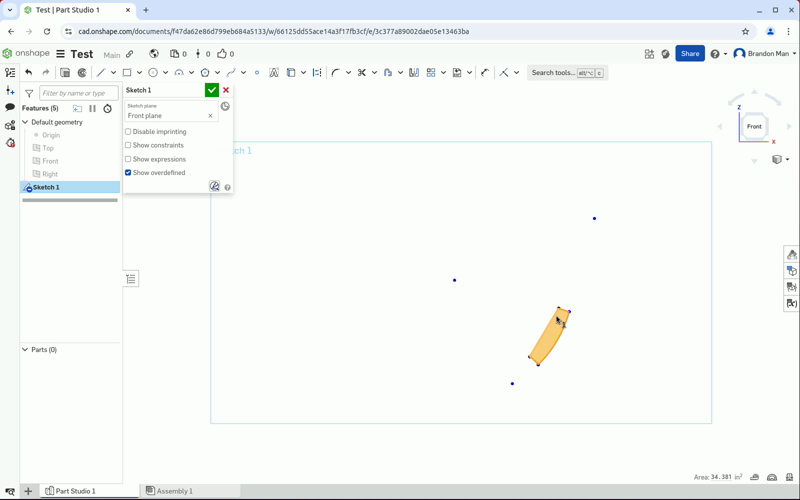
mouse_move(73, 352)
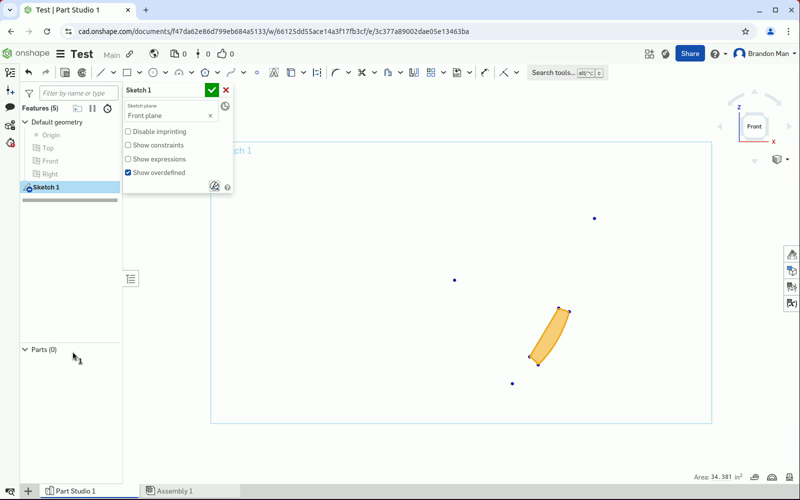
key(shift+y)
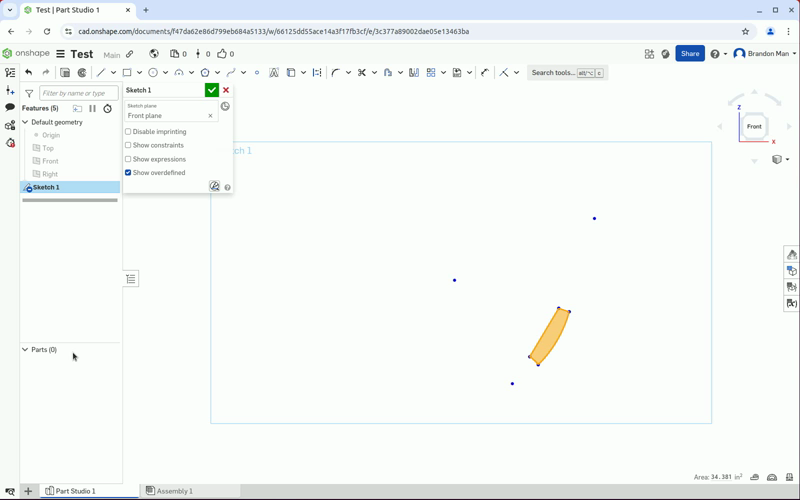
key(shift+e)
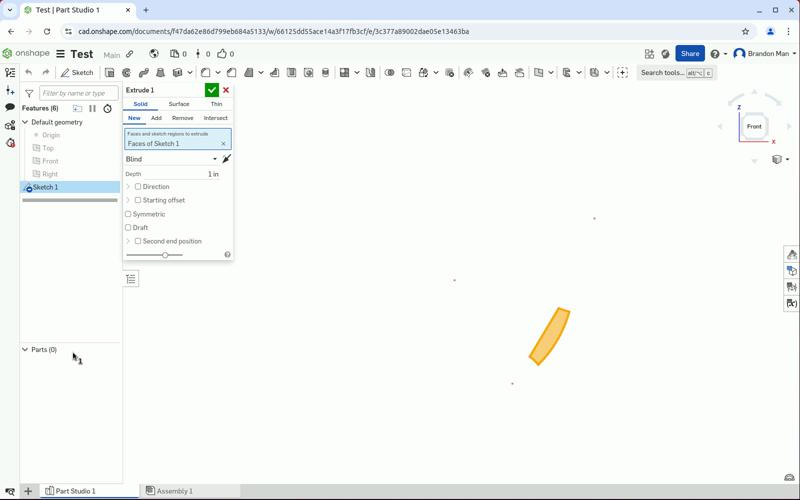
mouse_move(143, 106)
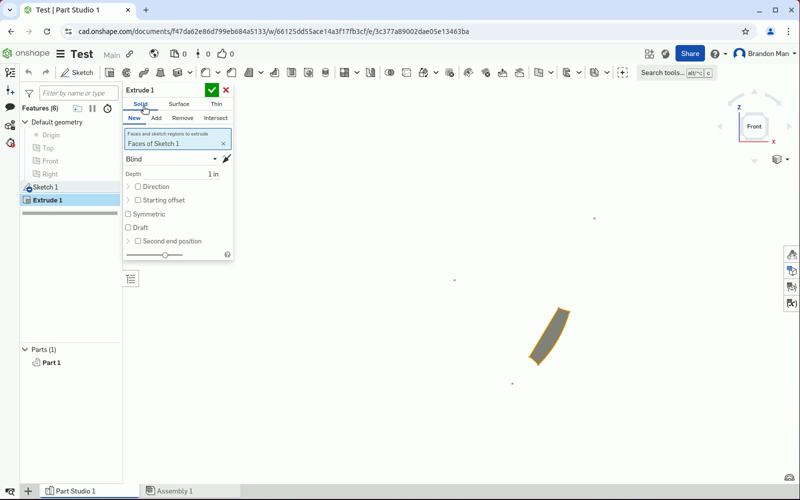
click(143, 106)
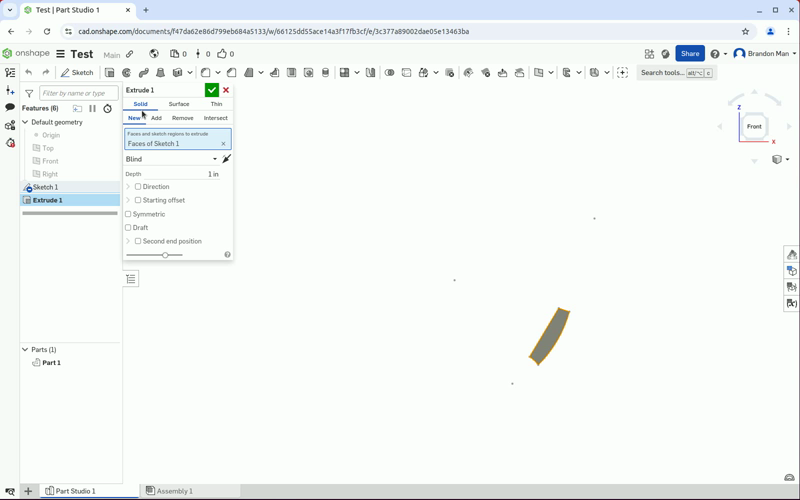
mouse_move(137, 120)
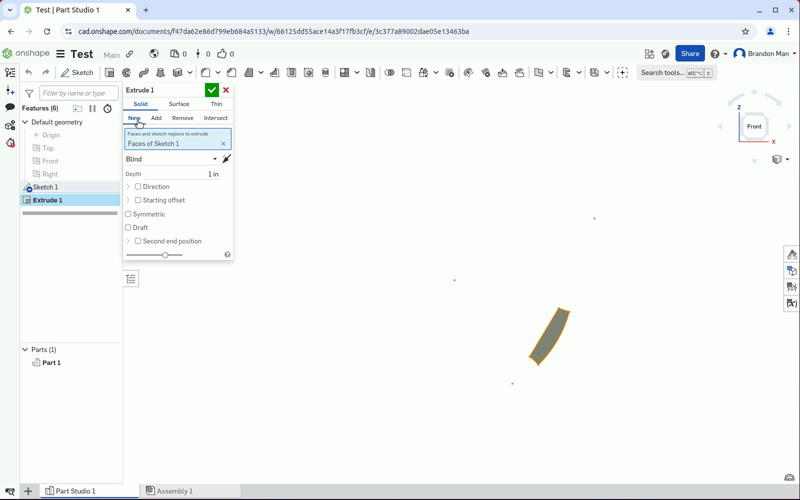
click(137, 120)
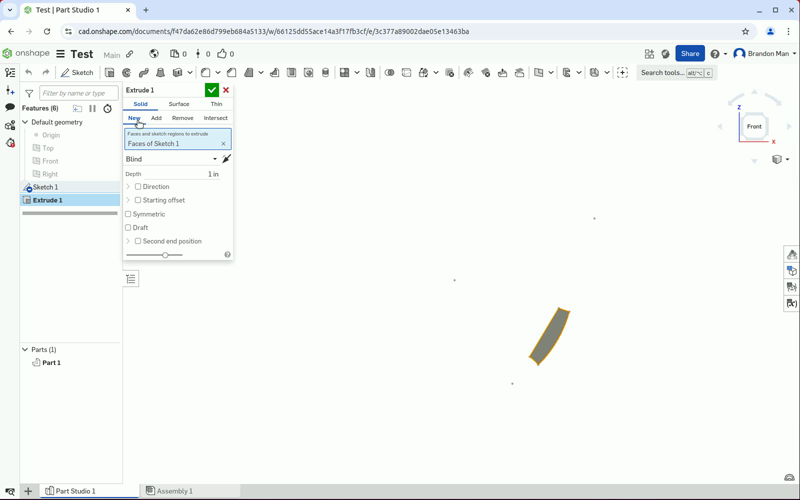
key(tab, 4)
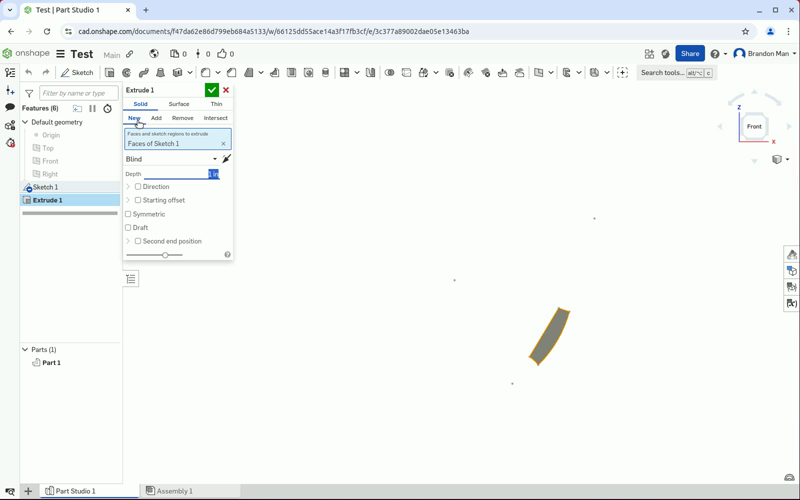
text(28.886)
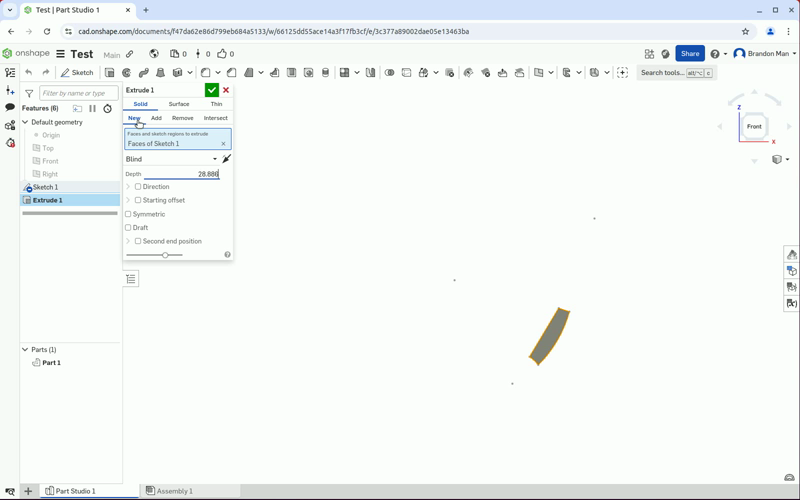
key(tab, 3)
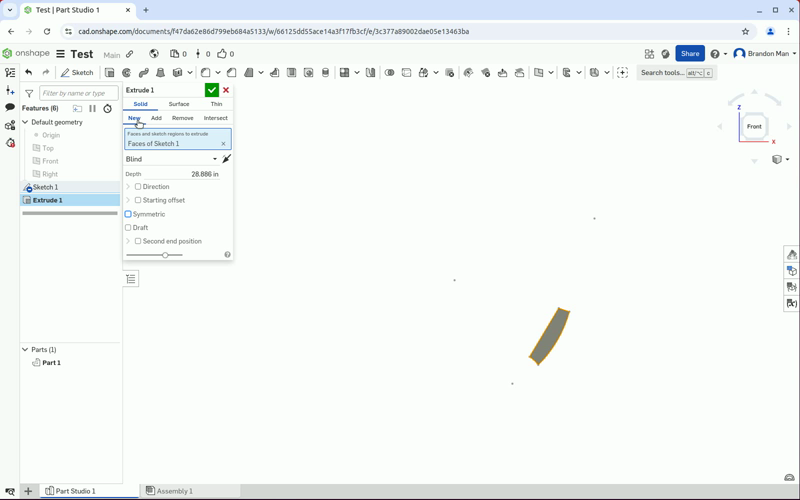
key(space)
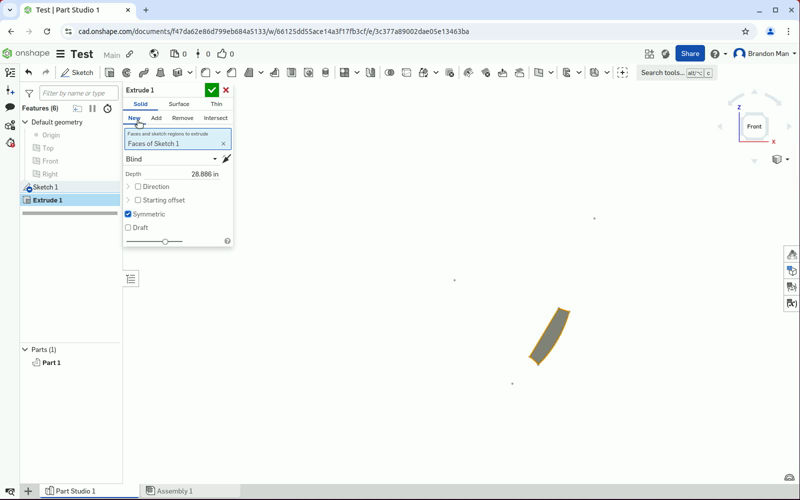
key(enter)
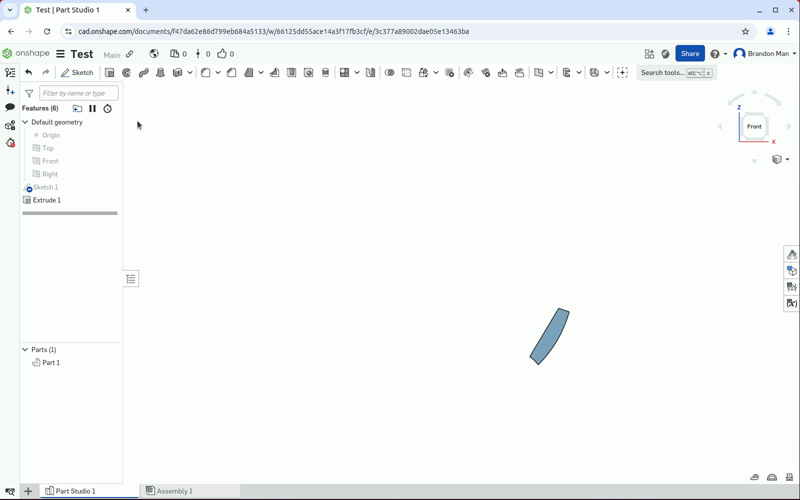
key(shift+h)
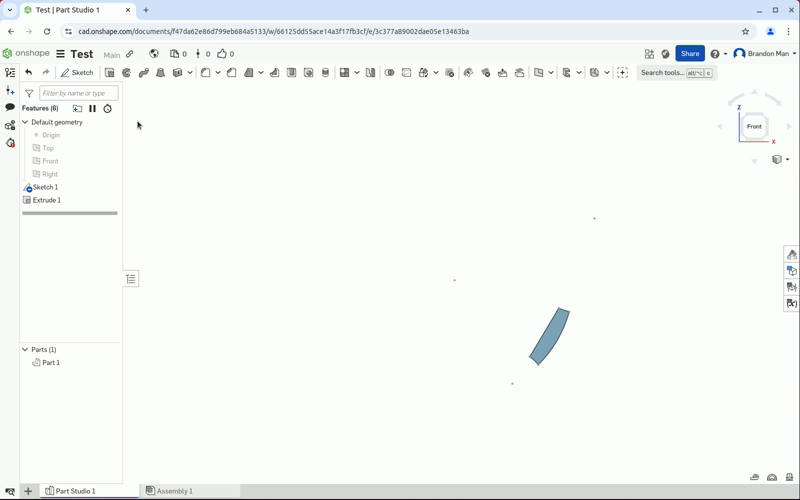
key(shift+h)
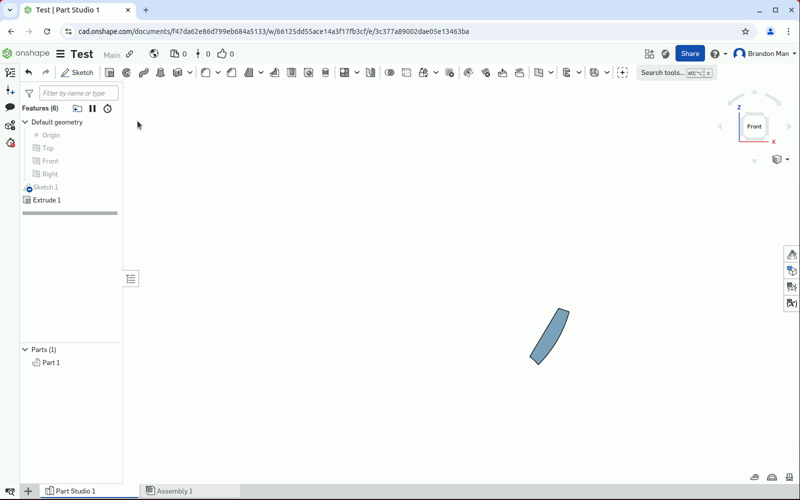
mouse_move(73, 189)
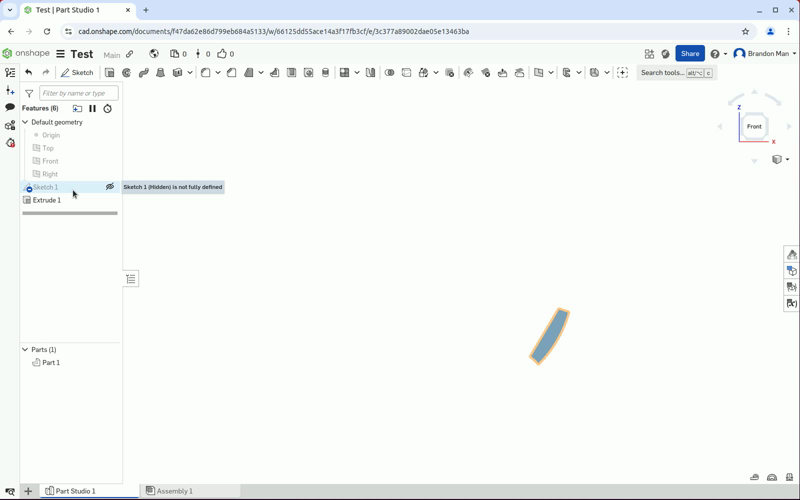
click(73, 189)
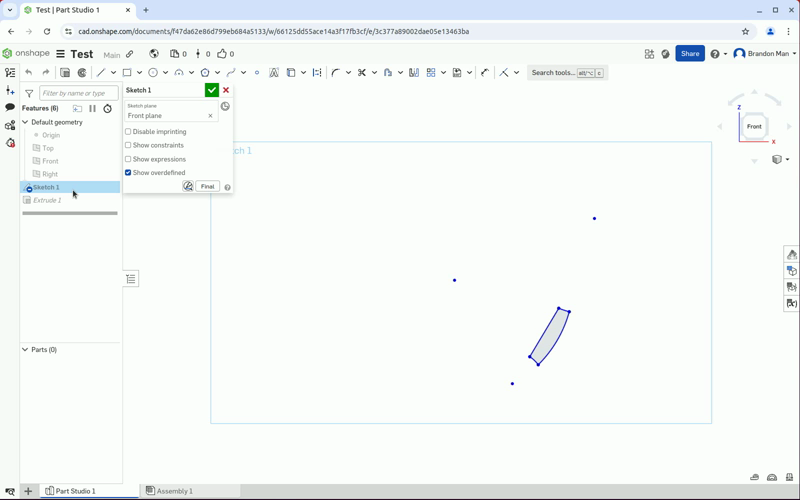
mouse_move(229, 92)
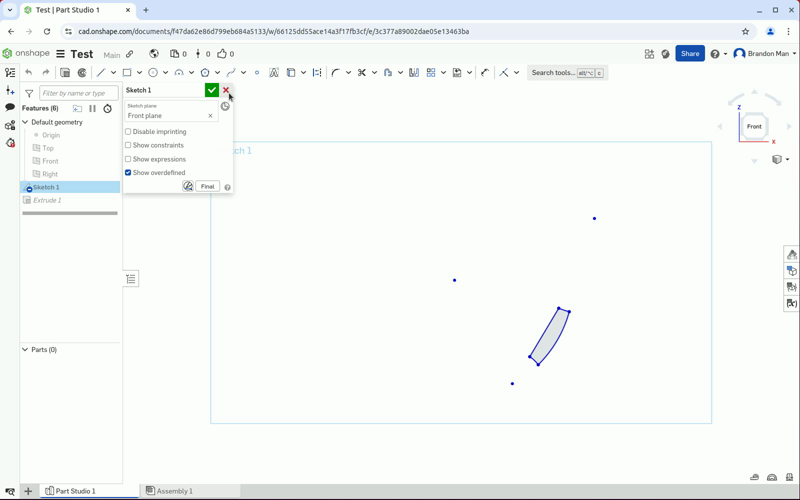
click(229, 92)
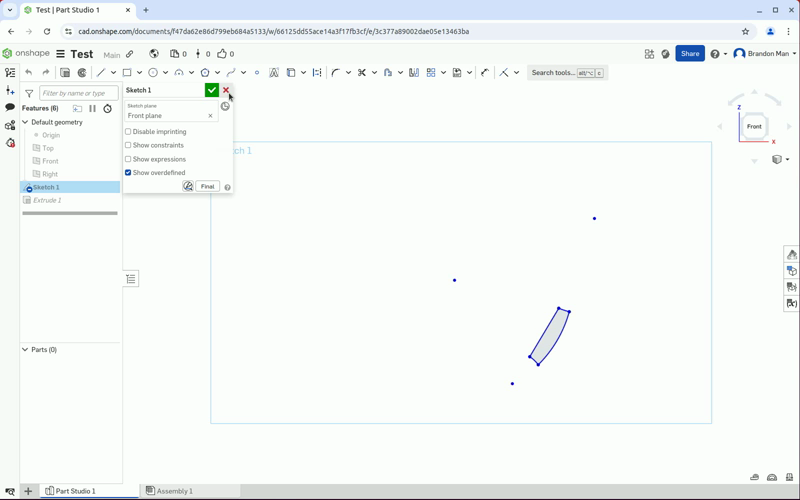
key(shift+s)
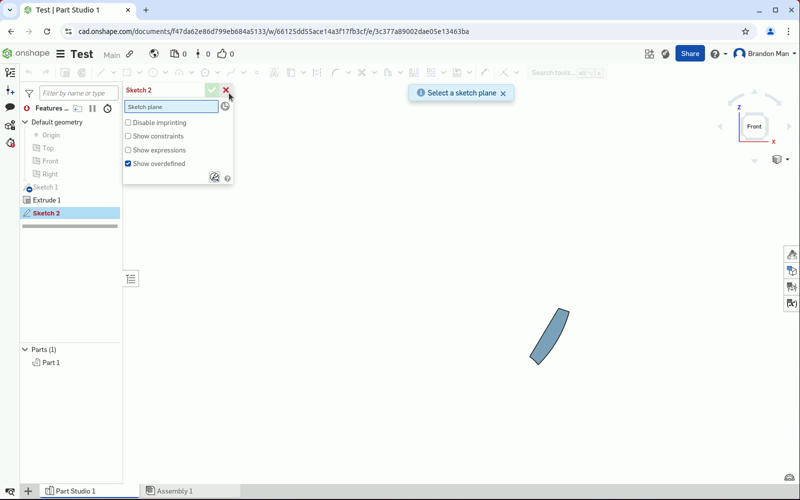
mouse_move(73, 163)
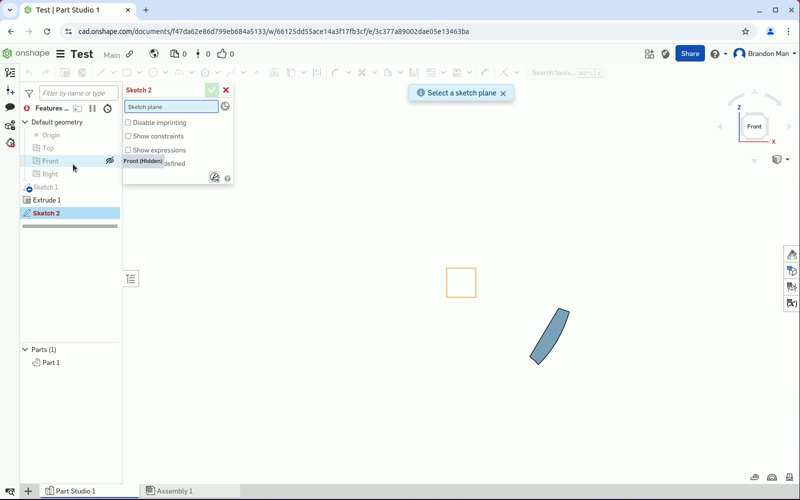
click(73, 163)
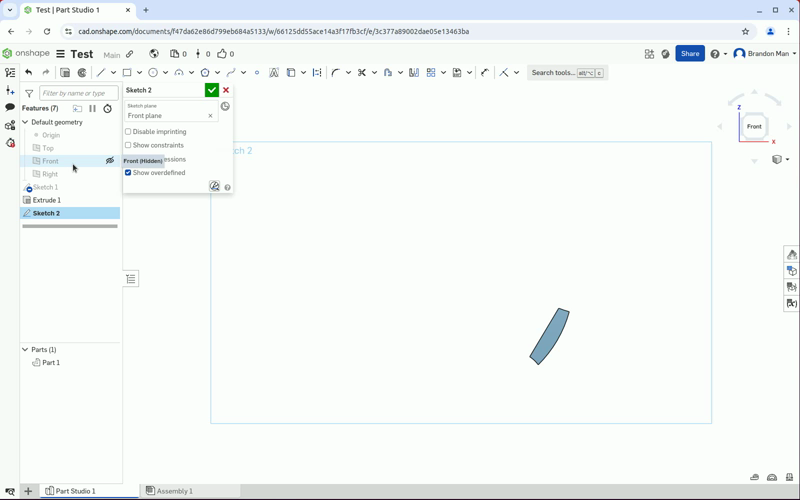
mouse_move(73, 352)
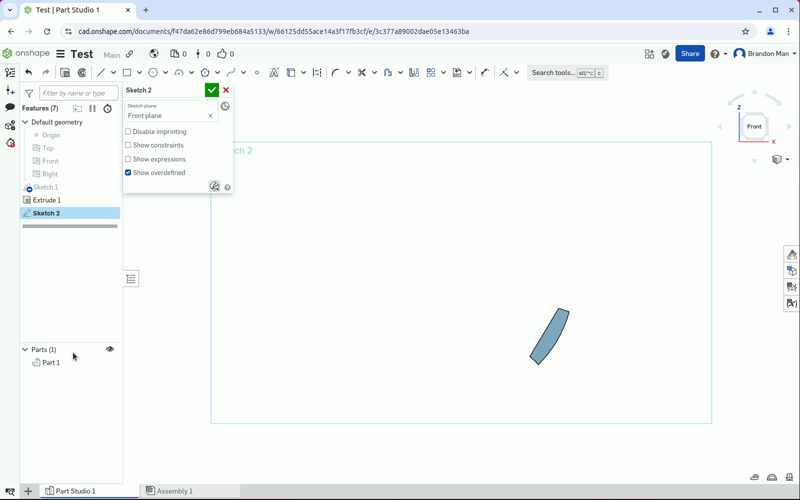
key(y)
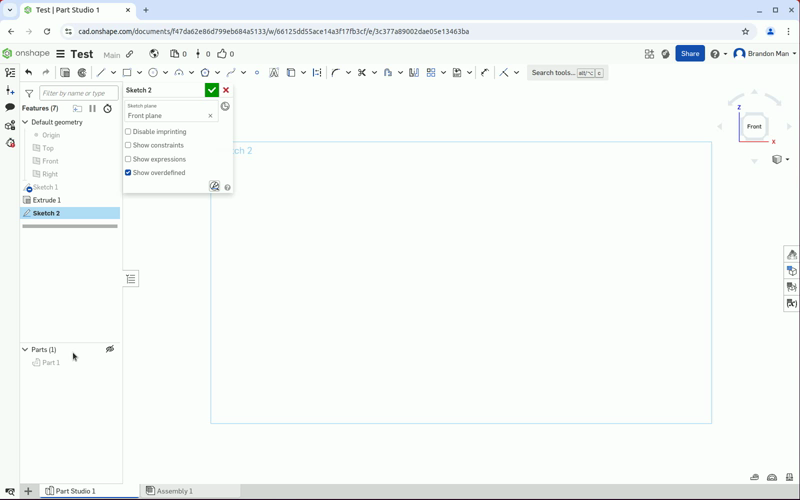
key(a)
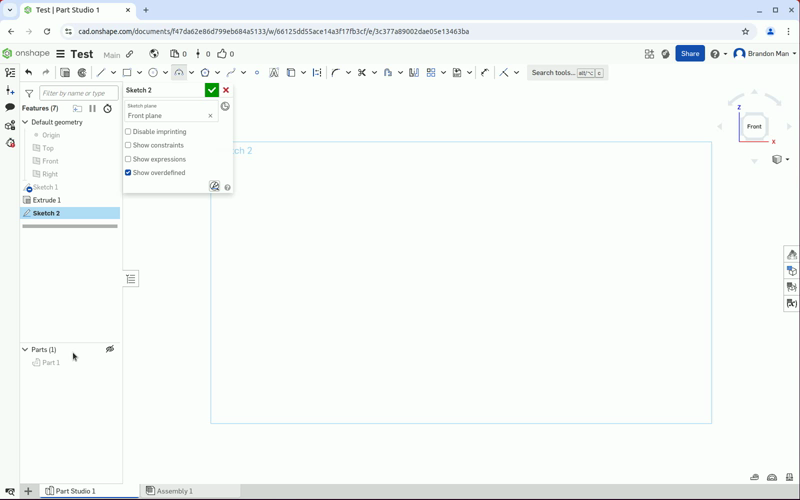
key_down(shift)
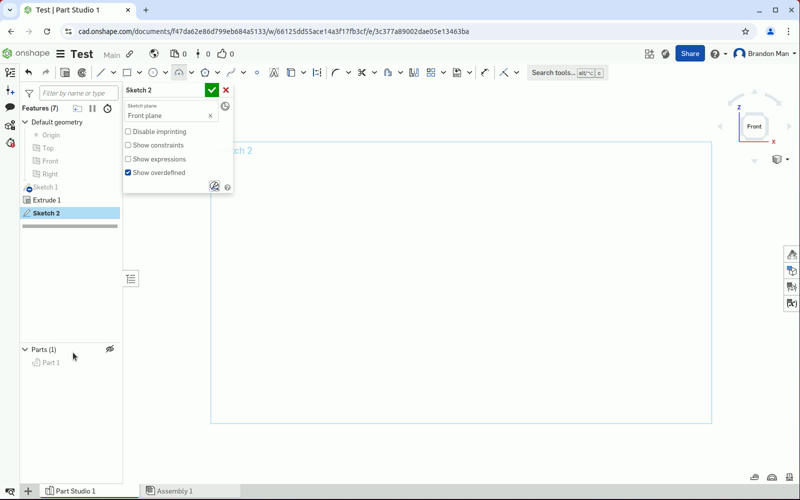
mouse_move(429, 390)
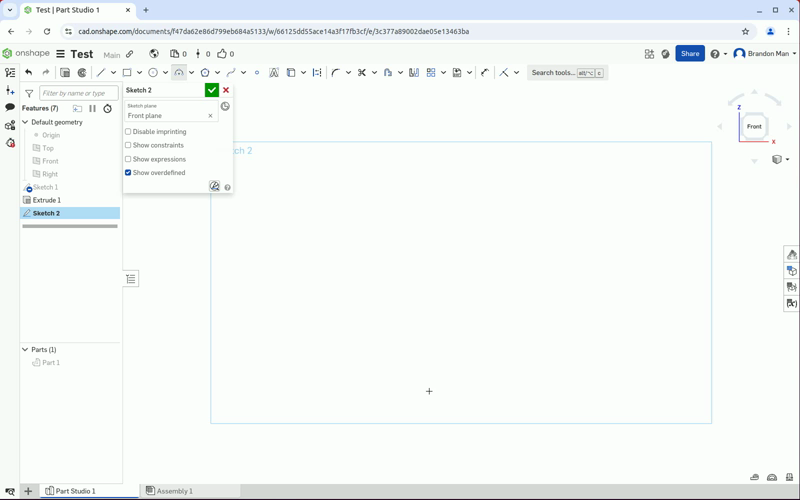
click(429, 390)
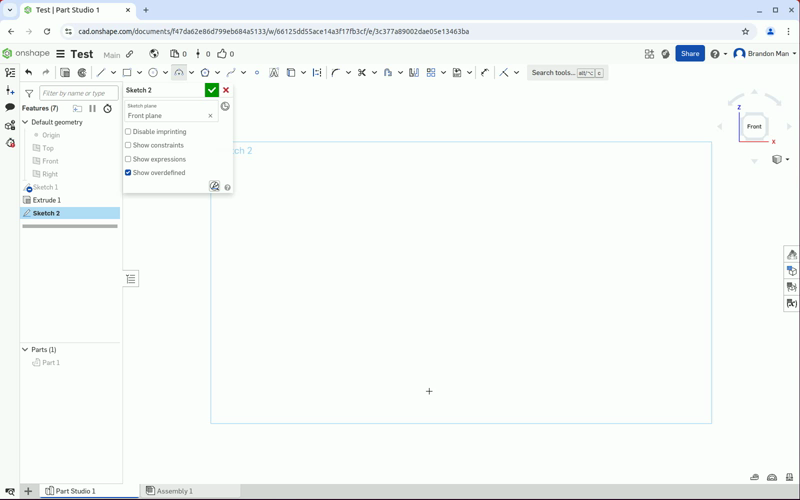
key_up(shift)
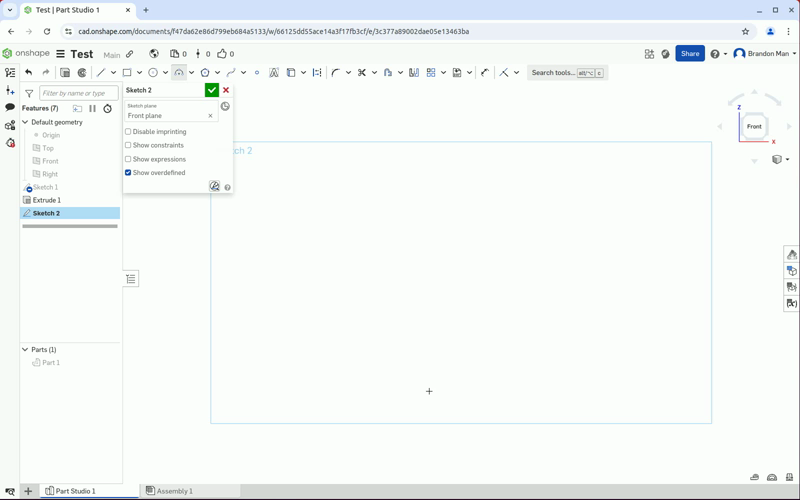
key_down(shift)
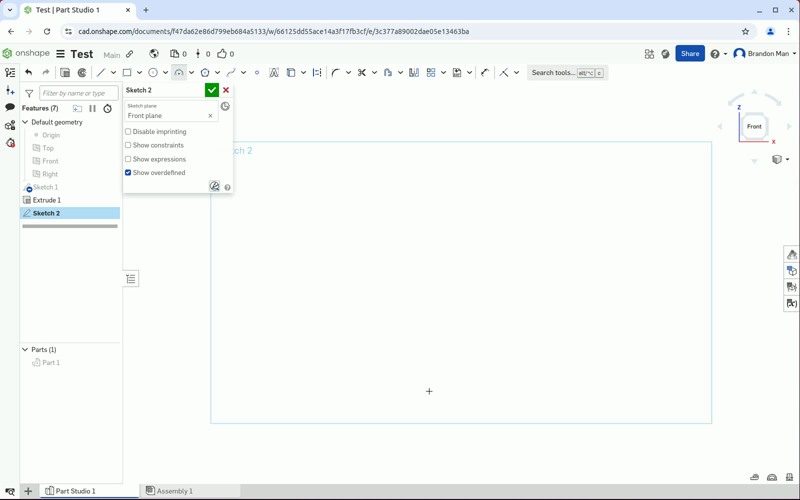
mouse_move(490, 391)
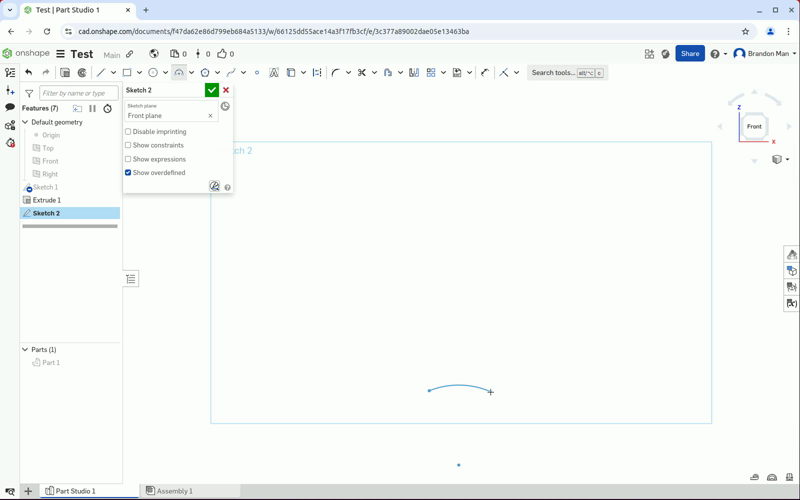
click(490, 391)
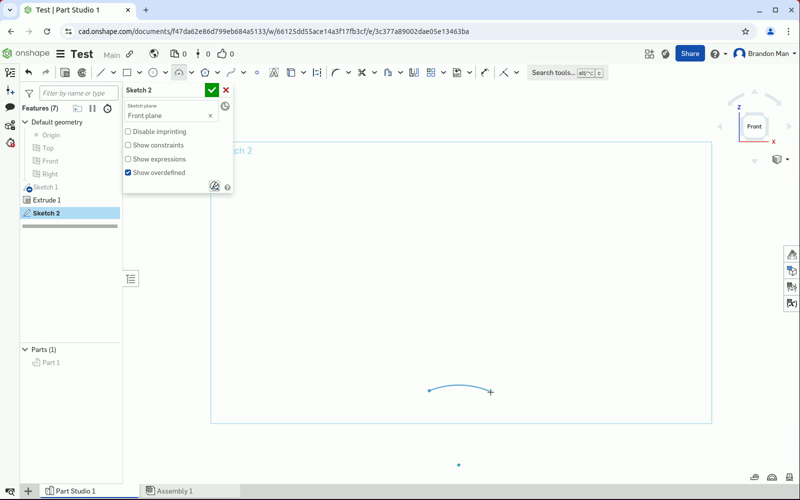
mouse_move(459, 395)
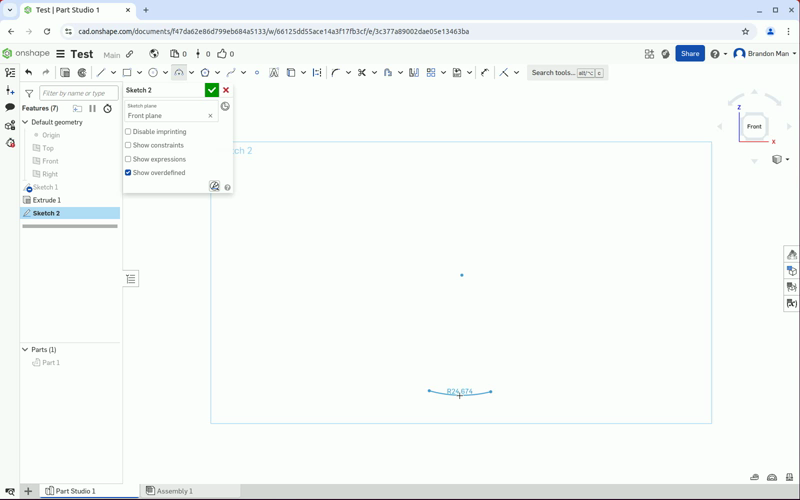
click(459, 395)
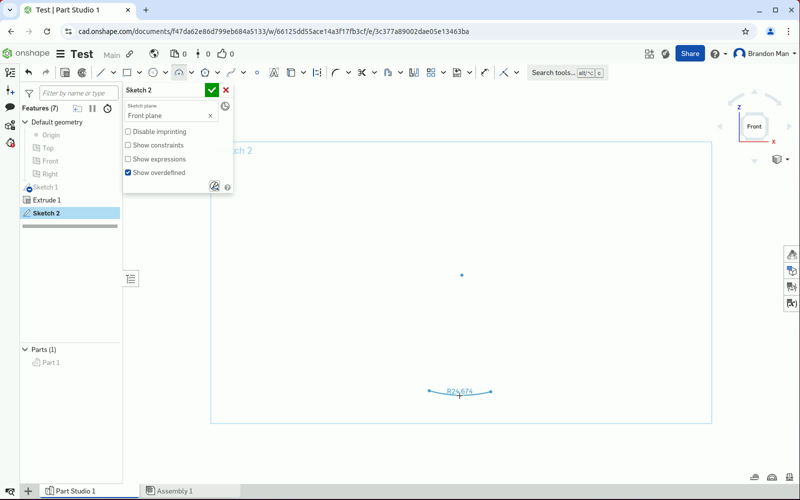
key_up(shift)
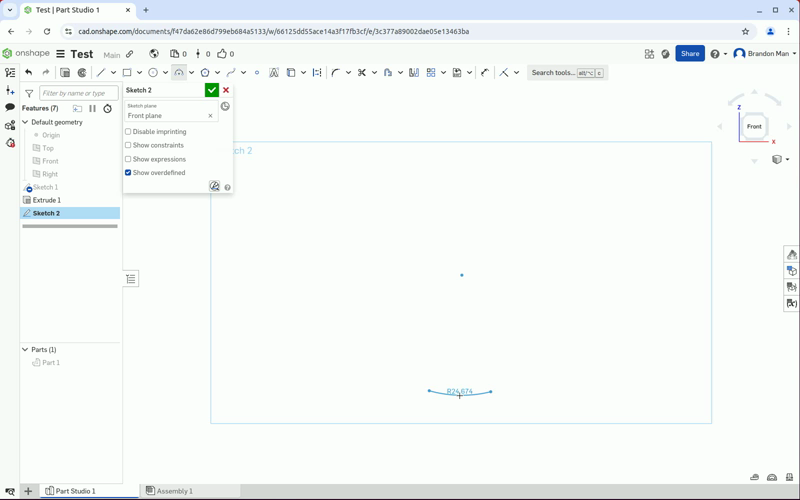
mouse_move(490, 391)
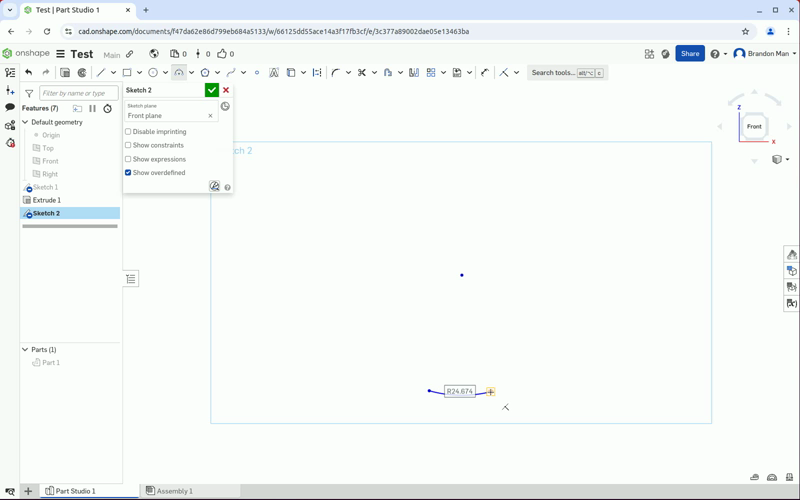
click(490, 391)
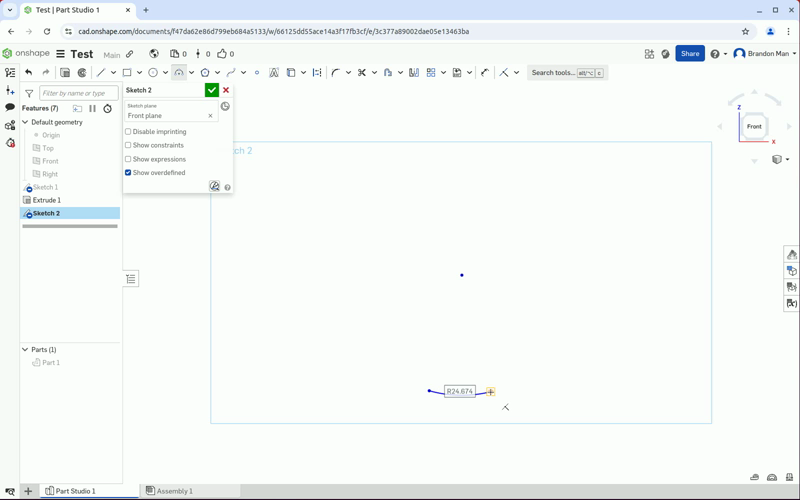
key_down(shift)
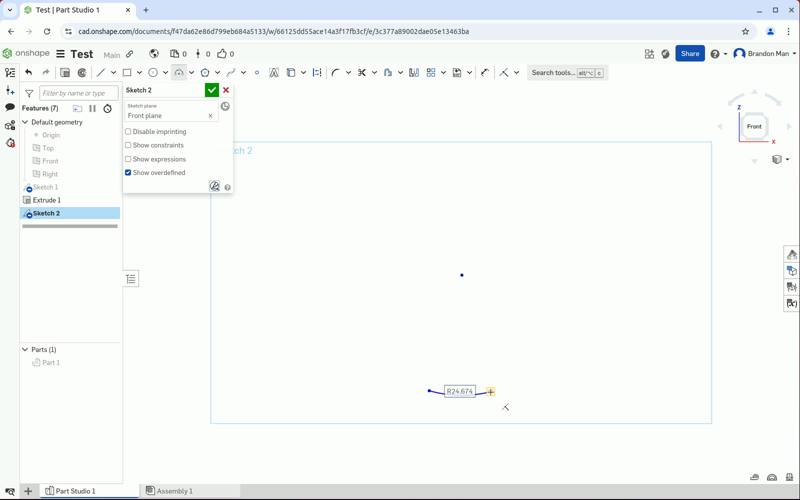
mouse_move(488, 380)
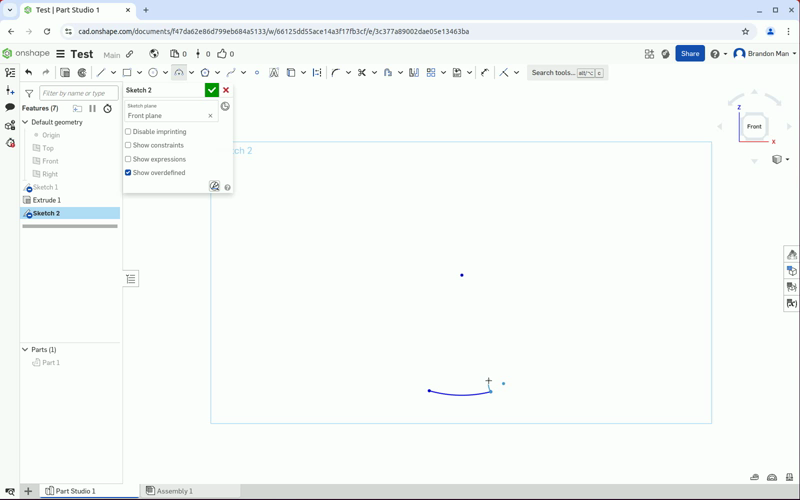
click(488, 380)
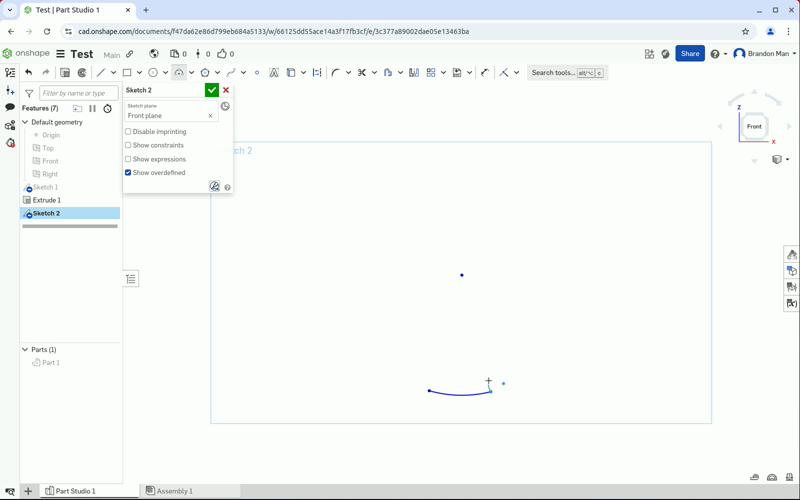
mouse_move(488, 386)
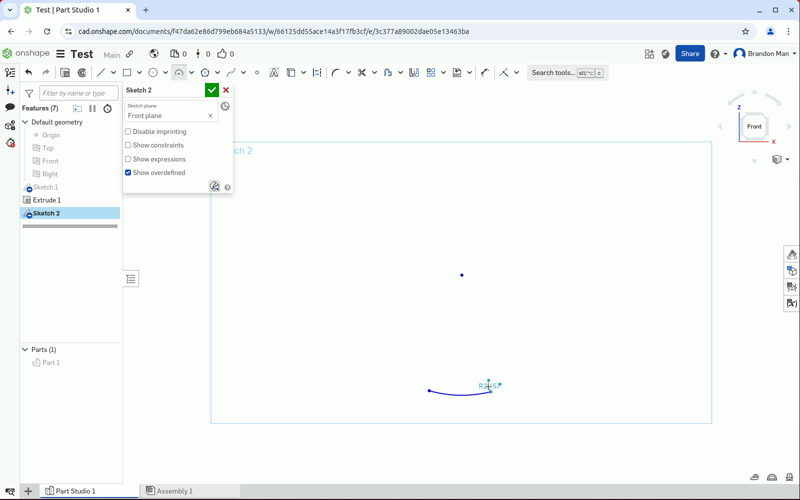
click(488, 386)
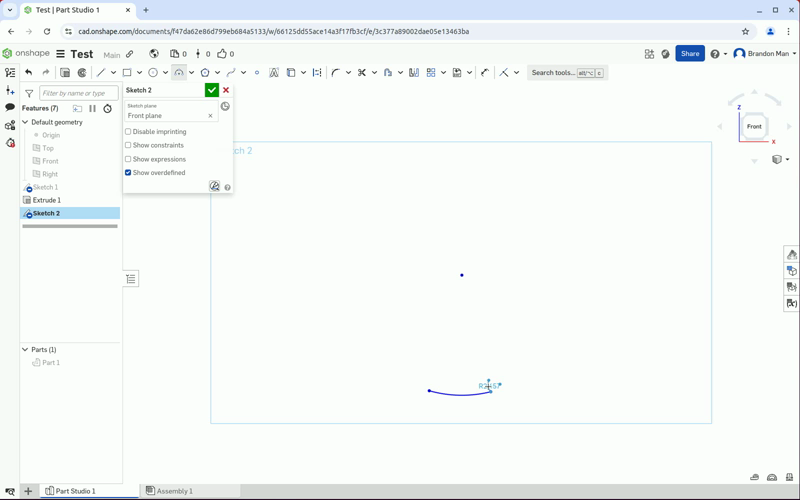
key_up(shift)
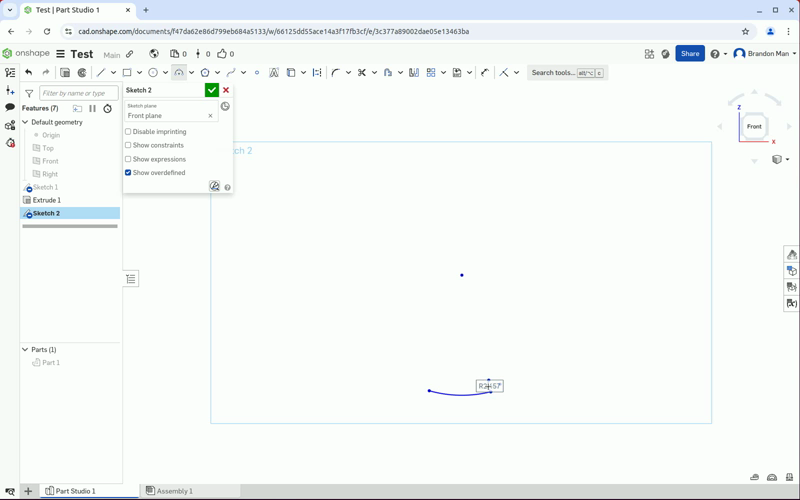
key(esc)
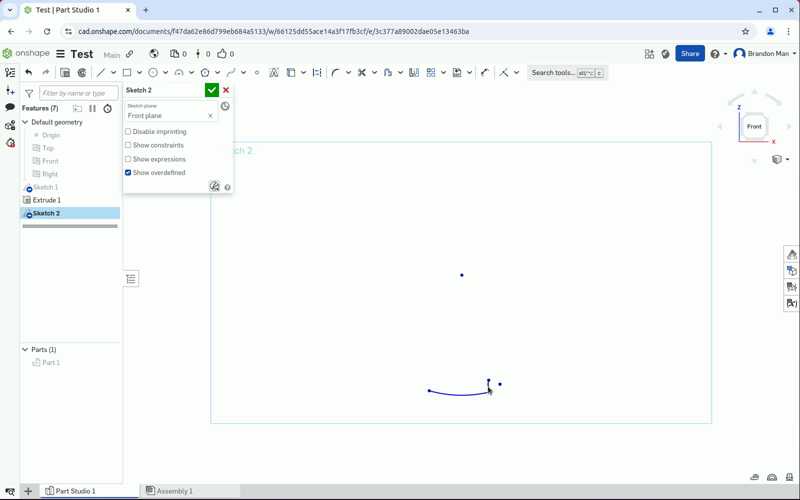
key(l)
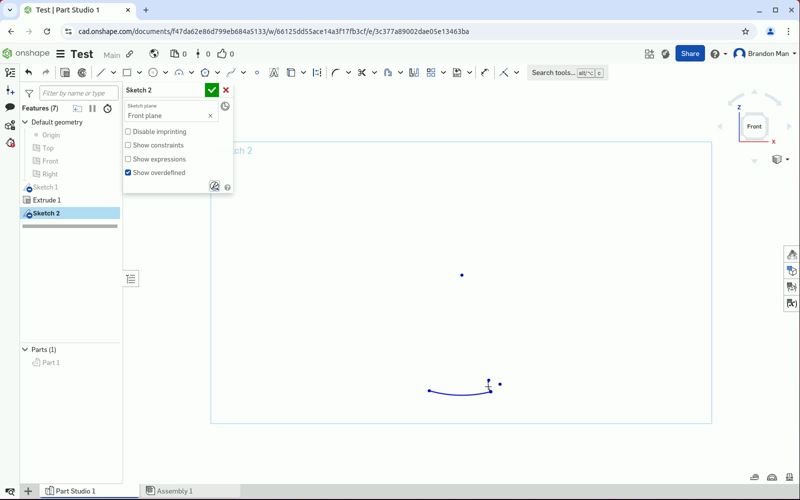
mouse_move(488, 380)
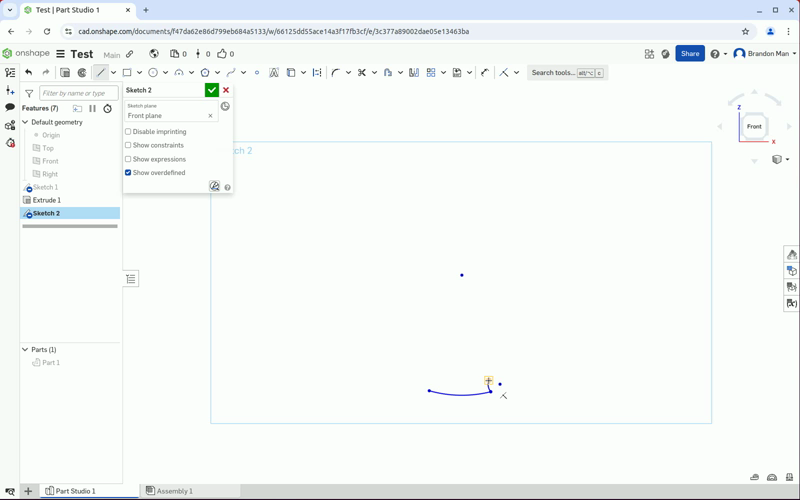
click(488, 380)
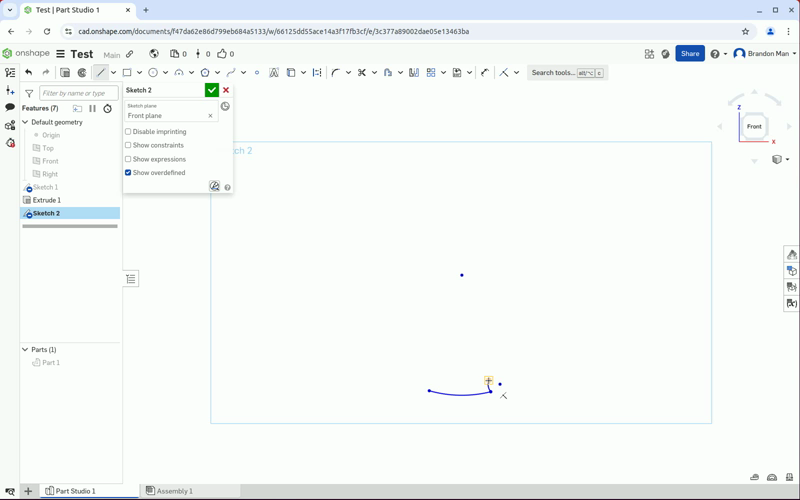
key_down(shift)
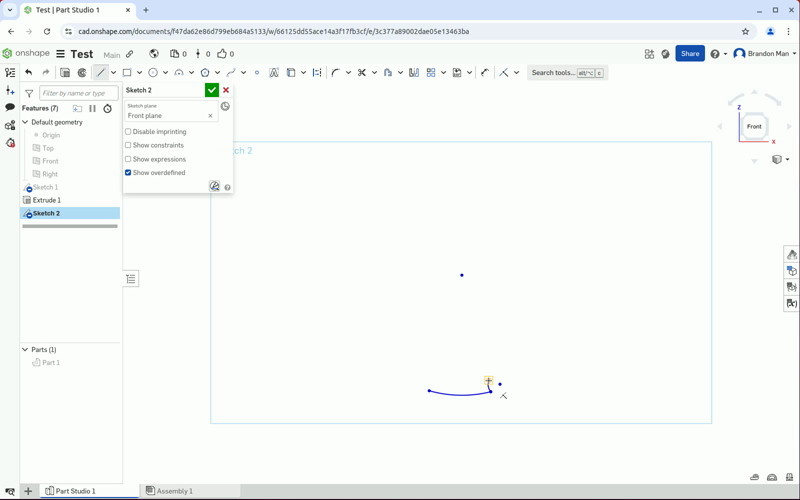
mouse_move(518, 380)
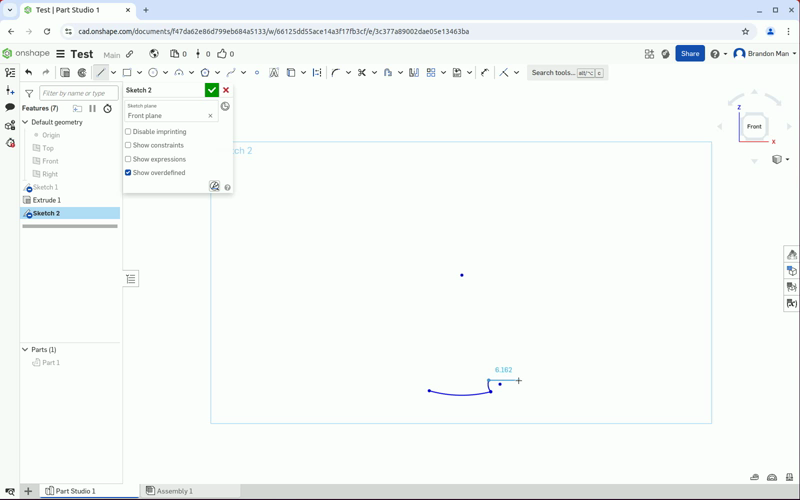
mouse_move(431, 379)
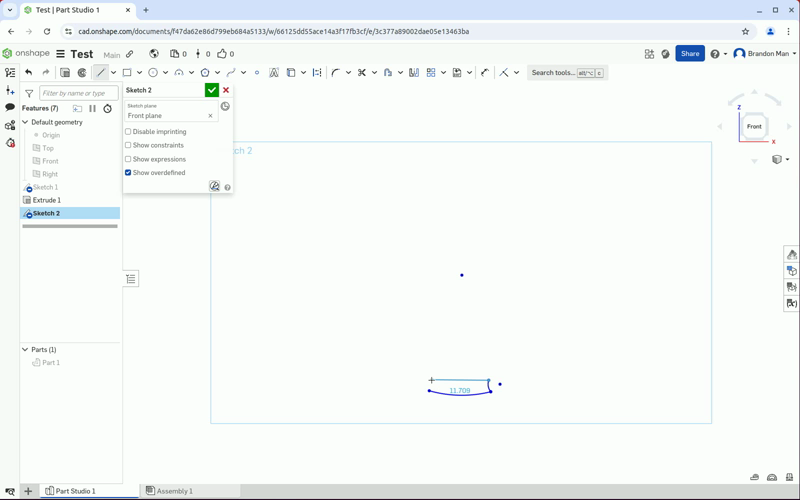
click(431, 379)
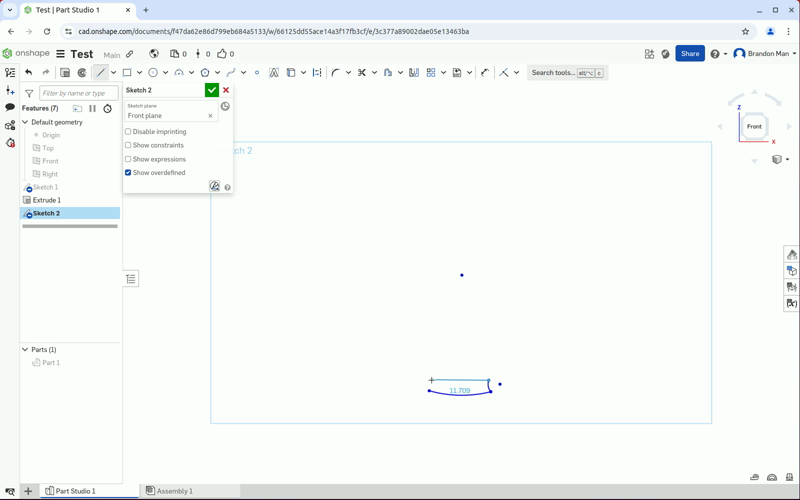
key_up(shift)
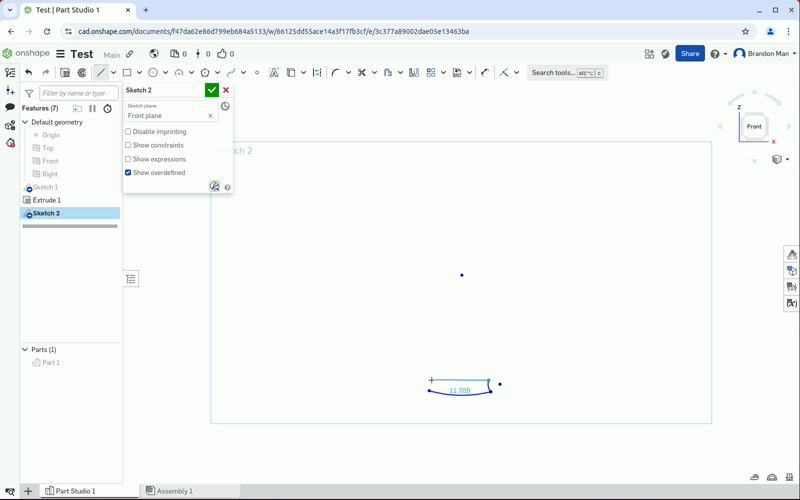
key(esc)
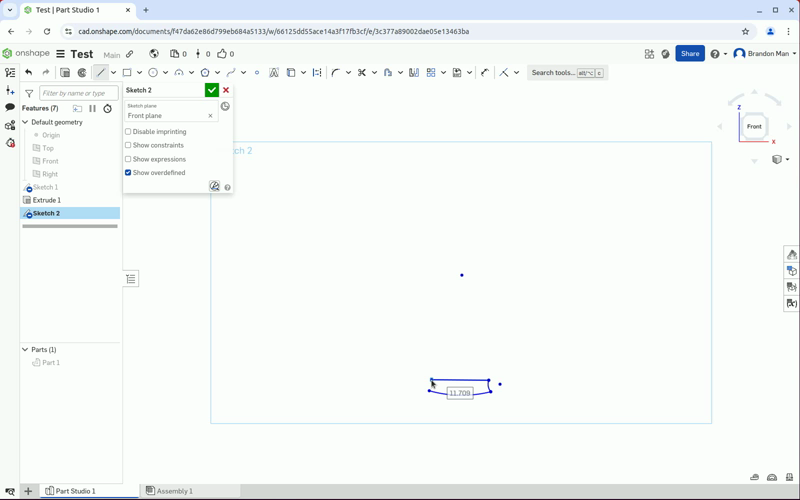
key(a)
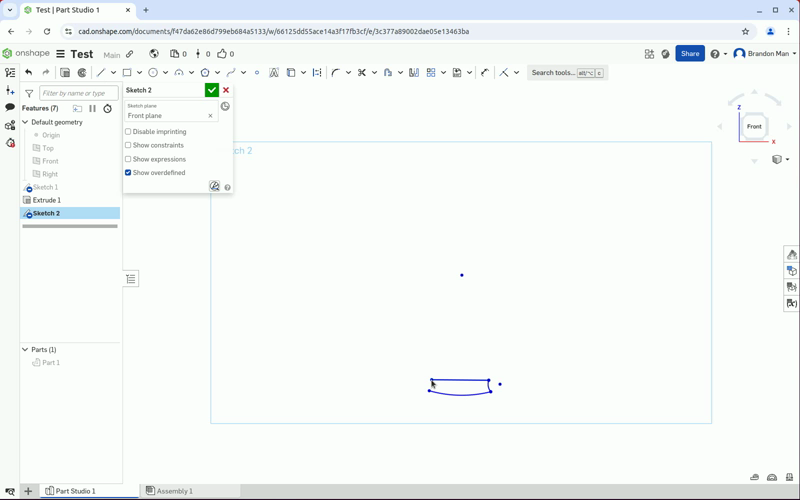
mouse_move(431, 379)
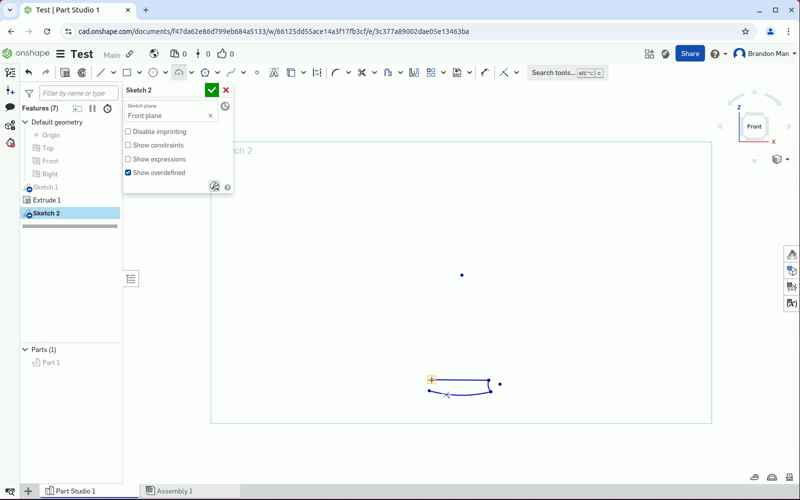
click(431, 379)
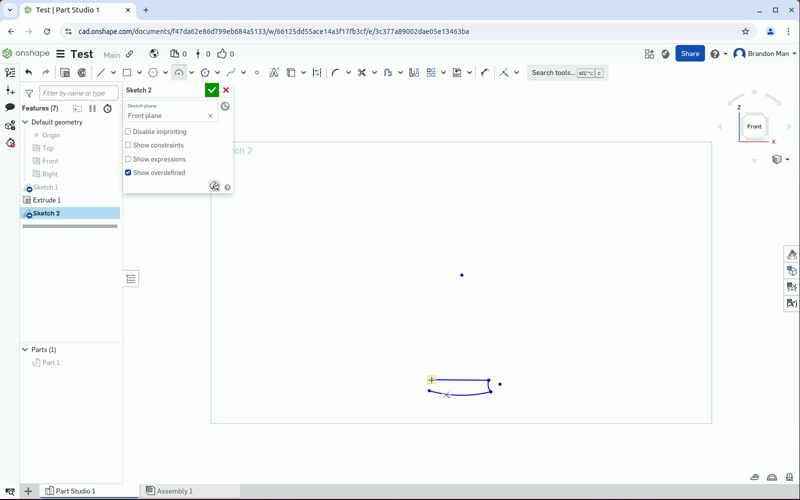
mouse_move(429, 390)
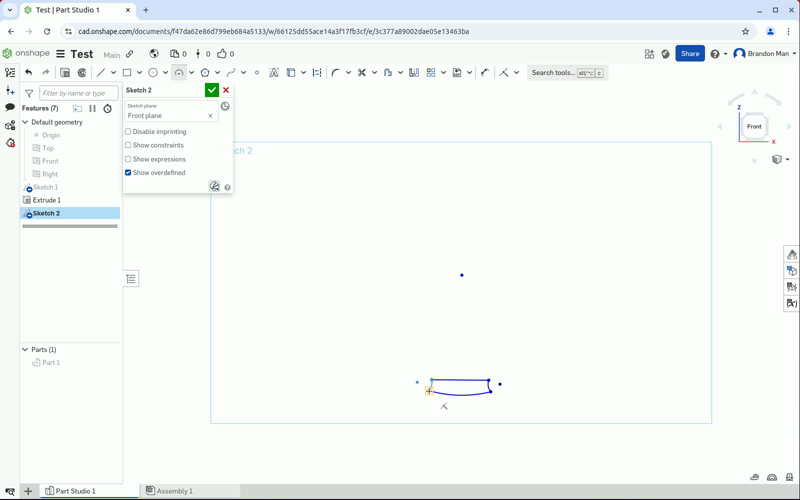
click(429, 390)
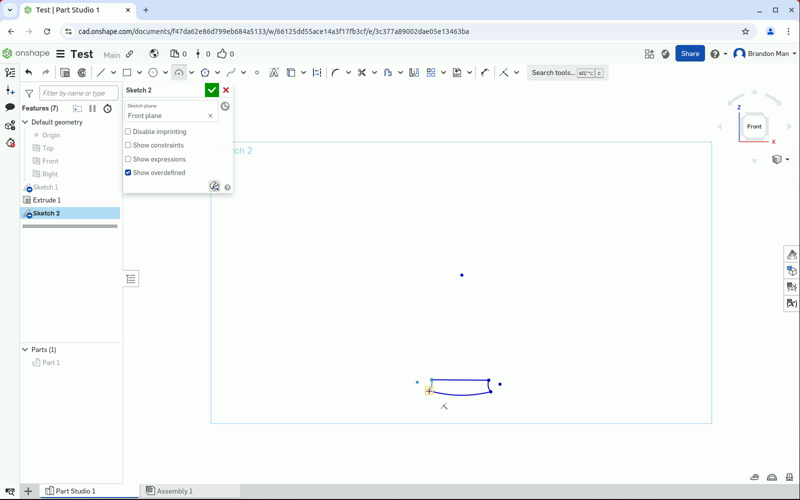
key_down(shift)
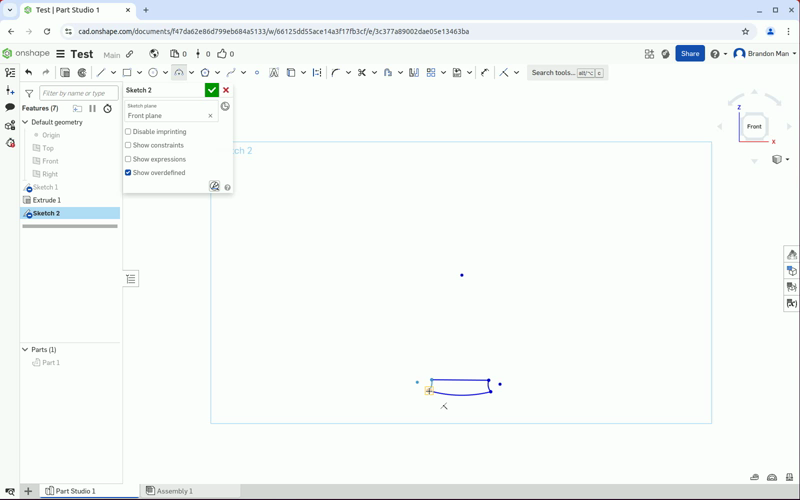
mouse_move(431, 385)
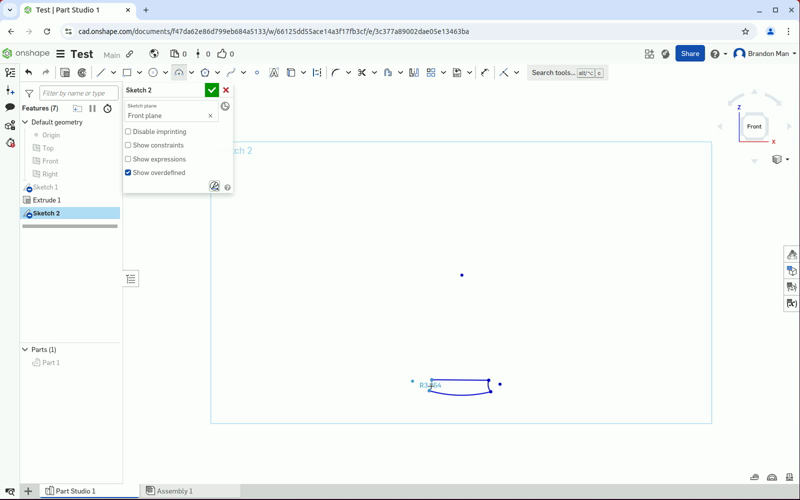
click(431, 385)
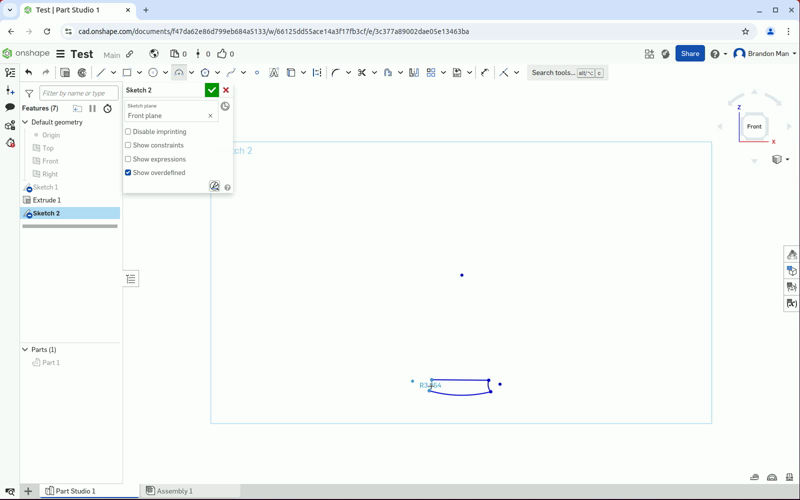
key_up(shift)
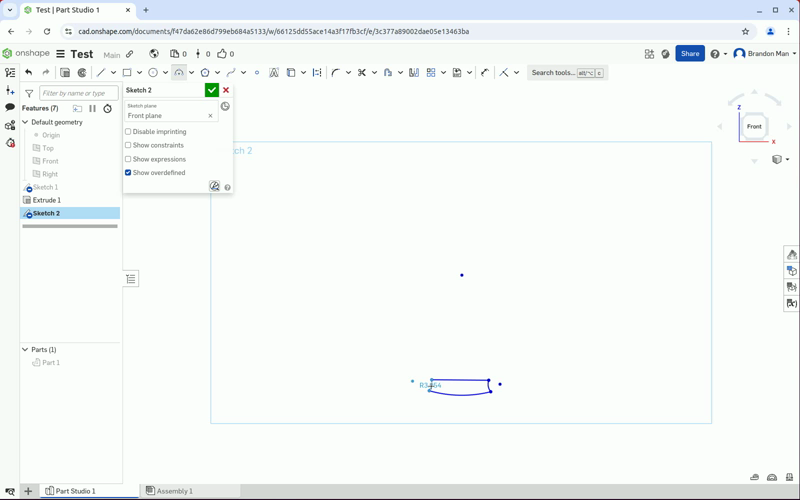
key(esc)
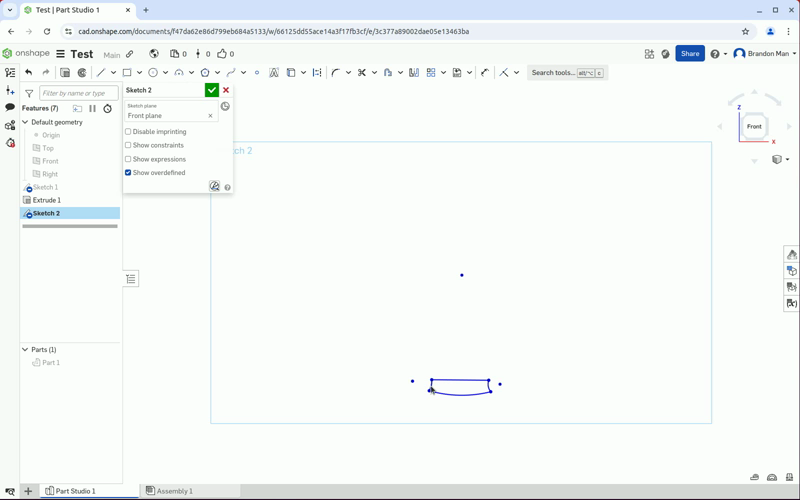
mouse_move(447, 386)
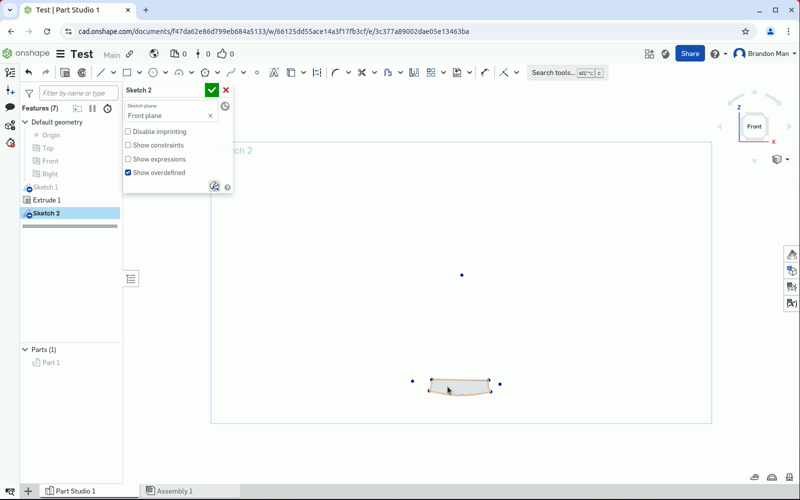
scroll(6)
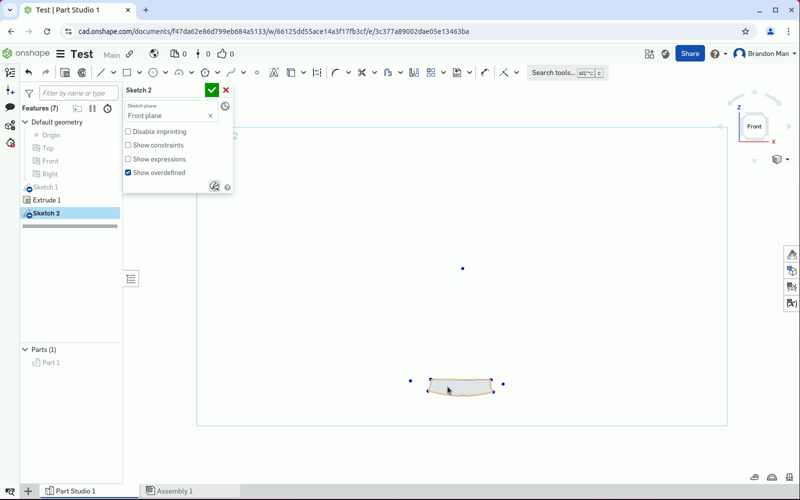
scroll(6)
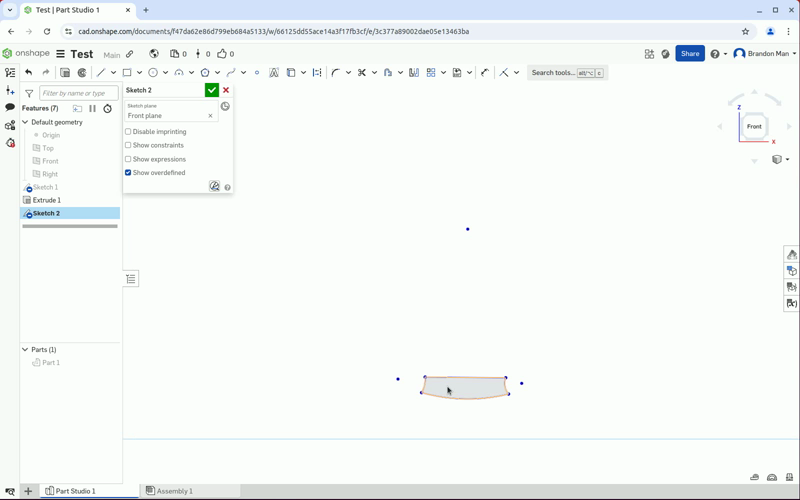
scroll(6)
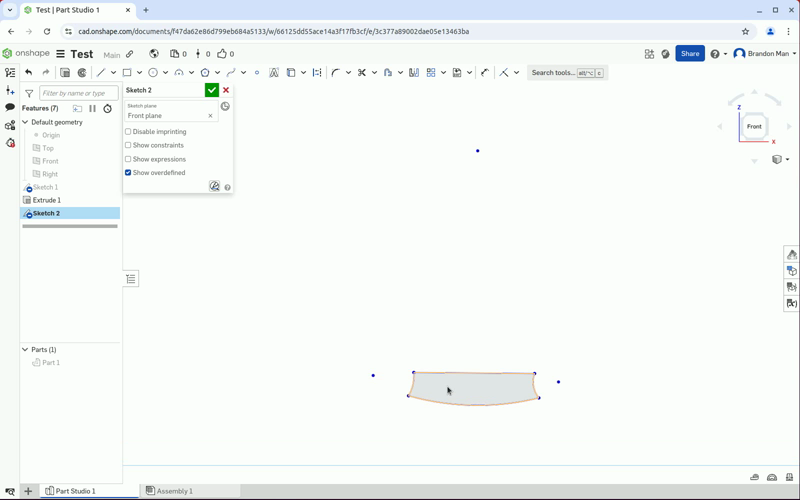
scroll(6)
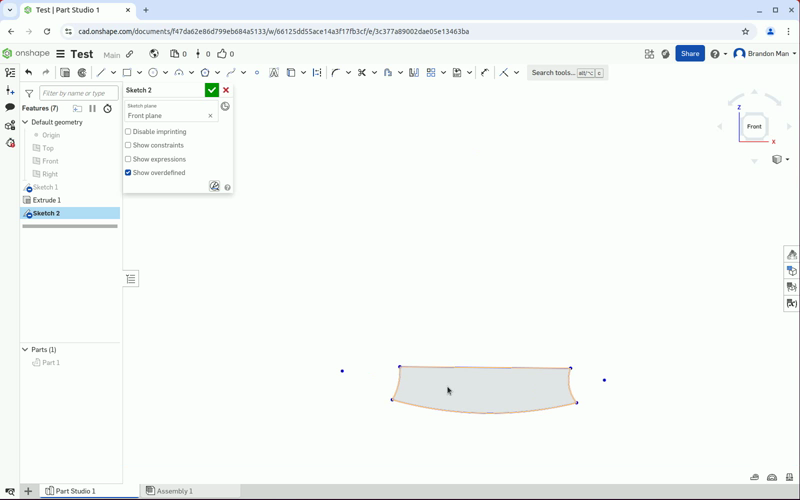
scroll(6)
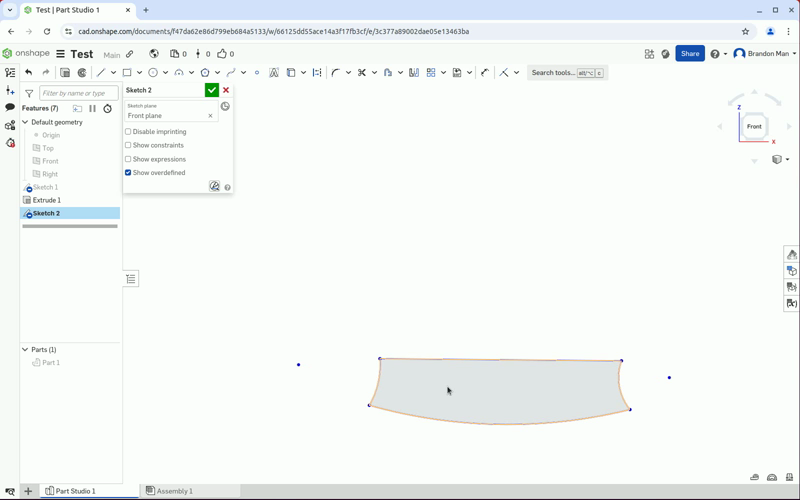
scroll(6)
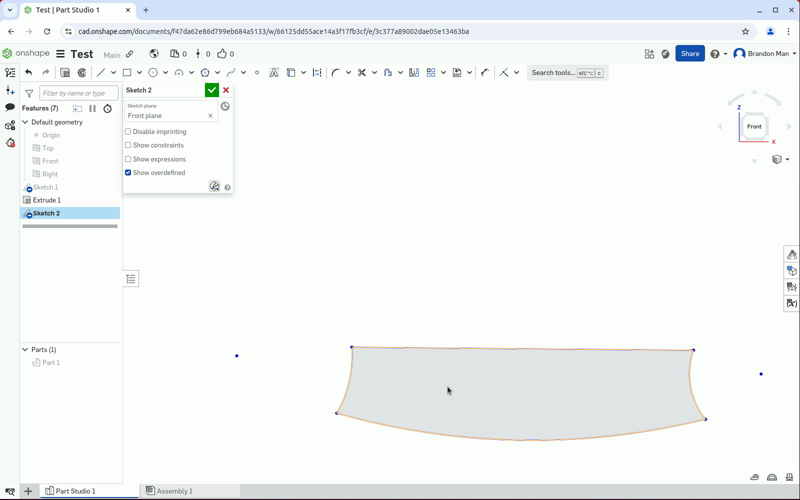
scroll(6)
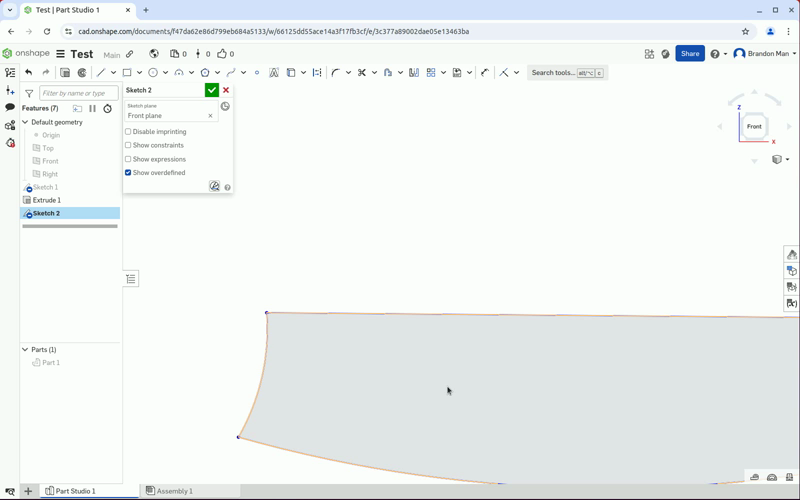
click(447, 386)
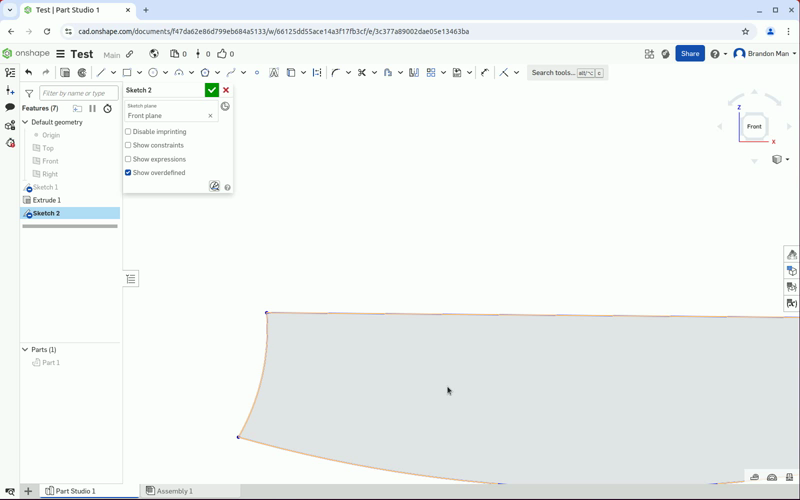
scroll(-6)
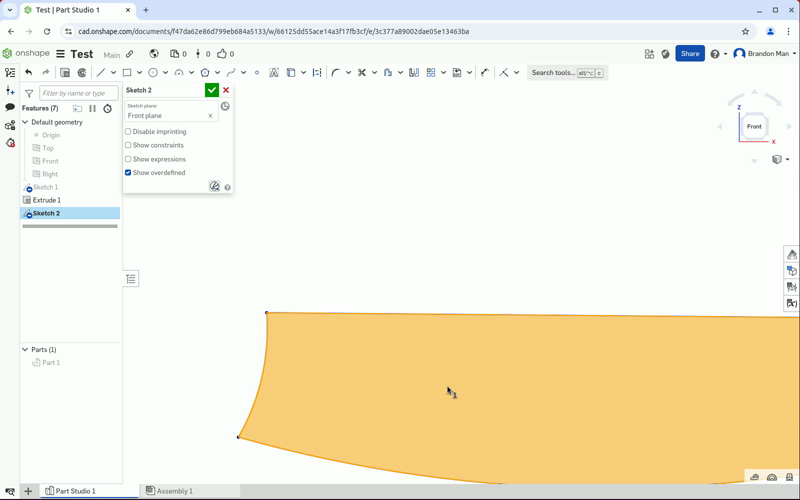
scroll(-6)
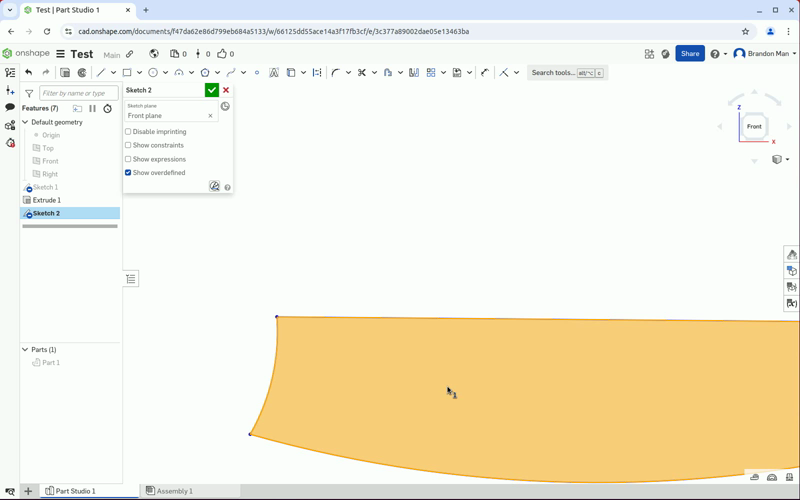
scroll(-6)
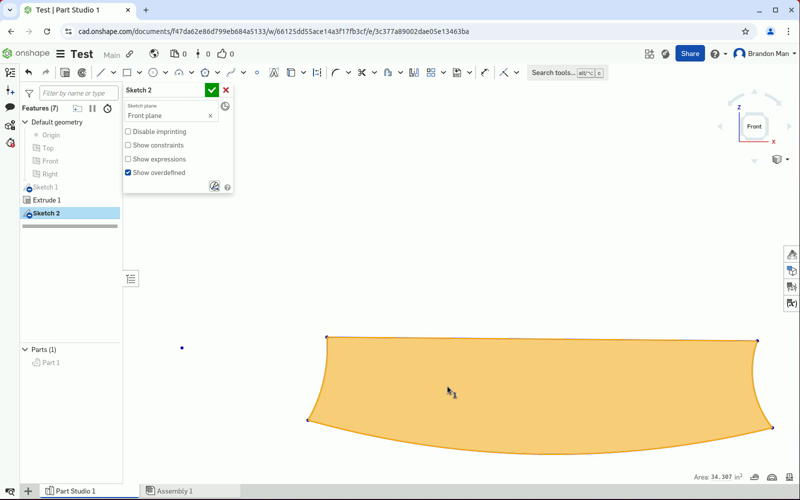
scroll(-6)
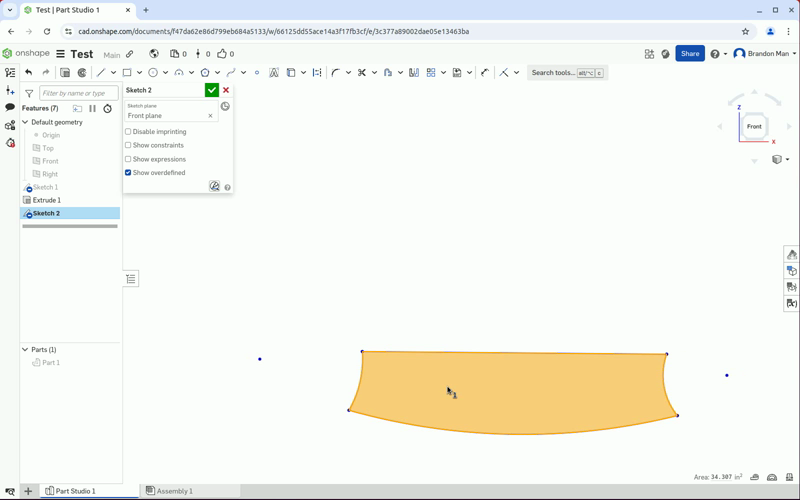
scroll(-6)
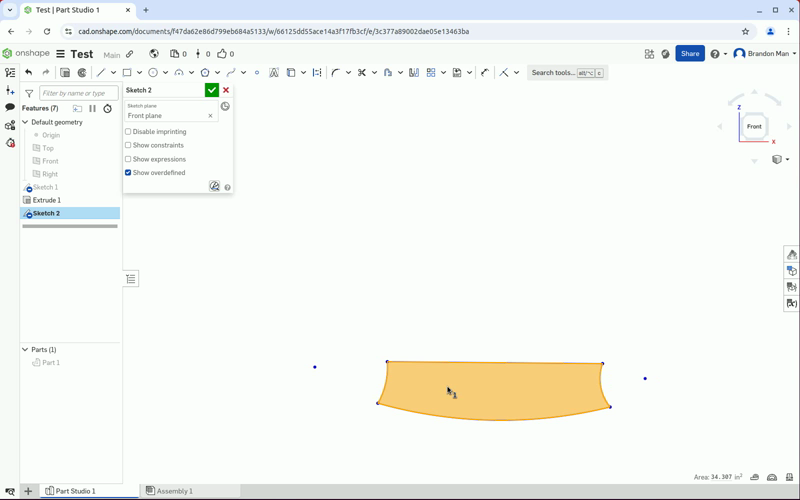
scroll(-6)
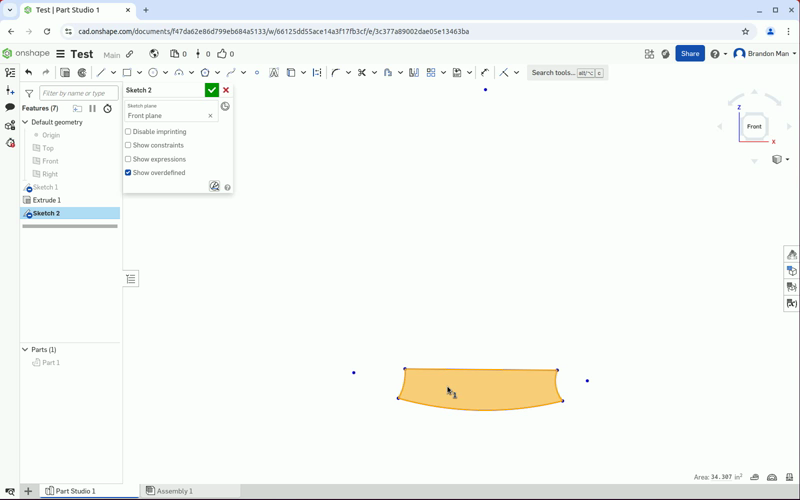
scroll(-6)
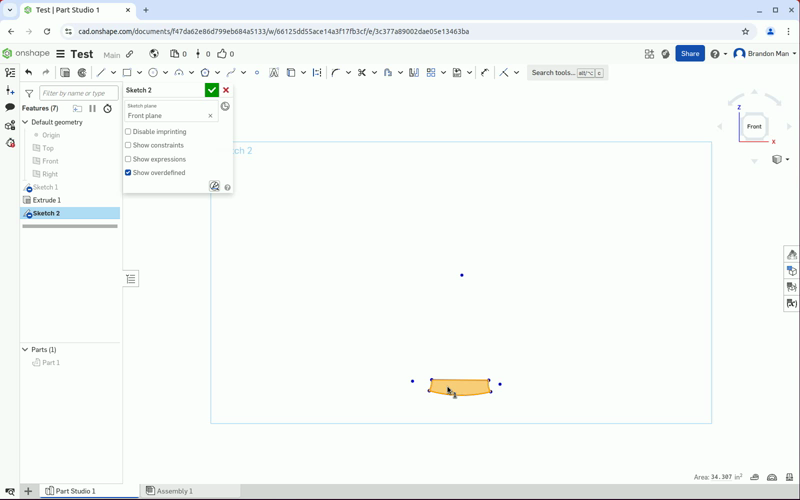
mouse_move(73, 352)
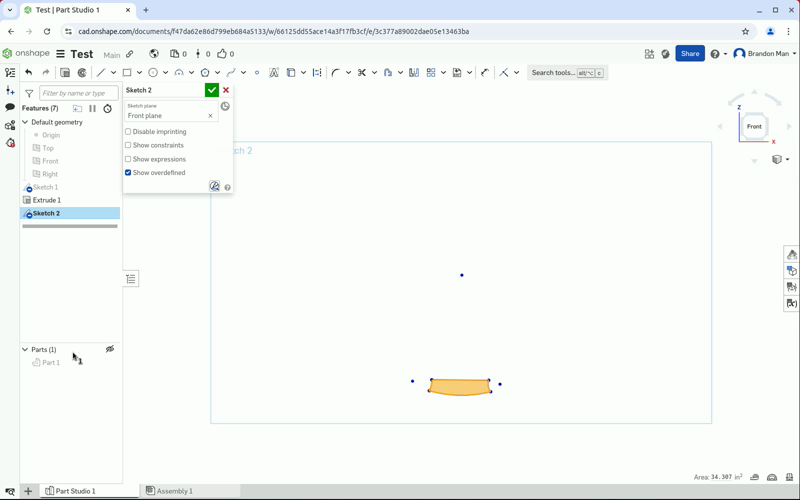
key(shift+y)
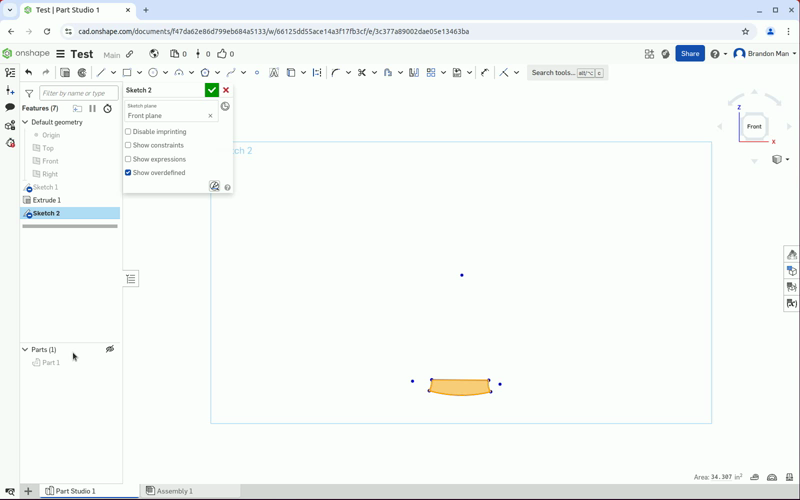
key(shift+e)
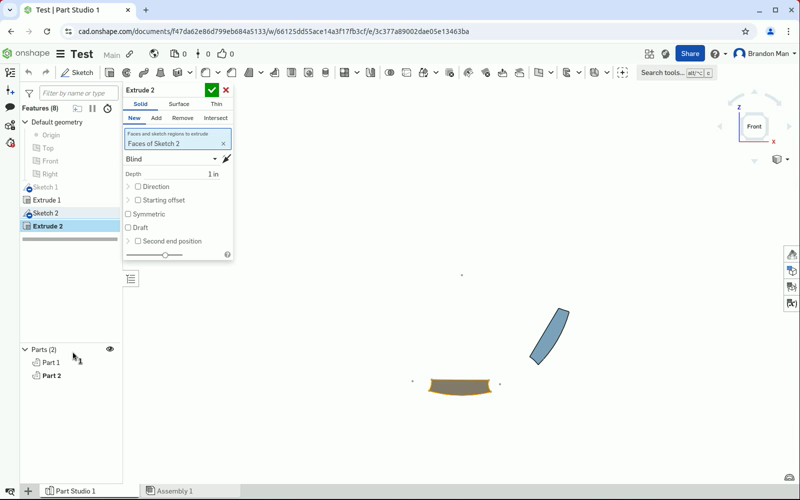
mouse_move(143, 106)
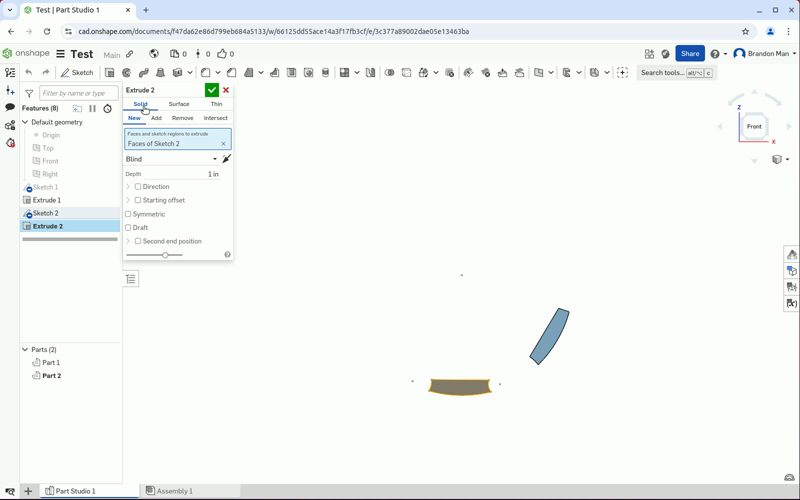
click(143, 106)
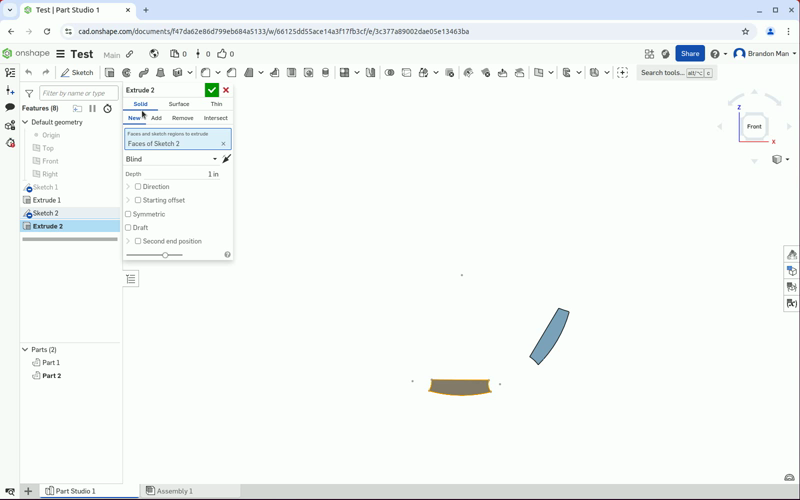
mouse_move(137, 120)
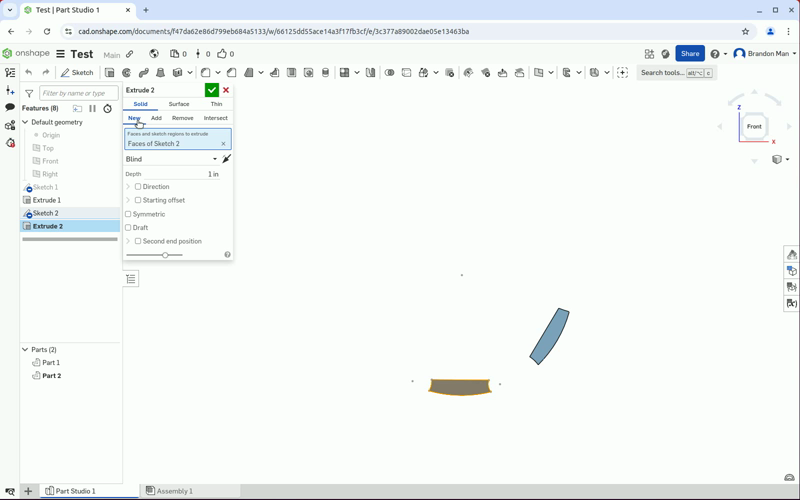
click(137, 120)
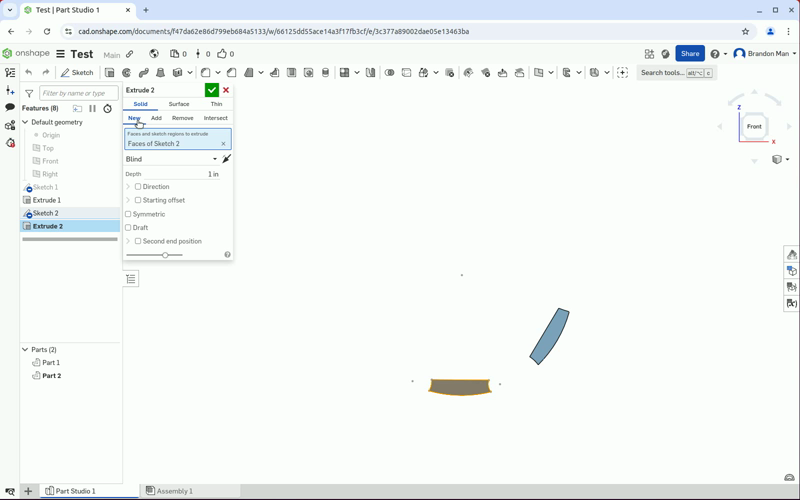
key(tab, 4)
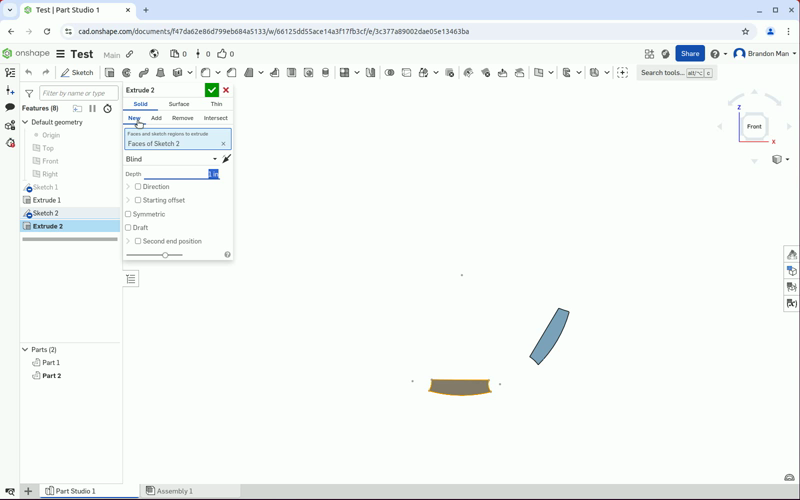
text(28.886)
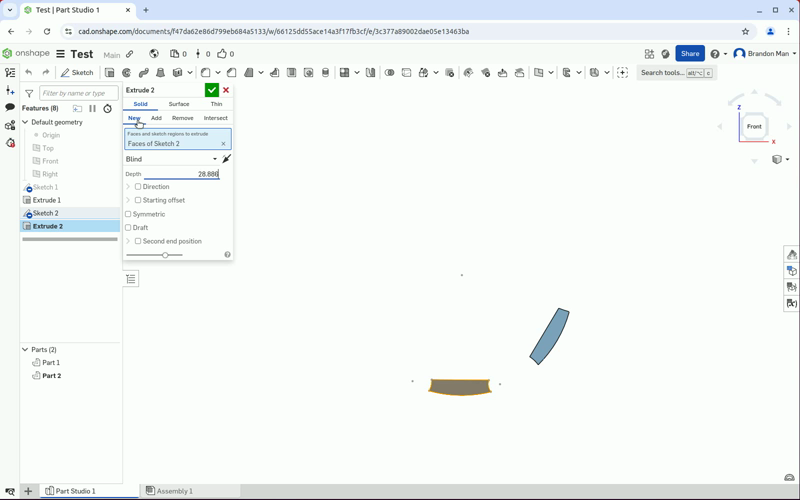
key(tab, 3)
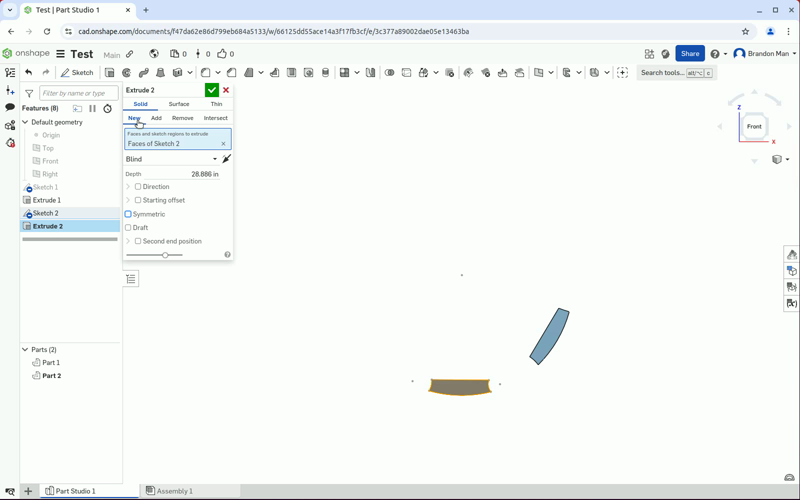
key(space)
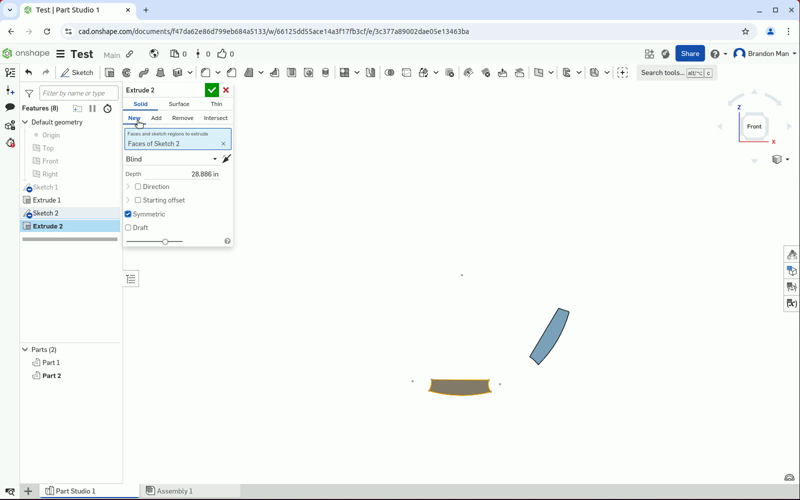
key(enter)
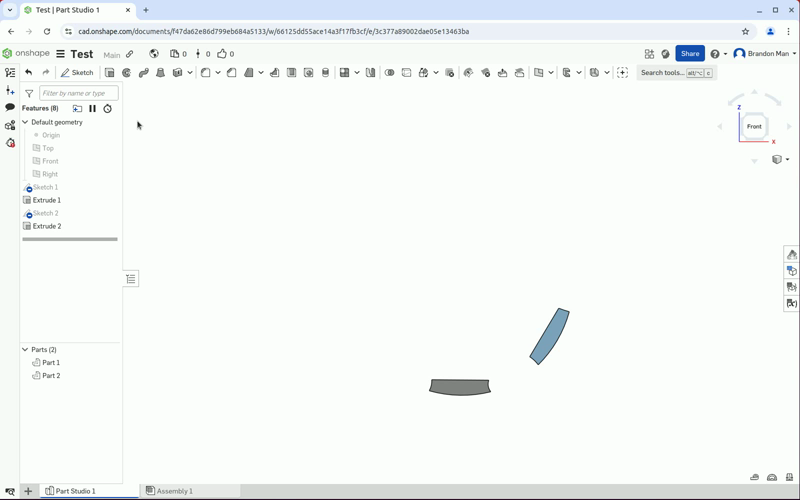
key(shift+h)
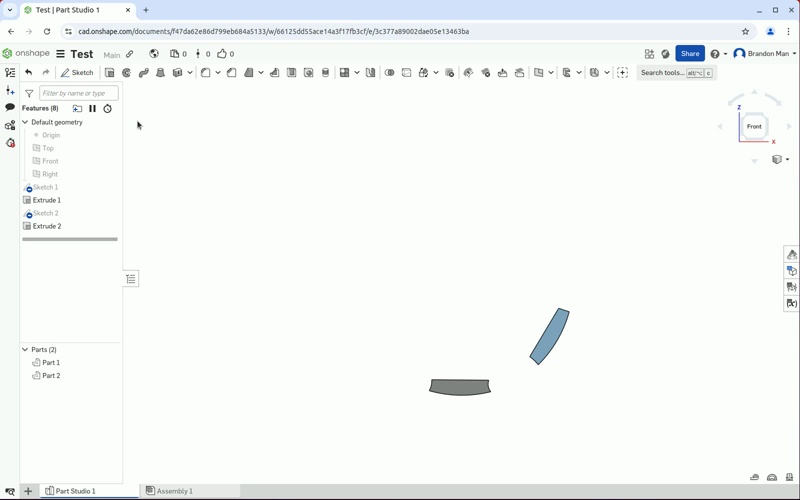
key(shift+h)
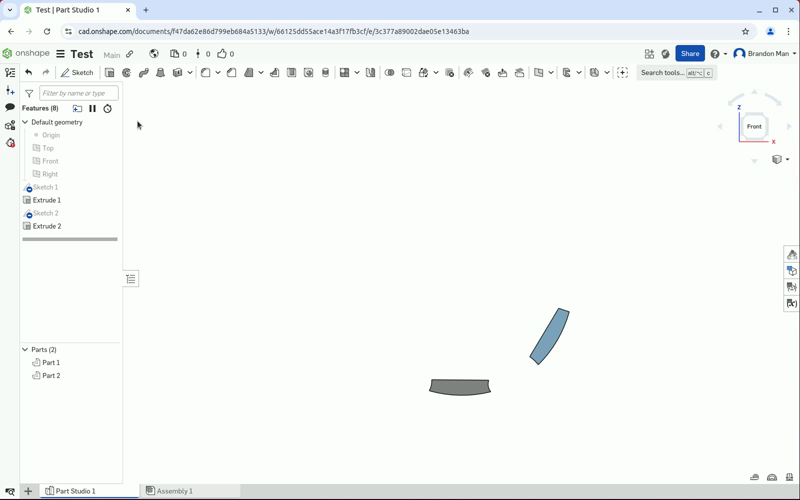
mouse_move(73, 189)
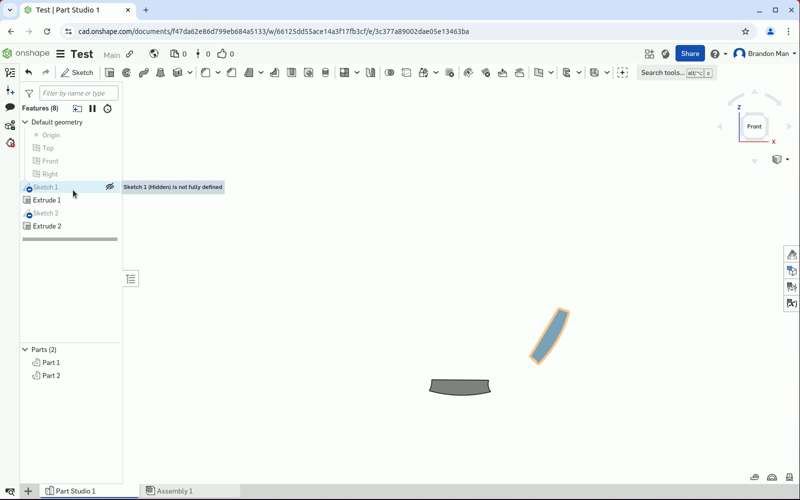
click(73, 189)
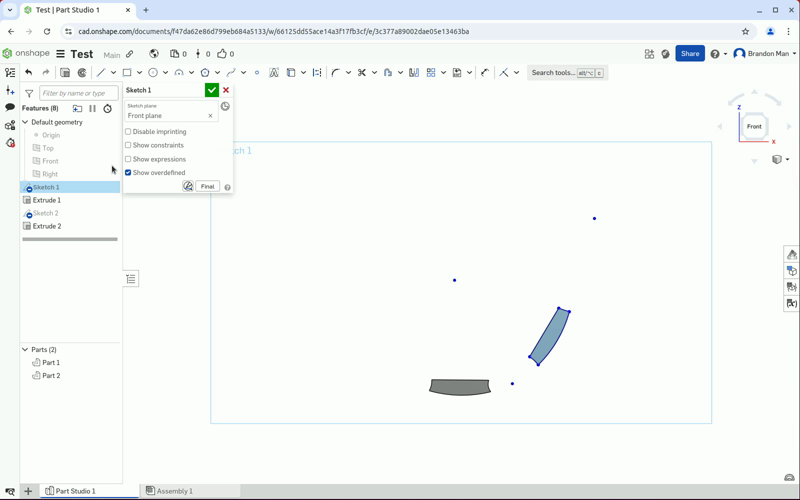
mouse_move(229, 92)
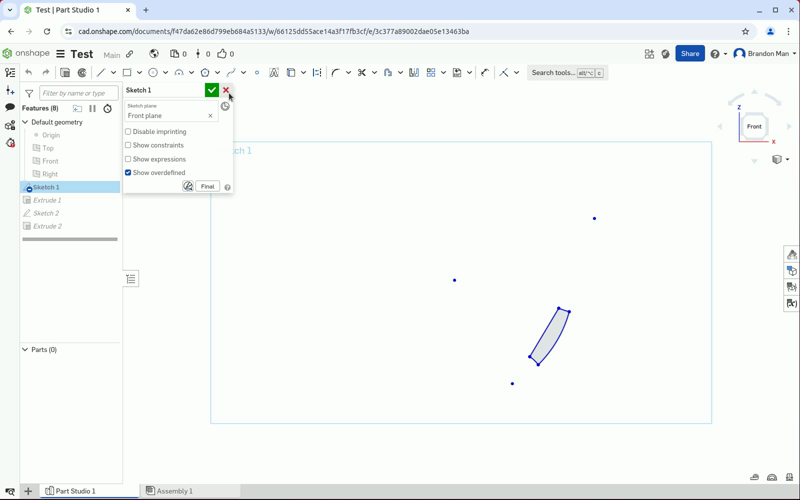
click(229, 92)
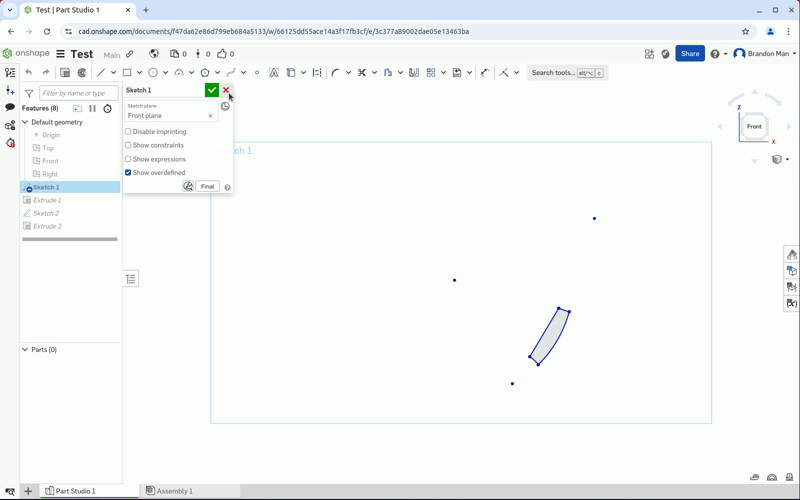
key(shift+s)
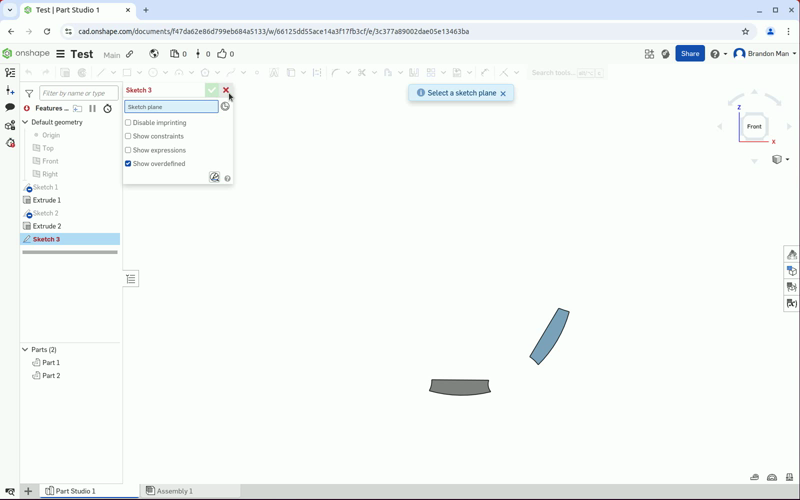
mouse_move(73, 163)
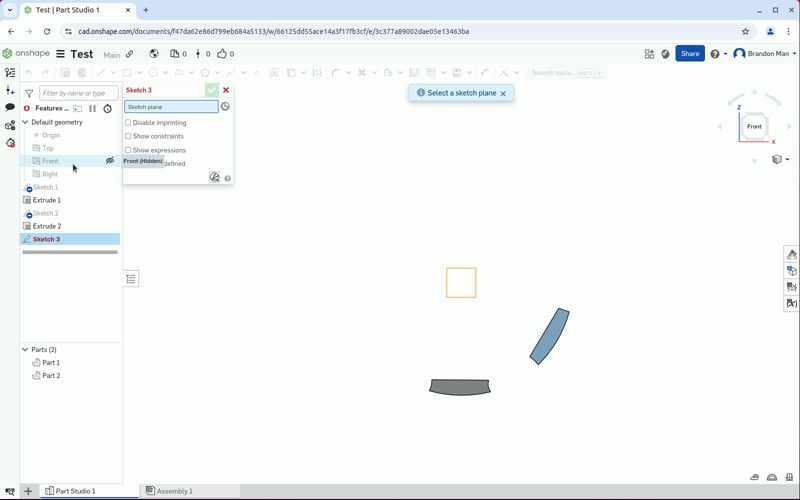
click(73, 163)
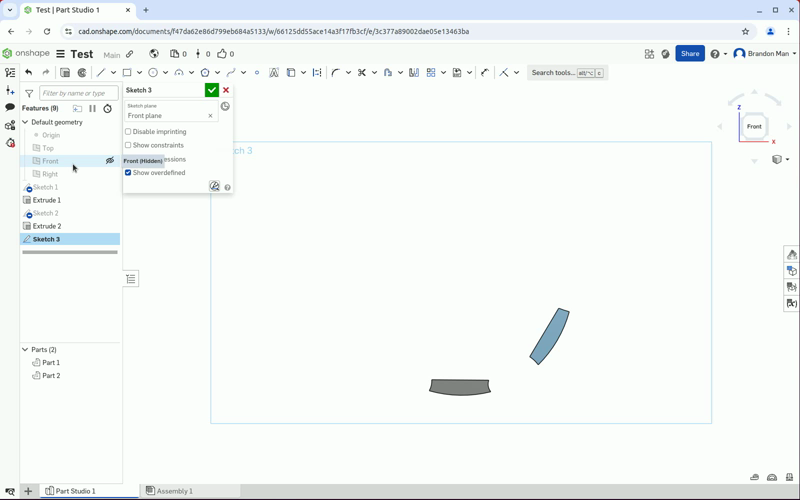
mouse_move(73, 352)
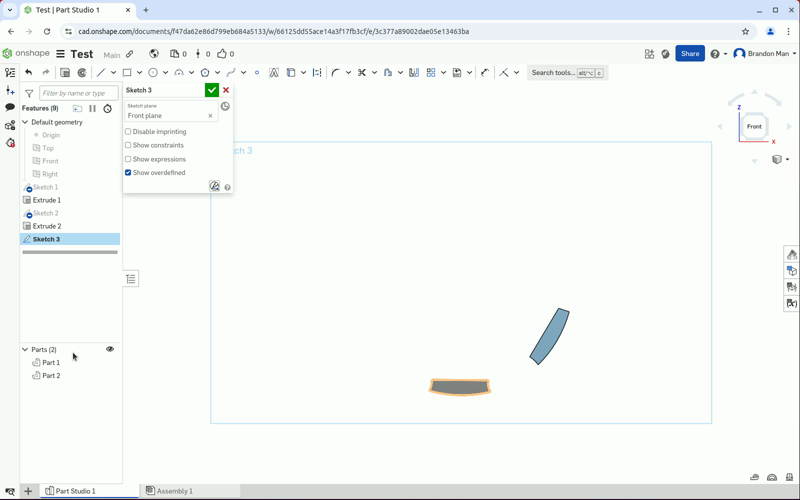
key(y)
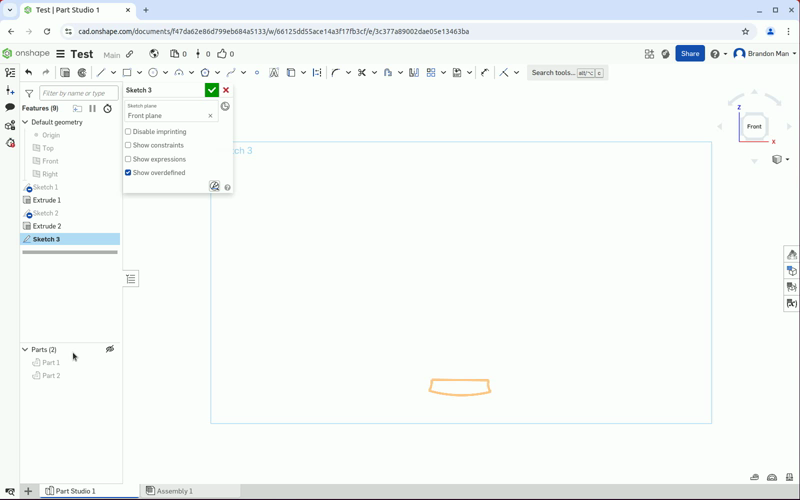
key(a)
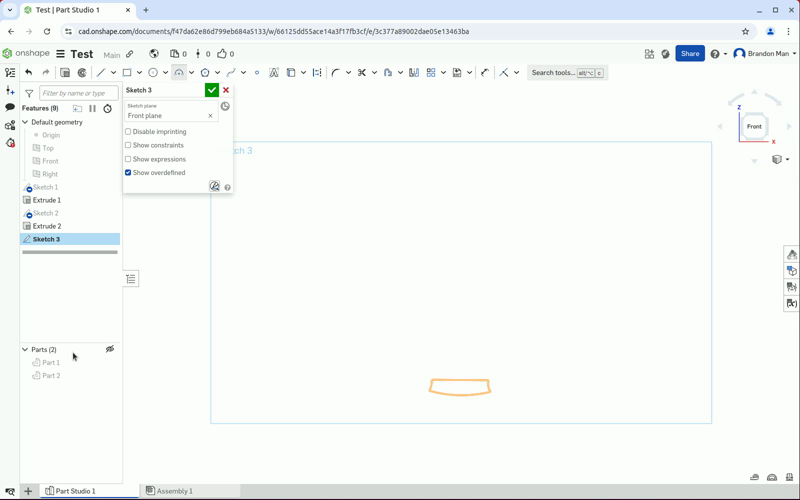
key_down(shift)
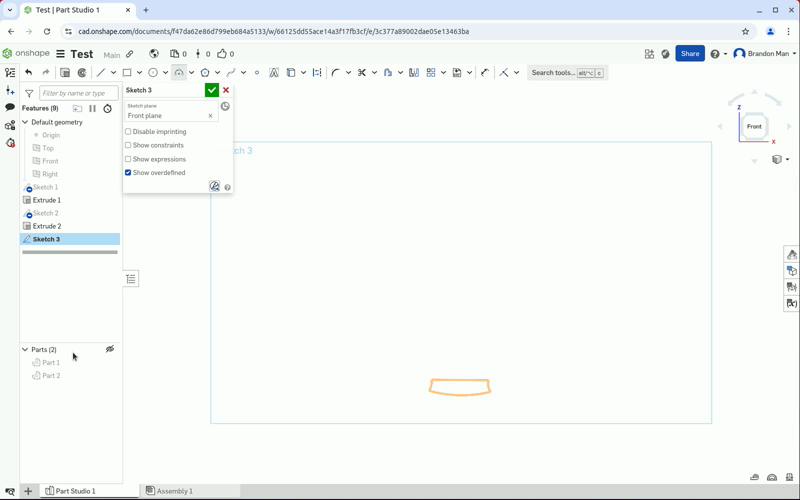
mouse_move(351, 309)
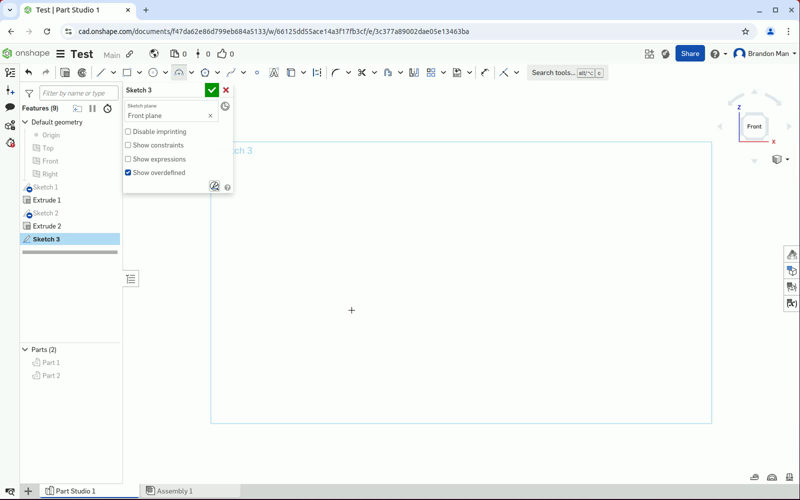
click(351, 309)
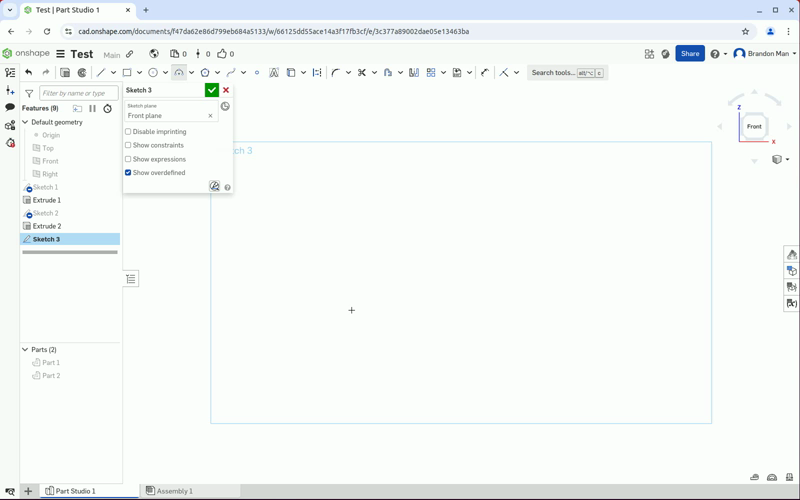
key_up(shift)
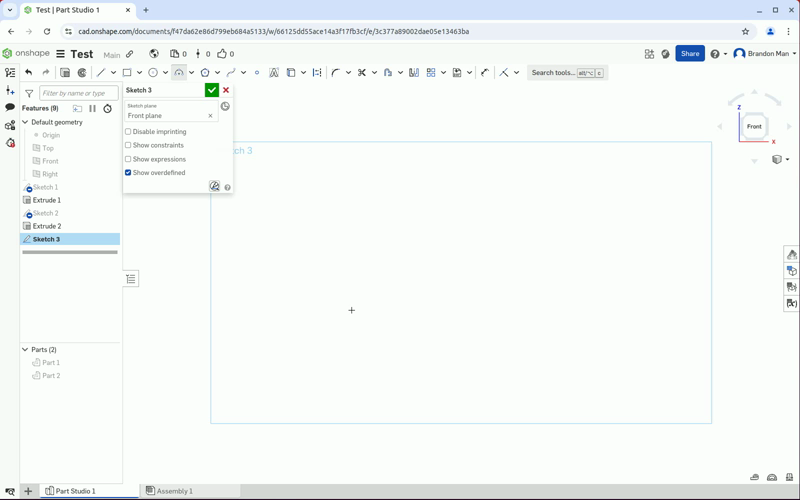
key_down(shift)
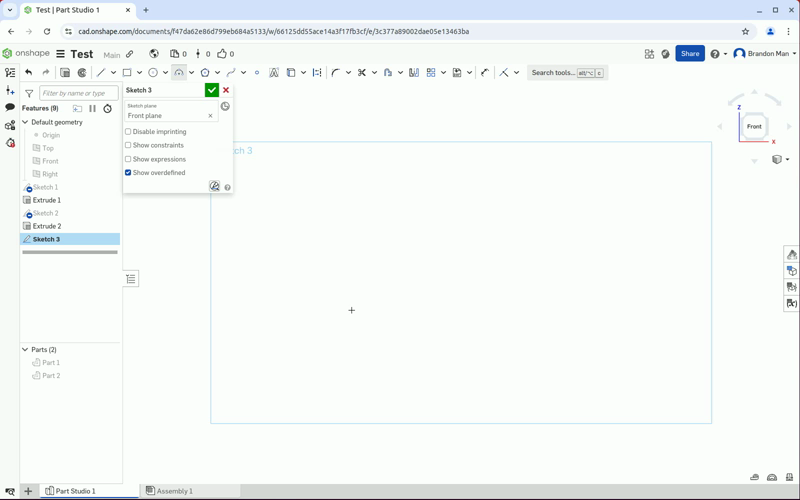
mouse_move(382, 363)
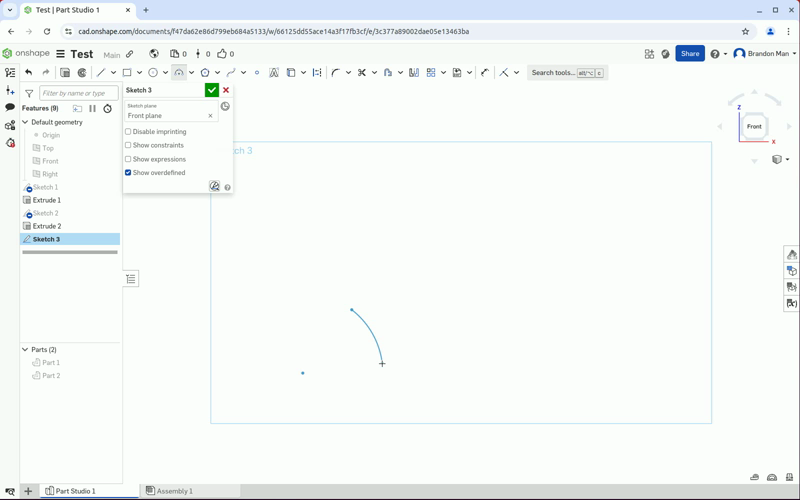
click(382, 363)
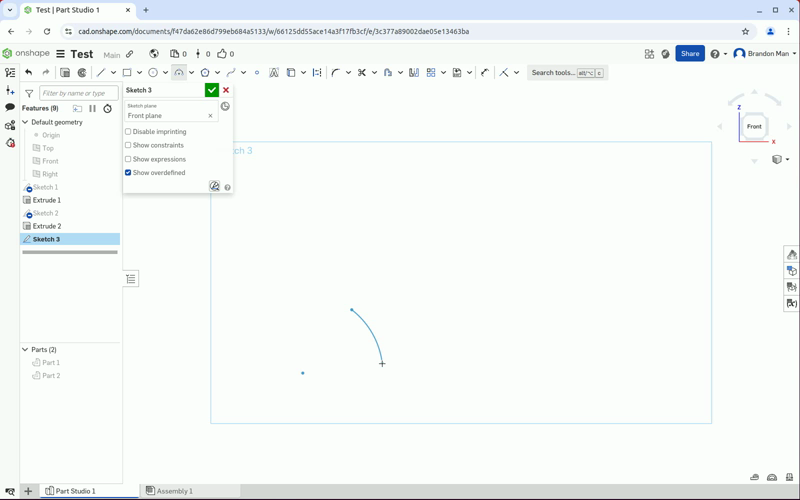
mouse_move(363, 338)
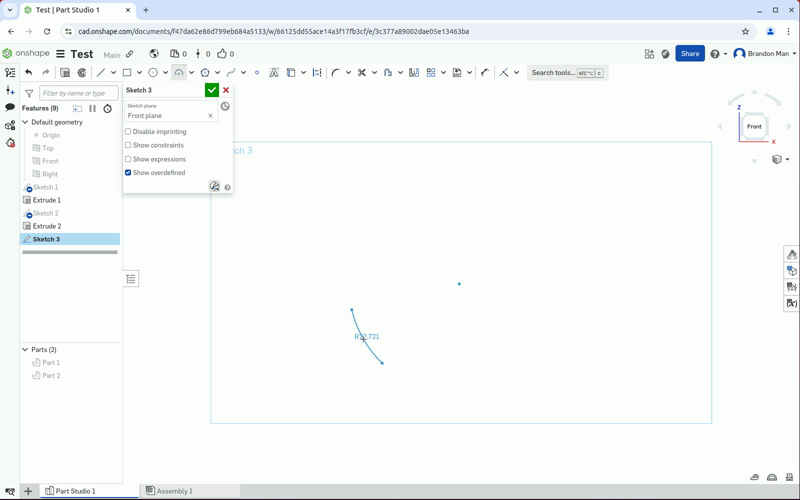
click(363, 338)
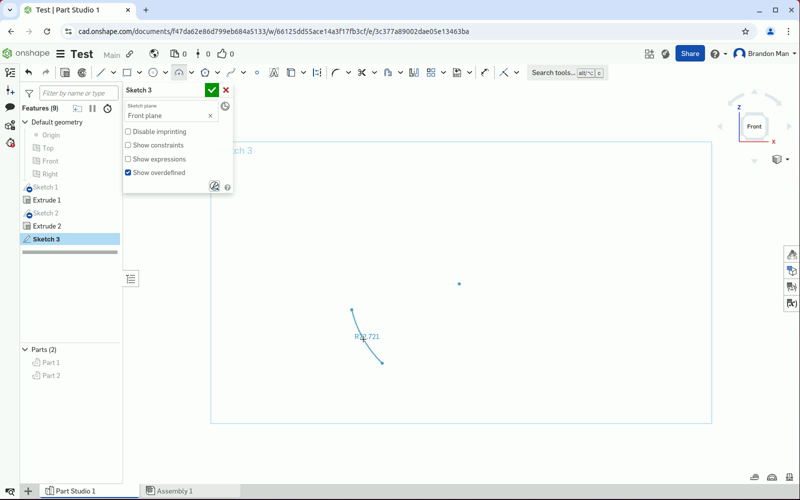
key_up(shift)
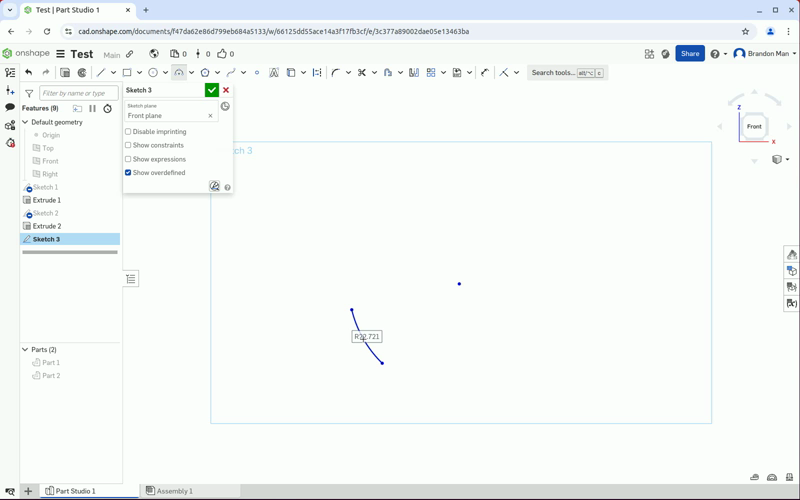
mouse_move(382, 363)
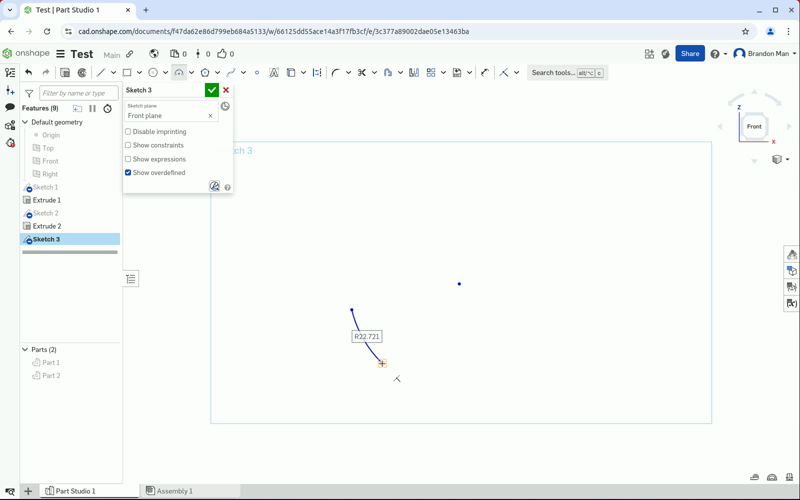
click(382, 363)
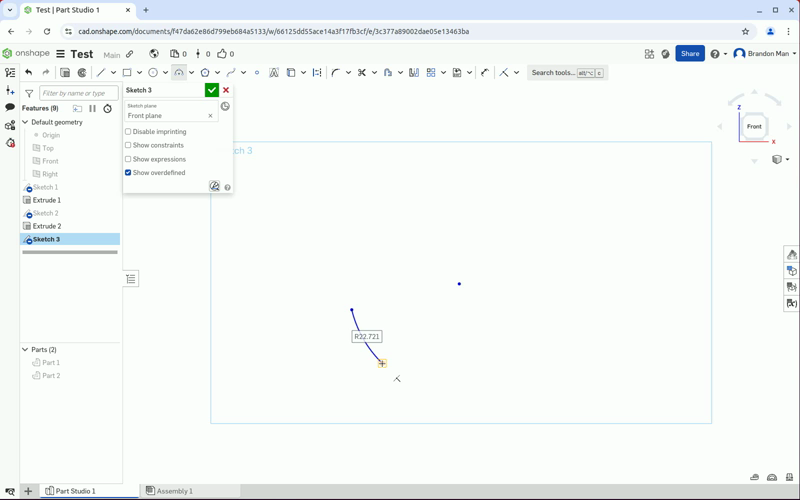
key_down(shift)
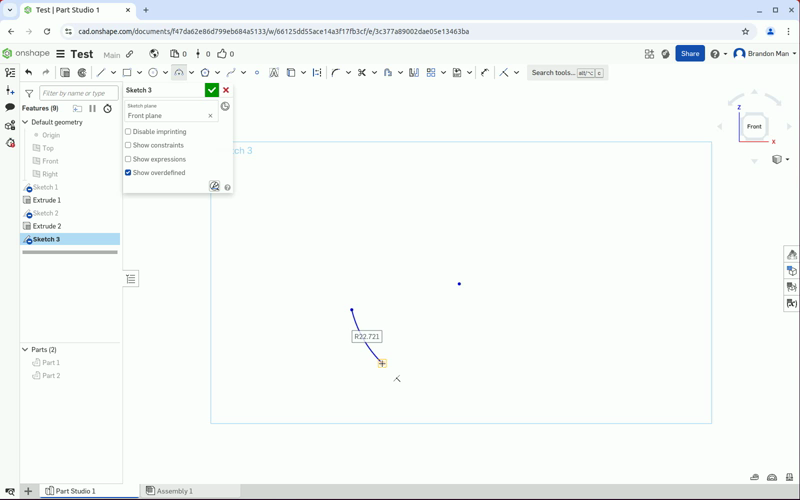
mouse_move(390, 355)
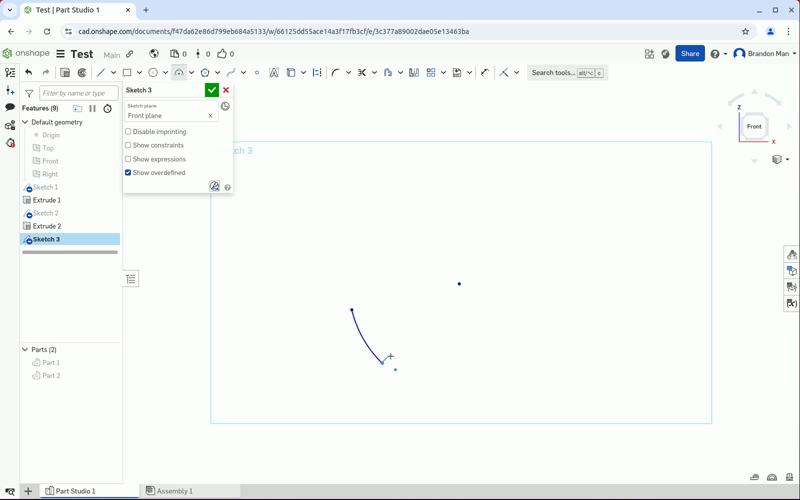
click(390, 355)
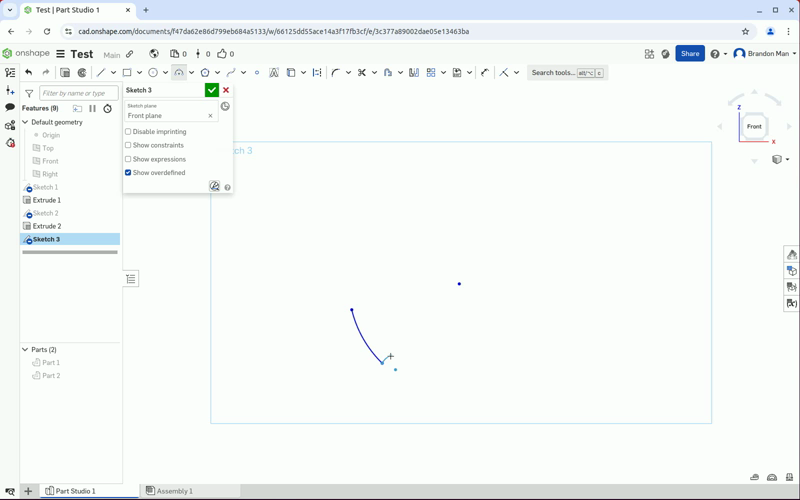
mouse_move(385, 359)
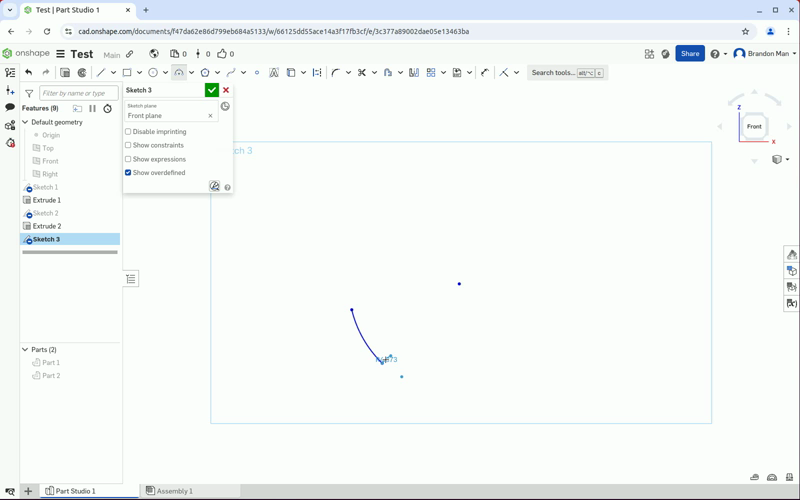
click(385, 359)
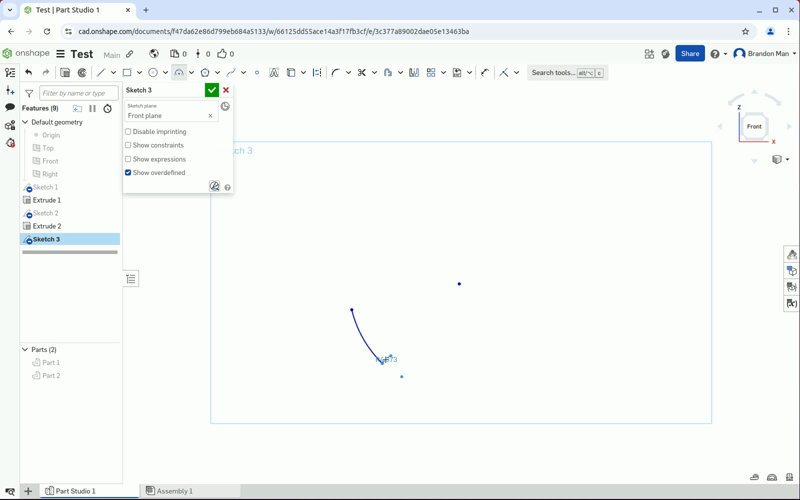
key_up(shift)
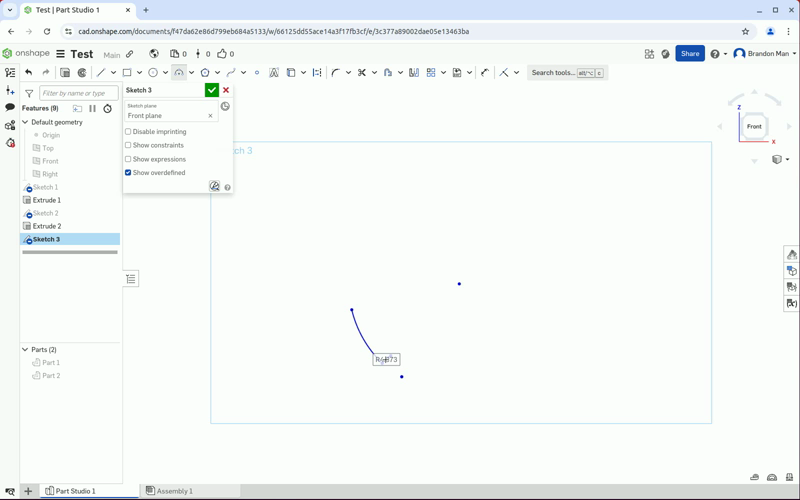
key(esc)
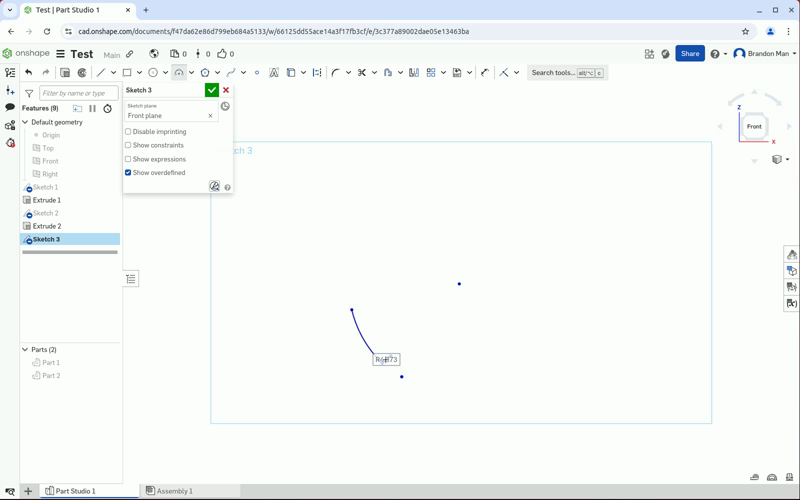
key(l)
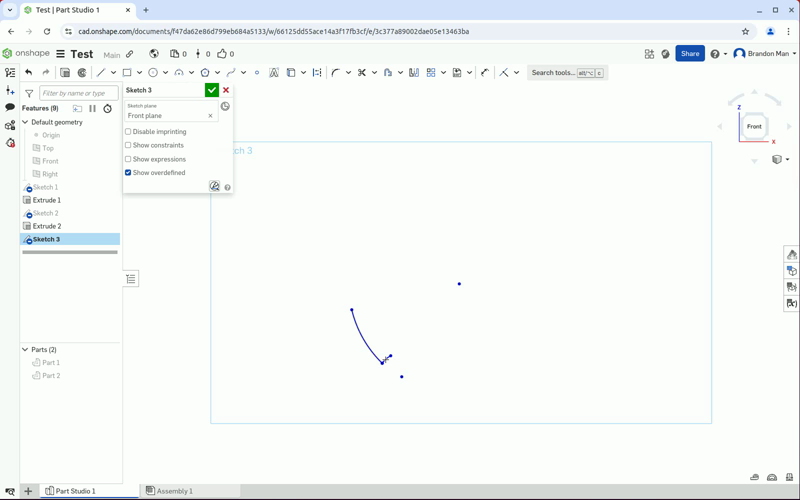
mouse_move(390, 355)
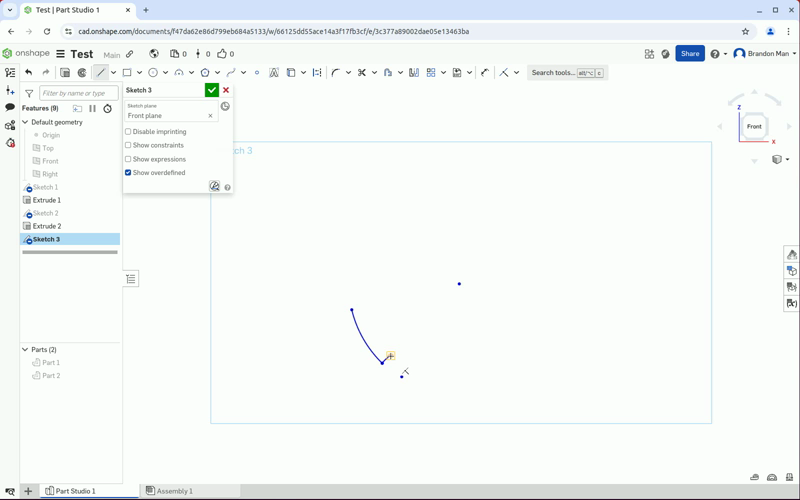
click(390, 355)
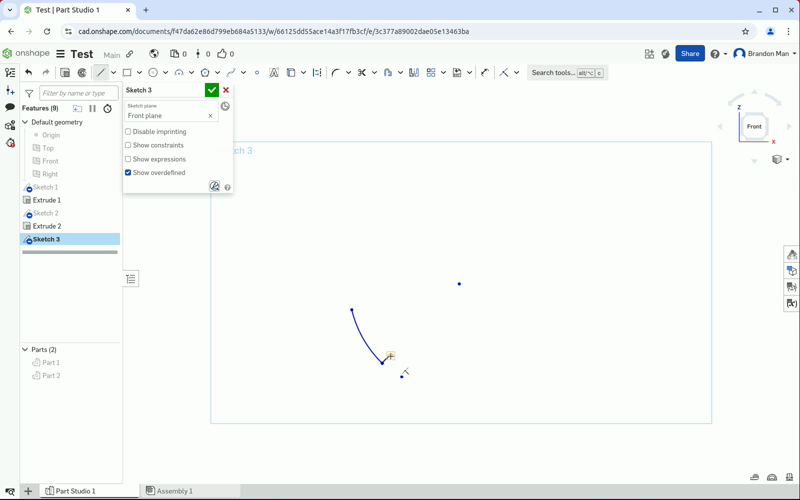
key_down(shift)
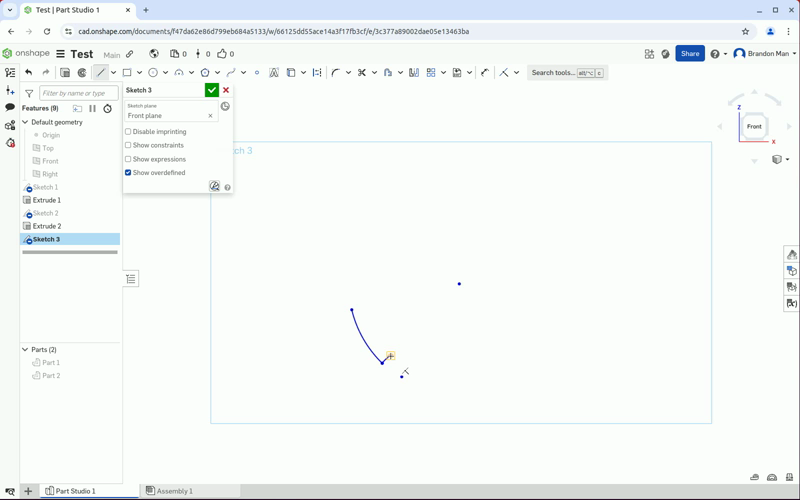
mouse_move(420, 355)
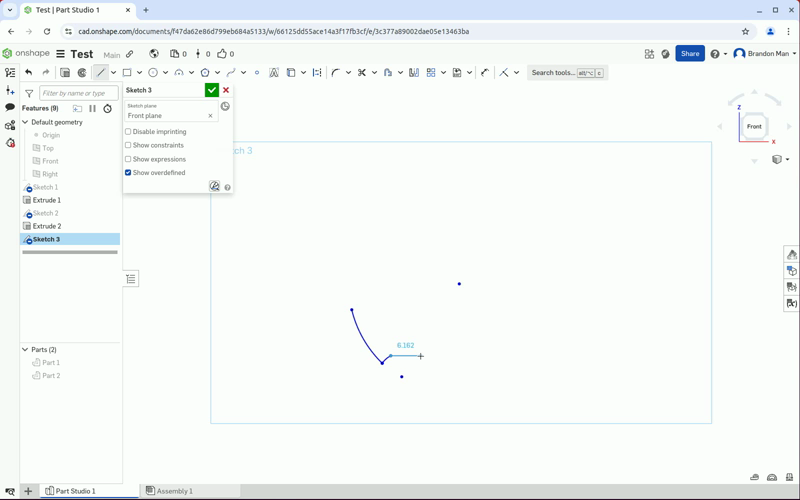
mouse_move(362, 306)
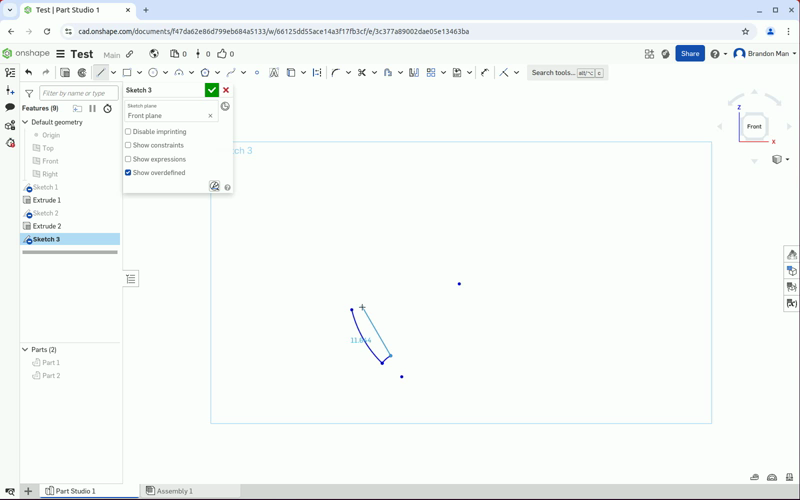
click(362, 306)
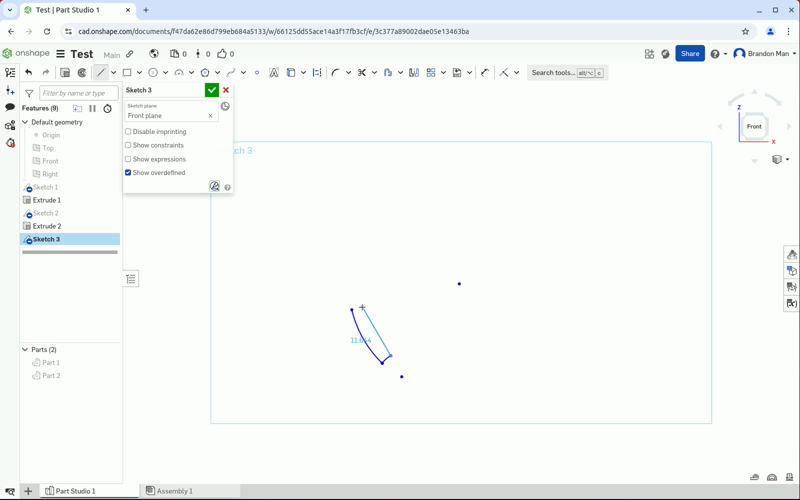
key_up(shift)
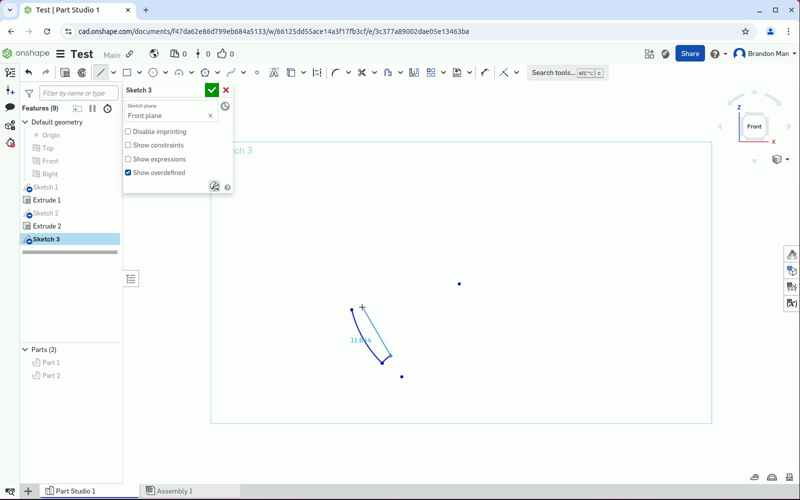
key(esc)
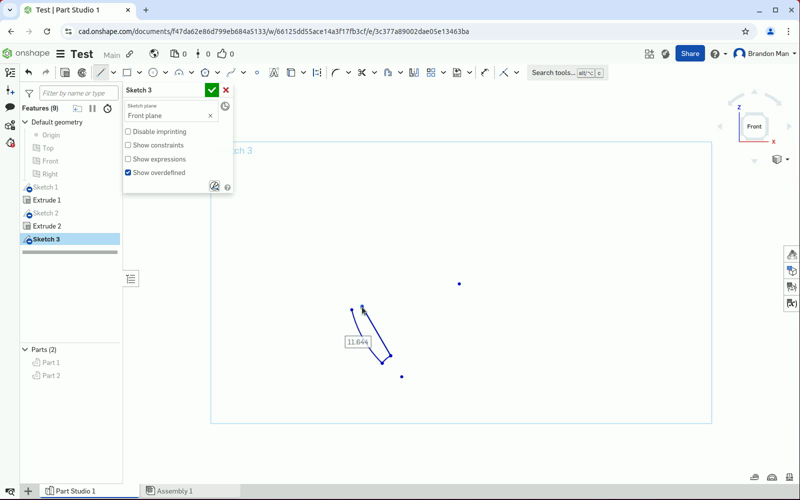
key(a)
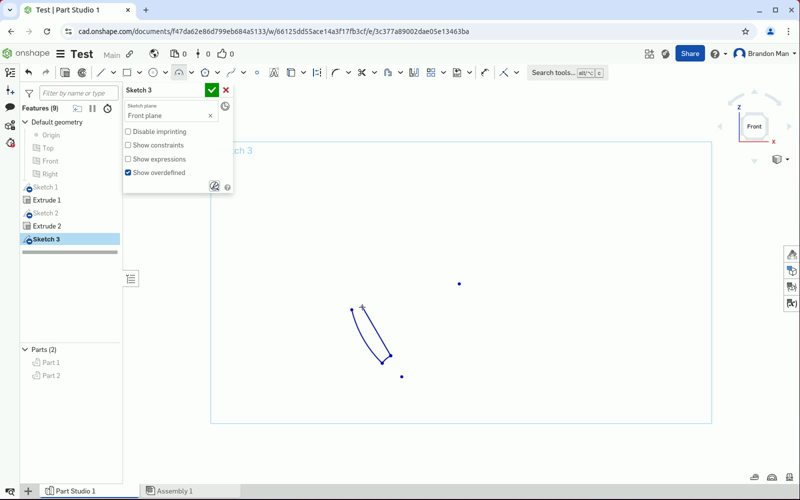
mouse_move(362, 306)
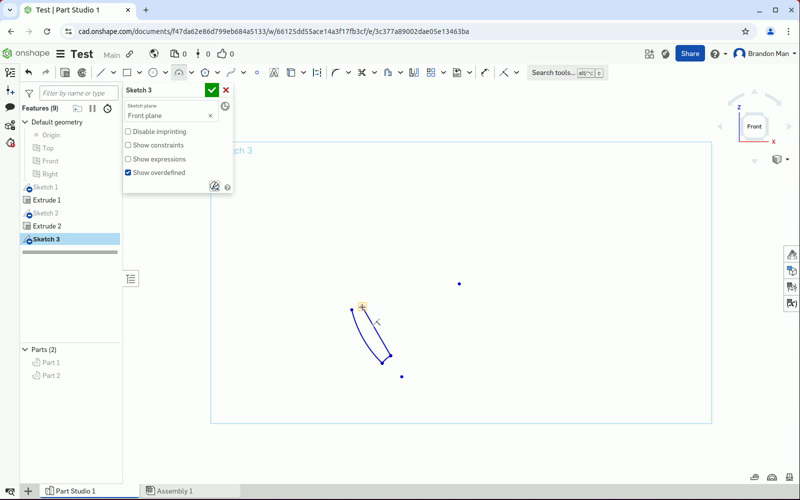
click(362, 306)
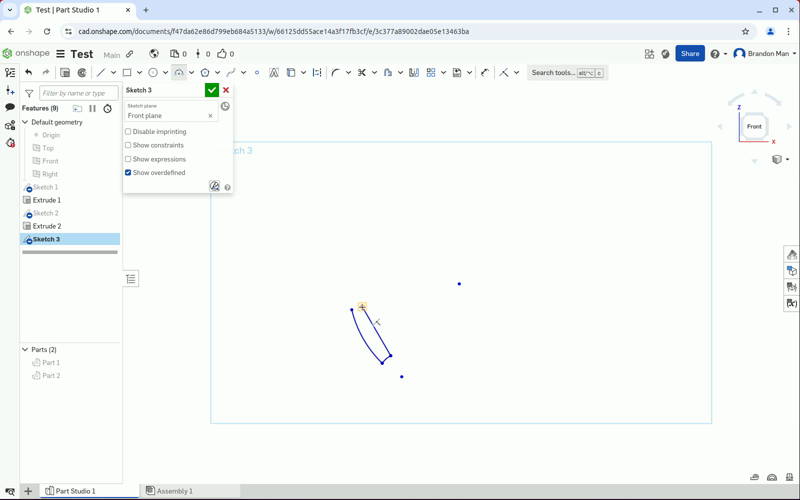
mouse_move(351, 309)
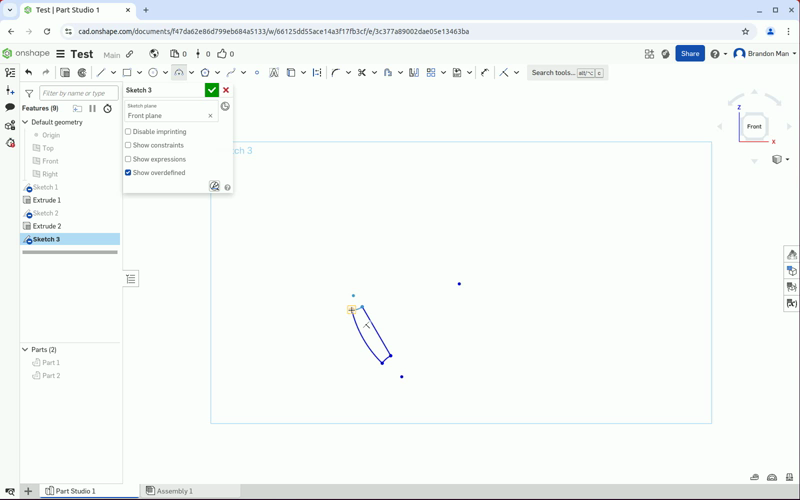
click(351, 309)
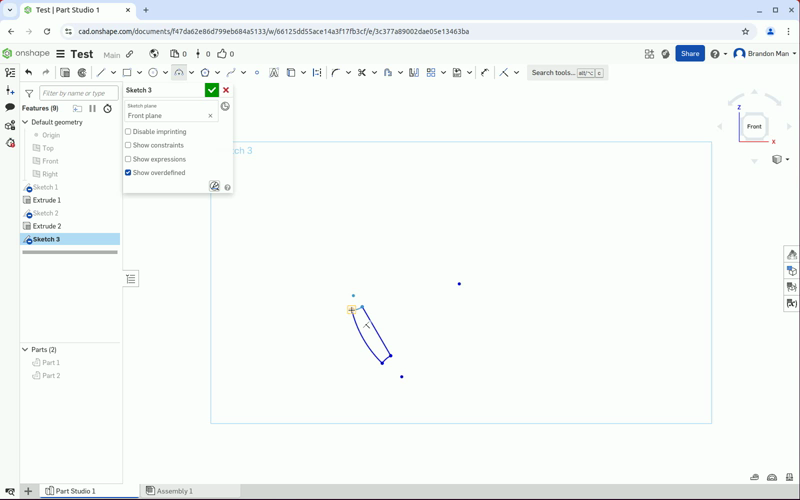
key_down(shift)
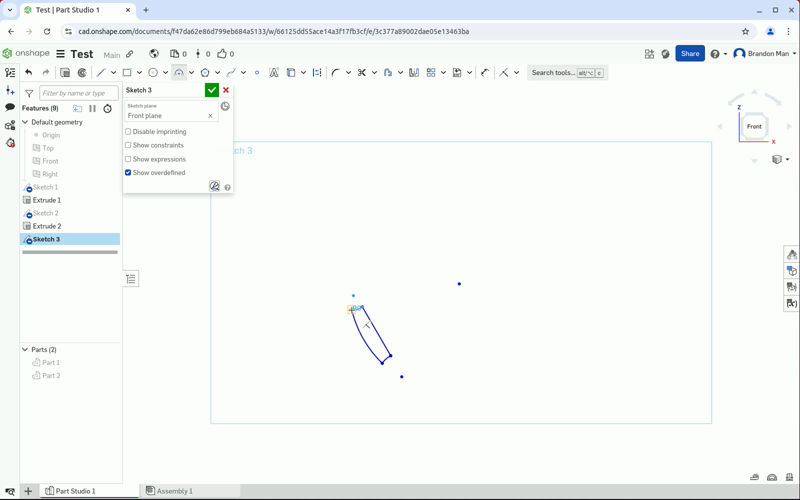
mouse_move(357, 308)
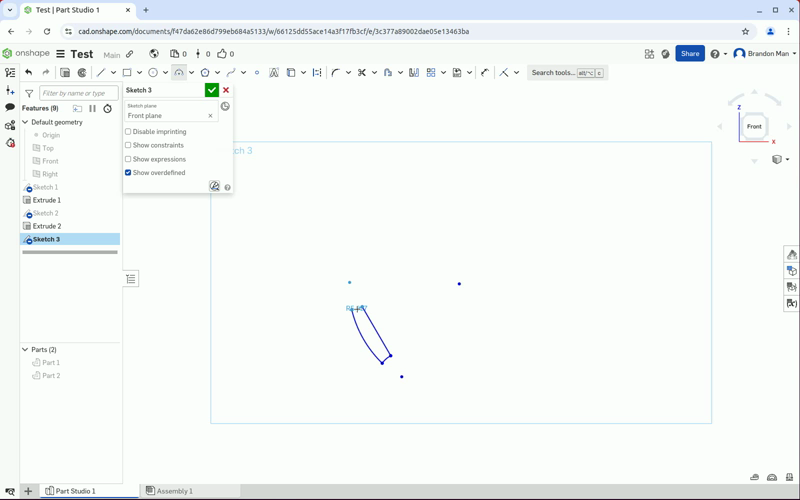
click(357, 308)
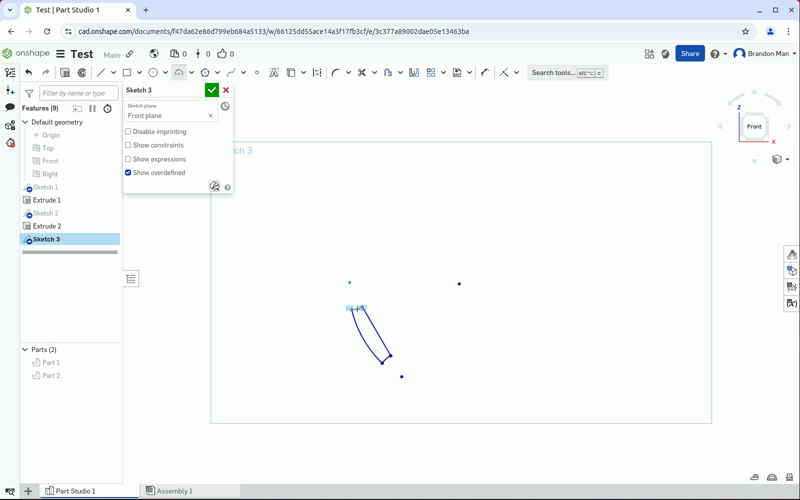
key_up(shift)
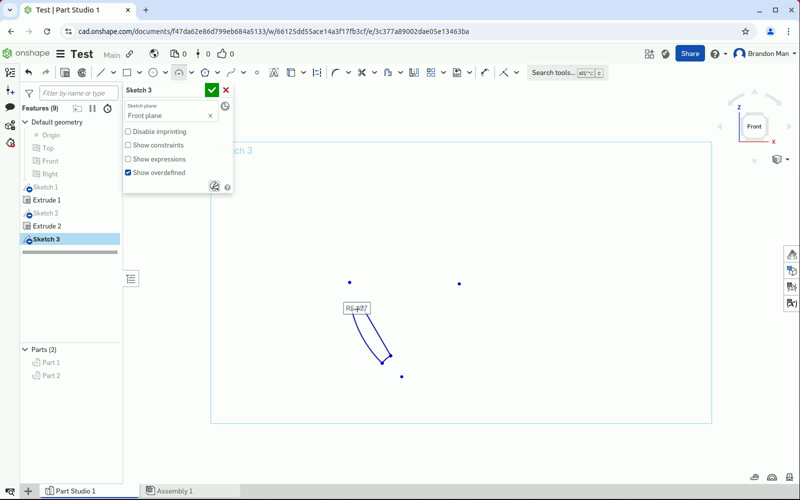
key(esc)
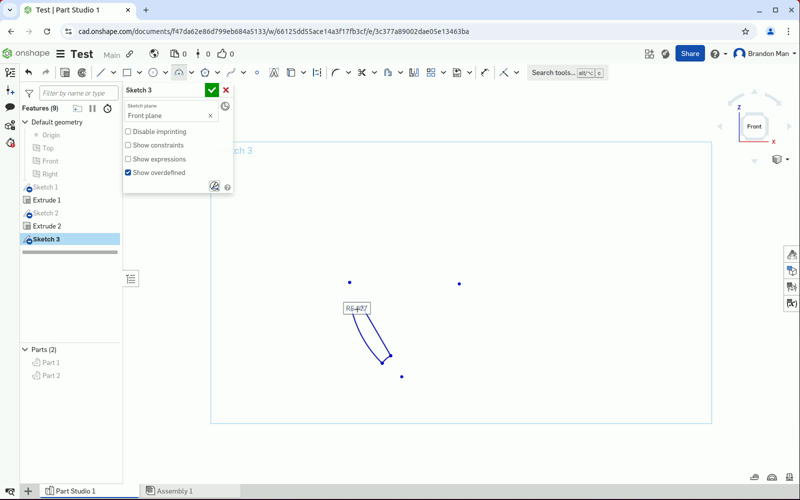
mouse_move(379, 355)
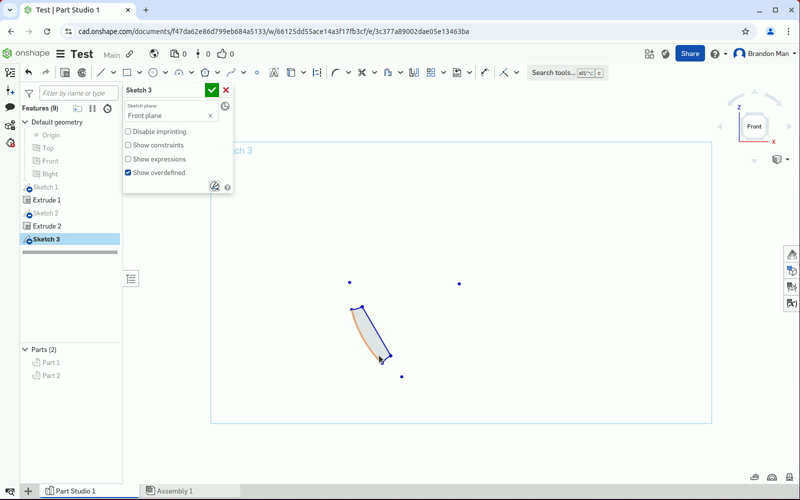
scroll(6)
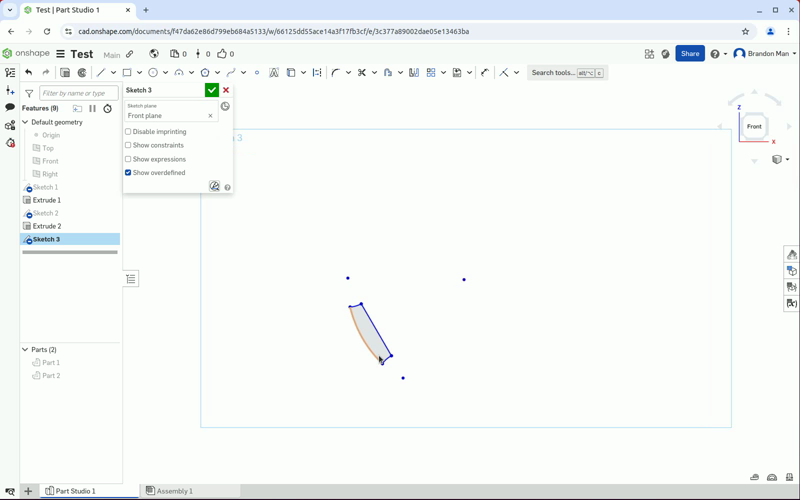
scroll(6)
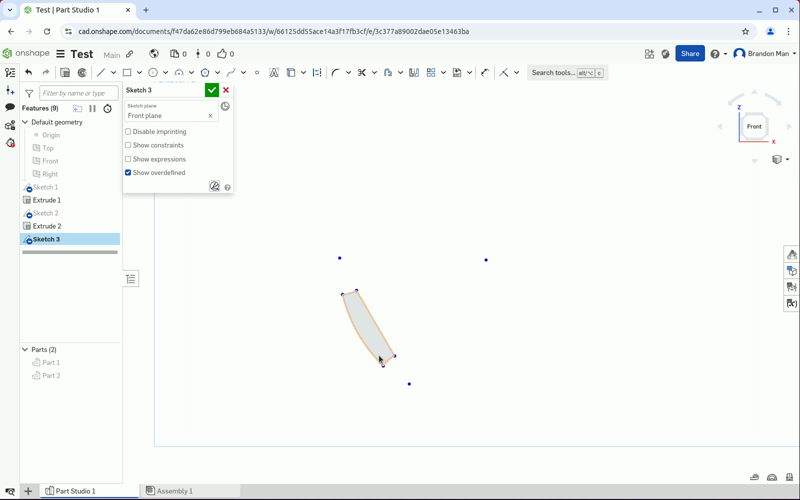
scroll(6)
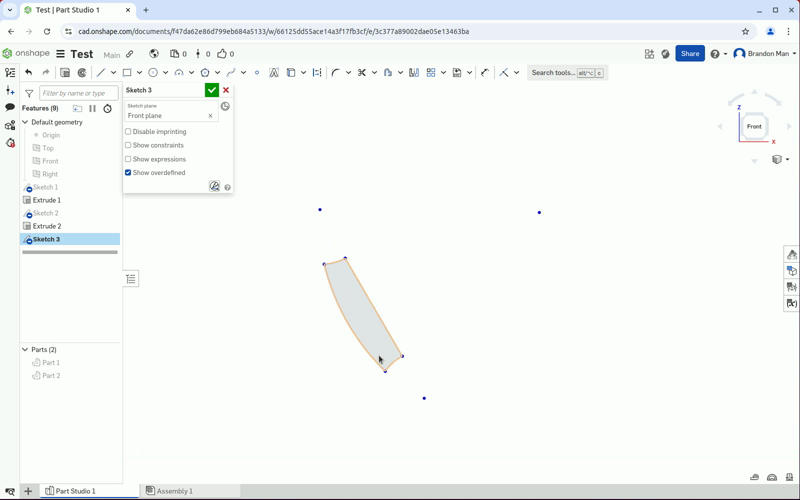
scroll(6)
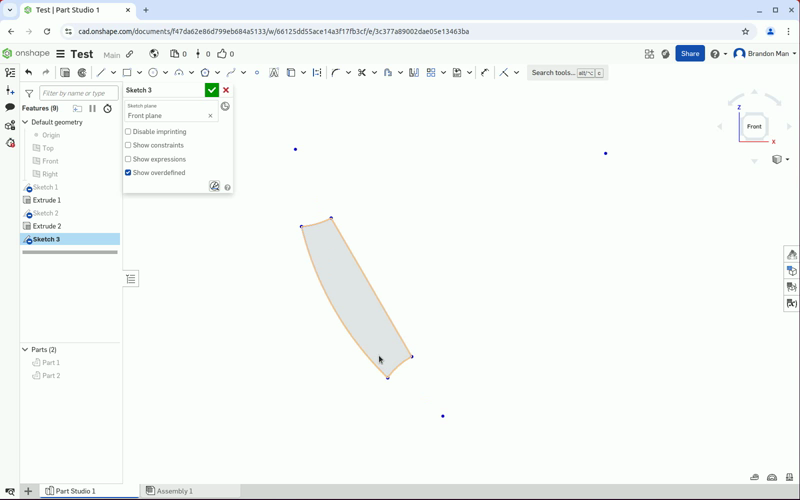
scroll(6)
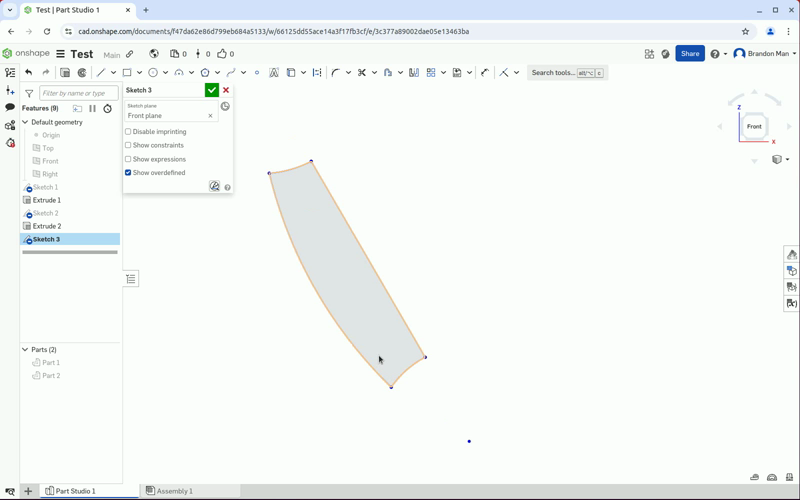
scroll(6)
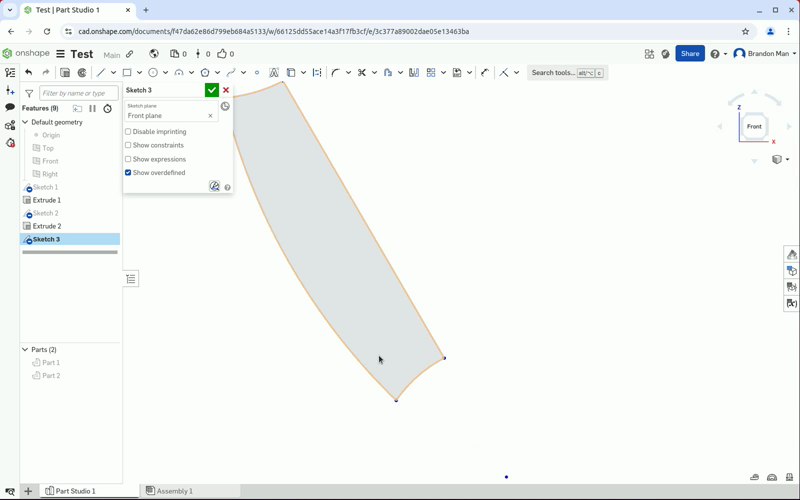
scroll(6)
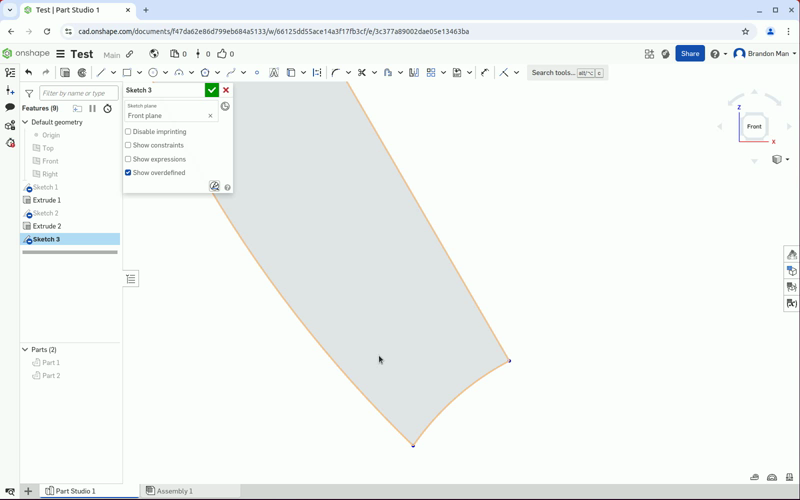
click(379, 355)
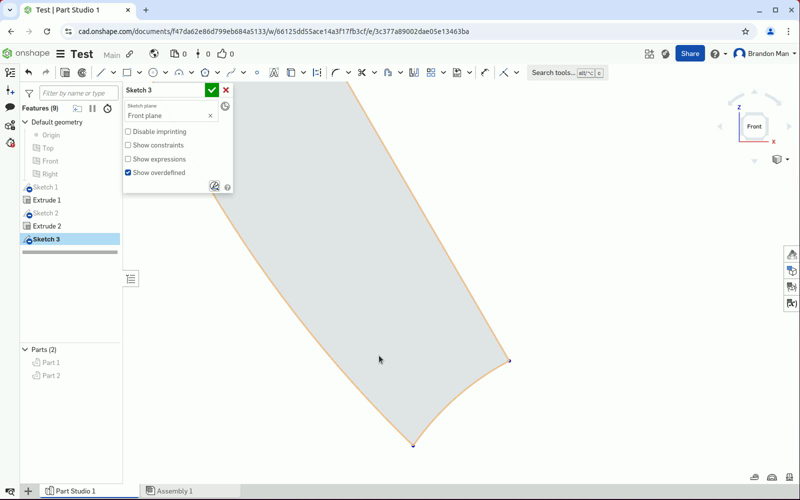
scroll(-6)
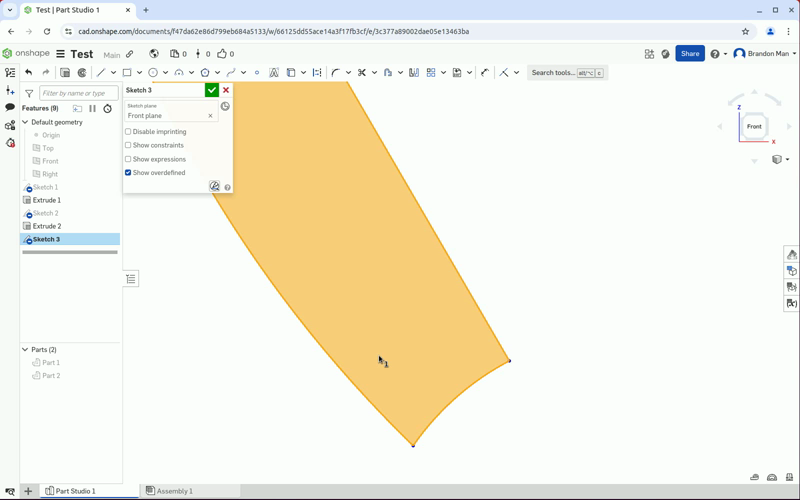
scroll(-6)
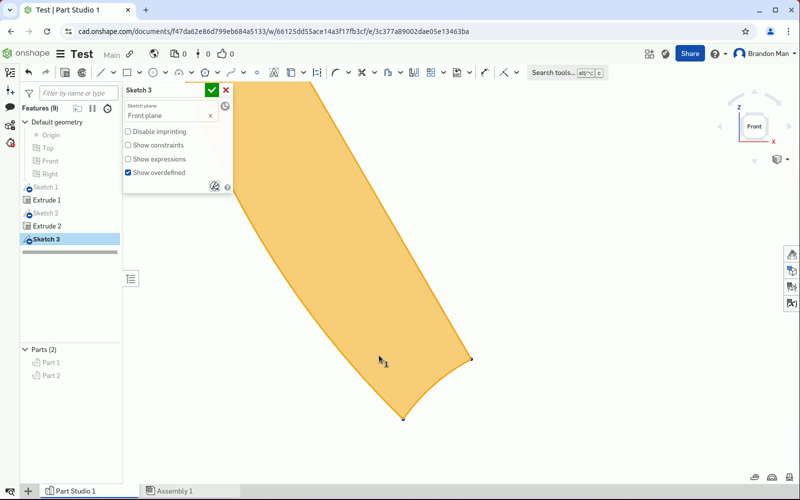
scroll(-6)
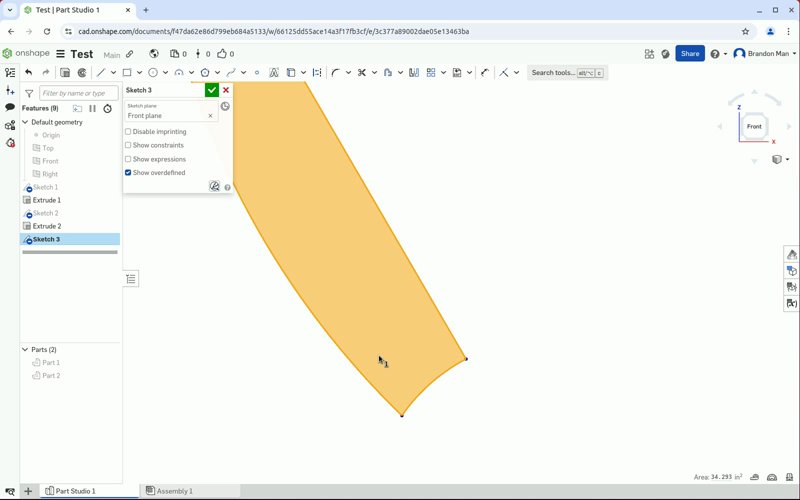
scroll(-6)
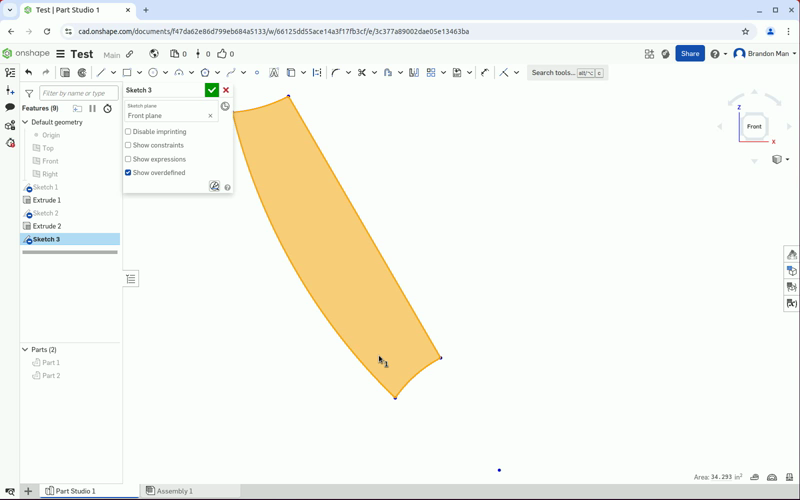
scroll(-6)
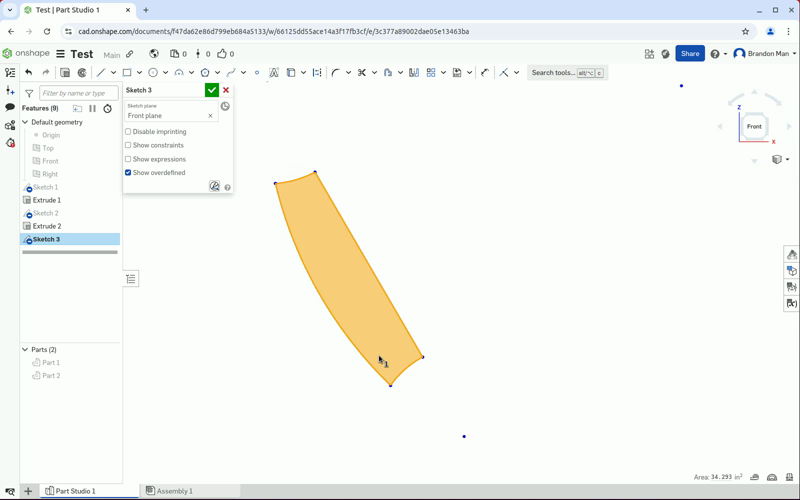
scroll(-6)
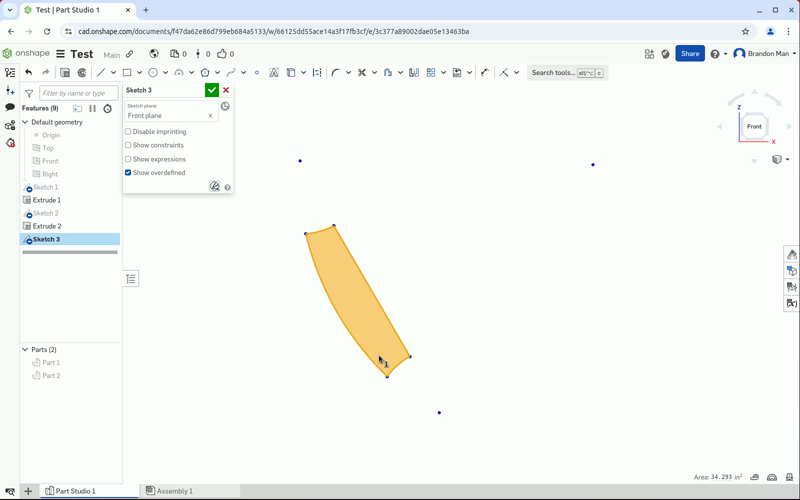
scroll(-6)
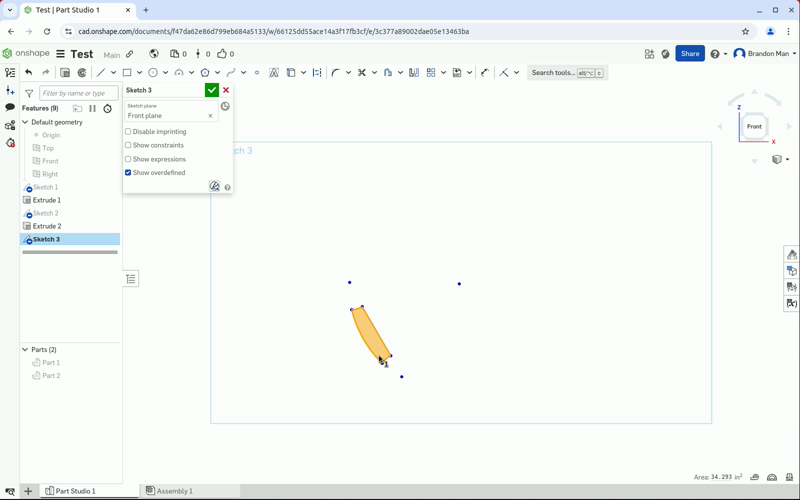
mouse_move(73, 352)
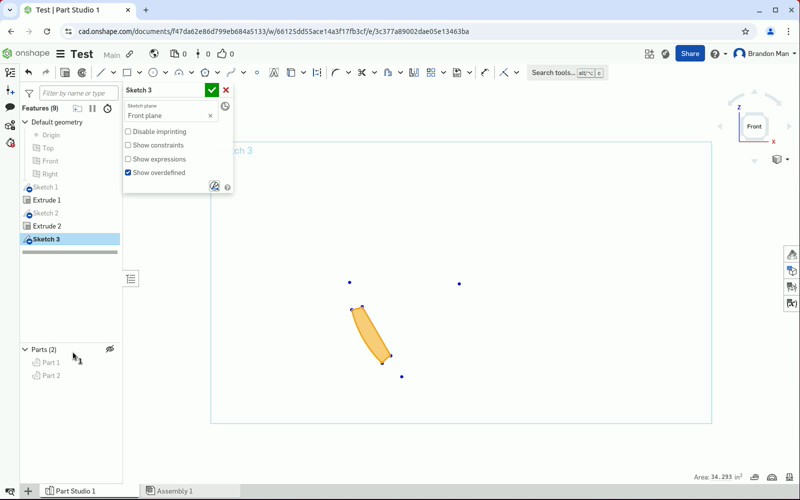
key(shift+y)
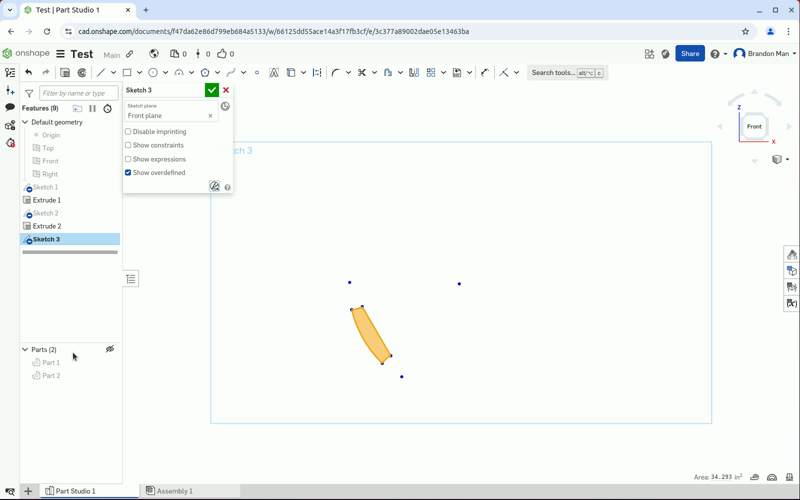
key(shift+e)
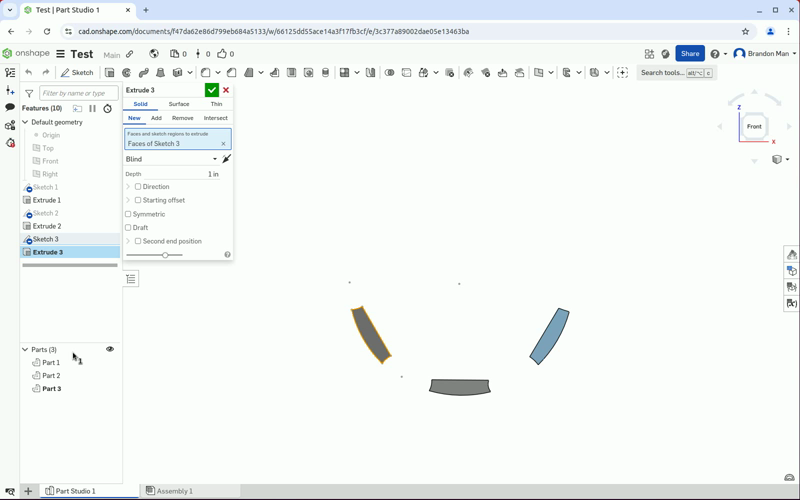
mouse_move(143, 106)
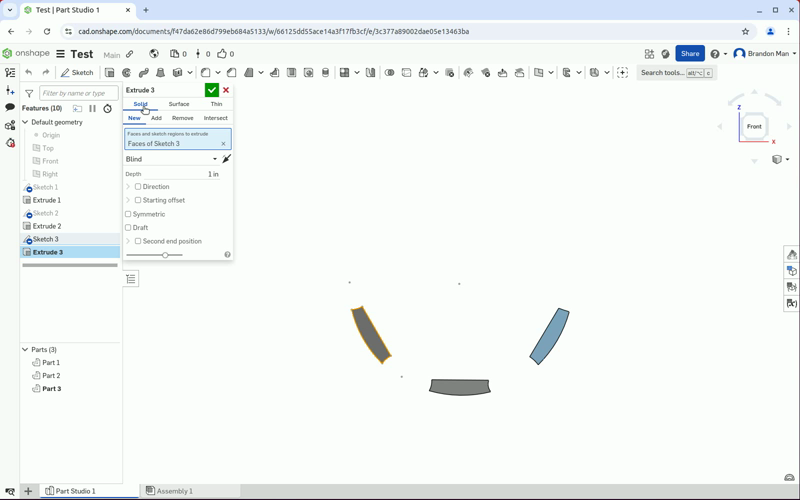
click(143, 106)
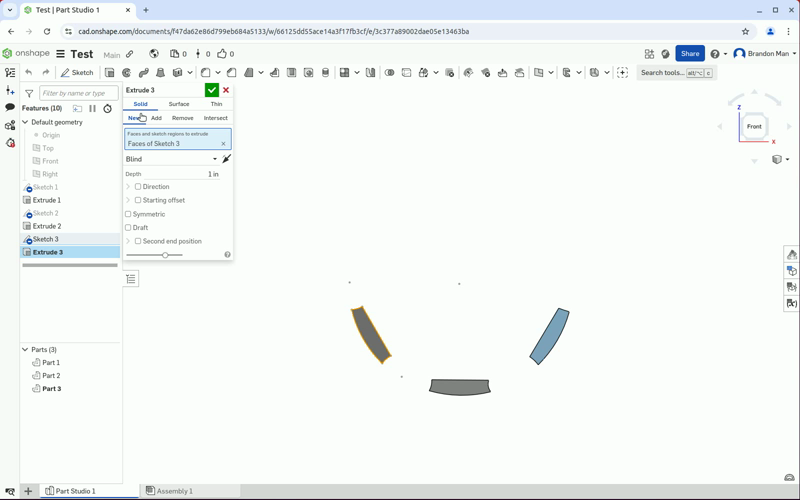
mouse_move(137, 120)
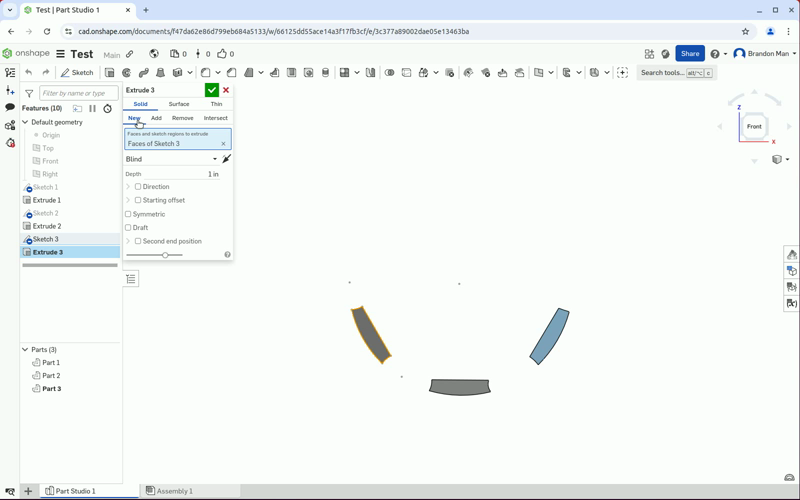
click(137, 120)
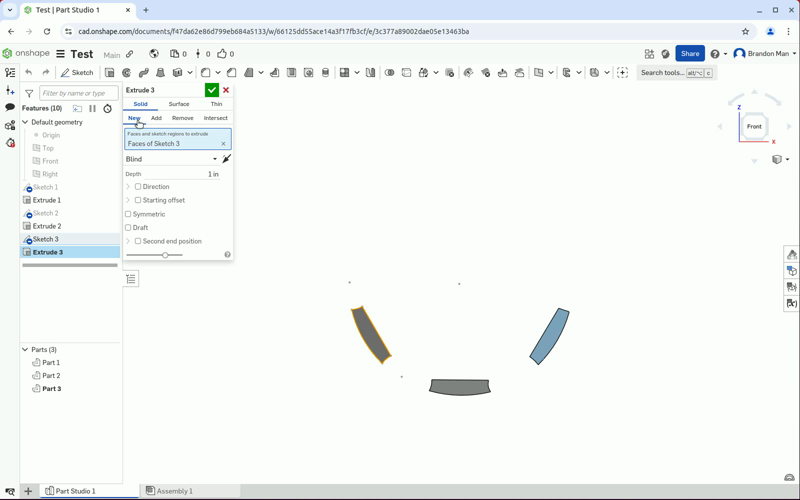
key(tab, 4)
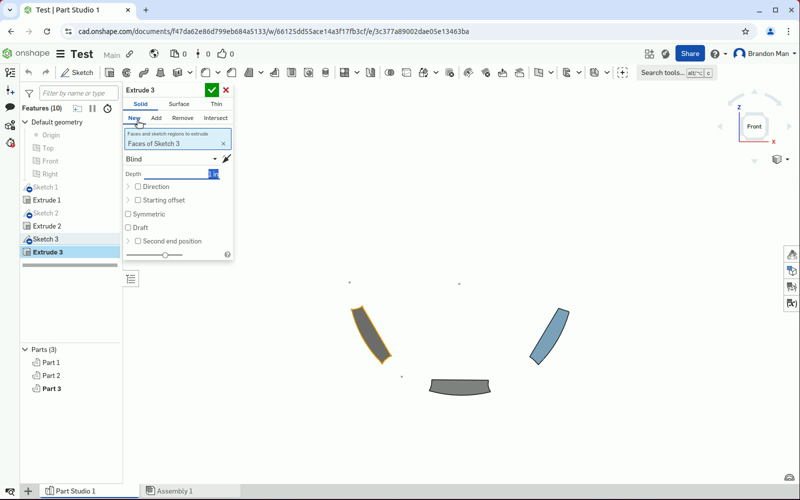
text(28.886)
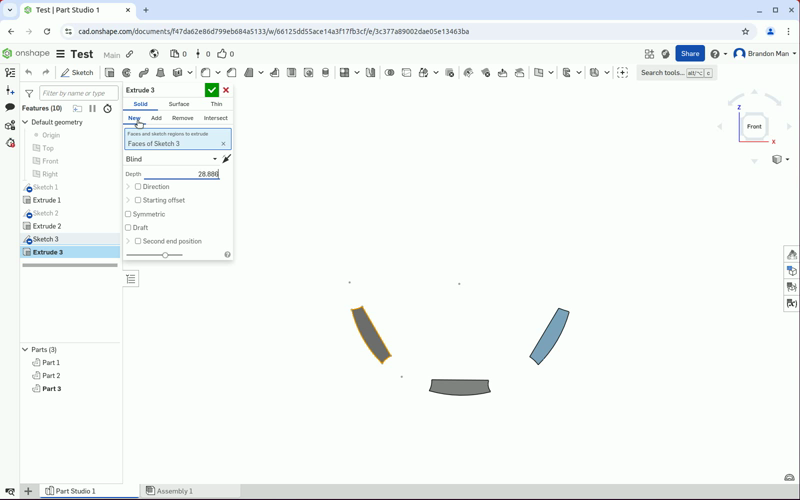
key(tab, 3)
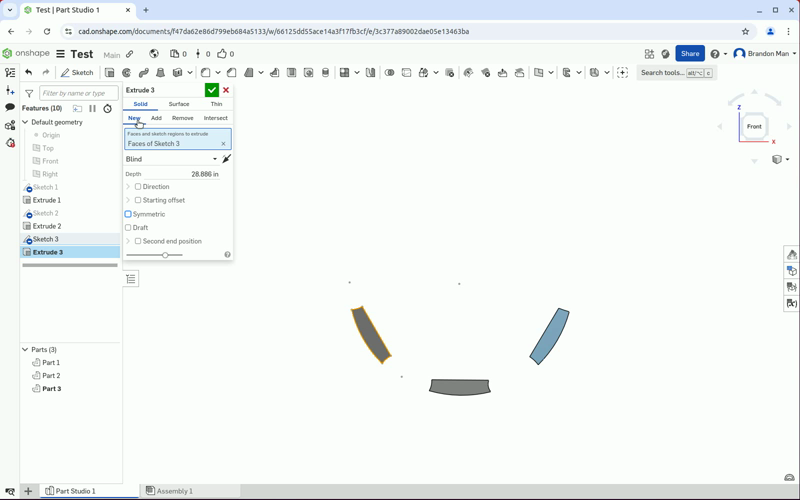
key(space)
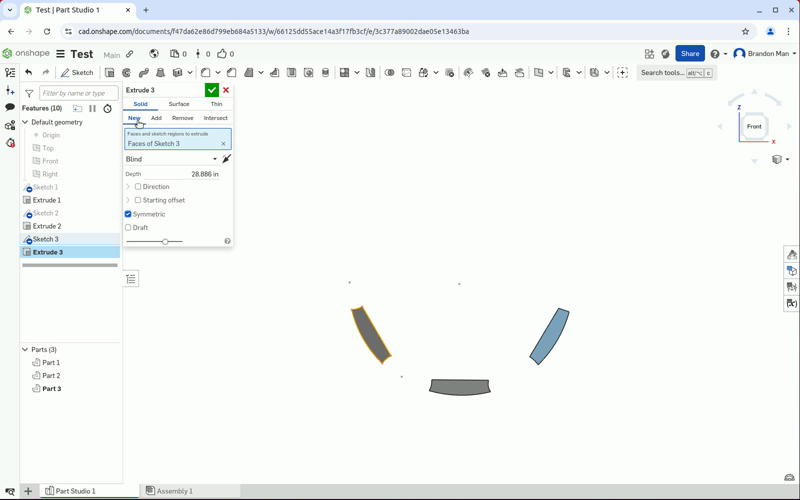
key(enter)
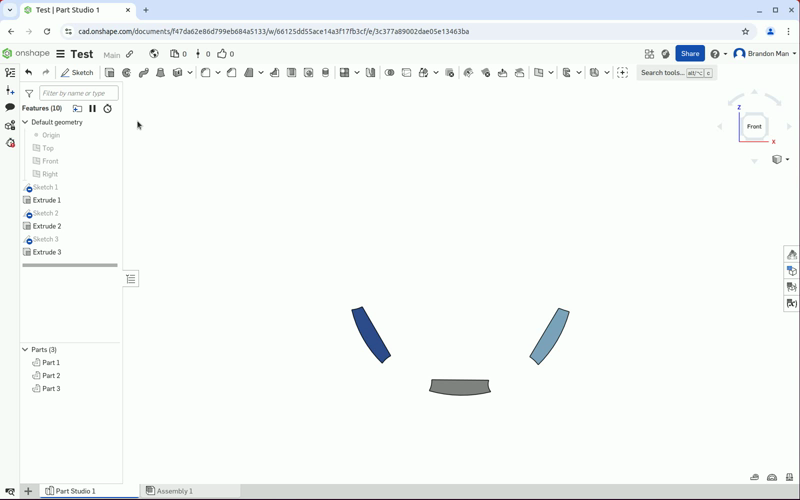
key(shift+h)
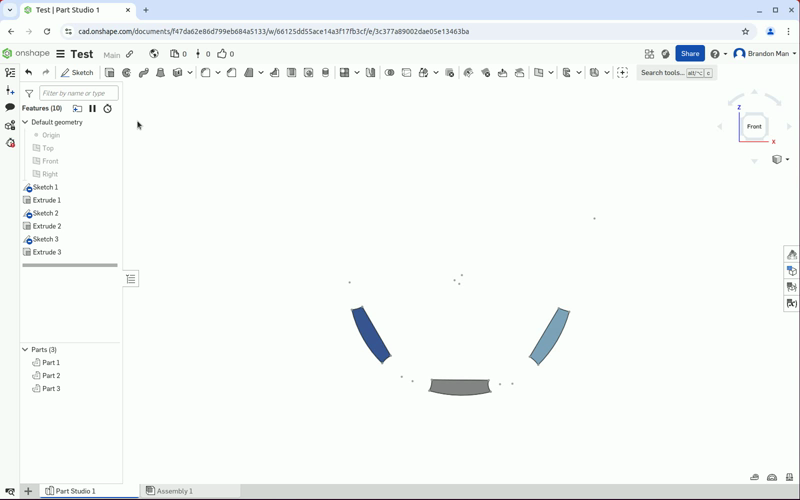
key(shift+h)
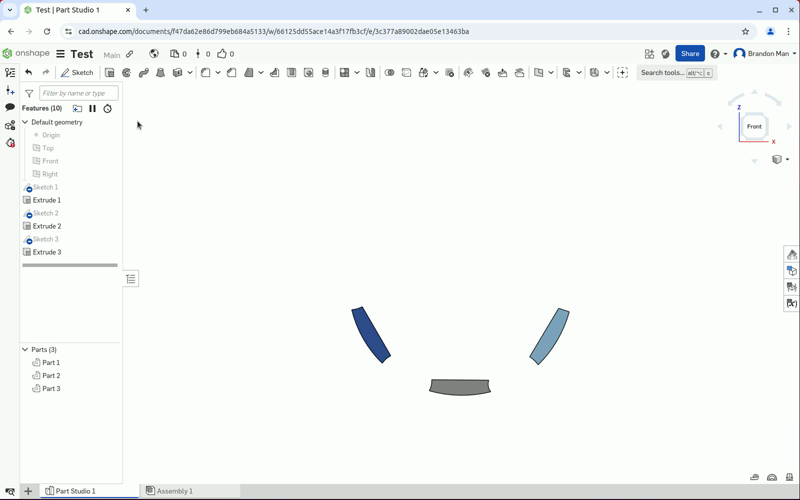
mouse_move(73, 189)
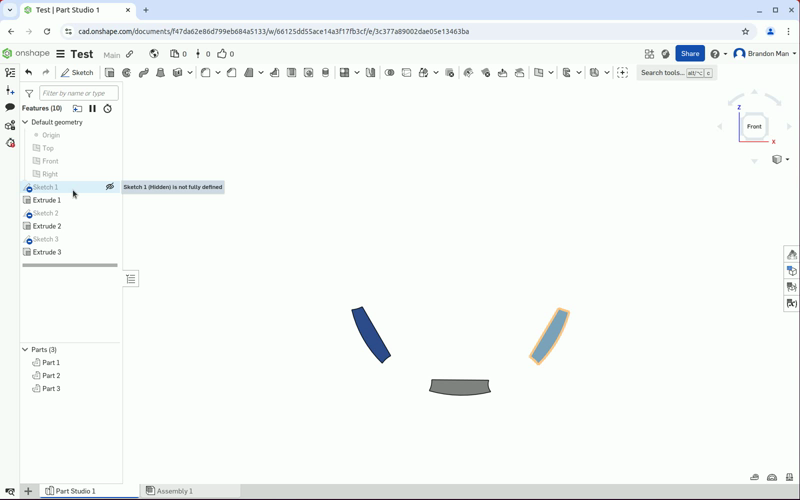
click(73, 189)
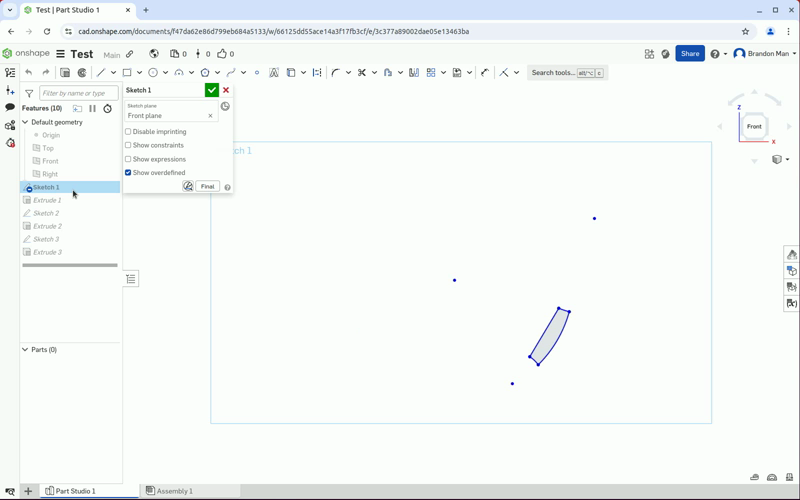
mouse_move(229, 92)
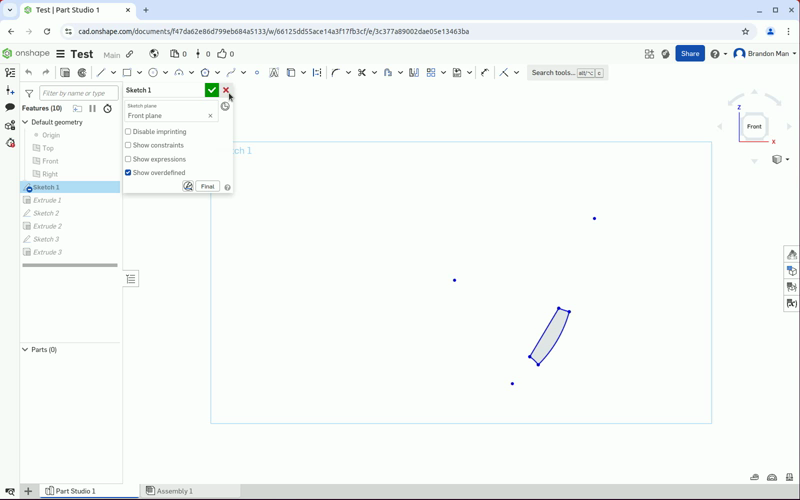
click(229, 92)
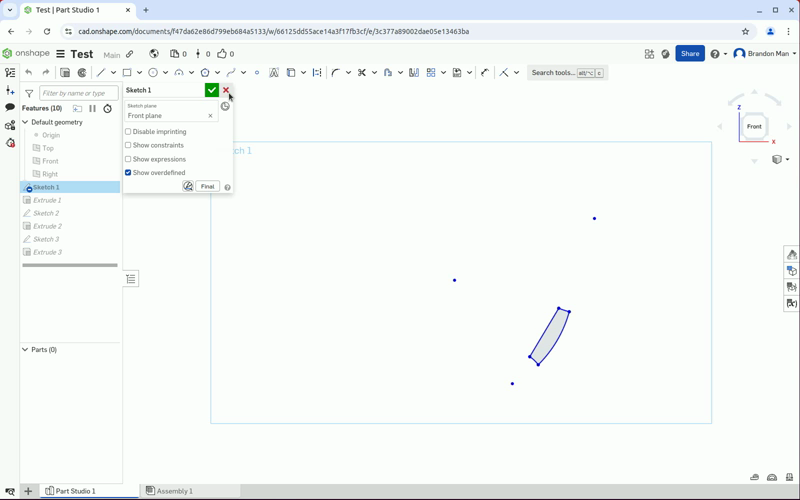
key(shift+s)
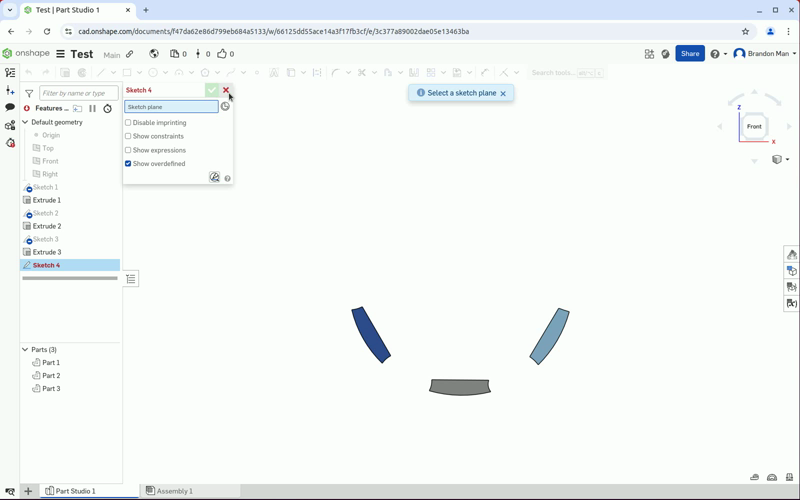
mouse_move(73, 163)
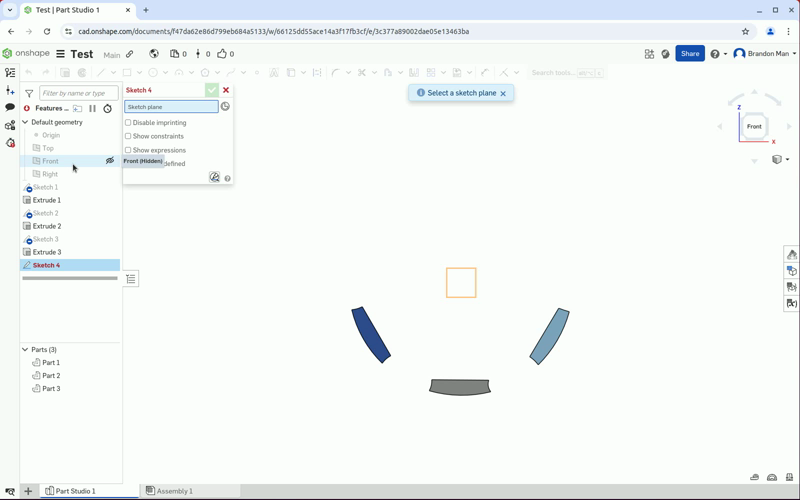
click(73, 163)
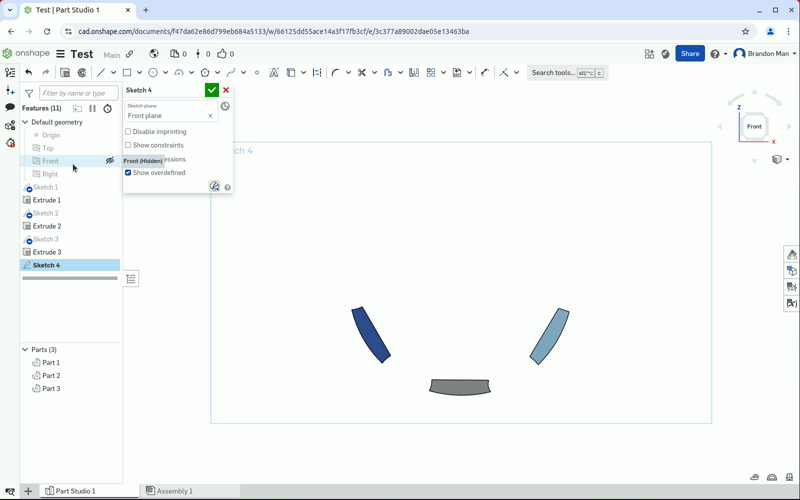
mouse_move(73, 352)
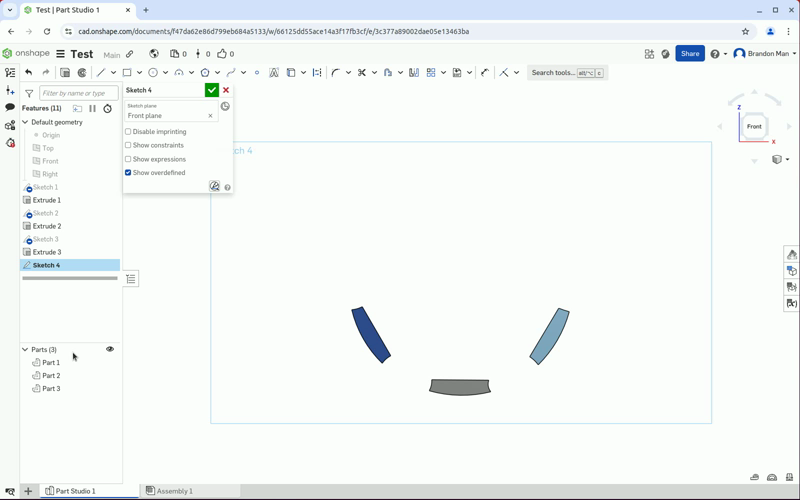
key(y)
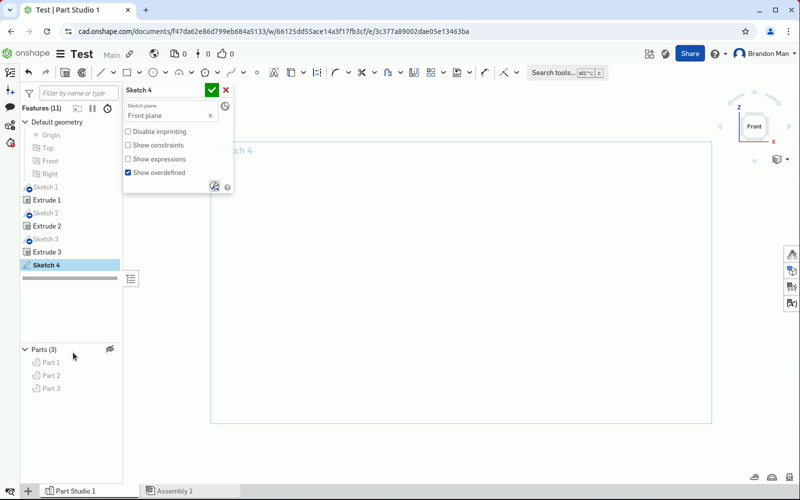
key(a)
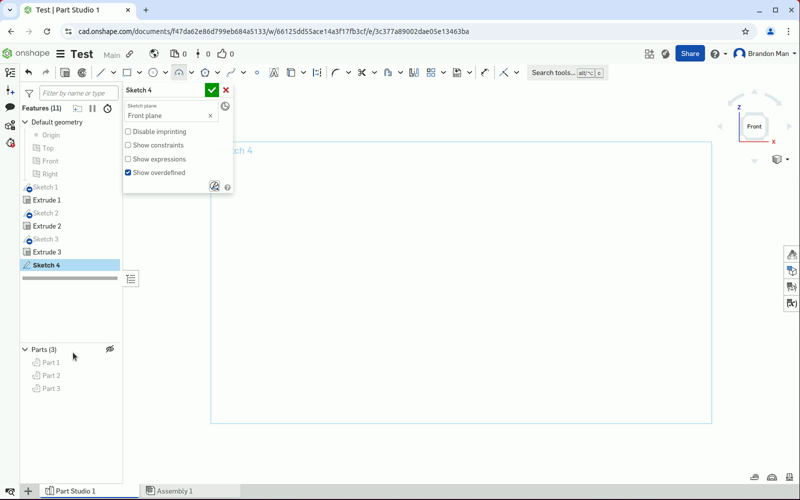
key_down(shift)
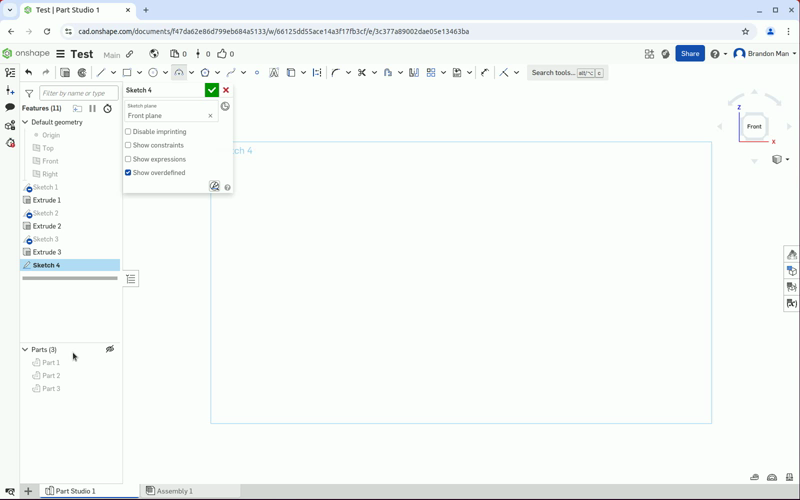
mouse_move(351, 253)
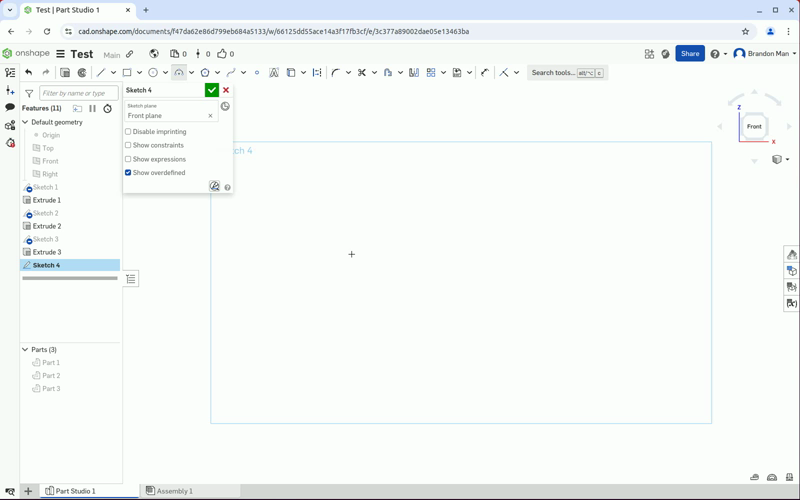
click(351, 253)
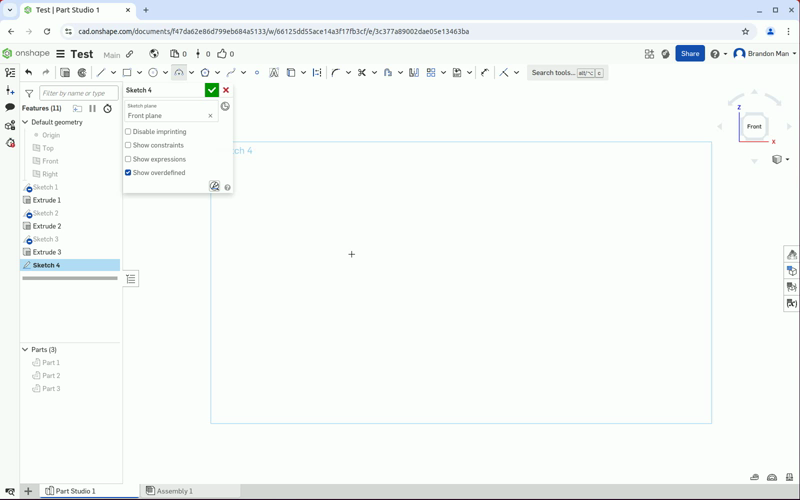
key_up(shift)
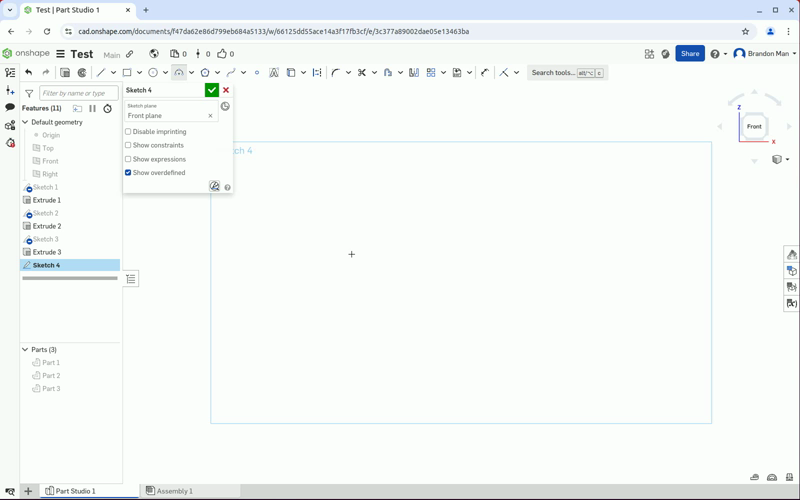
key_down(shift)
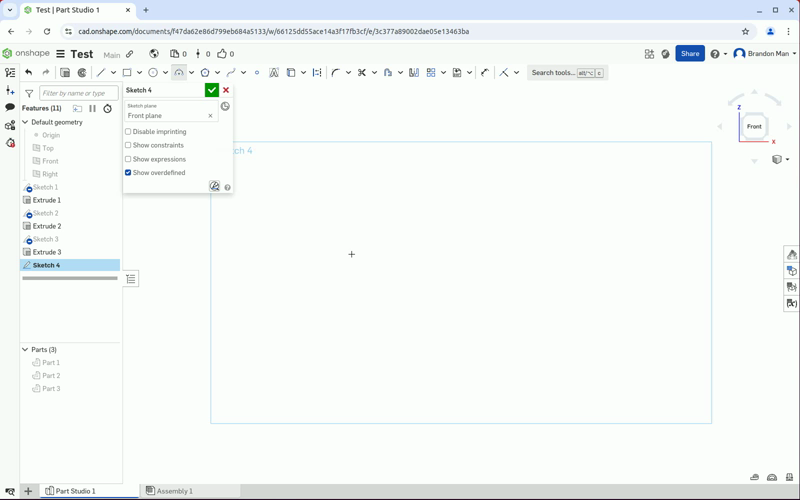
mouse_move(362, 257)
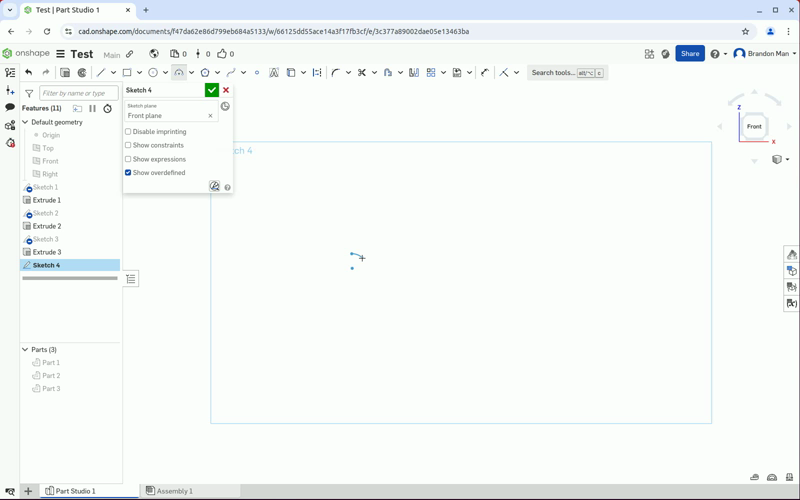
click(362, 257)
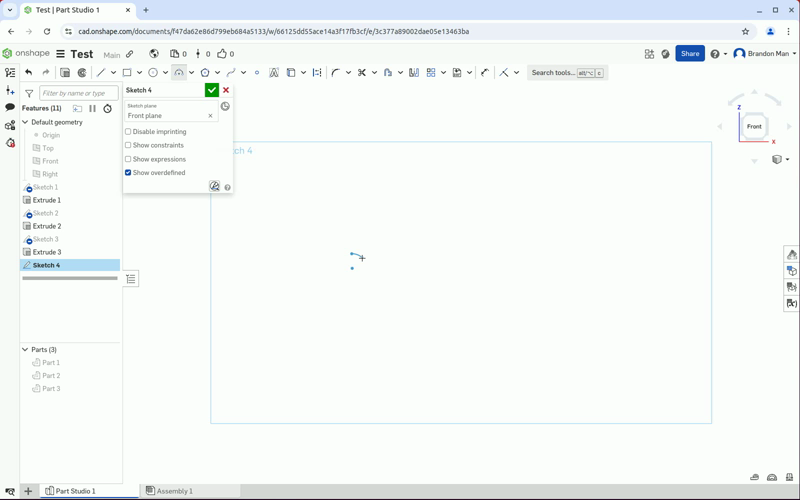
mouse_move(357, 255)
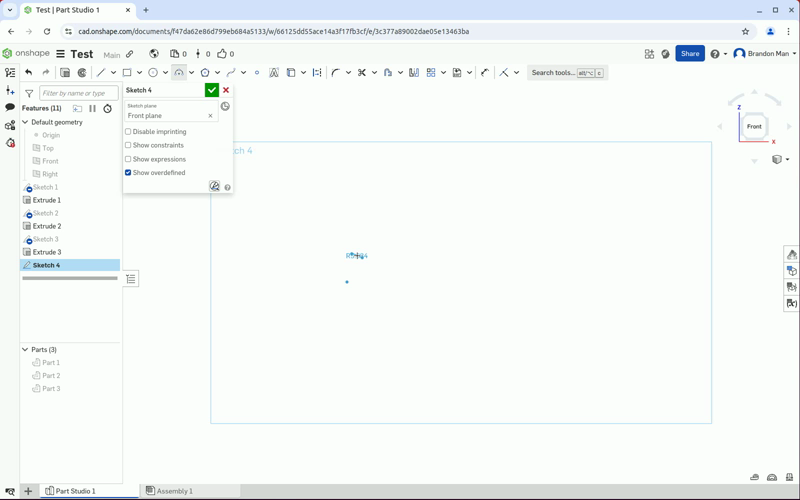
click(357, 255)
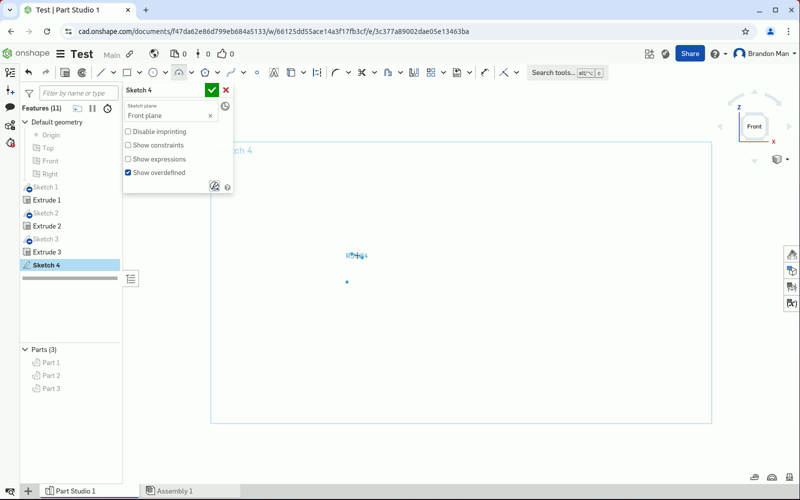
key_up(shift)
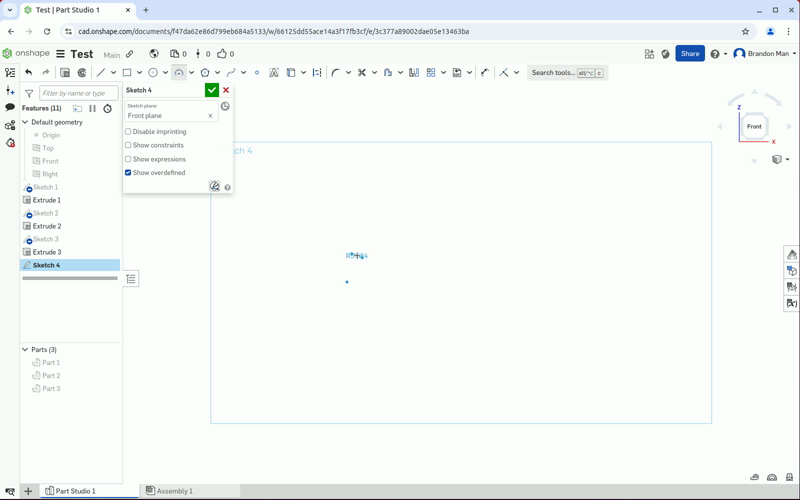
key(esc)
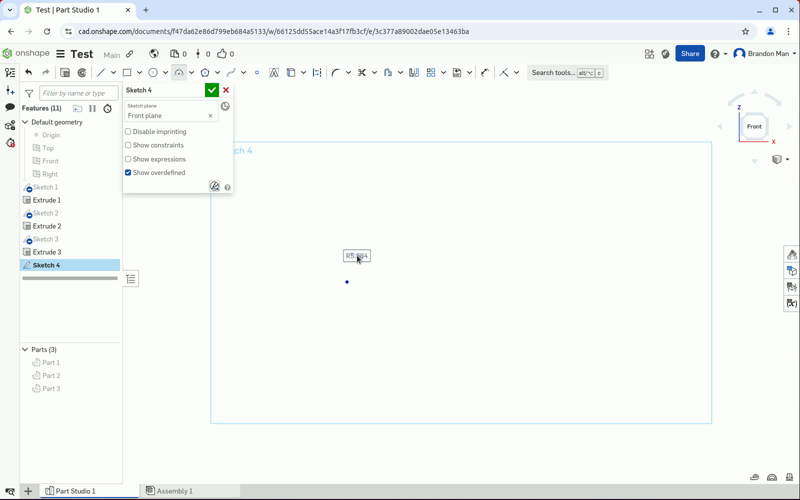
key(l)
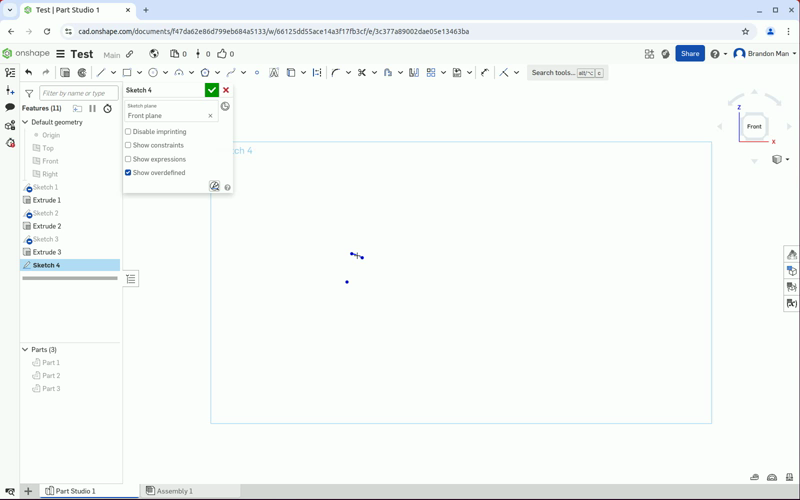
mouse_move(362, 257)
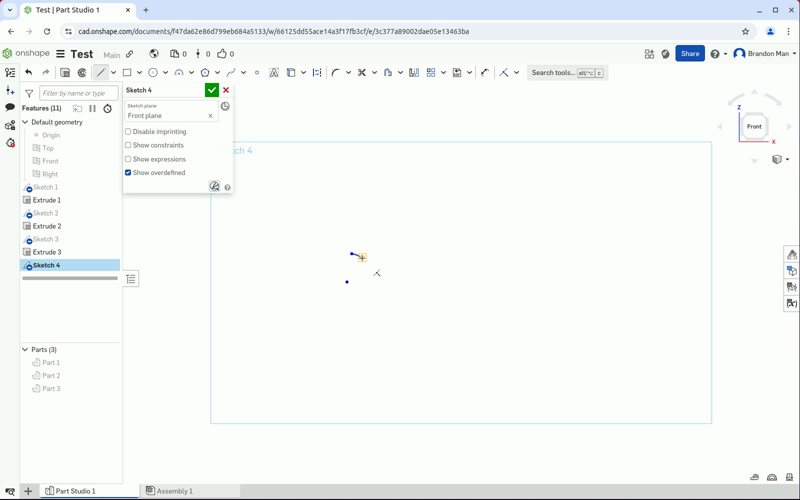
click(362, 257)
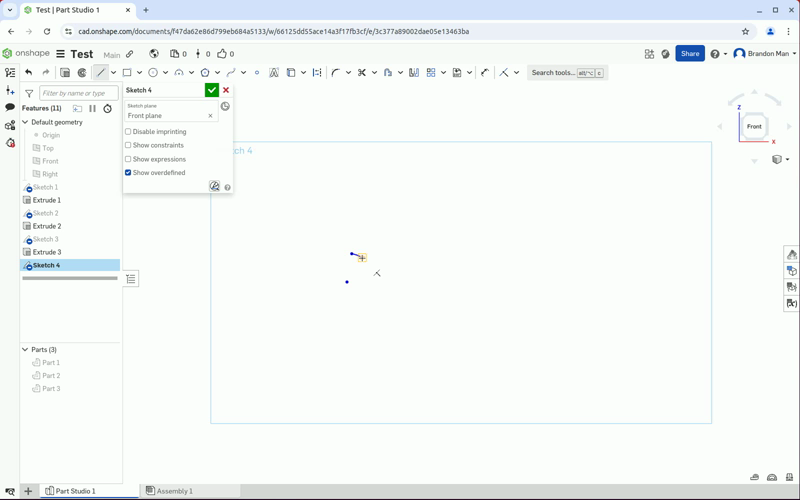
key_down(shift)
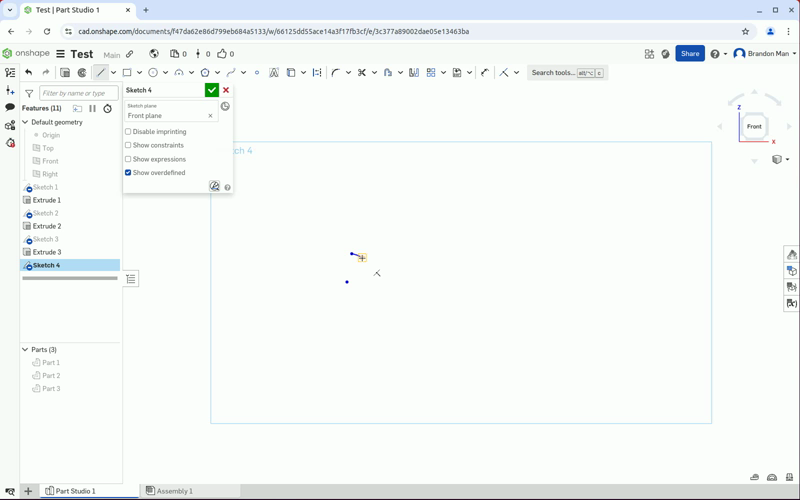
mouse_move(392, 257)
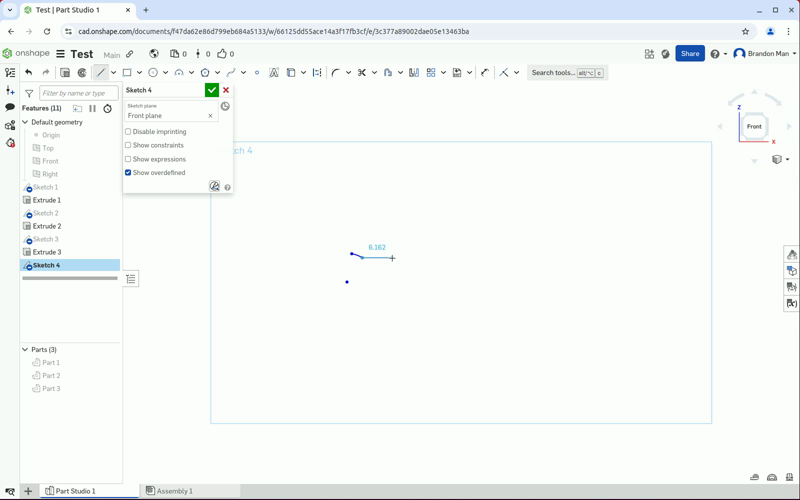
mouse_move(391, 208)
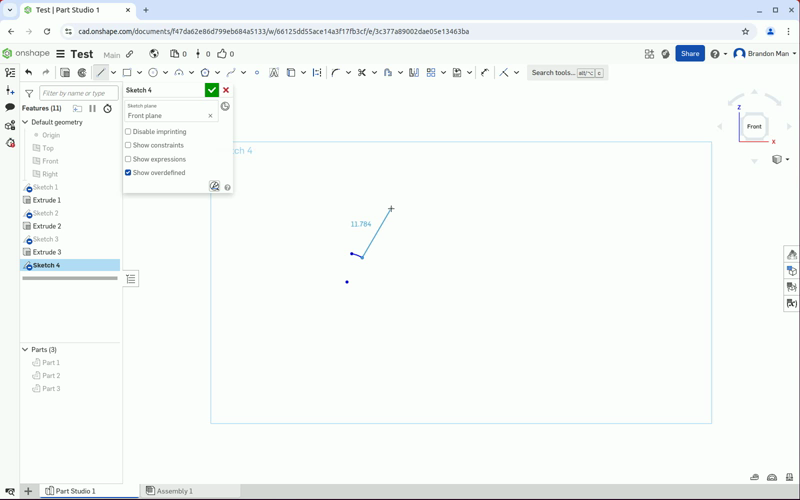
click(391, 208)
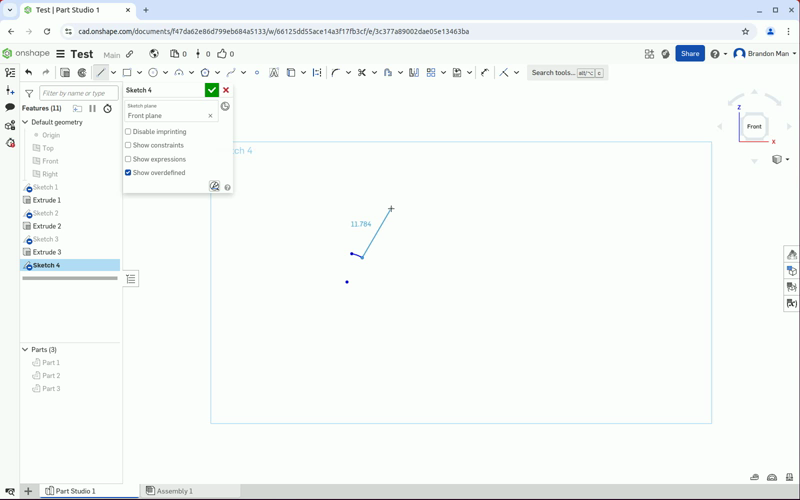
key_up(shift)
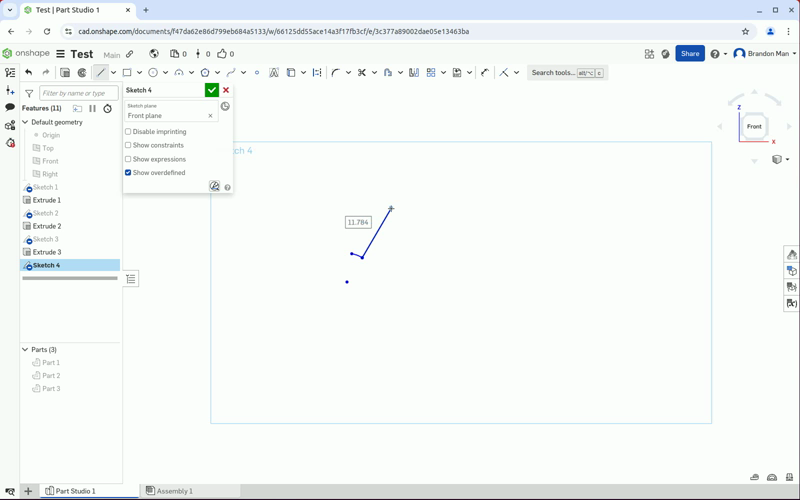
key(esc)
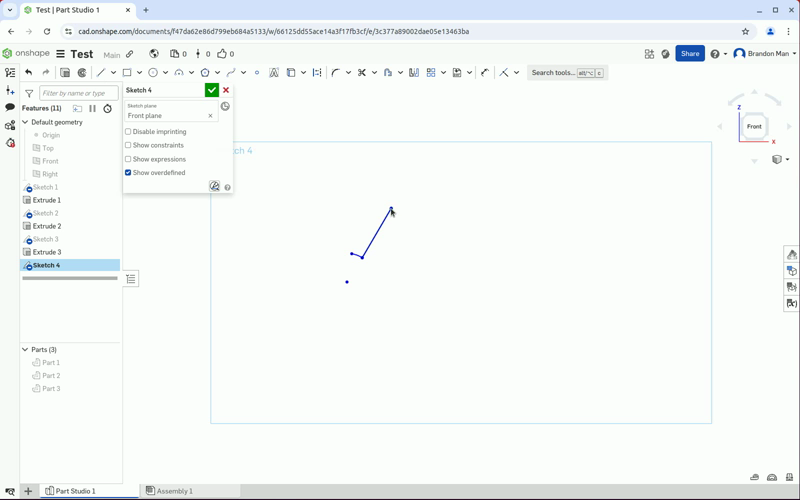
key(a)
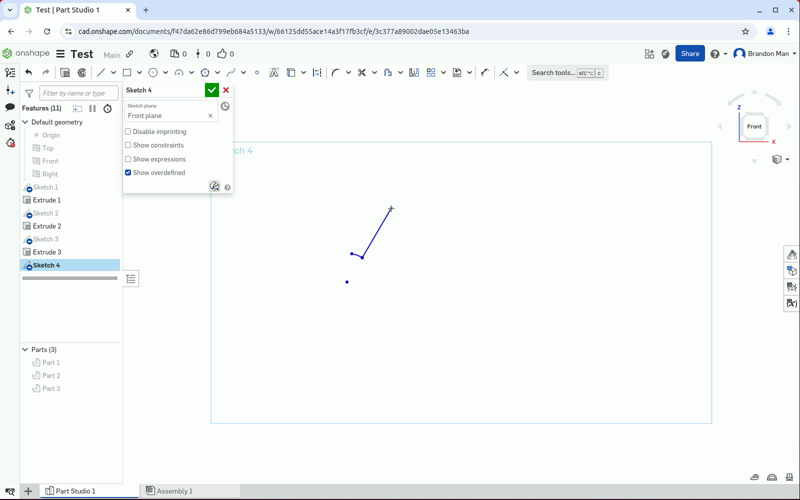
mouse_move(391, 208)
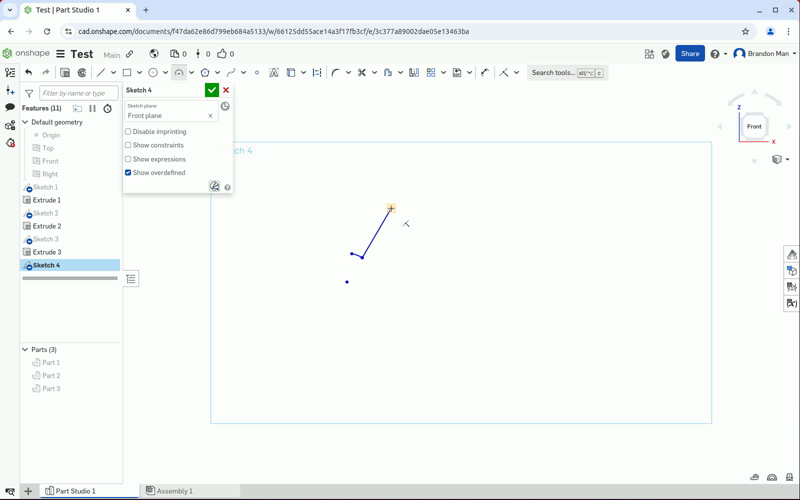
click(391, 208)
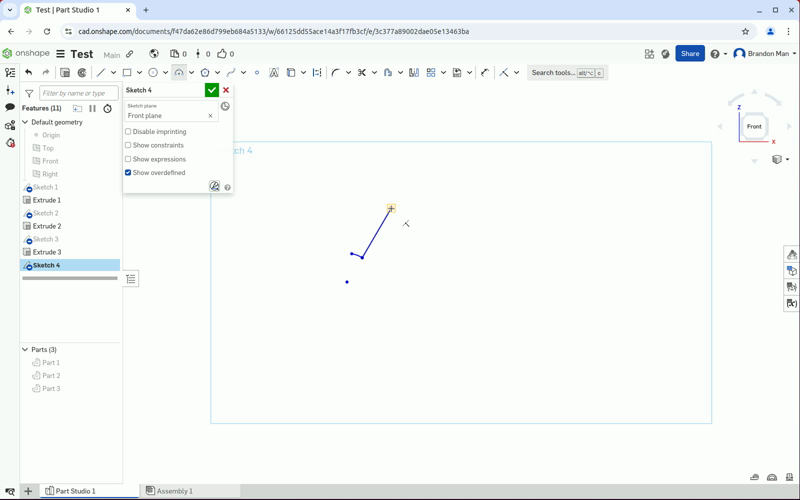
key_down(shift)
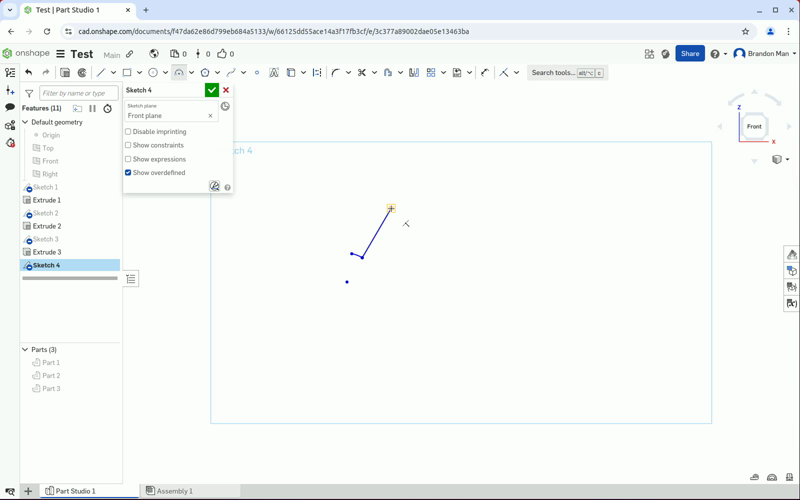
mouse_move(383, 200)
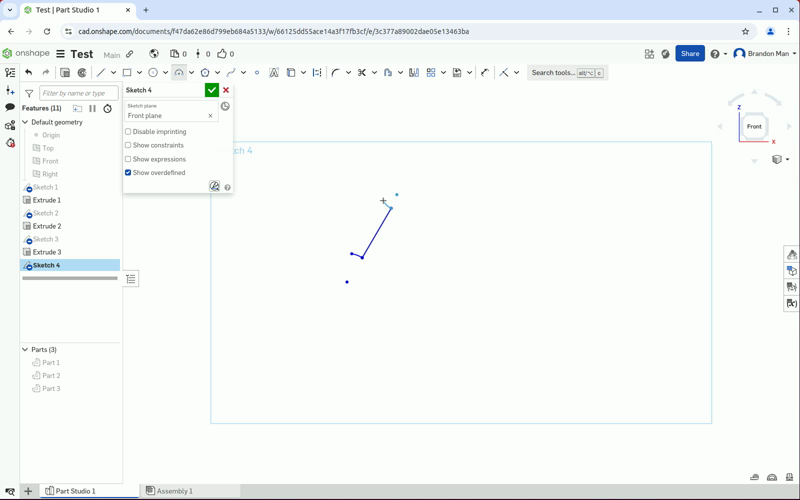
click(383, 200)
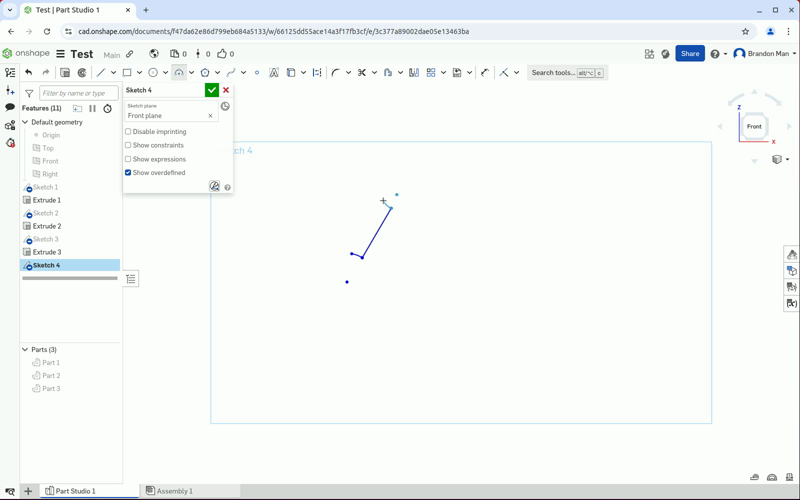
mouse_move(386, 204)
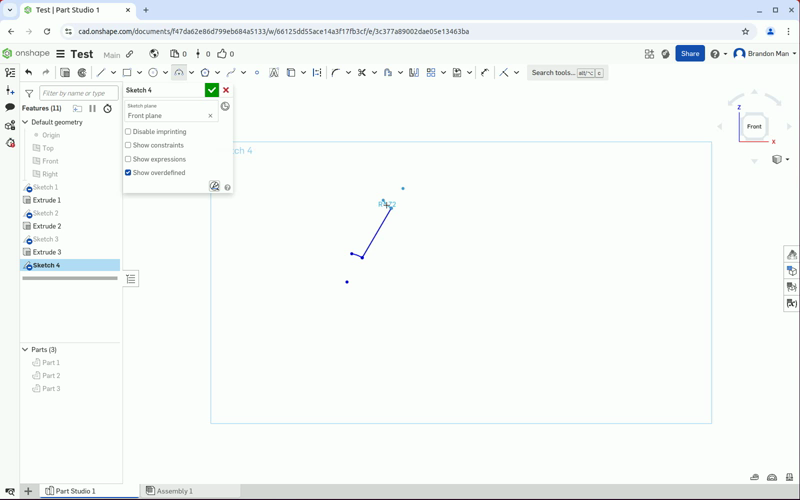
click(386, 204)
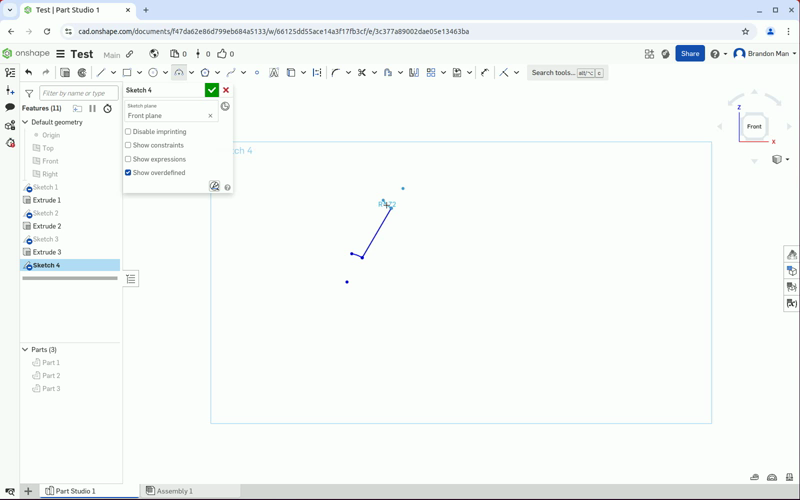
key_up(shift)
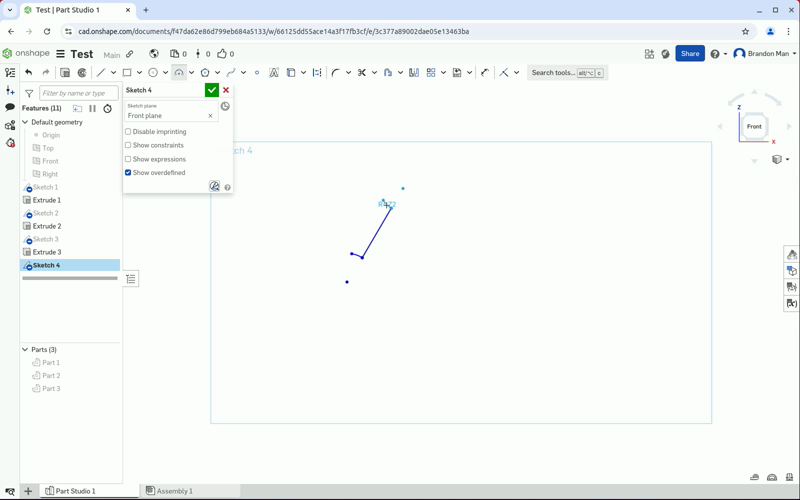
mouse_move(383, 200)
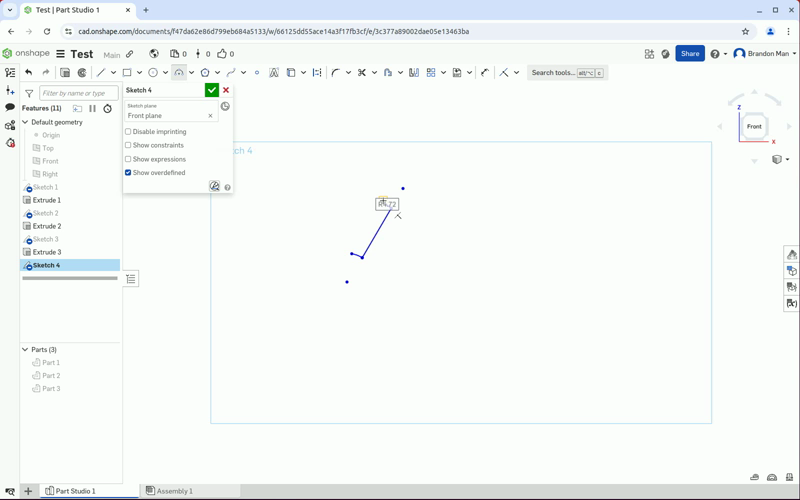
click(383, 200)
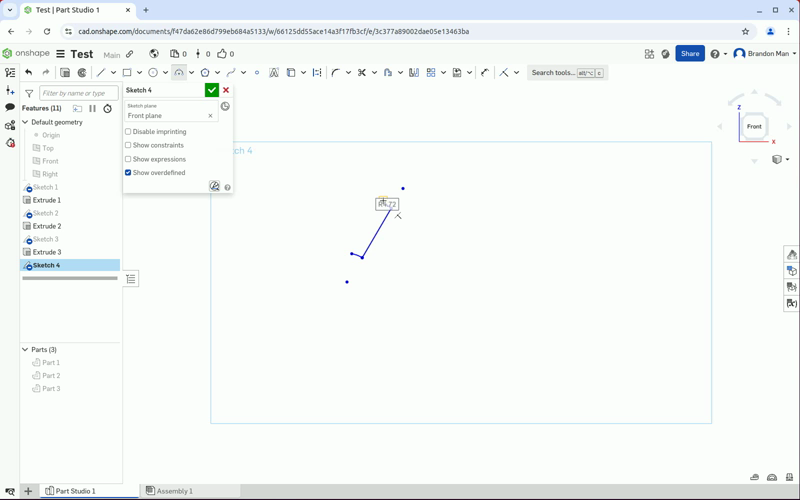
mouse_move(351, 253)
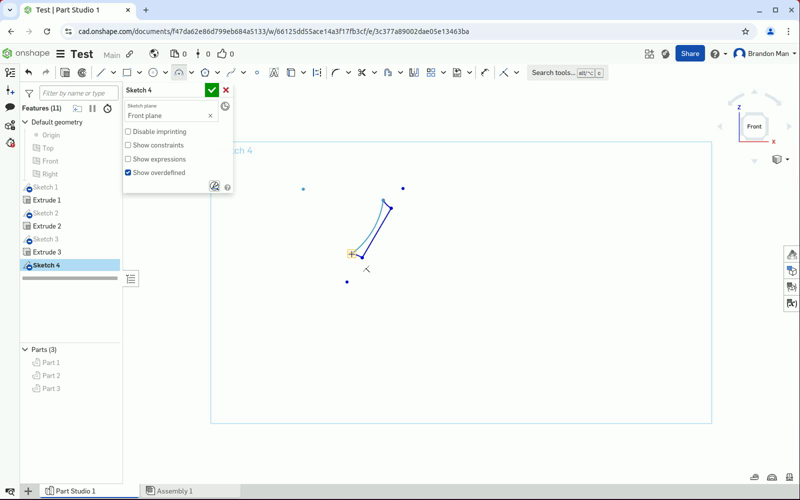
click(351, 253)
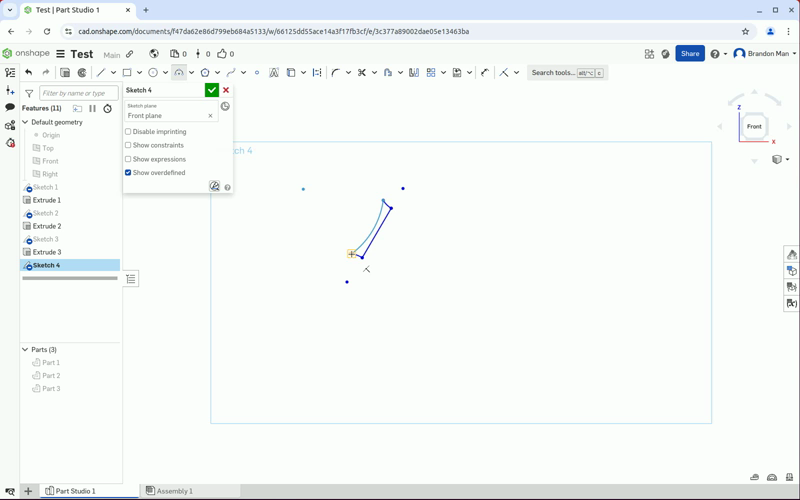
key_down(shift)
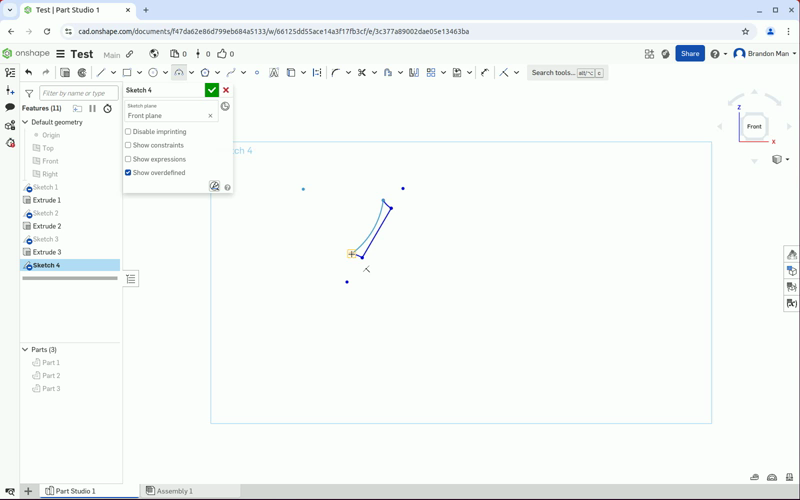
mouse_move(363, 224)
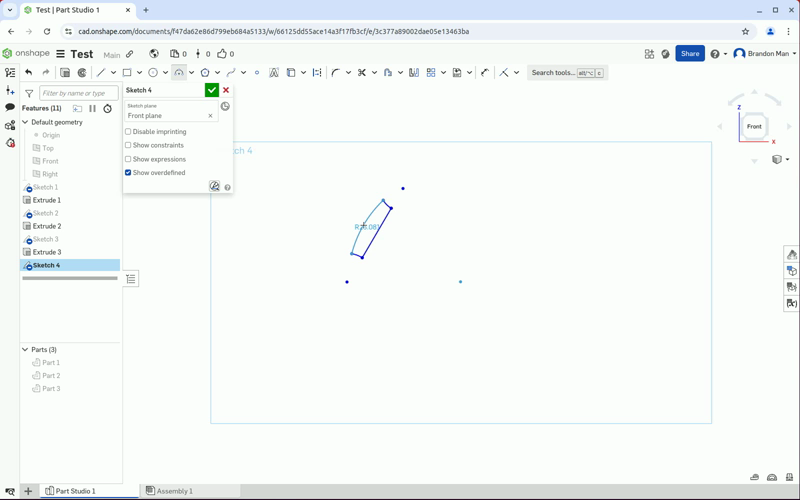
click(363, 224)
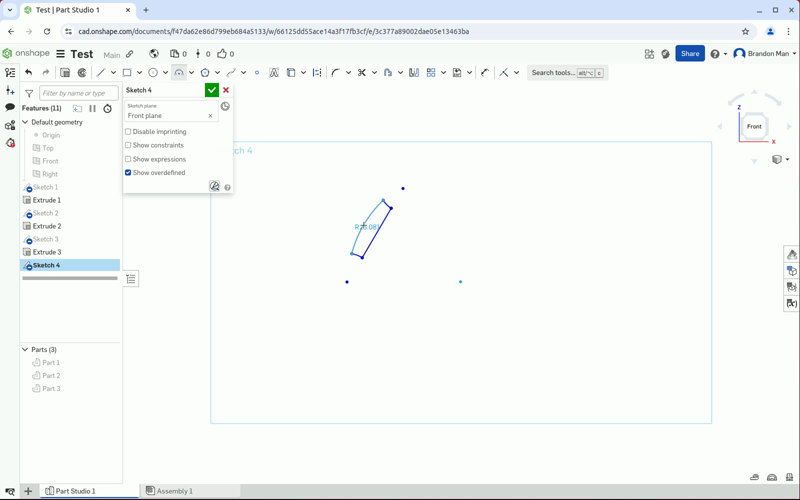
key_up(shift)
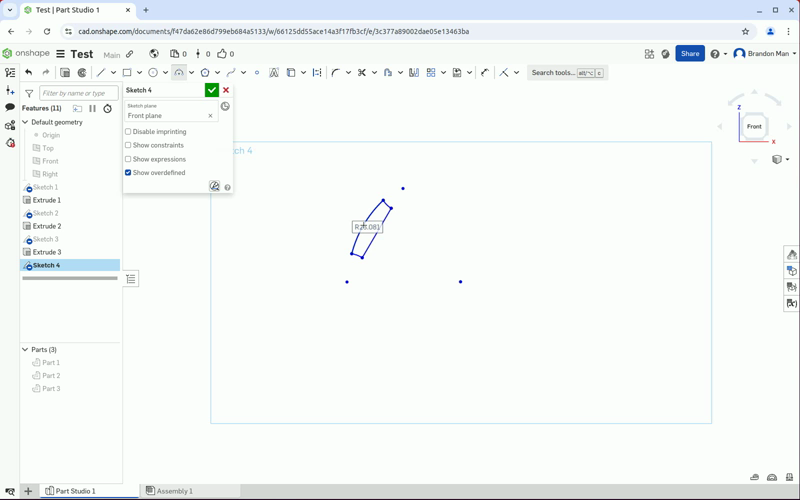
key(esc)
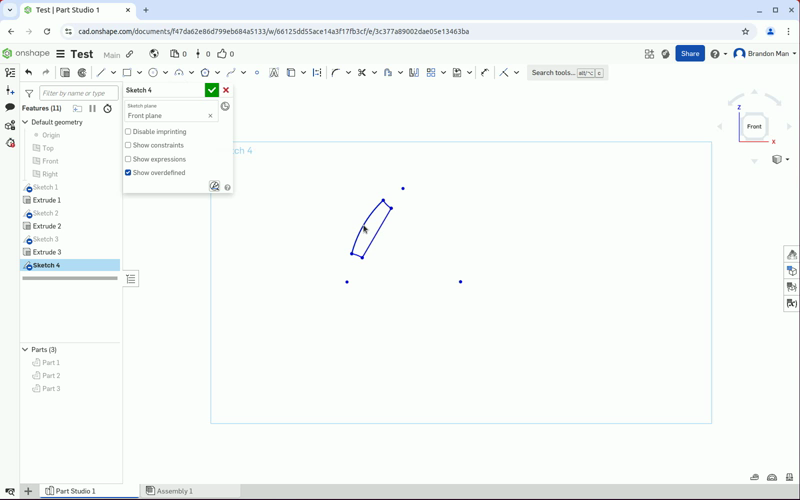
mouse_move(371, 236)
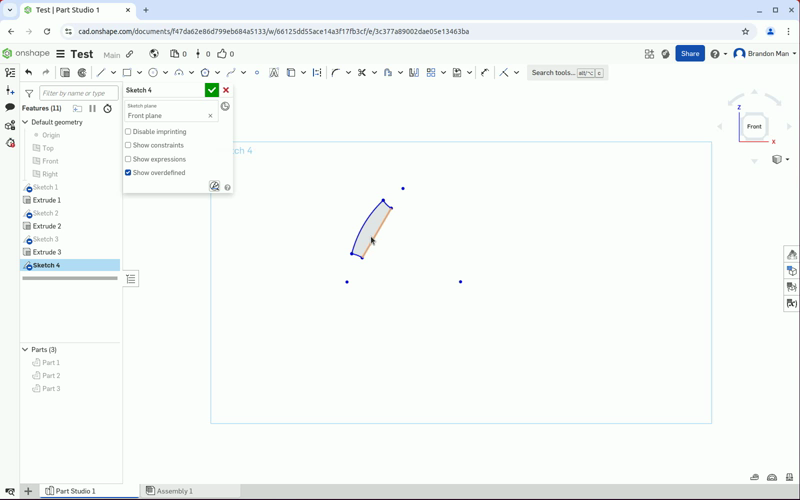
scroll(6)
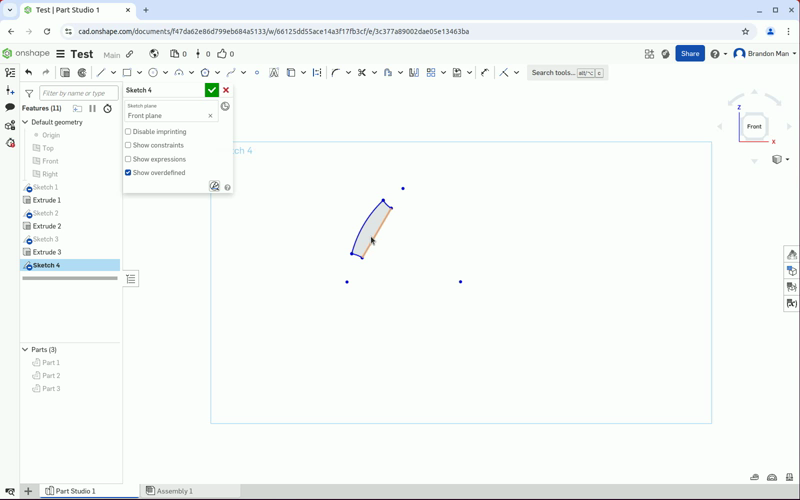
scroll(6)
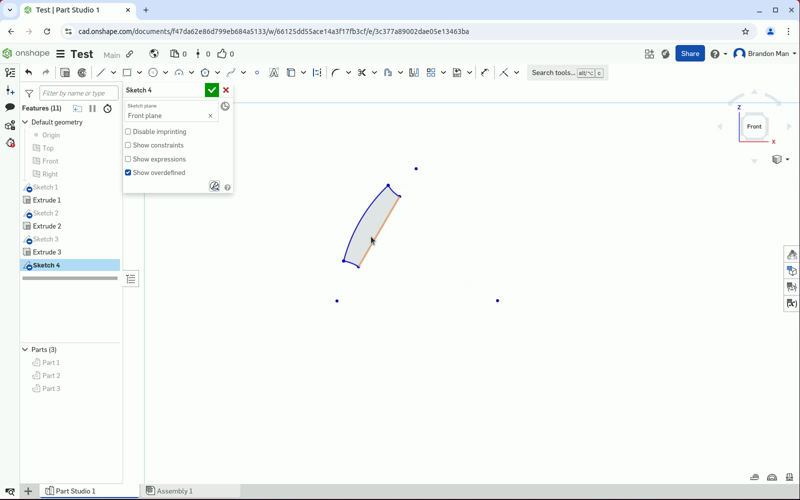
scroll(6)
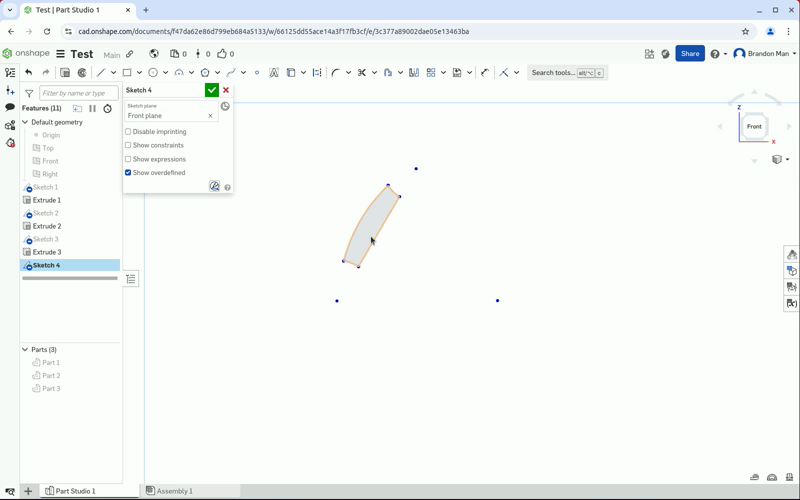
scroll(6)
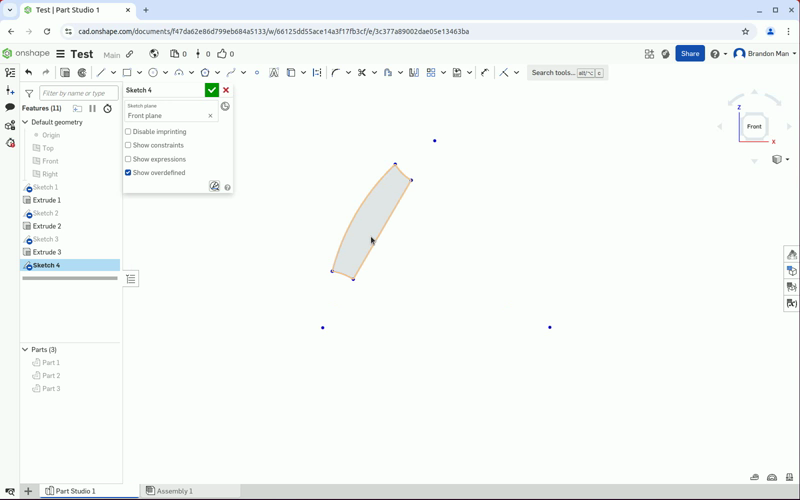
scroll(6)
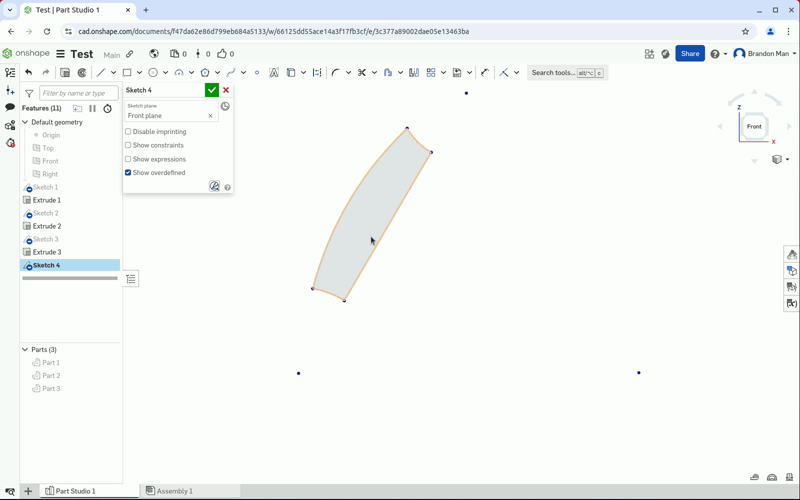
scroll(6)
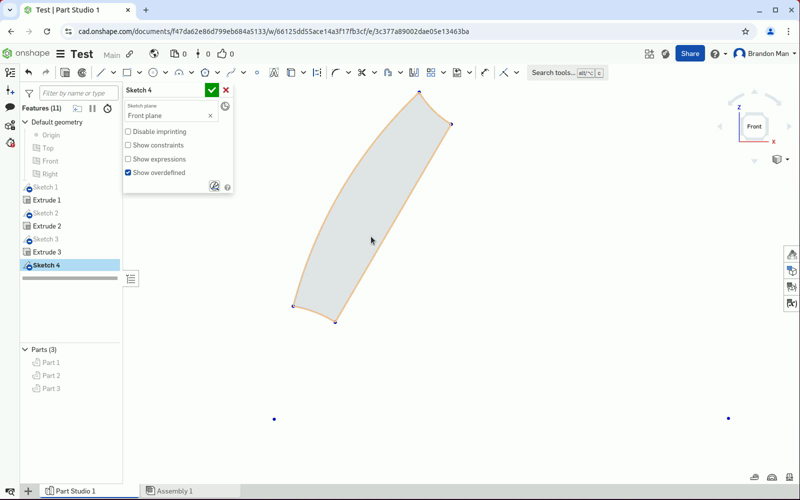
scroll(6)
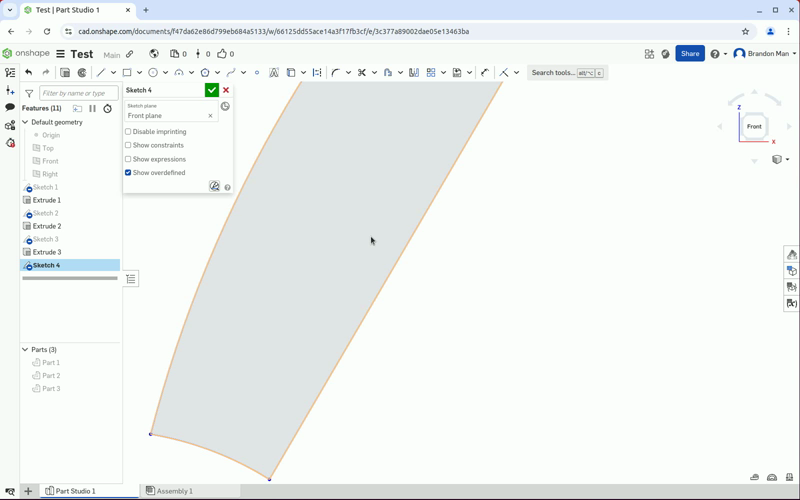
click(371, 236)
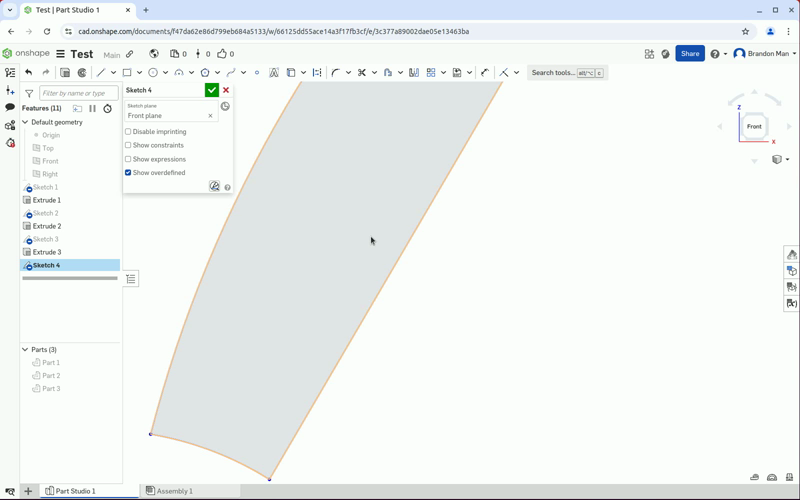
scroll(-6)
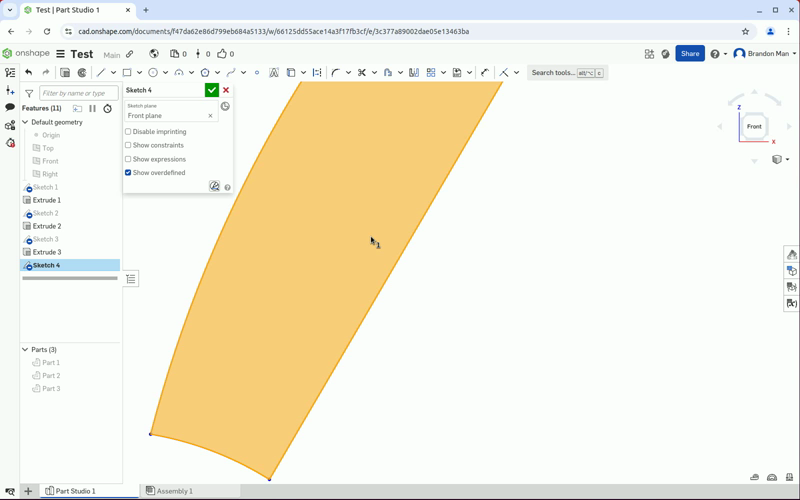
scroll(-6)
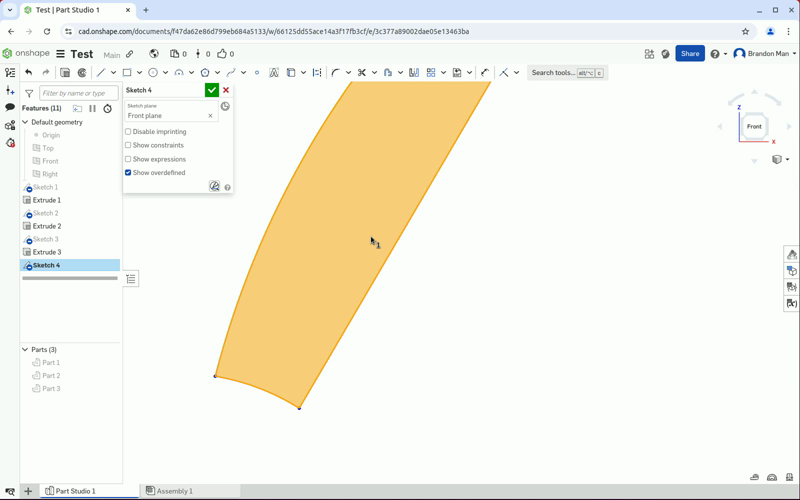
scroll(-6)
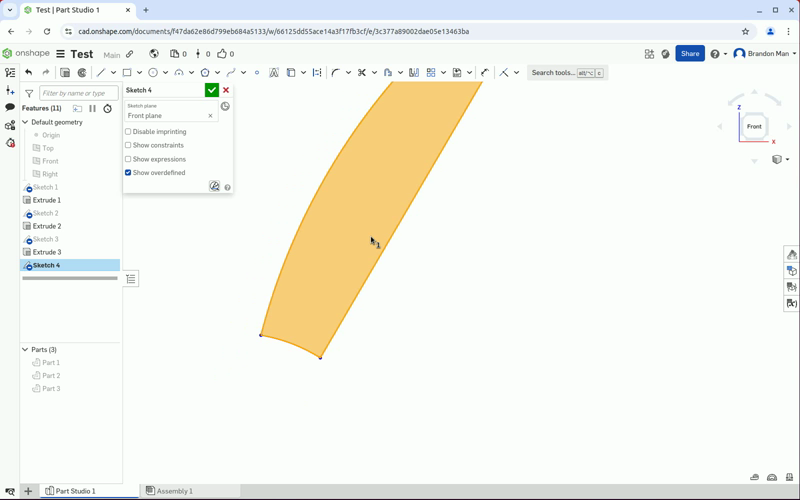
scroll(-6)
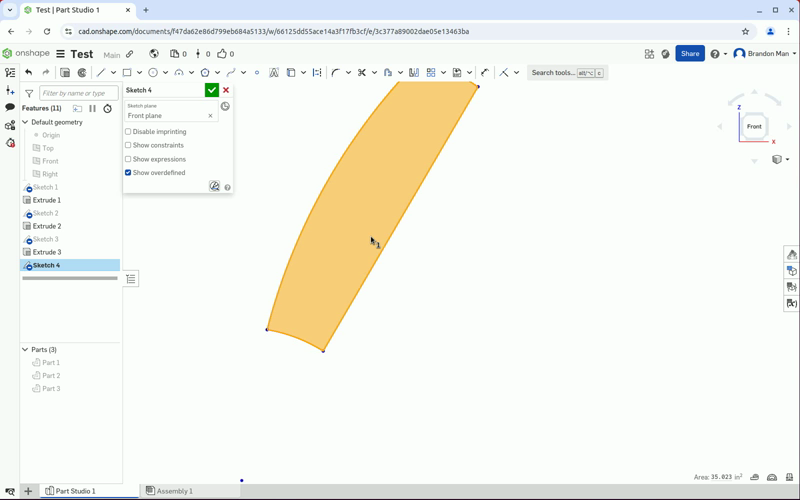
scroll(-6)
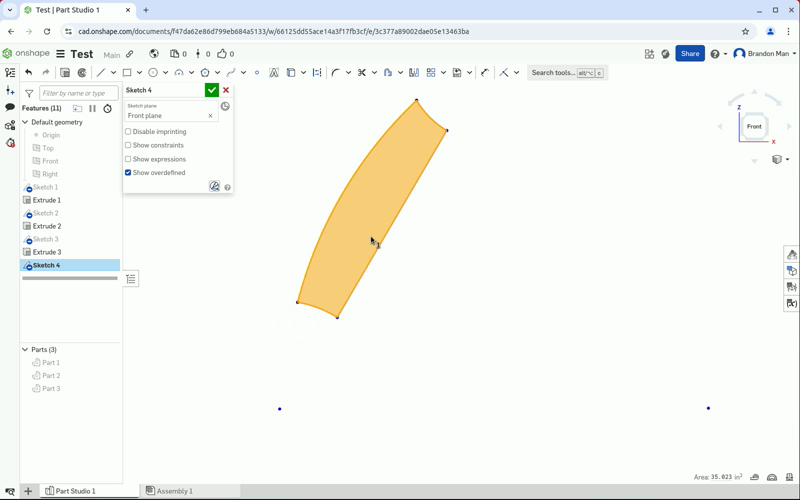
scroll(-6)
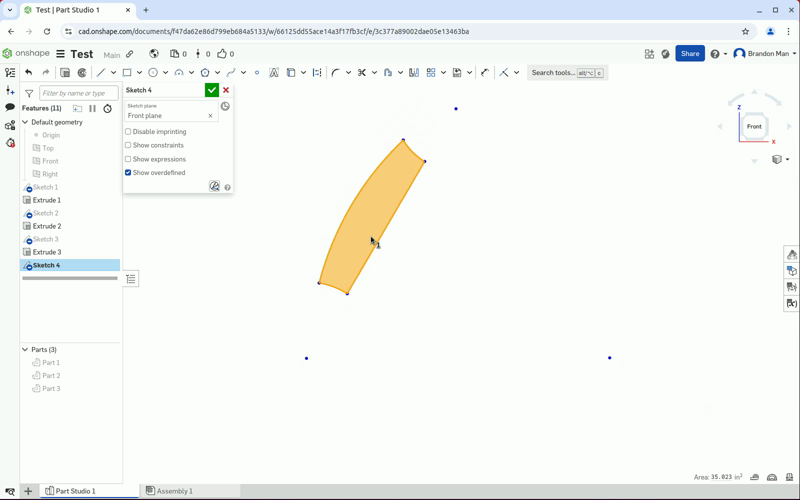
scroll(-6)
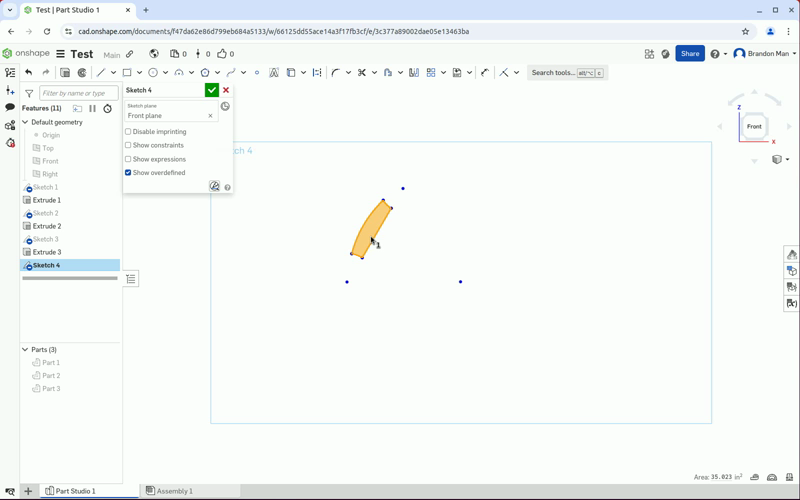
mouse_move(73, 352)
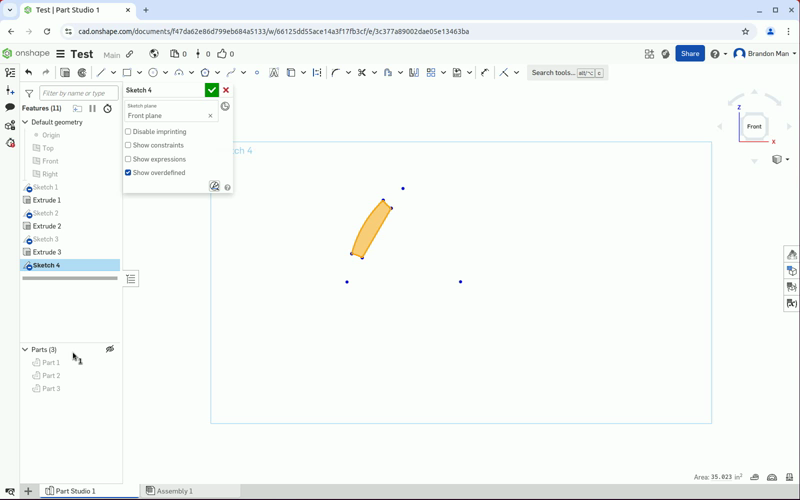
key(shift+y)
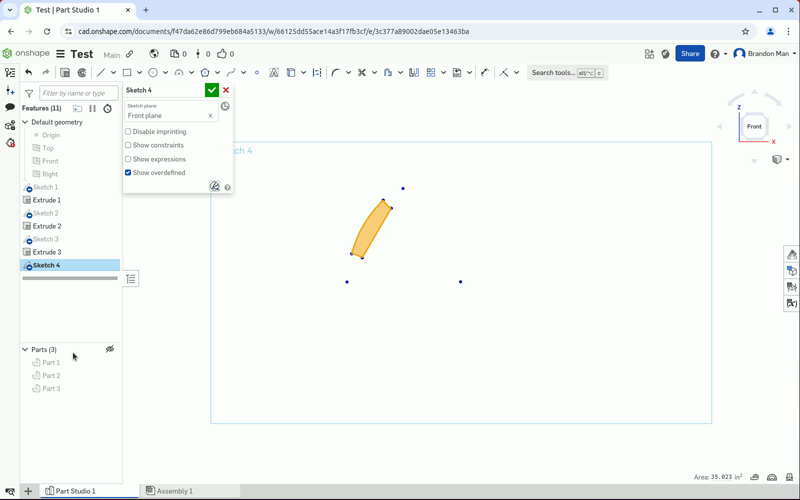
key(shift+e)
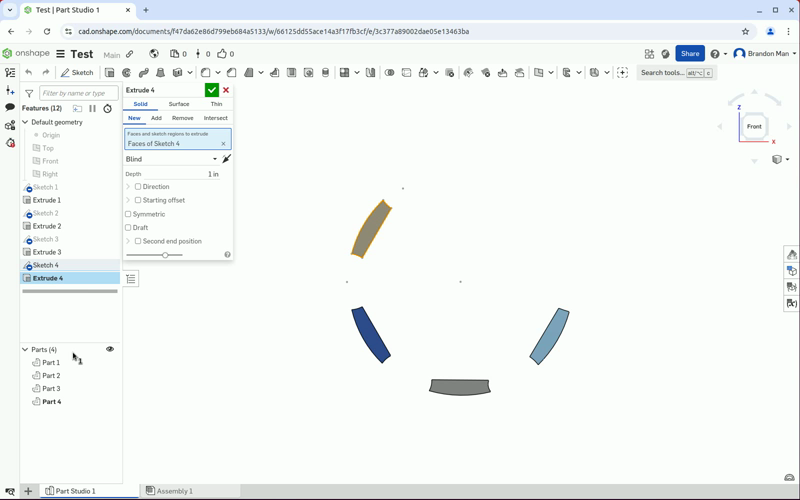
mouse_move(143, 106)
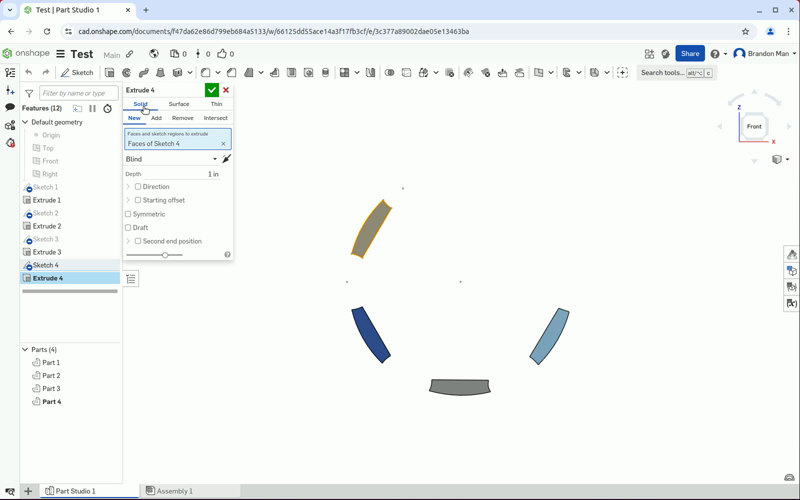
click(143, 106)
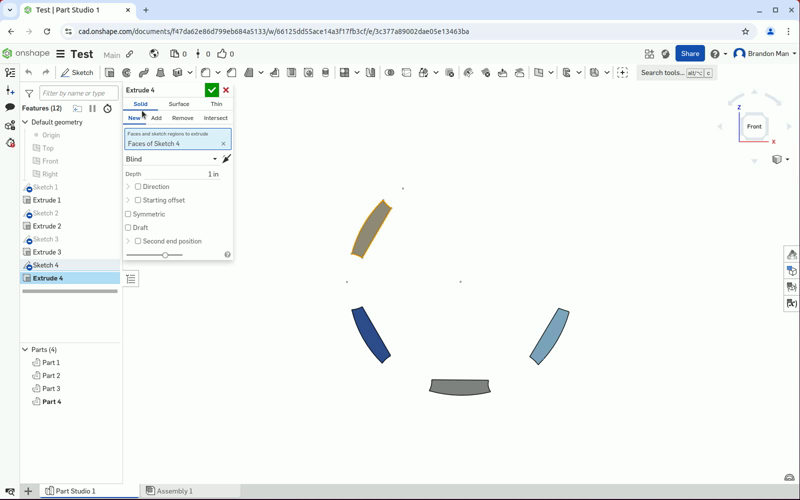
mouse_move(137, 120)
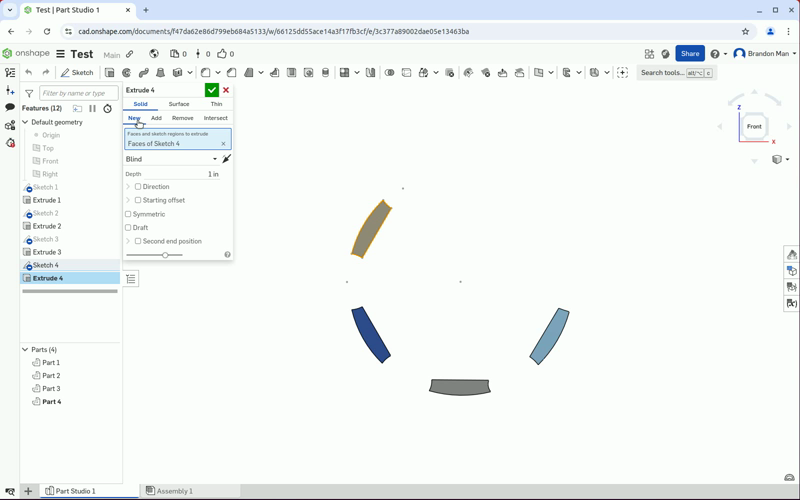
click(137, 120)
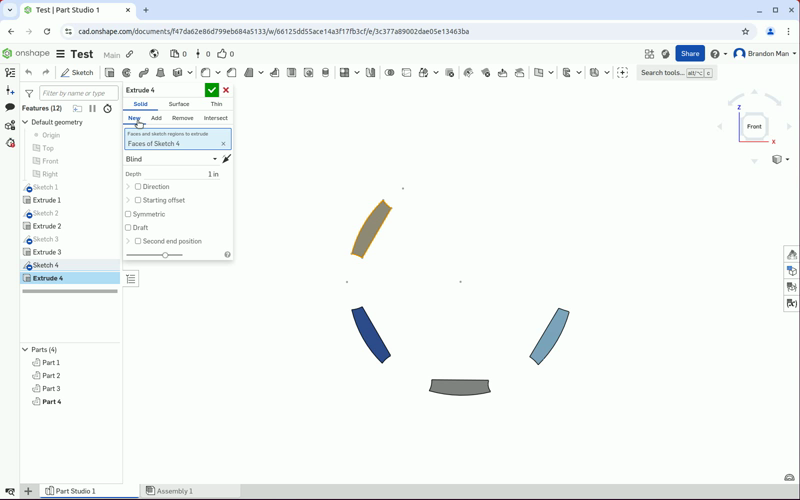
key(tab, 4)
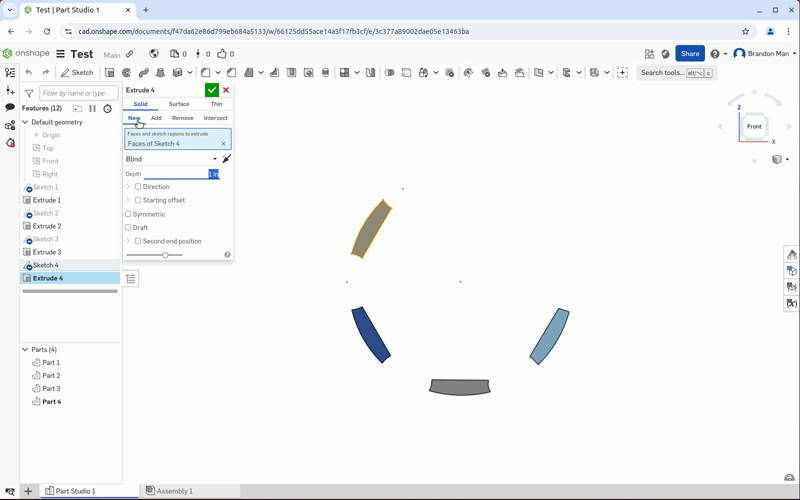
text(28.886)
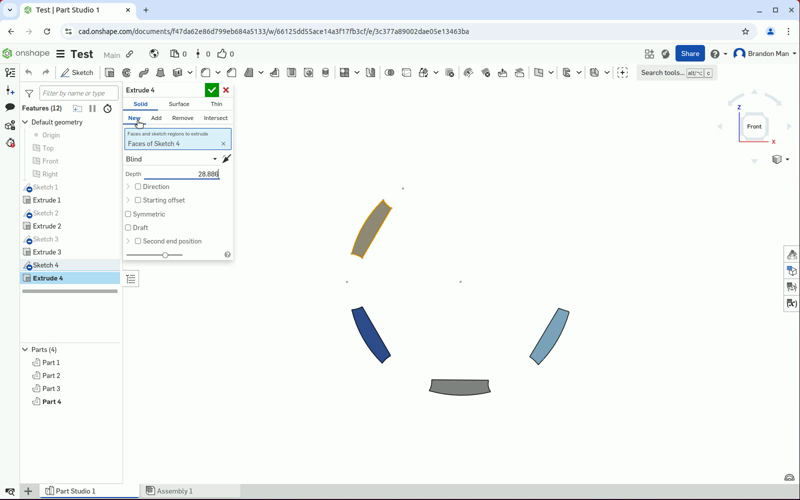
key(tab, 3)
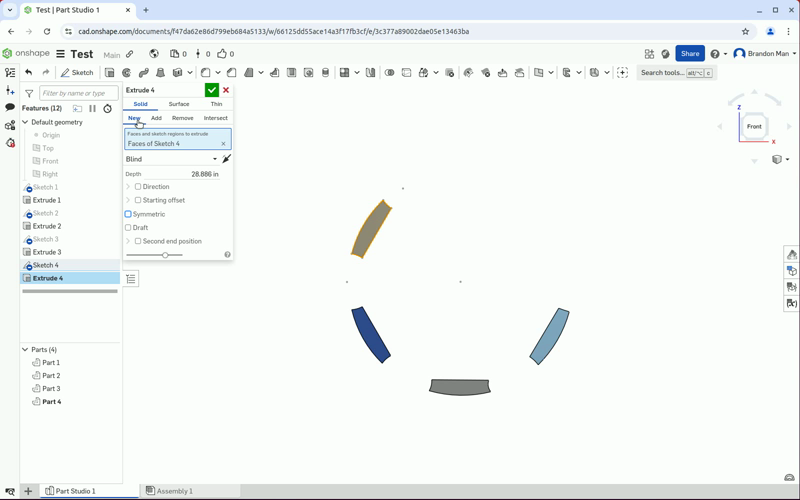
key(space)
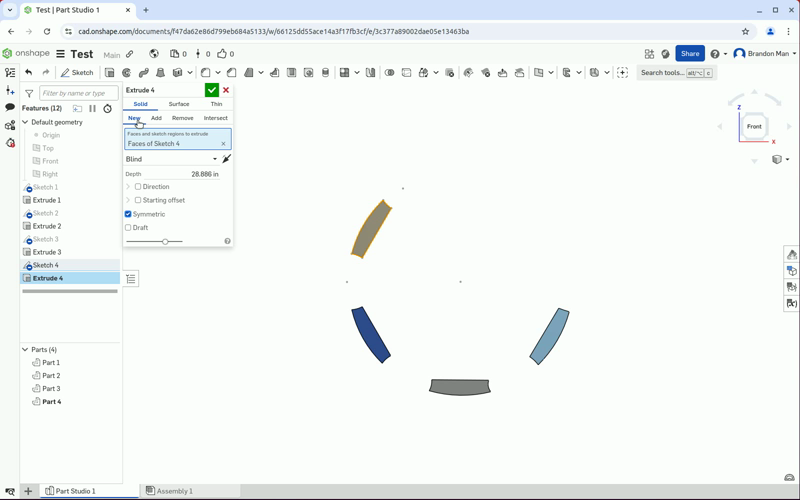
key(enter)
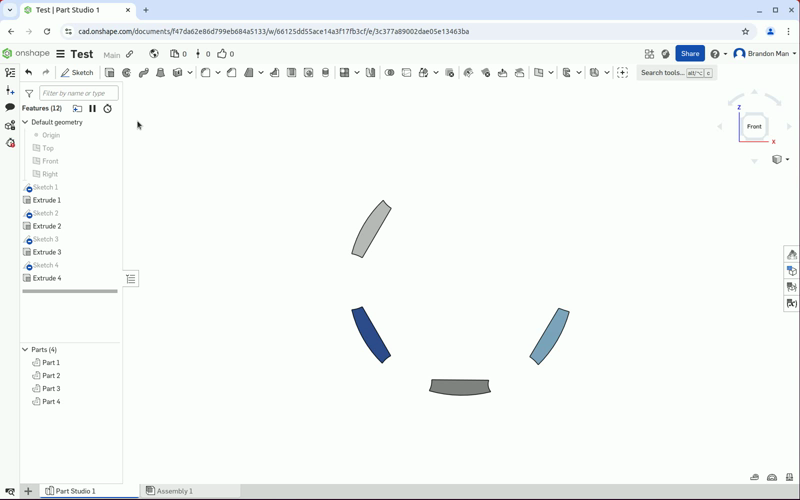
key(shift+h)
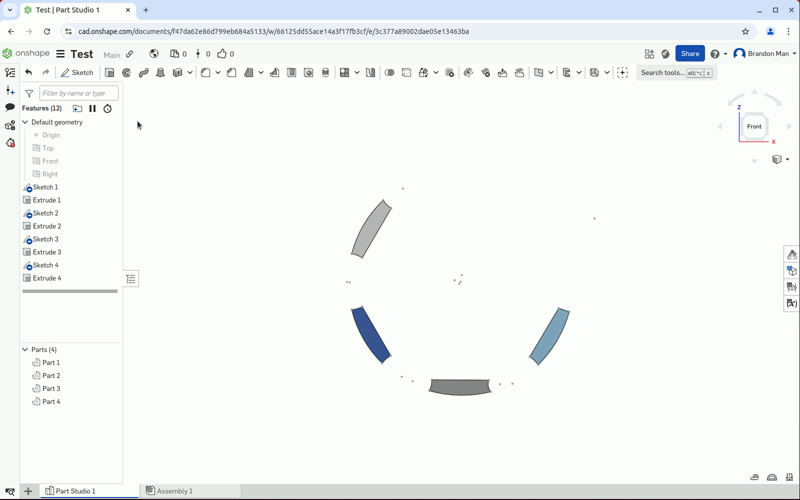
key(shift+h)
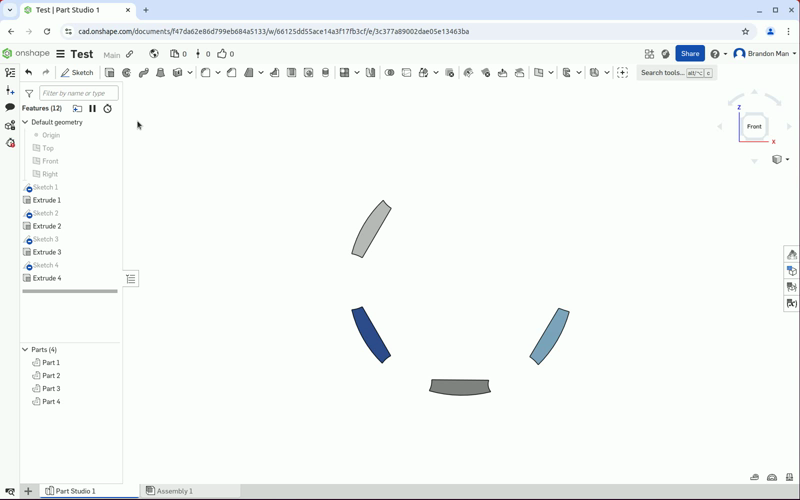
mouse_move(73, 189)
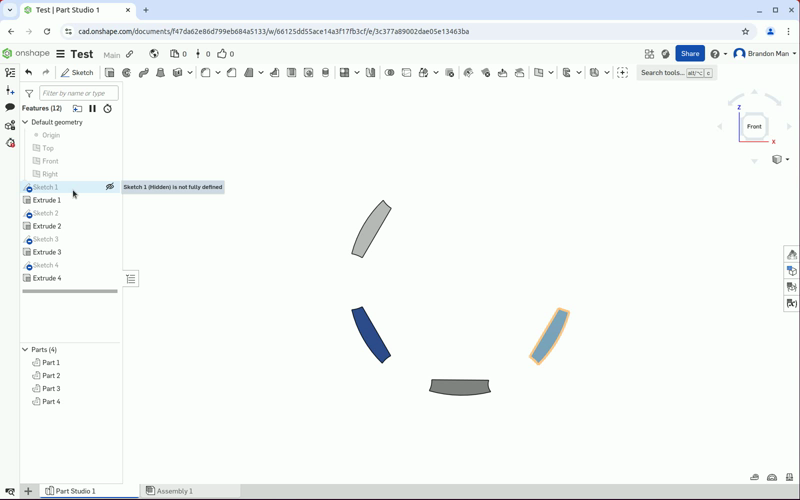
click(73, 189)
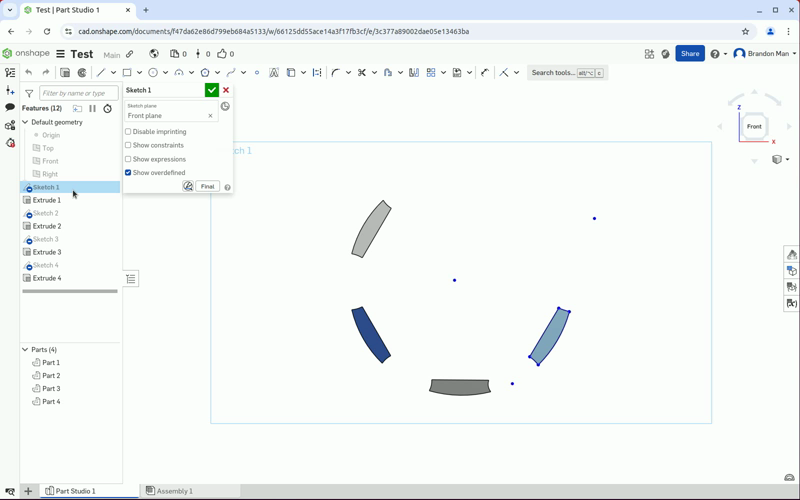
mouse_move(229, 92)
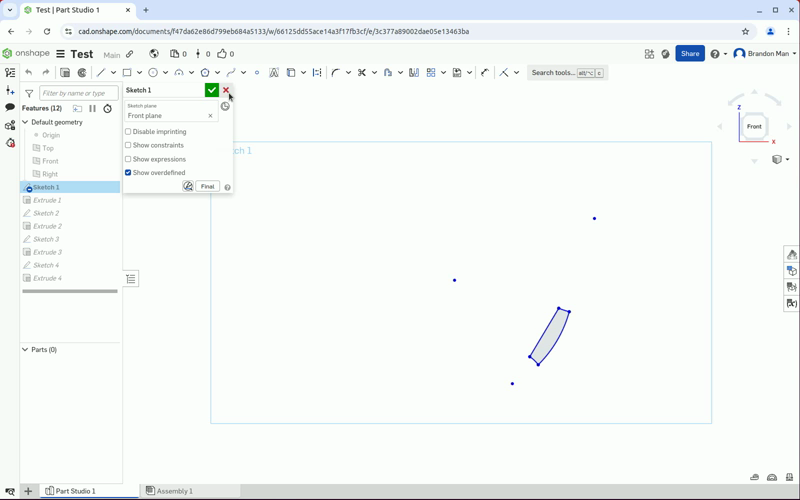
click(229, 92)
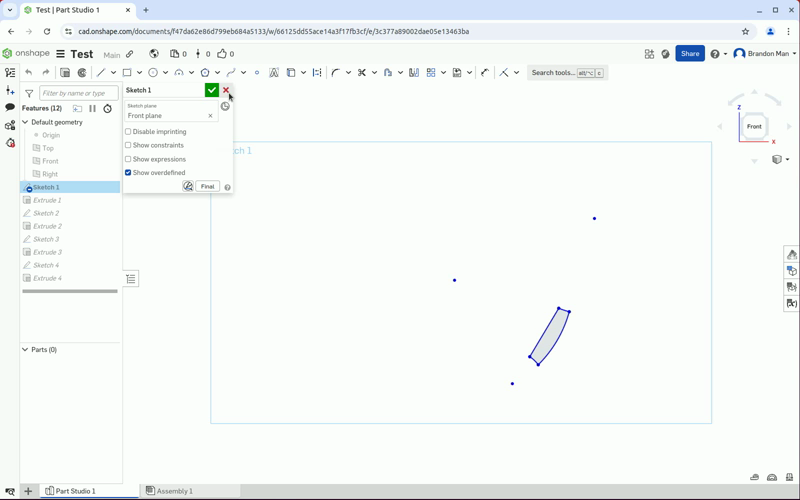
key(shift+s)
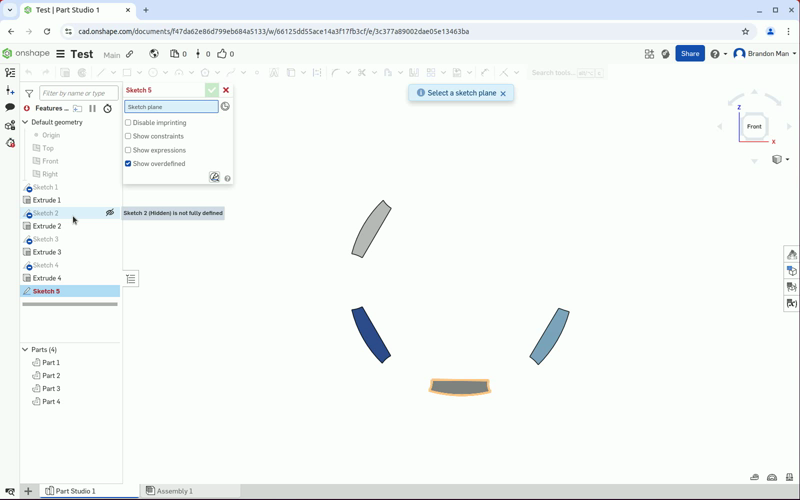
scroll(3)
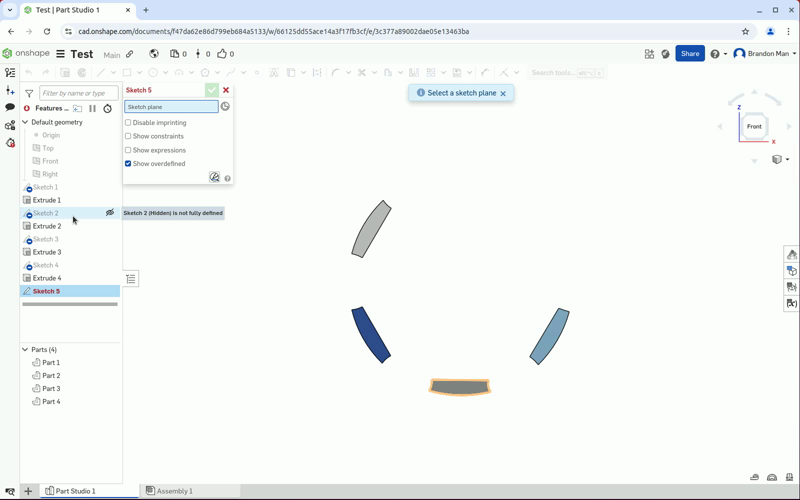
mouse_move(73, 163)
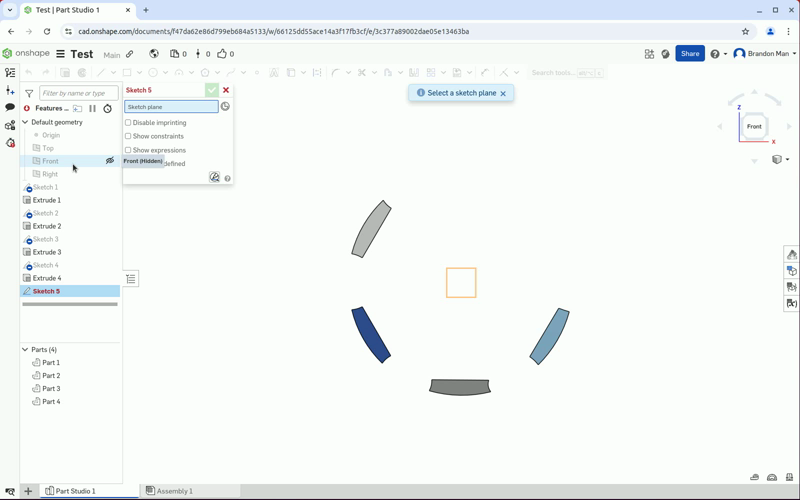
click(73, 163)
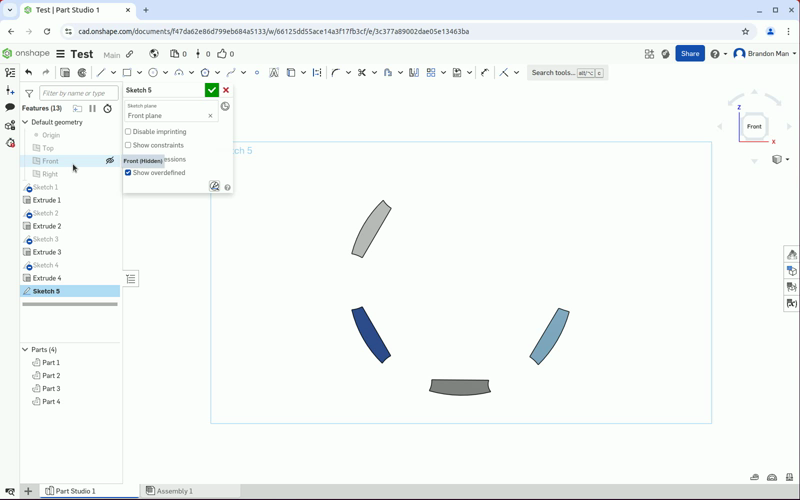
mouse_move(73, 352)
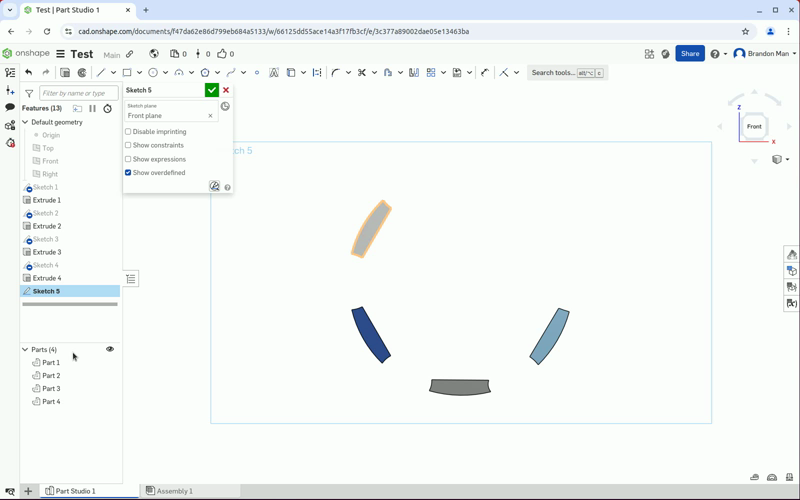
key(y)
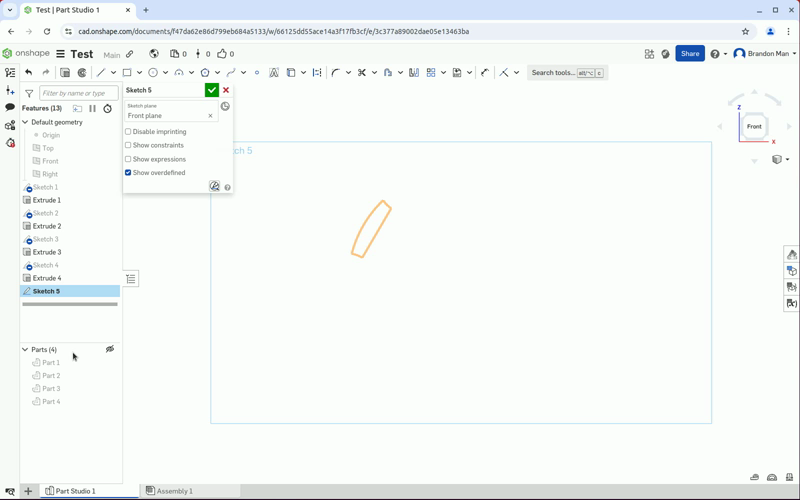
key(a)
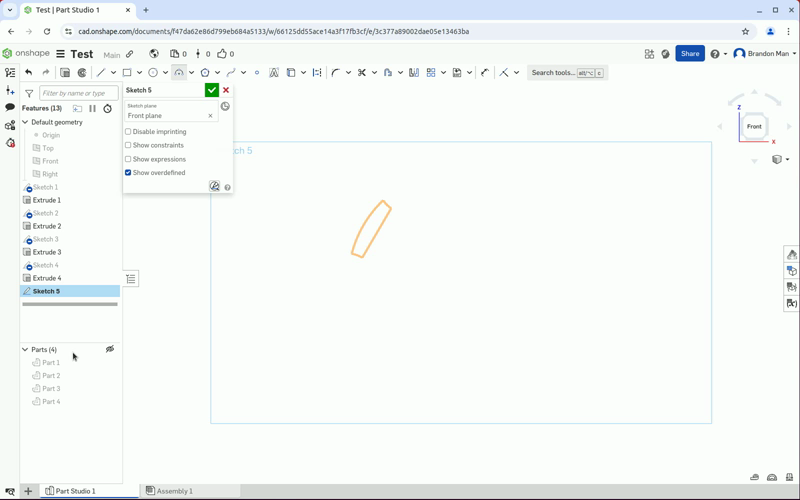
key_down(shift)
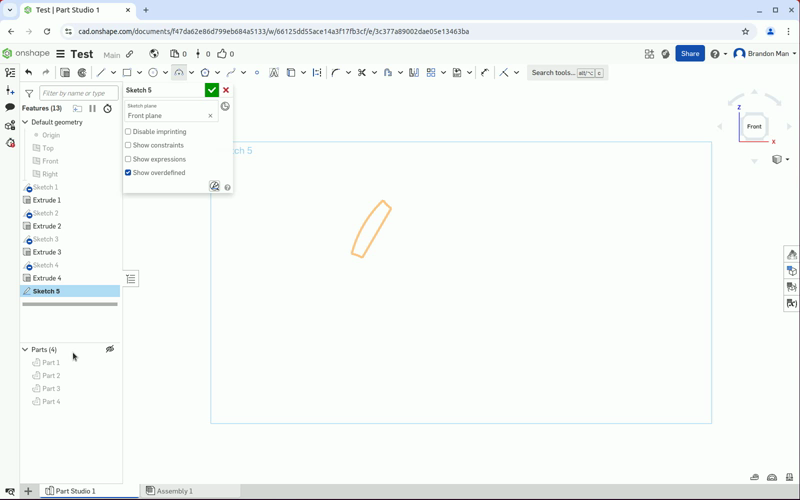
mouse_move(431, 174)
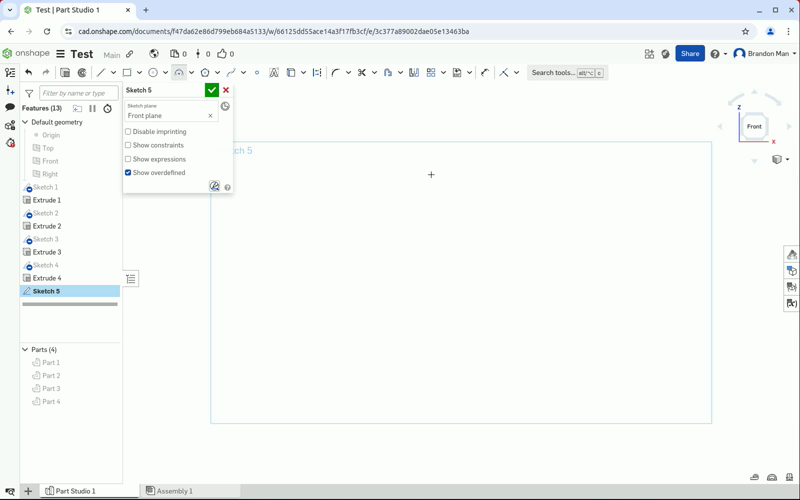
click(431, 174)
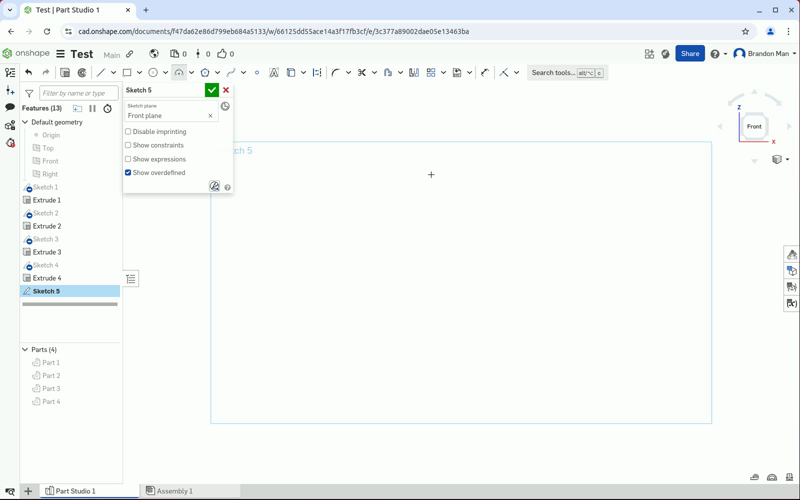
key_up(shift)
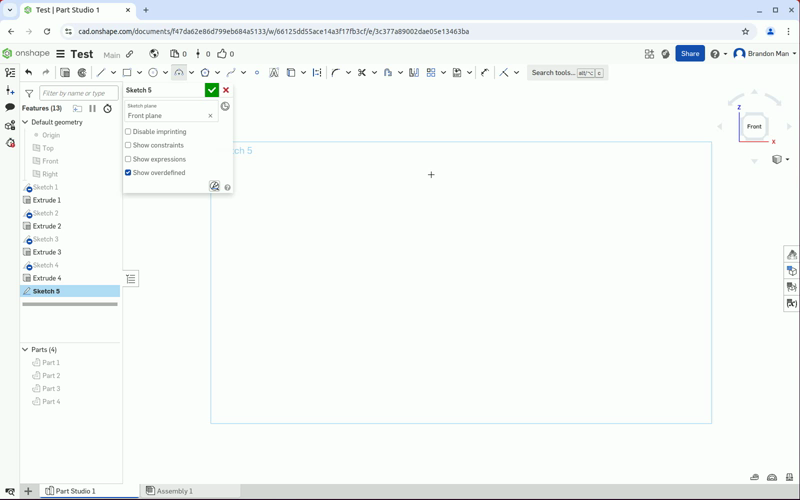
key_down(shift)
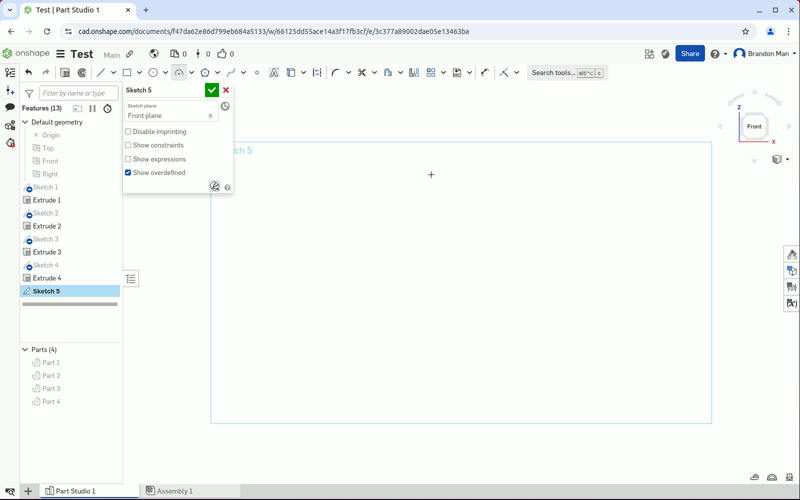
mouse_move(433, 184)
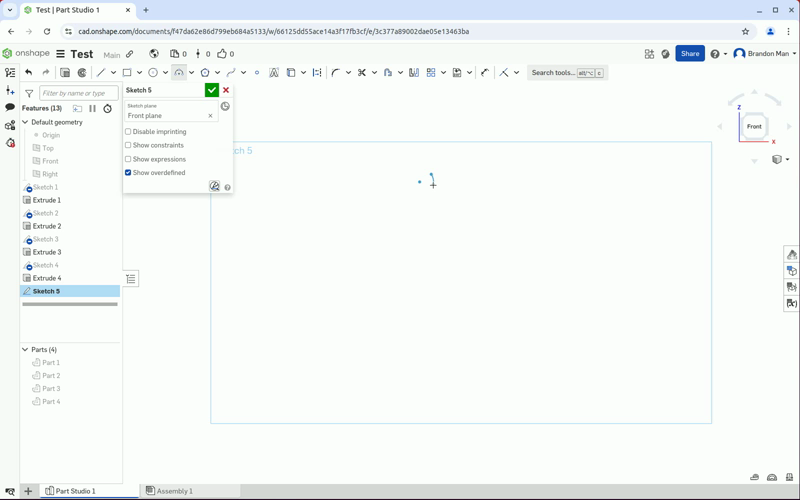
click(433, 184)
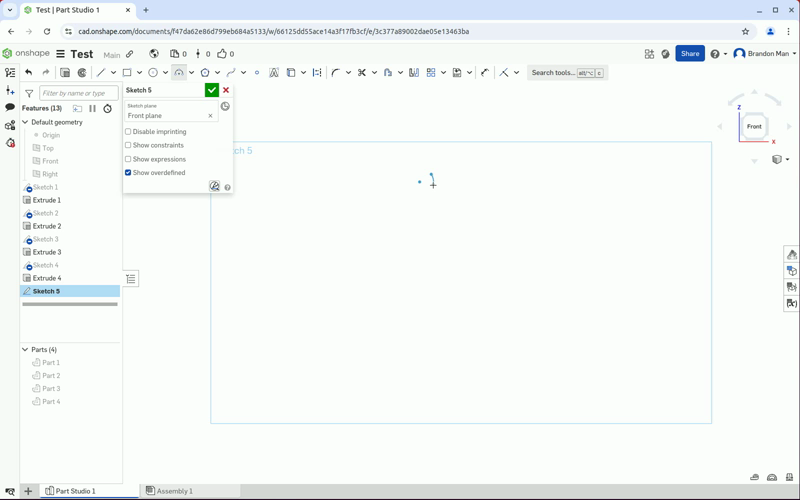
mouse_move(433, 179)
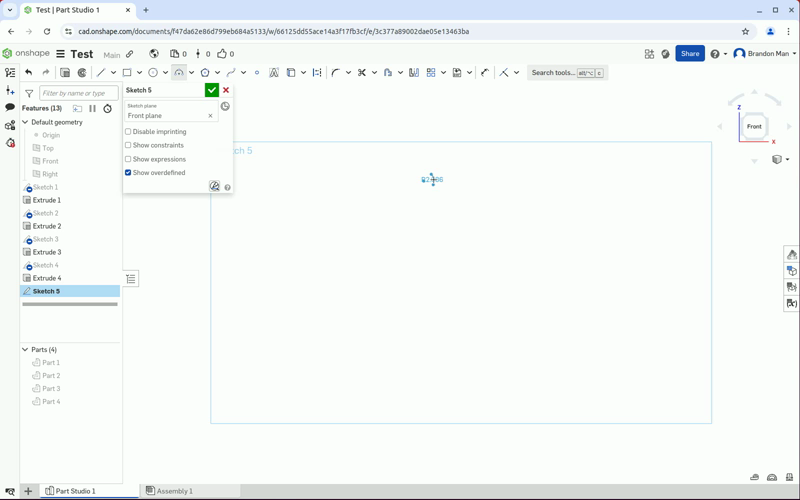
click(433, 179)
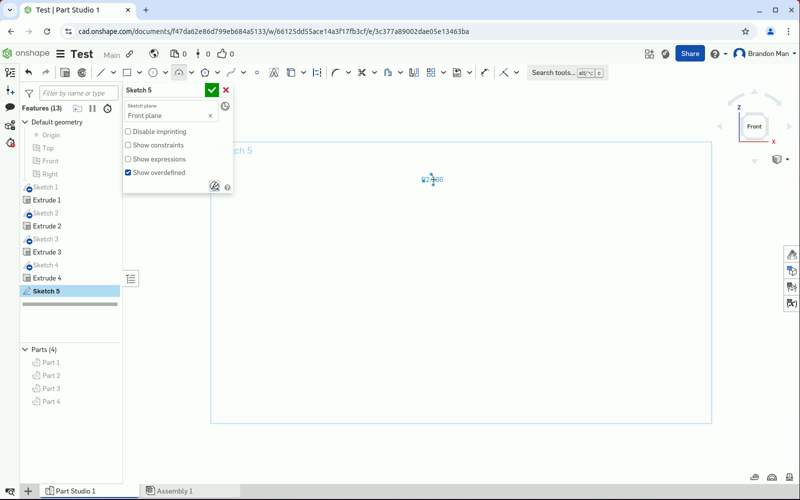
key_up(shift)
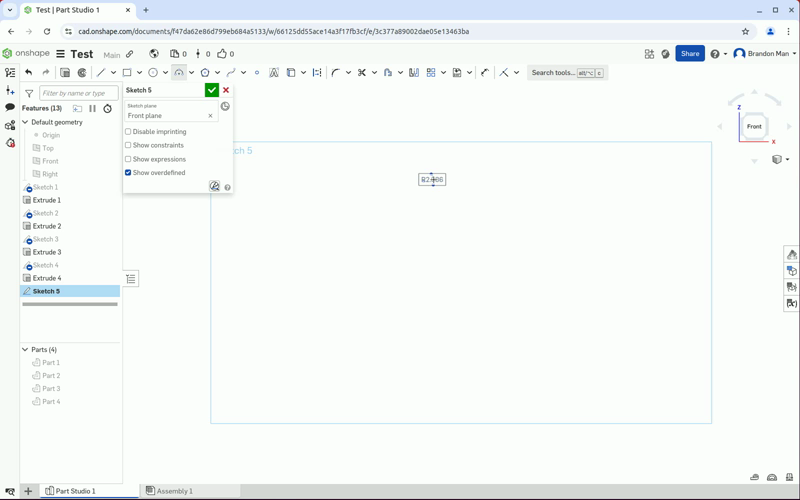
key(esc)
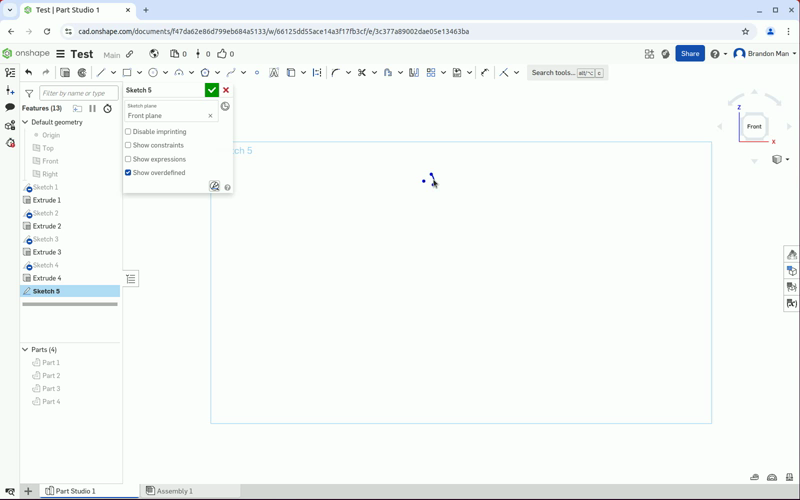
key(l)
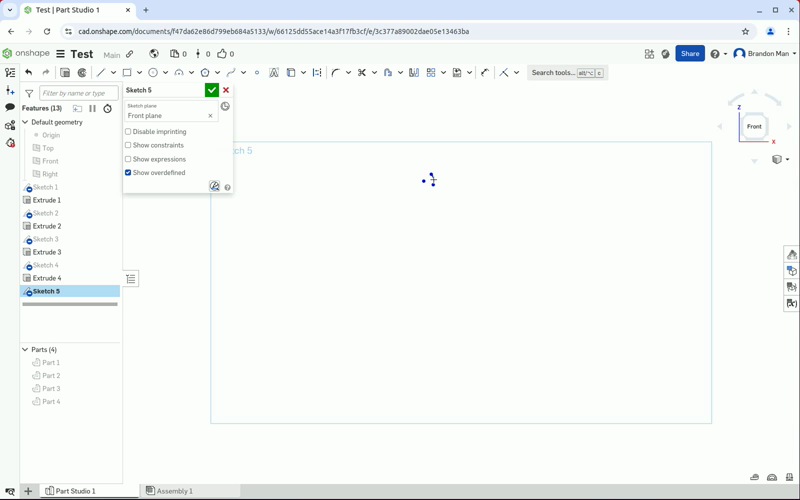
mouse_move(433, 184)
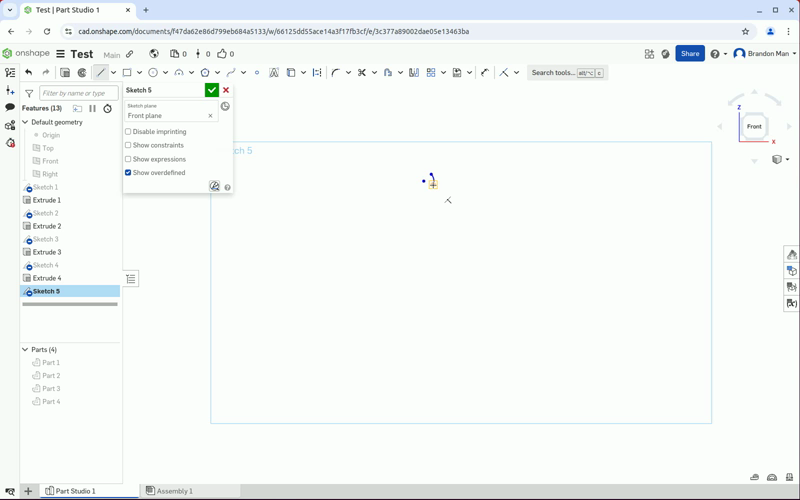
click(433, 184)
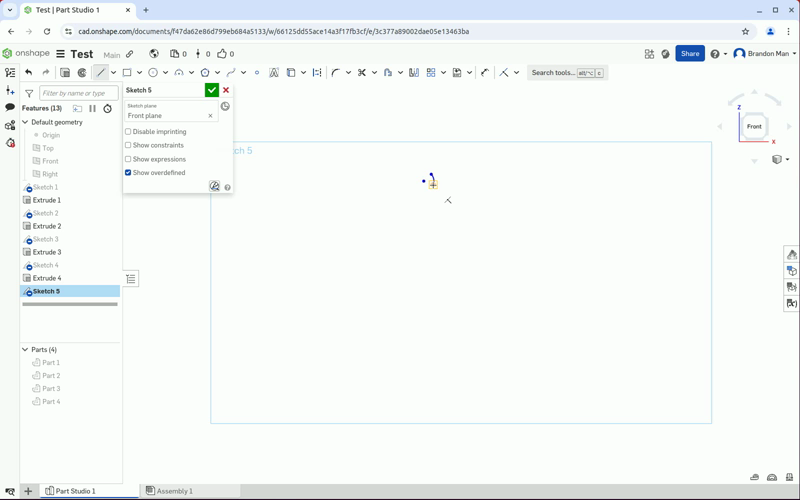
key_down(shift)
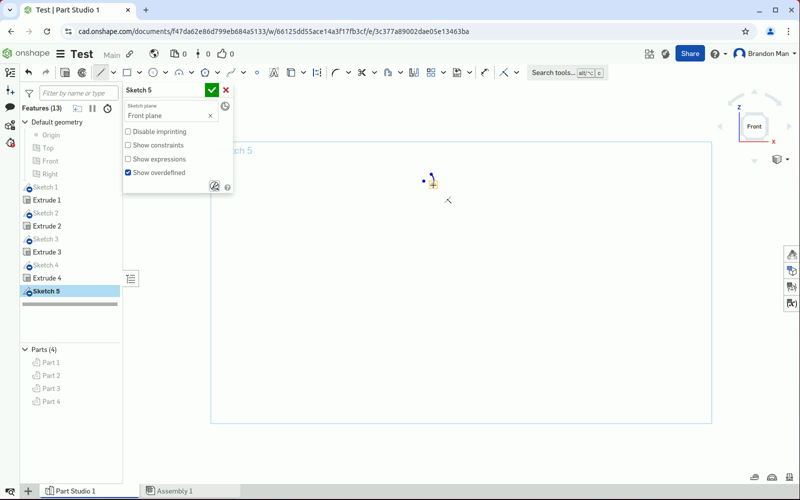
mouse_move(463, 184)
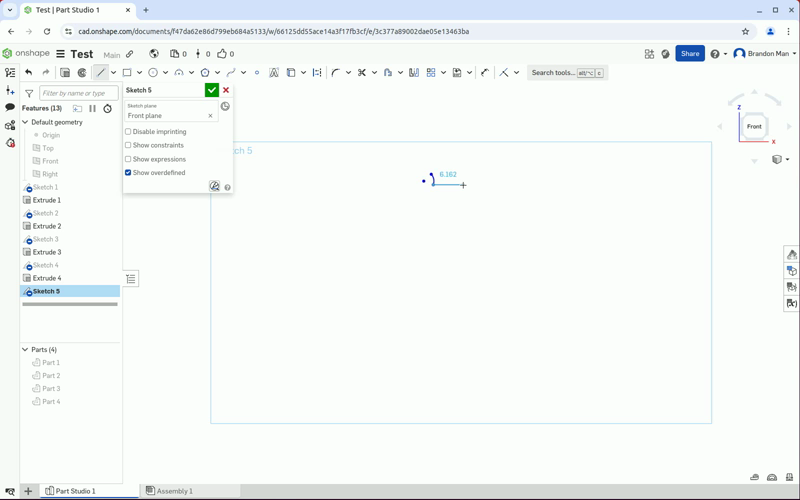
mouse_move(490, 185)
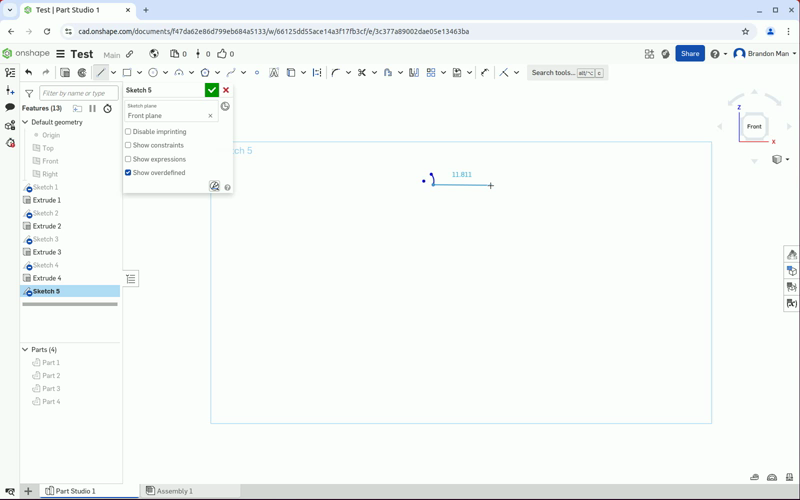
click(490, 185)
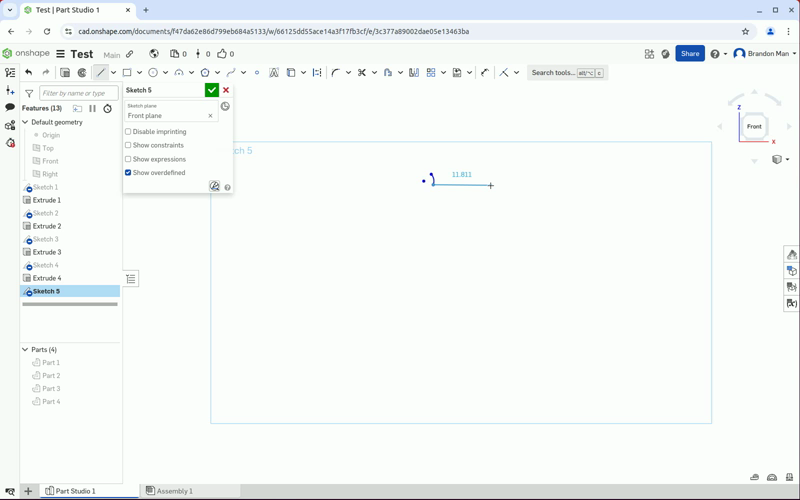
key_up(shift)
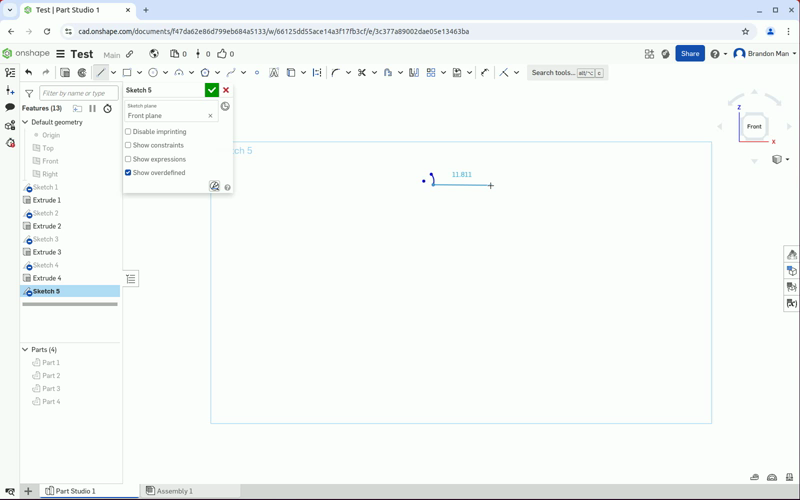
key(esc)
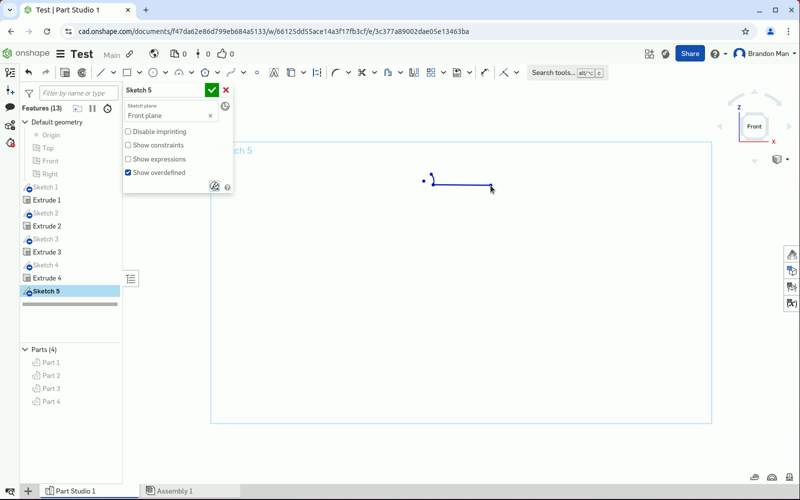
key(a)
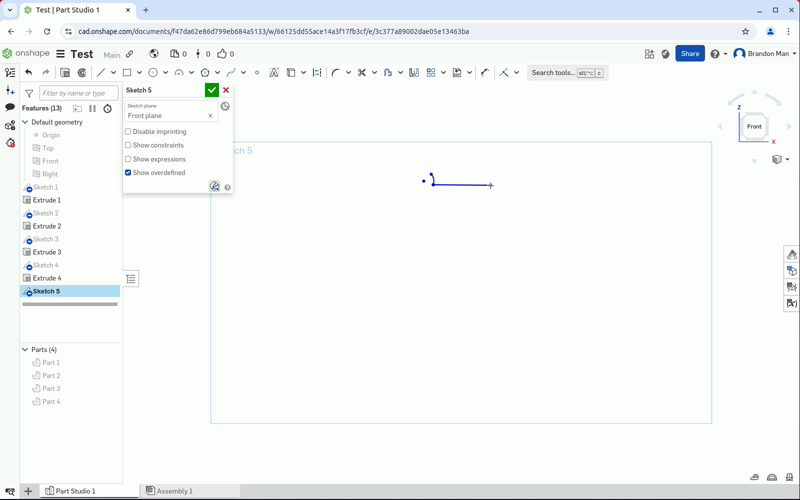
mouse_move(490, 185)
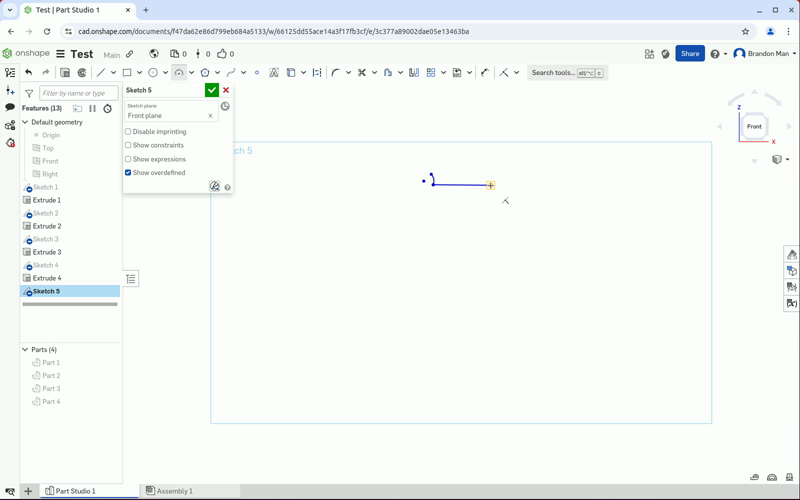
click(490, 185)
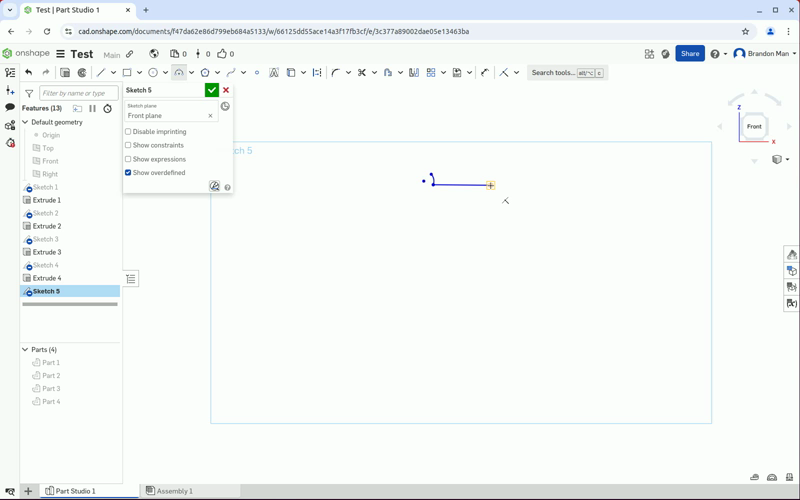
key_down(shift)
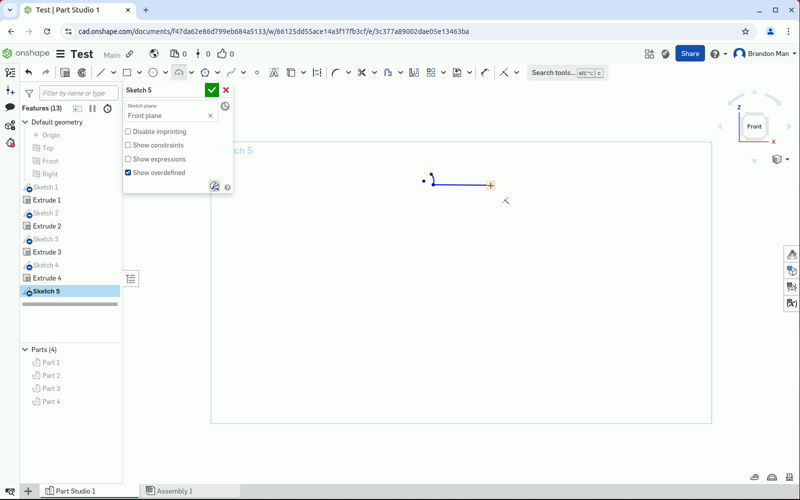
mouse_move(492, 174)
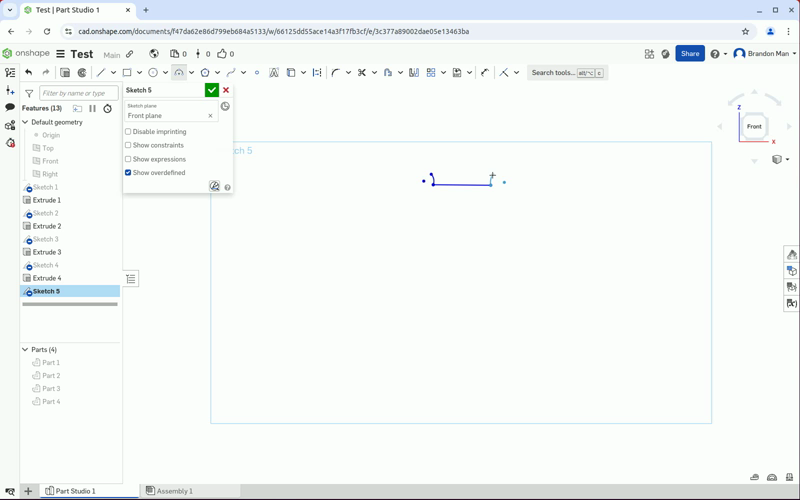
click(492, 174)
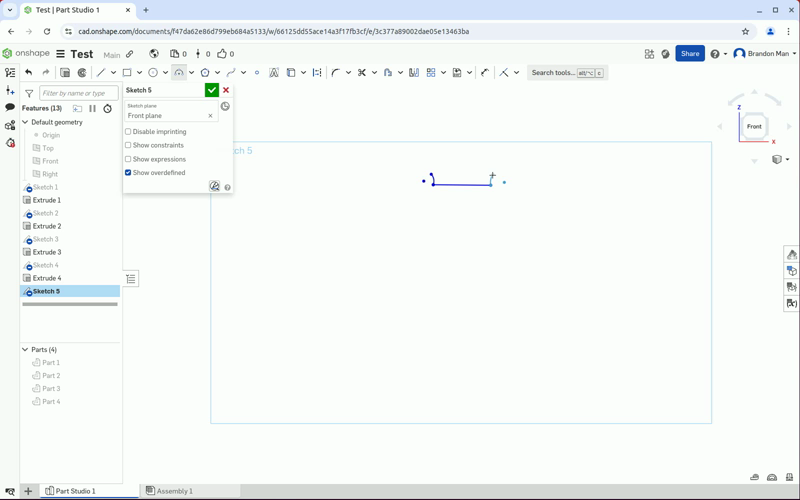
mouse_move(491, 180)
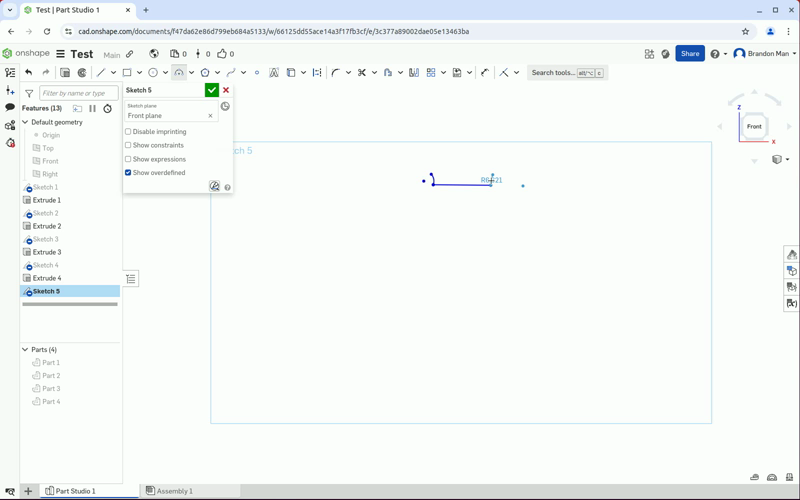
click(491, 180)
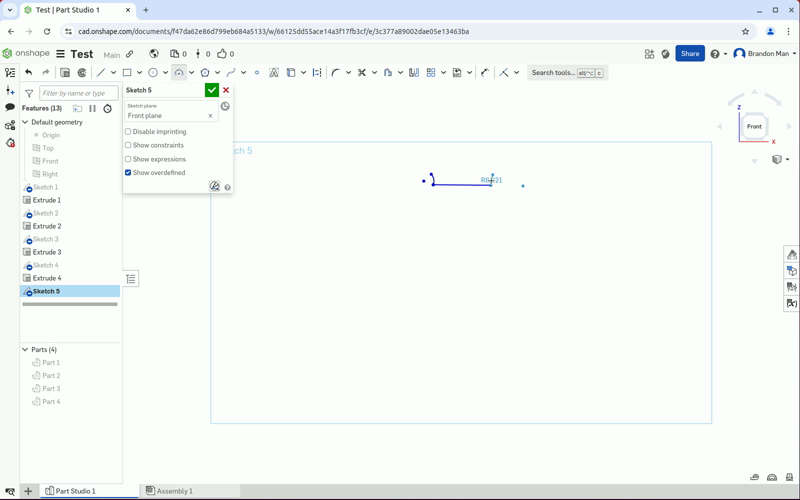
key_up(shift)
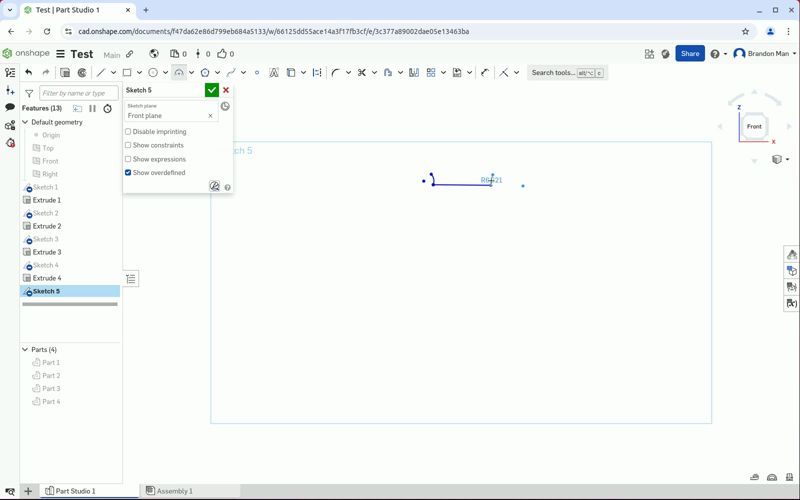
mouse_move(492, 174)
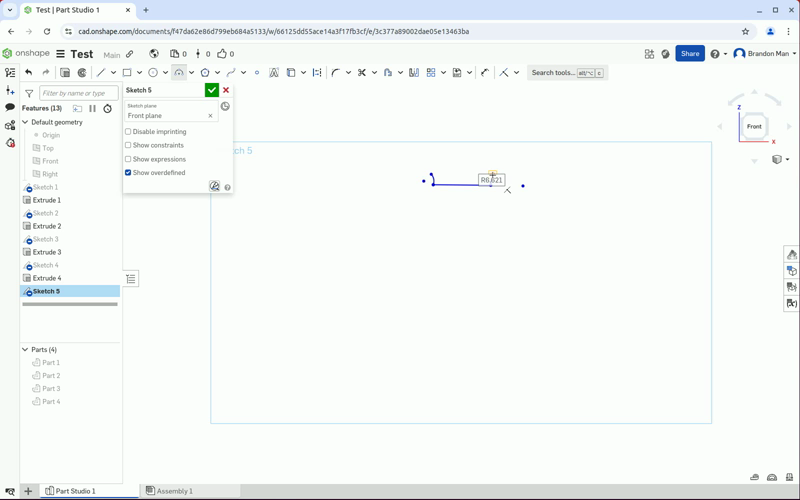
click(492, 174)
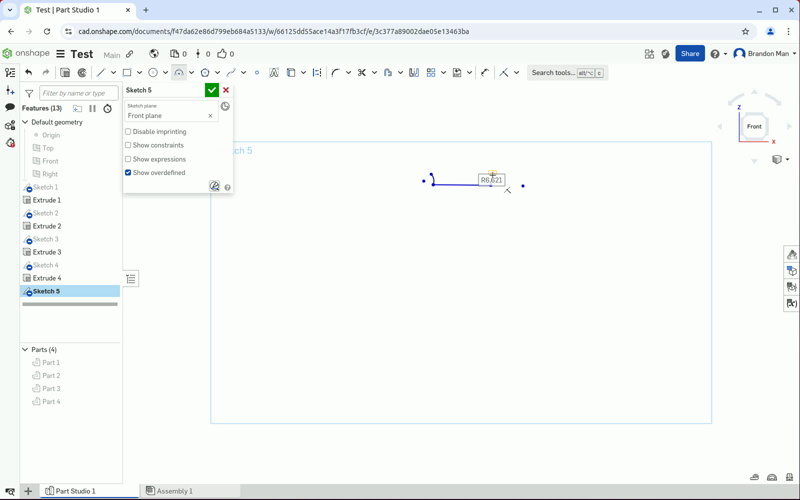
mouse_move(431, 174)
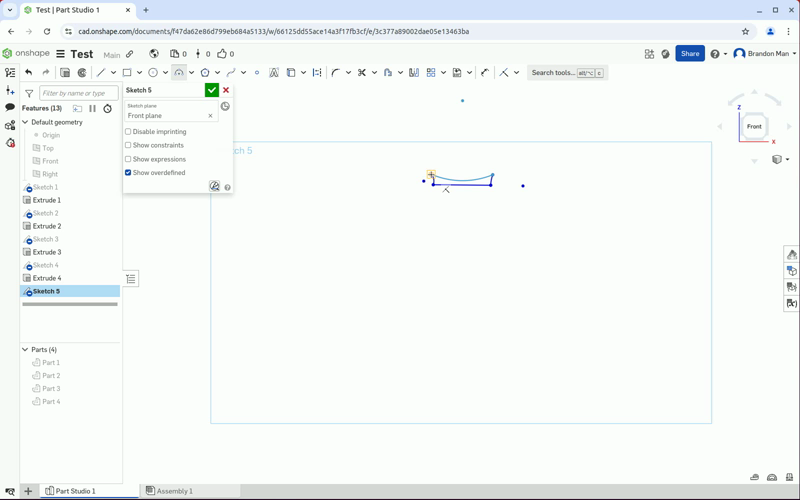
click(431, 174)
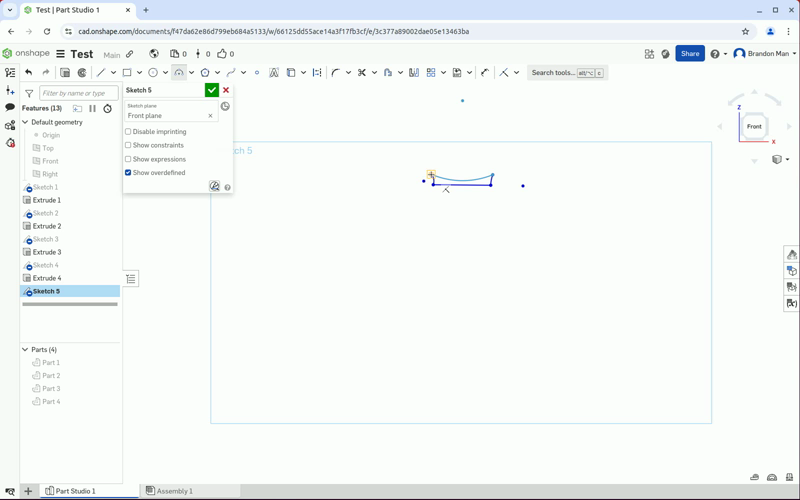
key_down(shift)
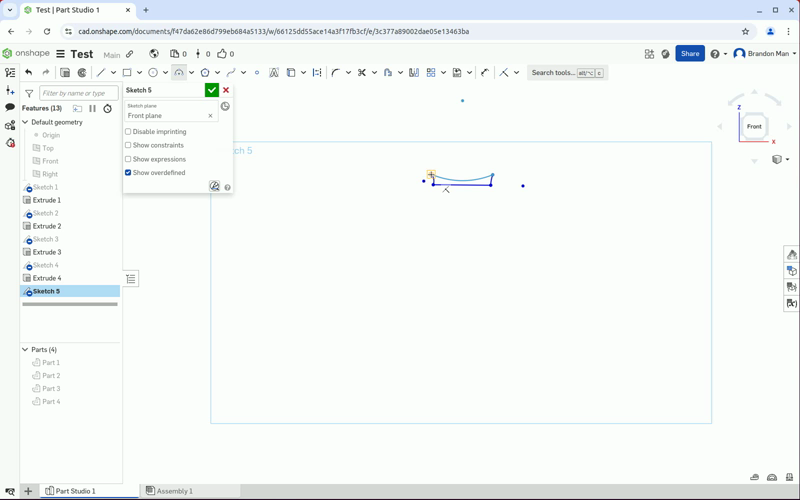
mouse_move(462, 170)
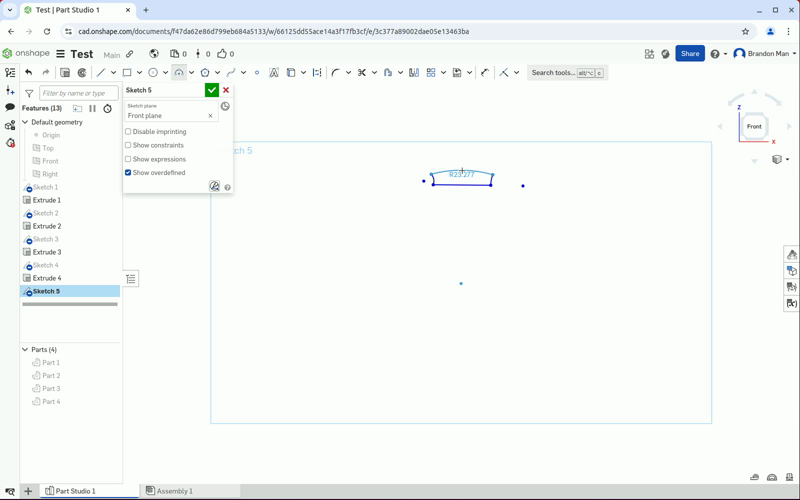
click(462, 170)
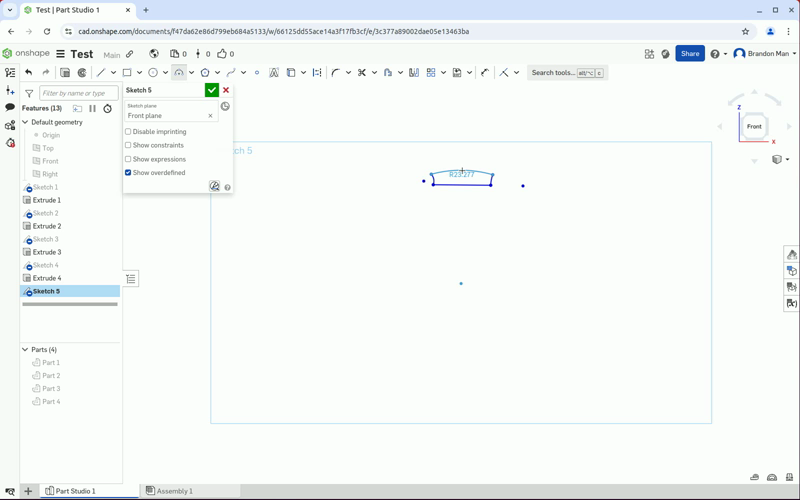
key_up(shift)
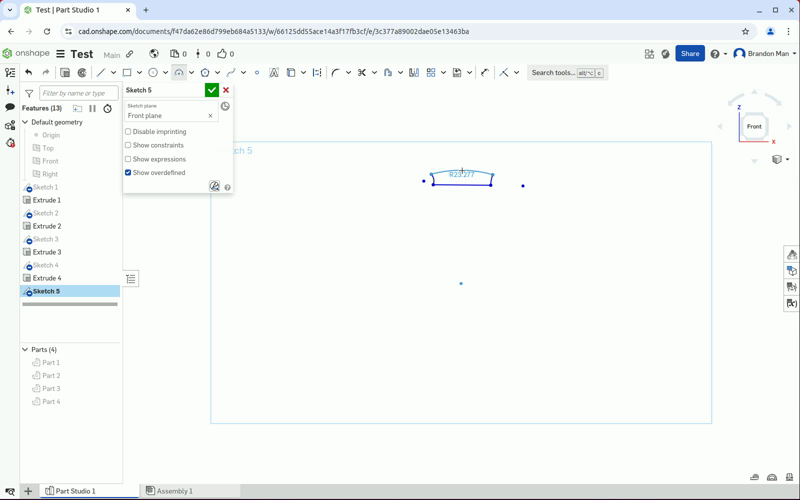
key(esc)
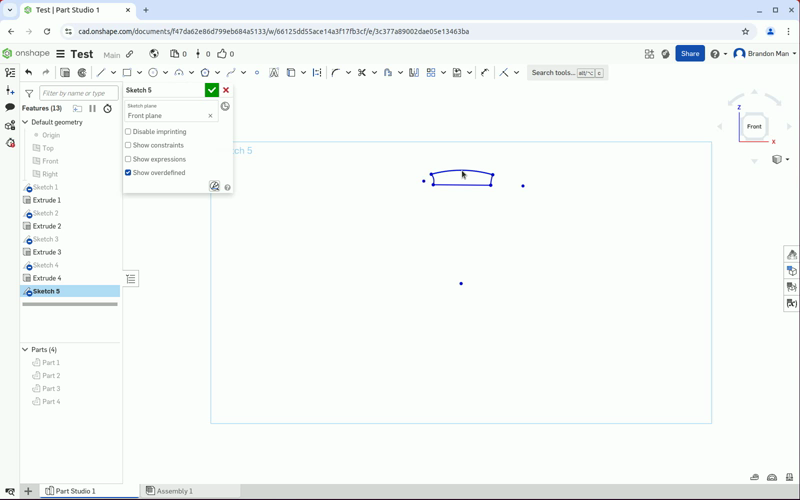
mouse_move(465, 174)
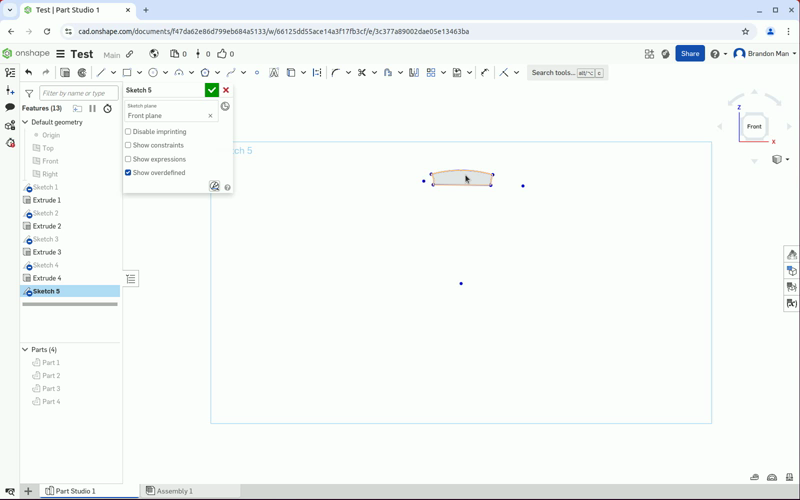
scroll(6)
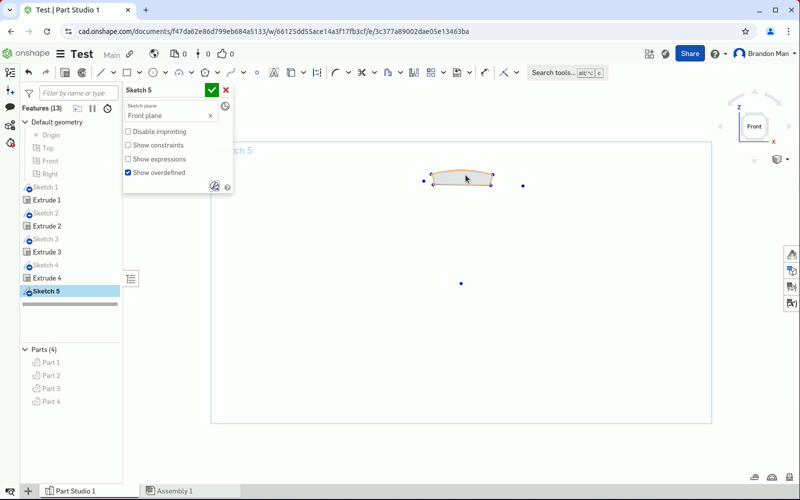
scroll(6)
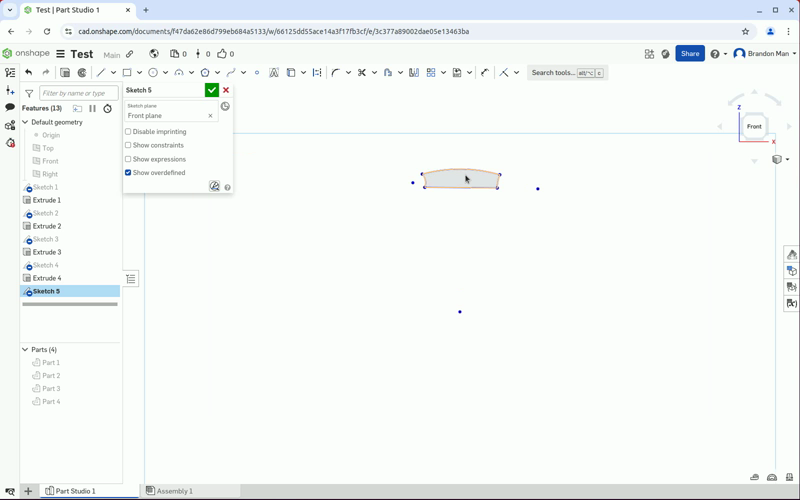
scroll(6)
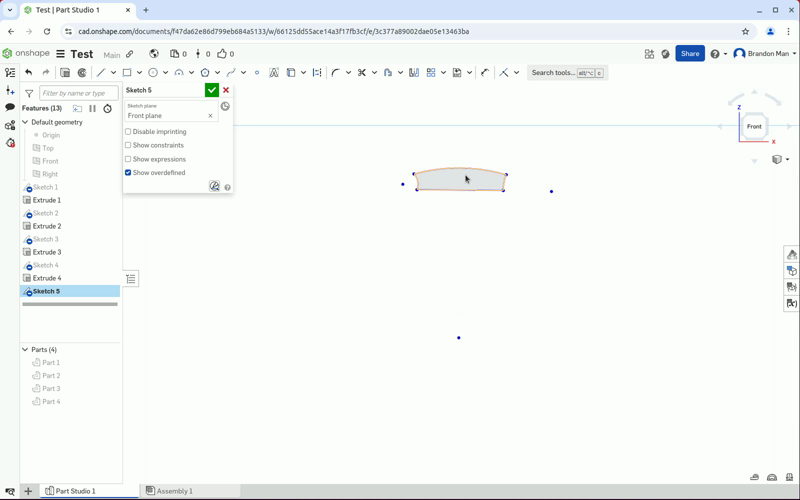
scroll(6)
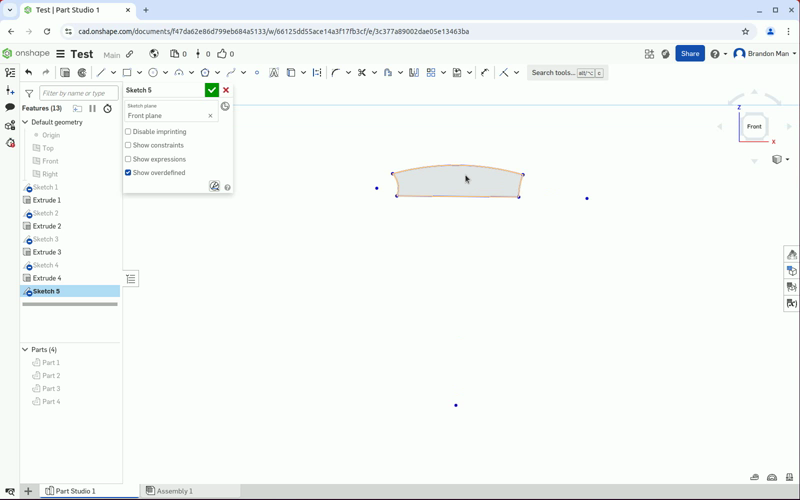
scroll(6)
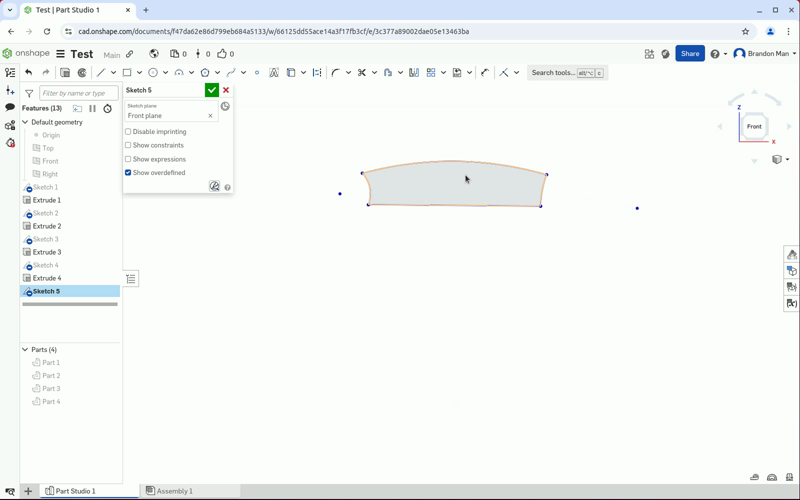
scroll(6)
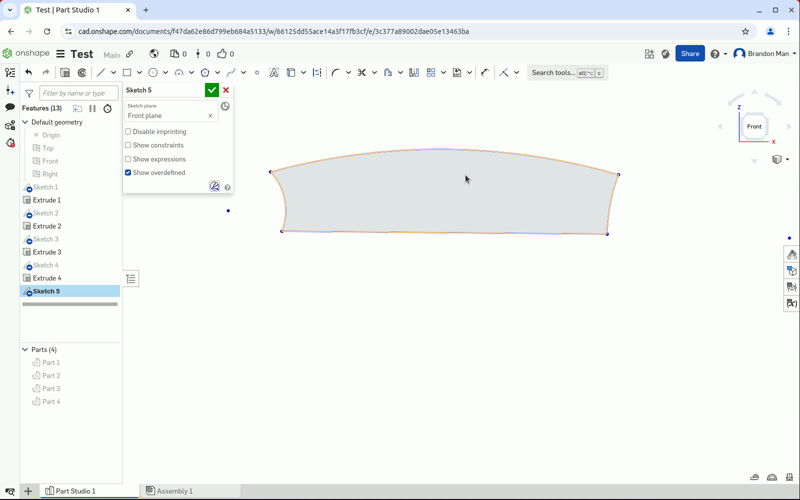
scroll(6)
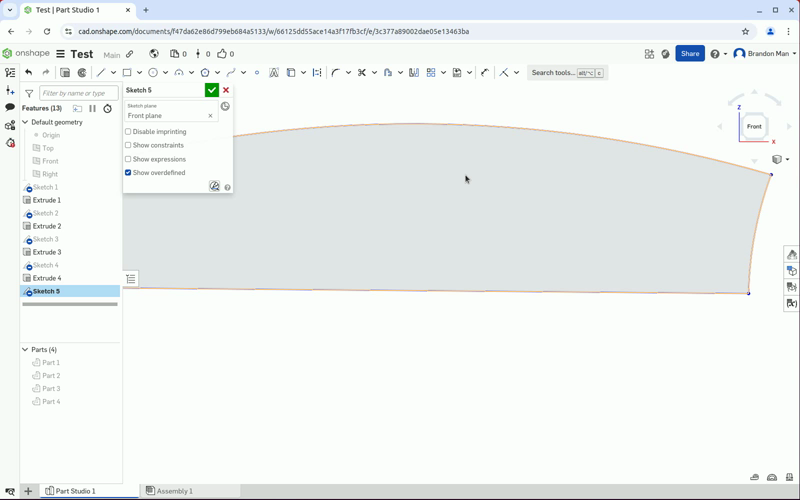
click(465, 174)
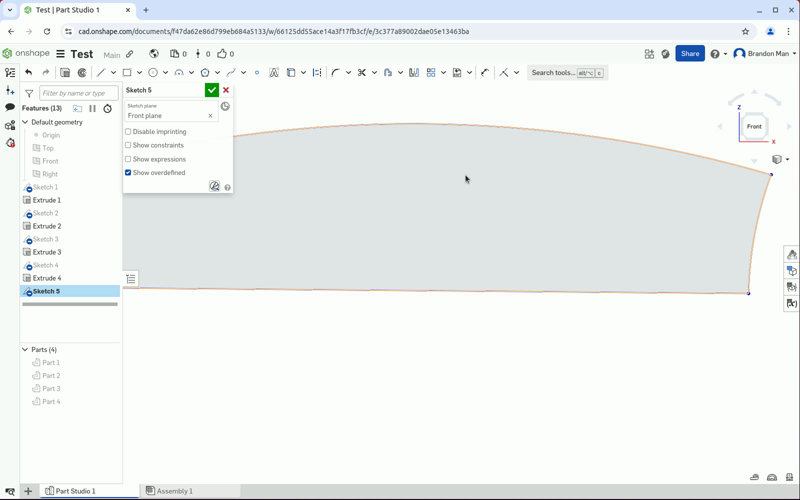
scroll(-6)
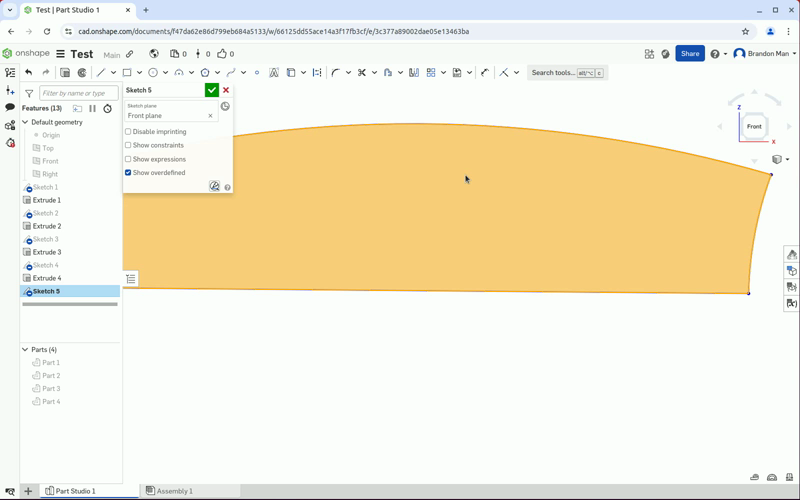
scroll(-6)
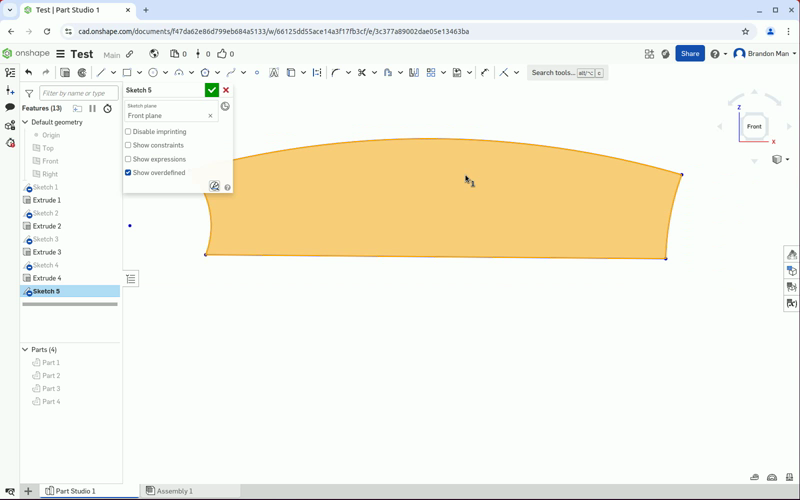
scroll(-6)
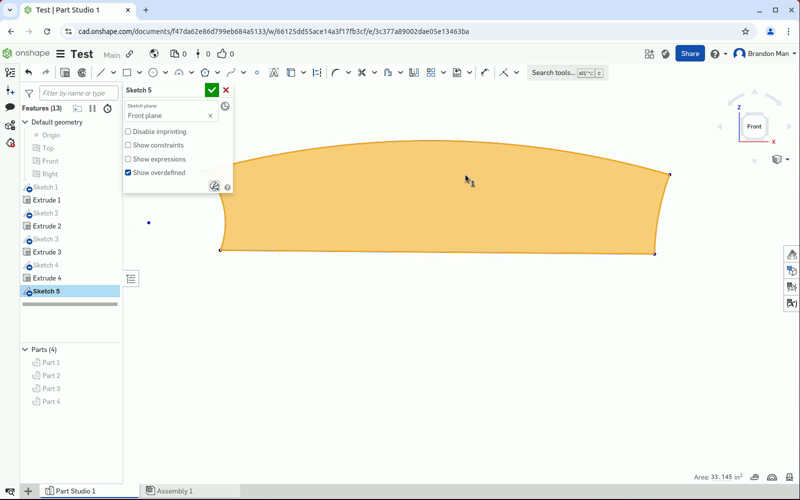
scroll(-6)
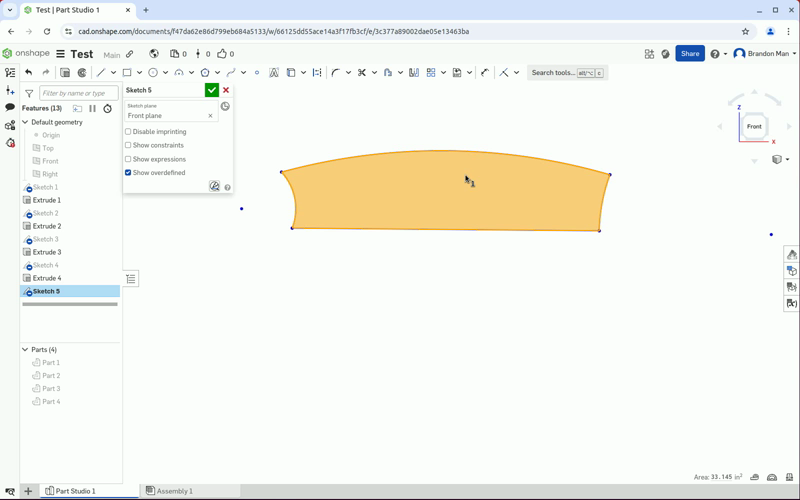
scroll(-6)
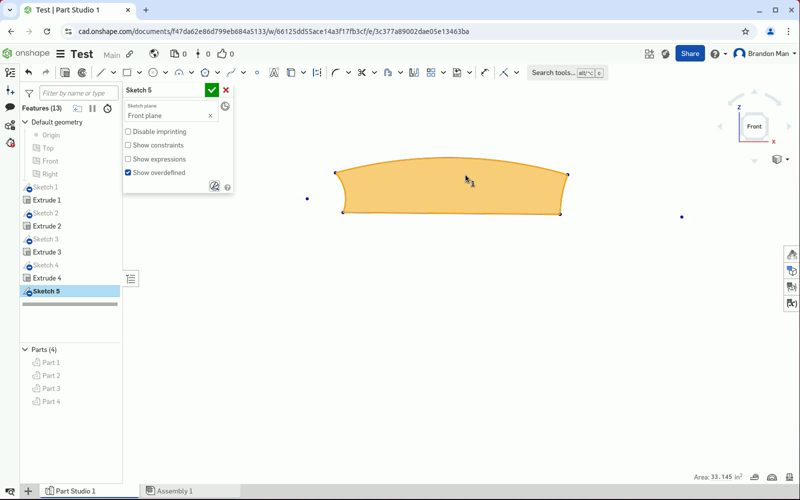
scroll(-6)
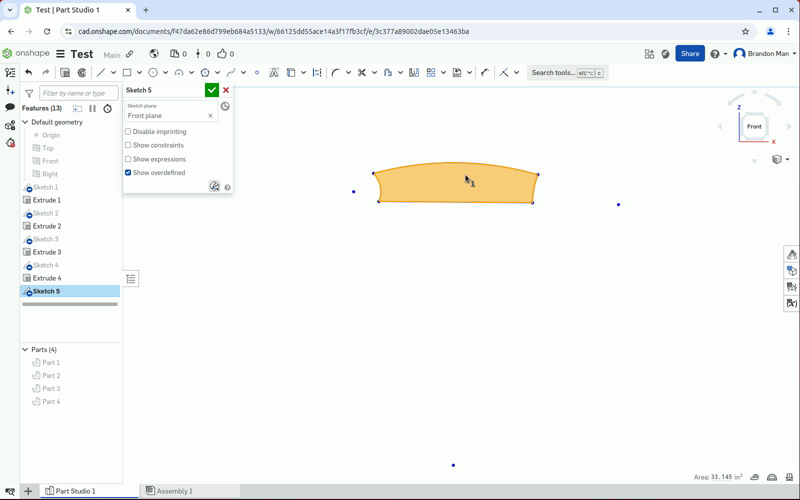
scroll(-6)
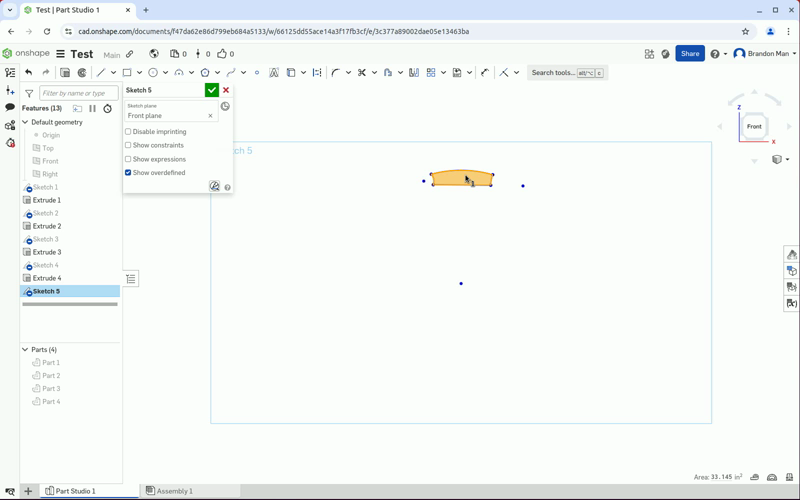
mouse_move(73, 352)
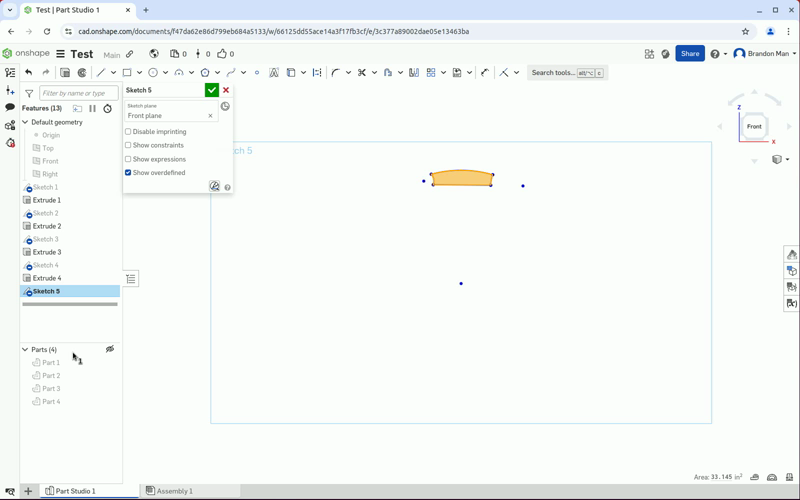
key(shift+y)
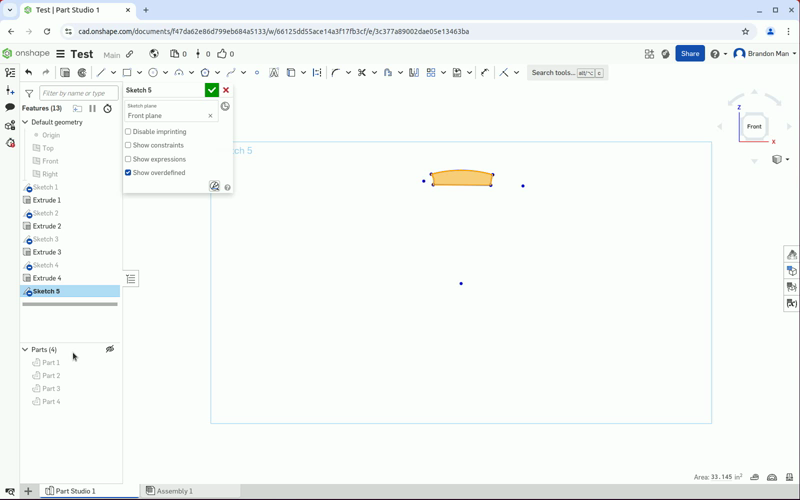
key(shift+e)
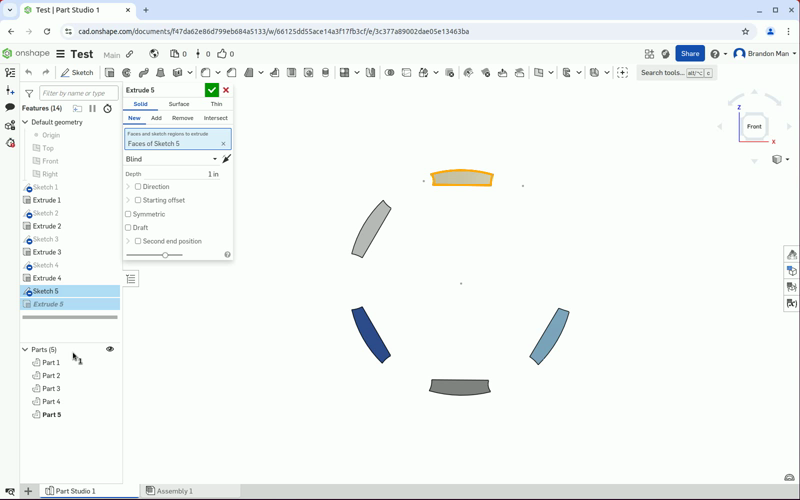
mouse_move(143, 106)
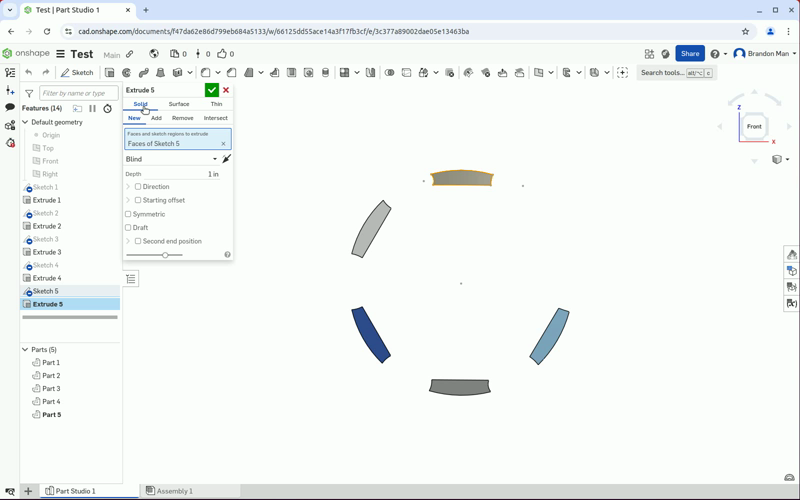
click(143, 106)
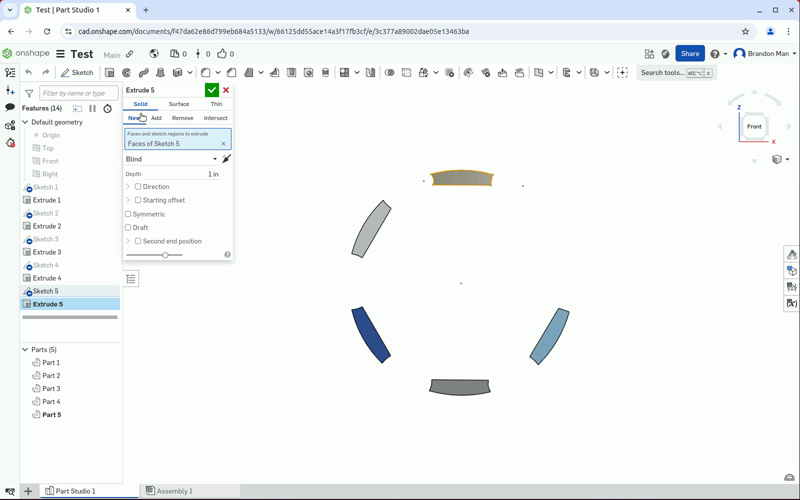
mouse_move(137, 120)
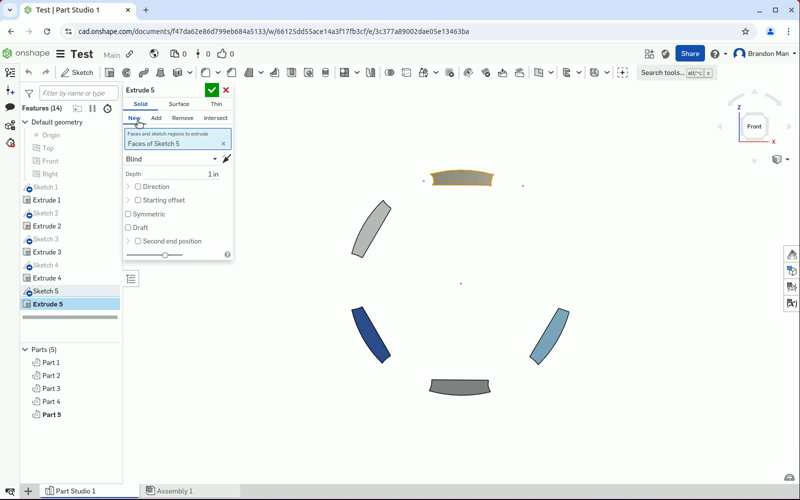
click(137, 120)
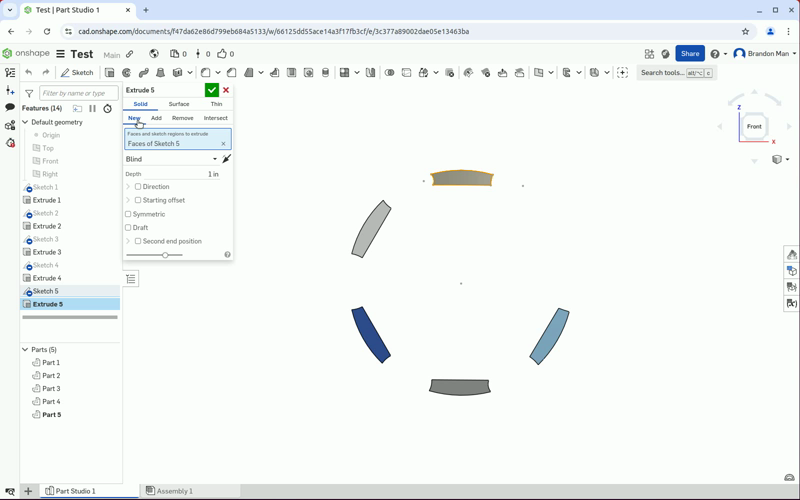
key(tab, 4)
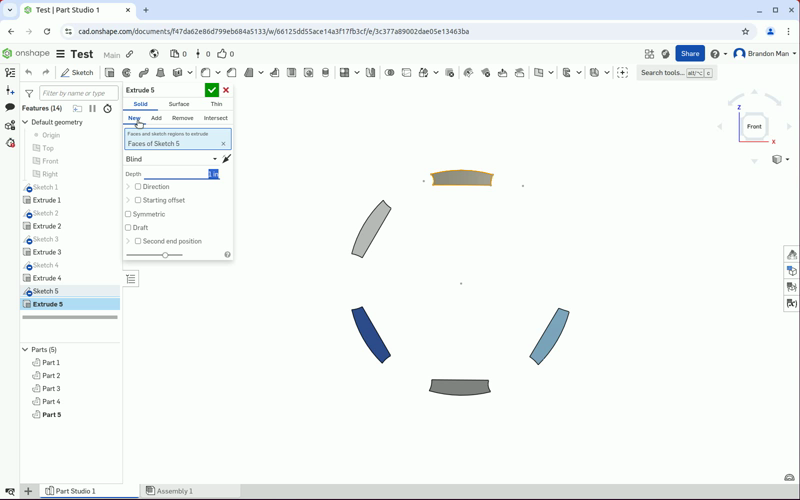
text(28.886)
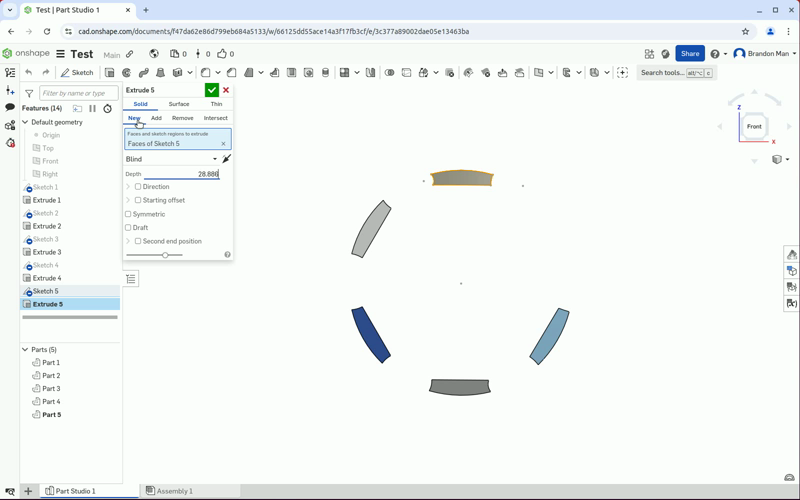
key(tab, 3)
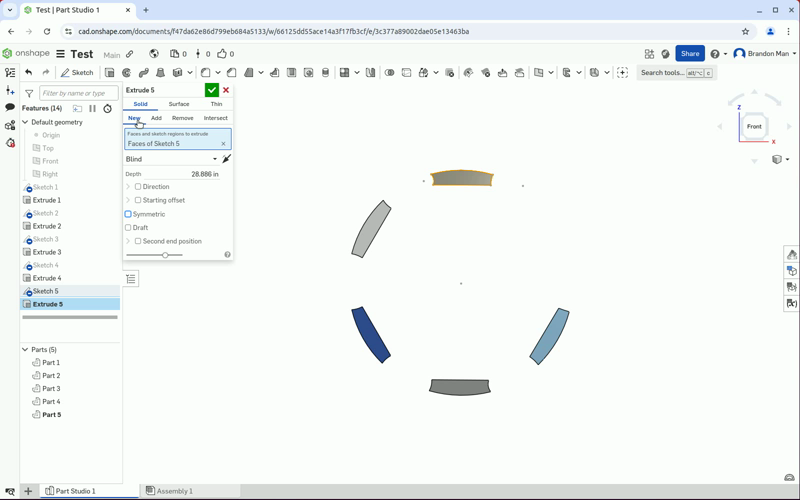
key(space)
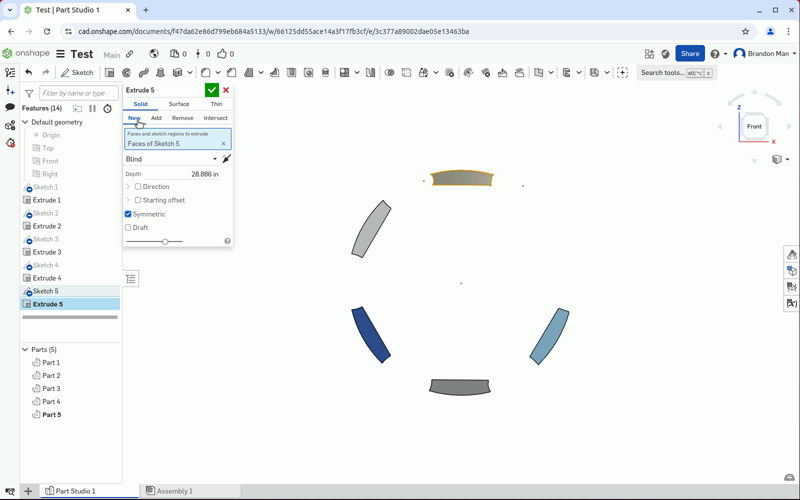
key(enter)
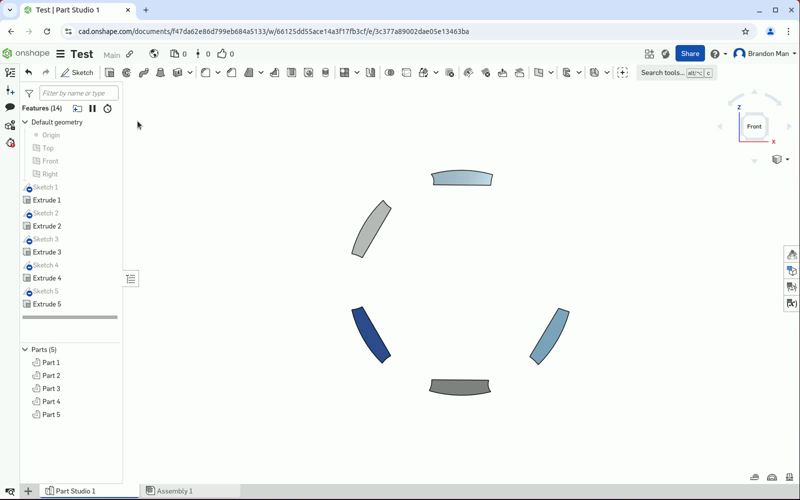
key(shift+h)
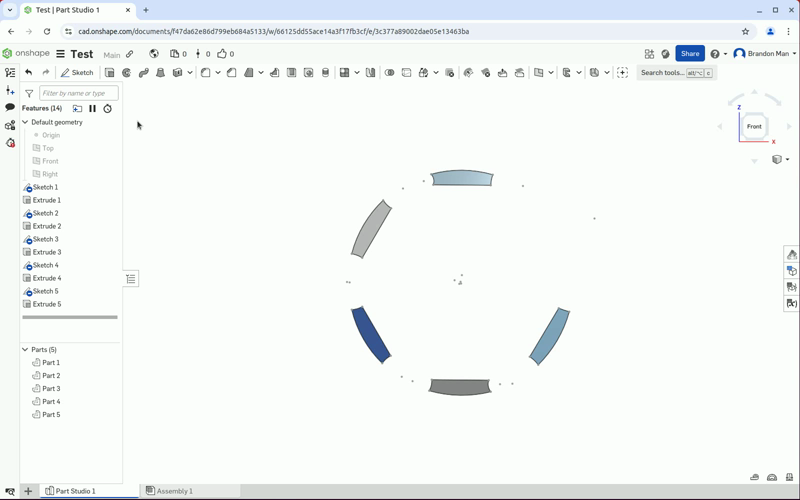
key(shift+h)
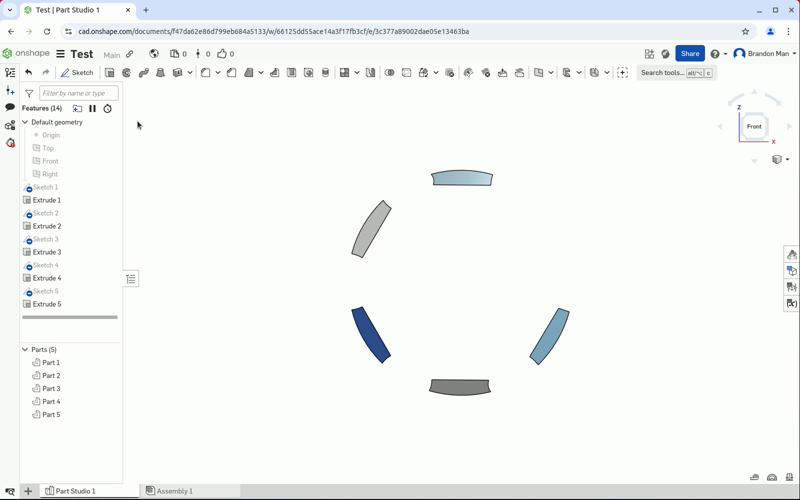
mouse_move(73, 189)
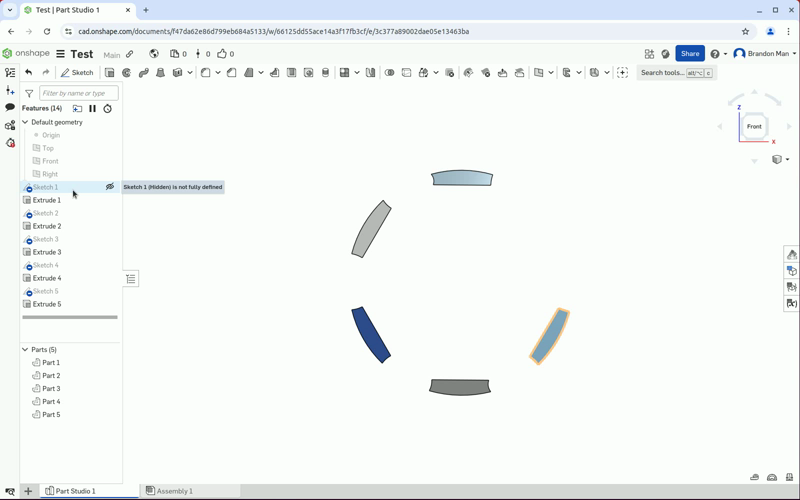
click(73, 189)
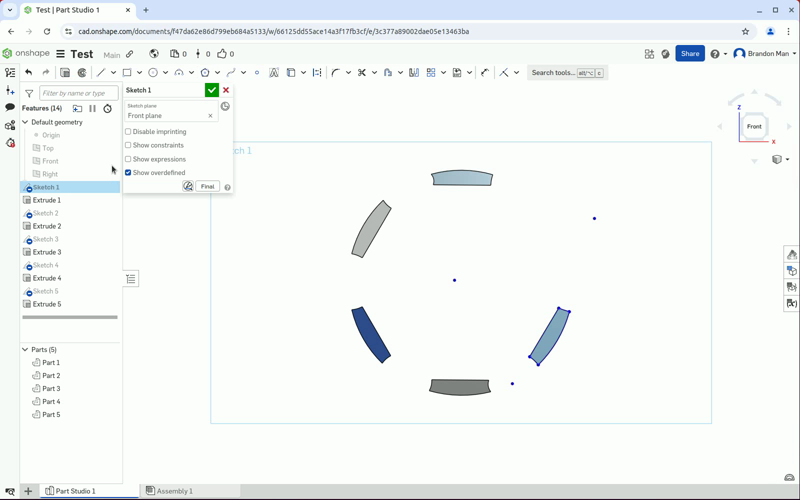
mouse_move(229, 92)
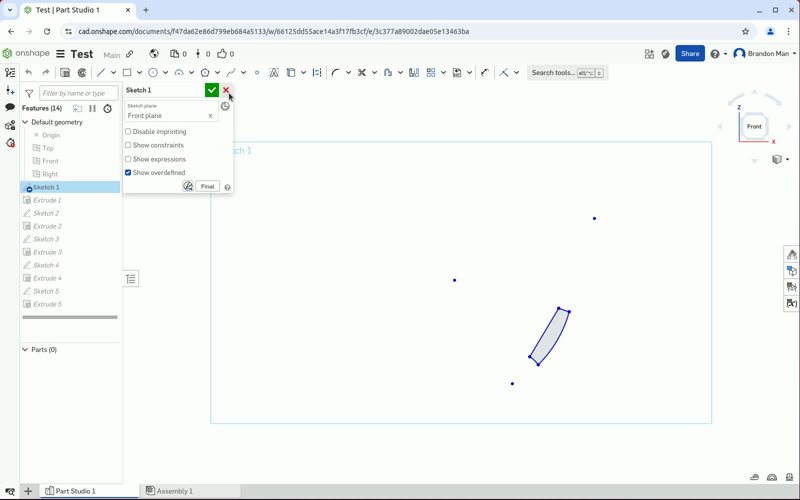
click(229, 92)
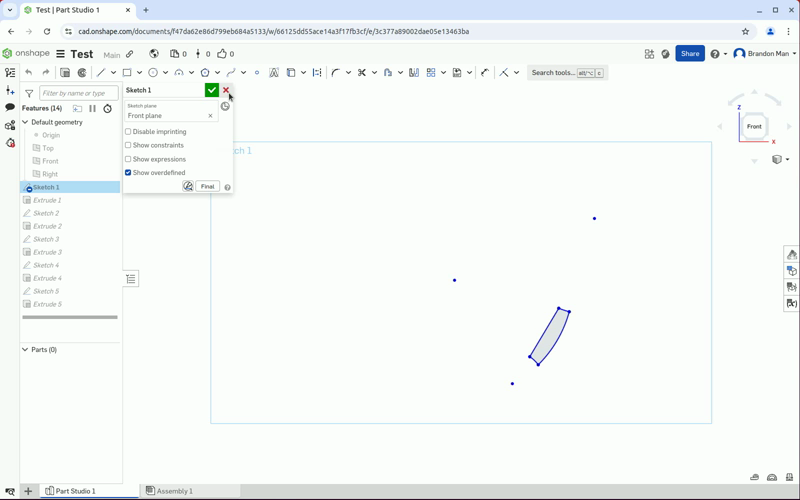
key(shift+s)
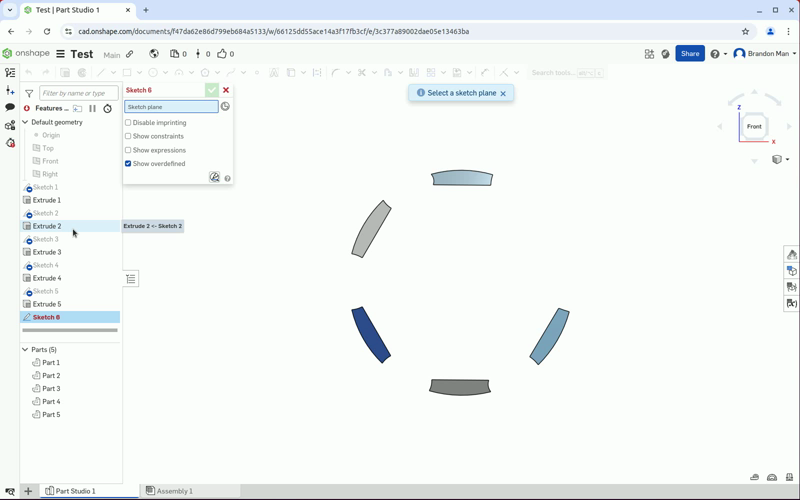
scroll(3)
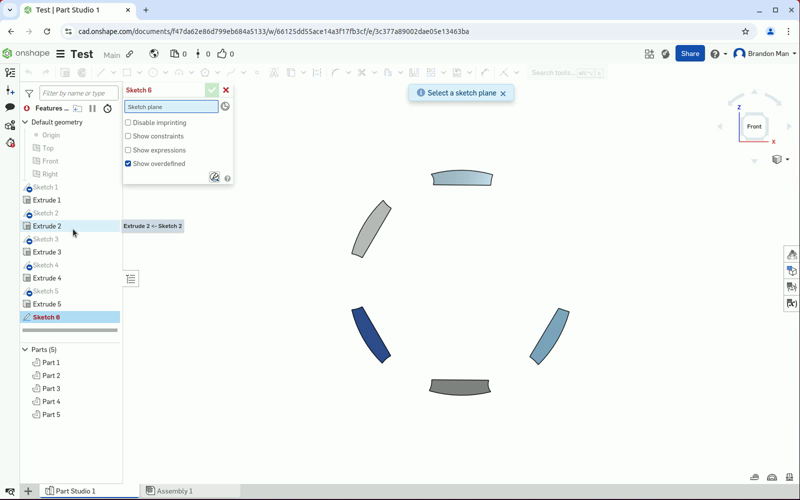
mouse_move(73, 163)
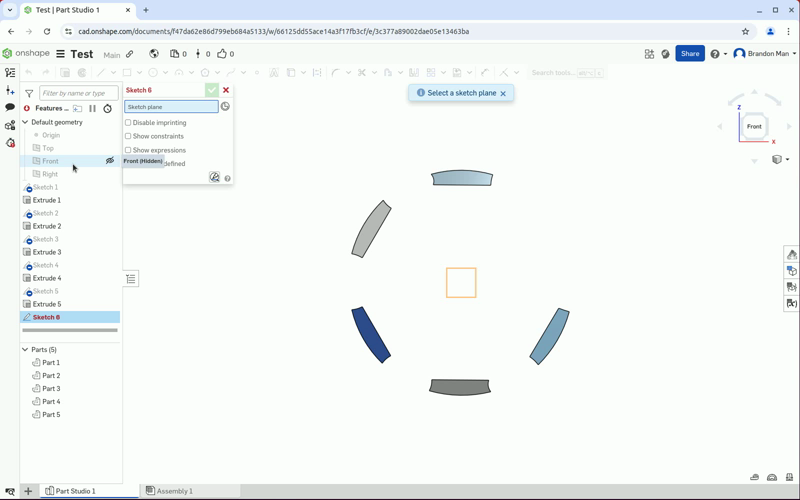
click(73, 163)
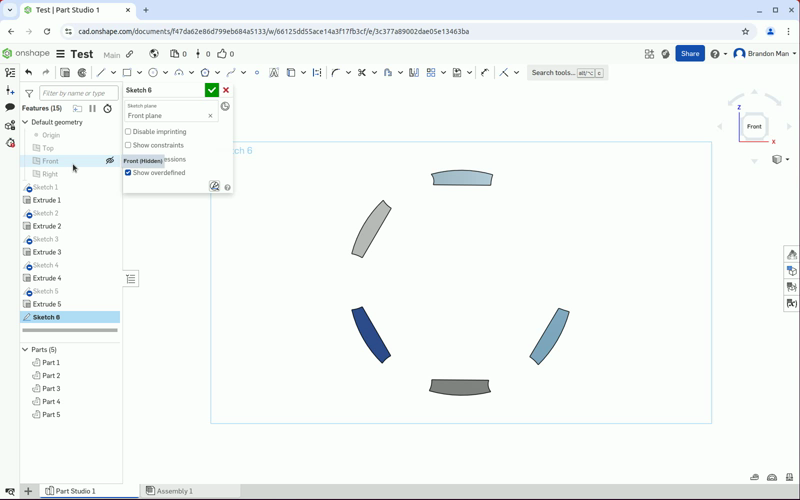
mouse_move(73, 352)
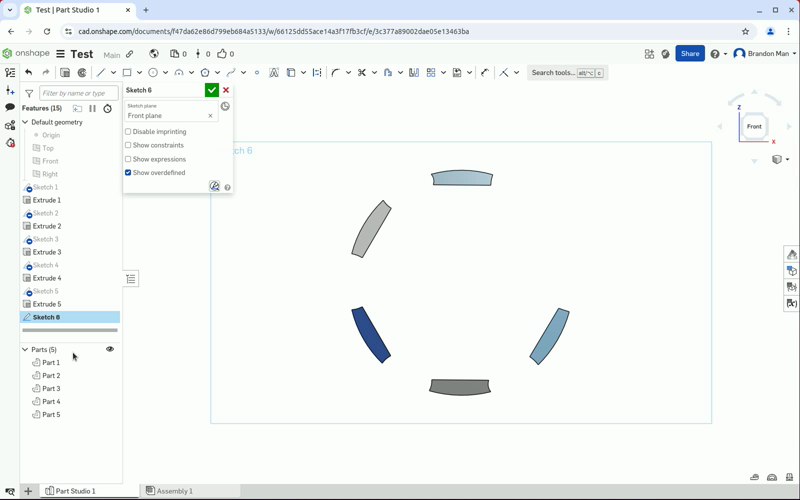
key(y)
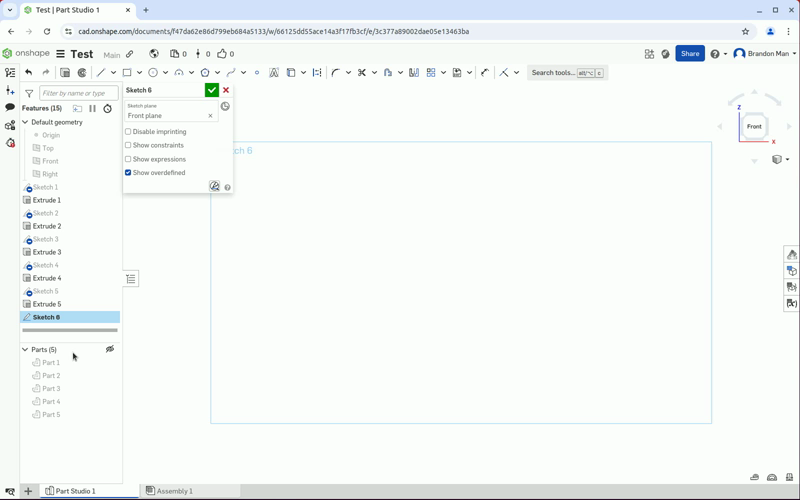
key(l)
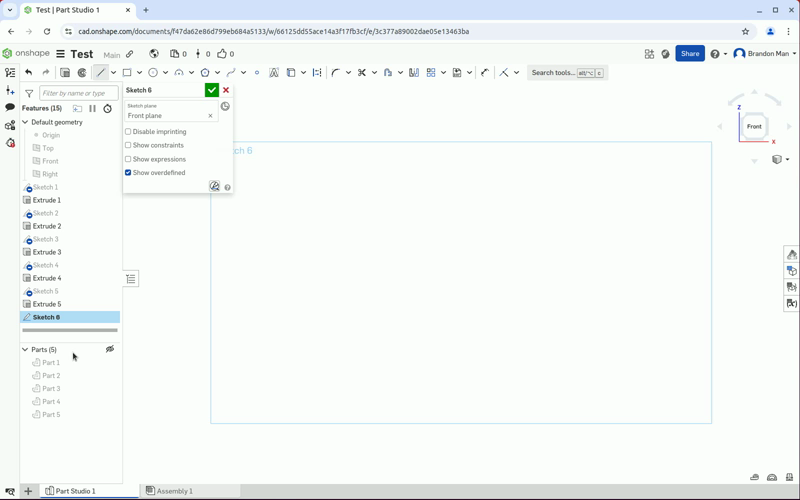
key_down(shift)
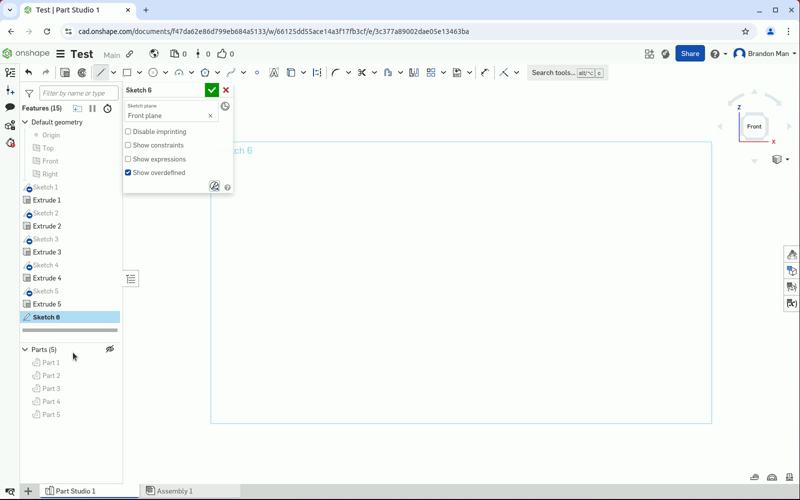
mouse_move(532, 210)
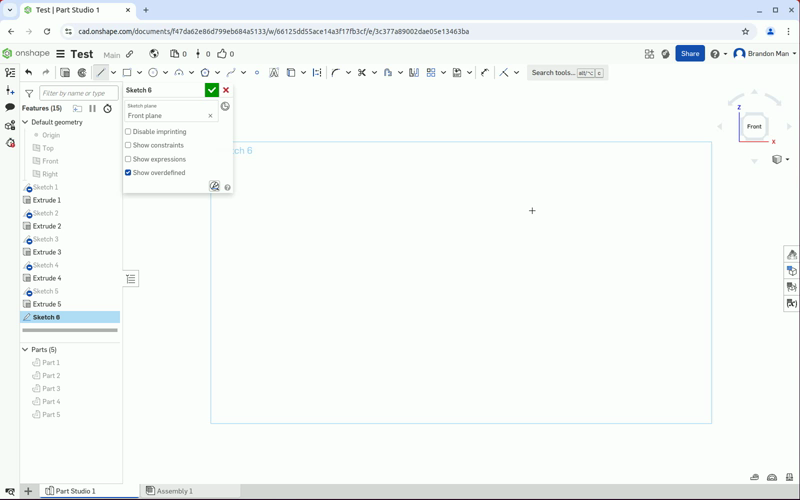
click(532, 210)
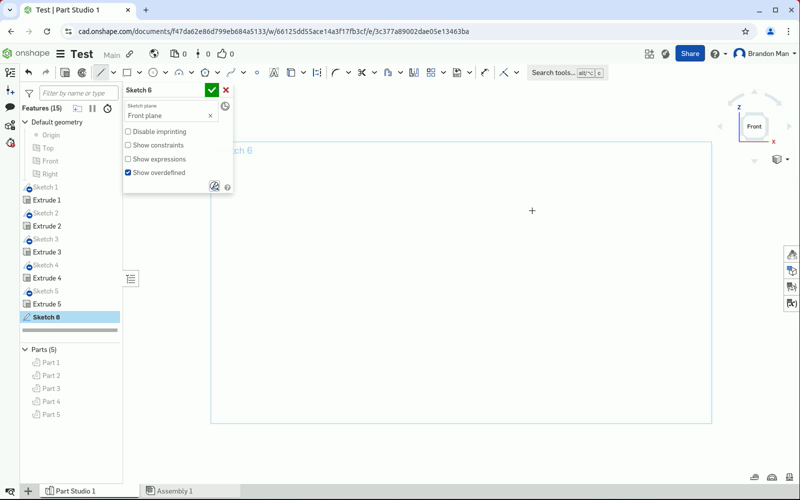
key_up(shift)
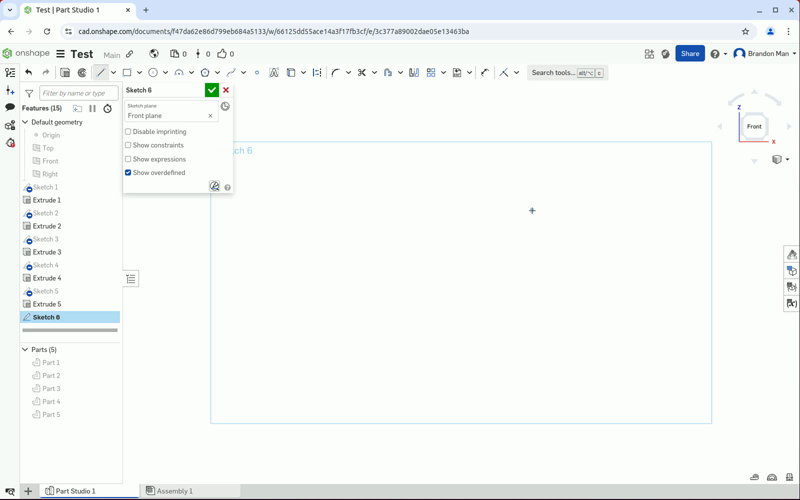
key_down(shift)
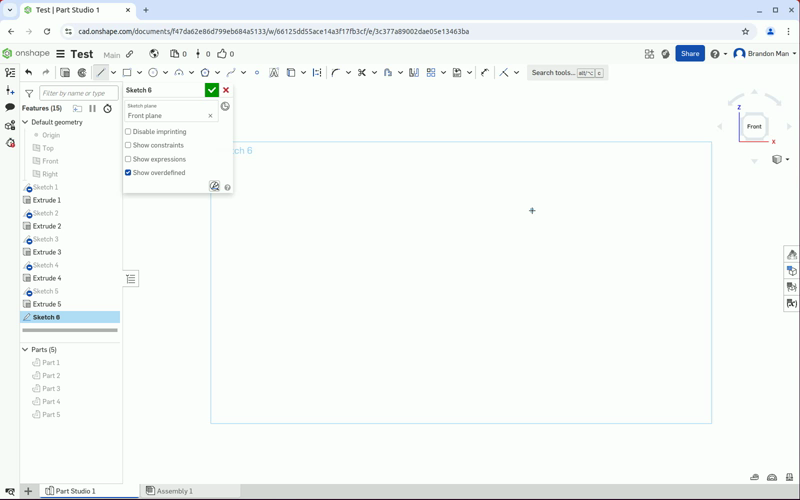
mouse_move(562, 210)
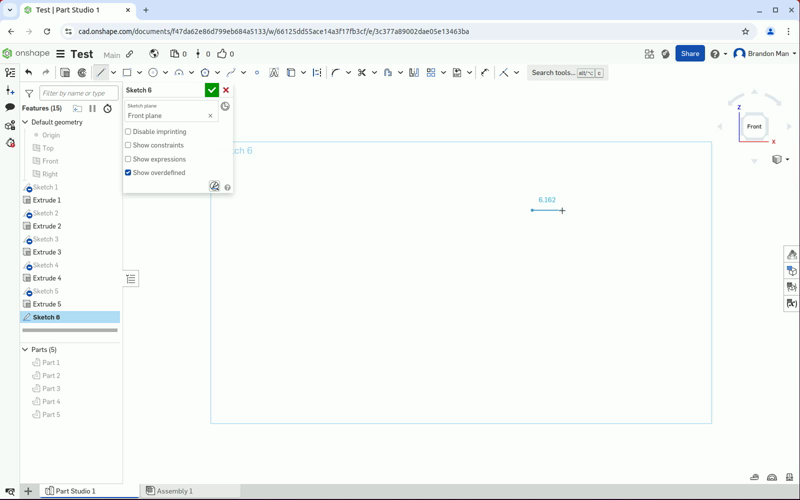
mouse_move(560, 260)
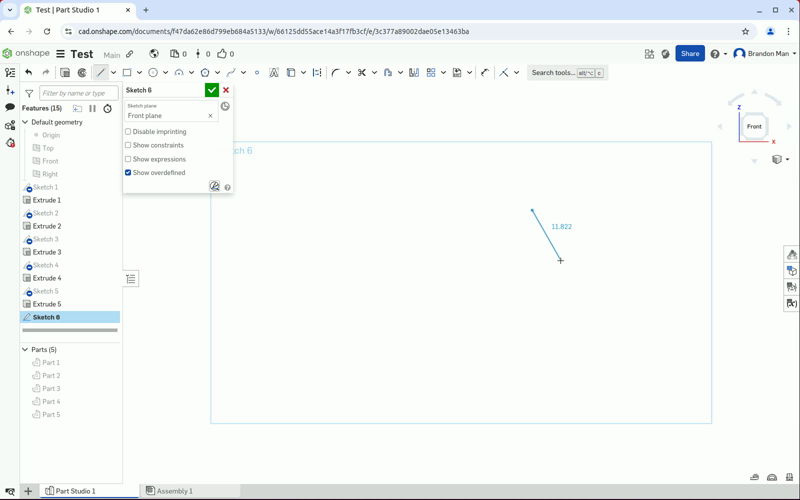
click(560, 260)
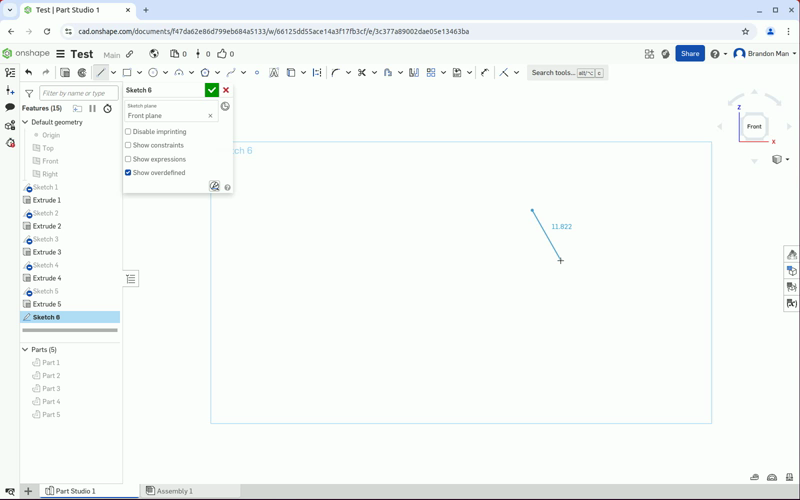
key_up(shift)
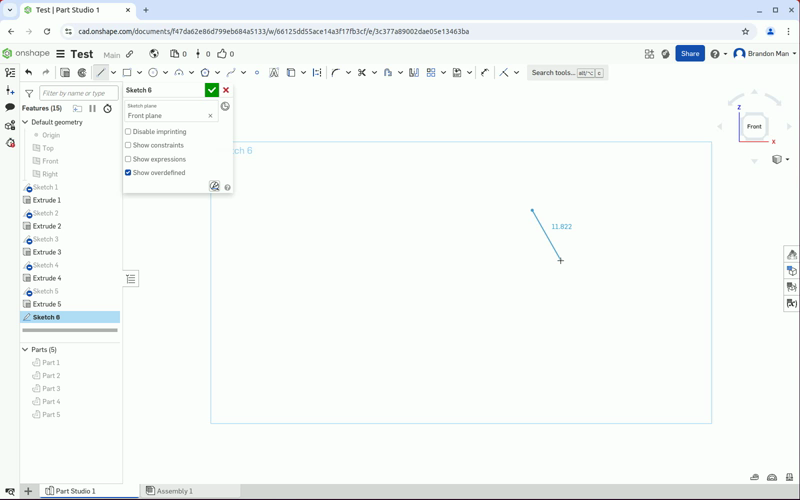
key(esc)
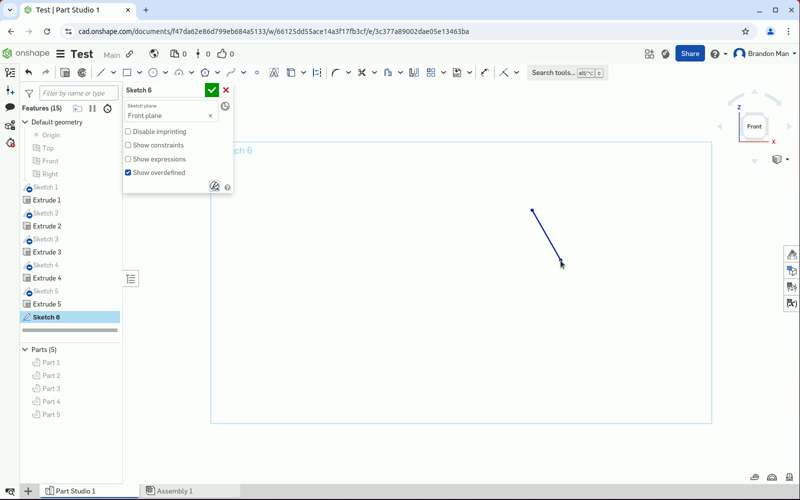
key(a)
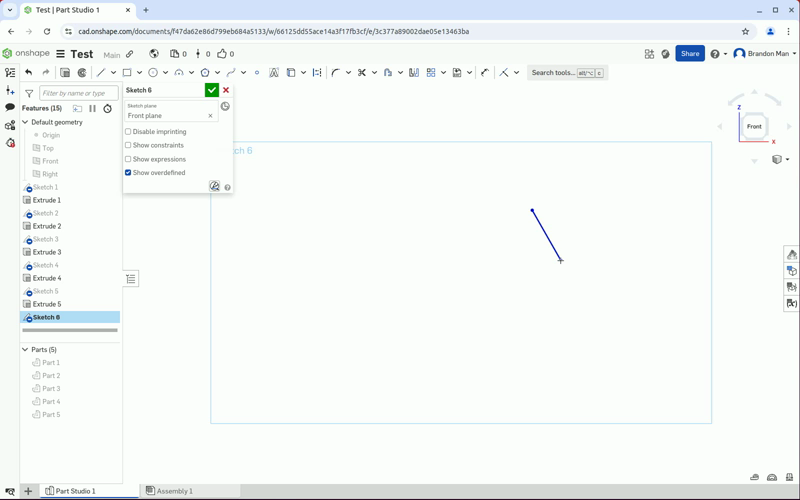
mouse_move(560, 260)
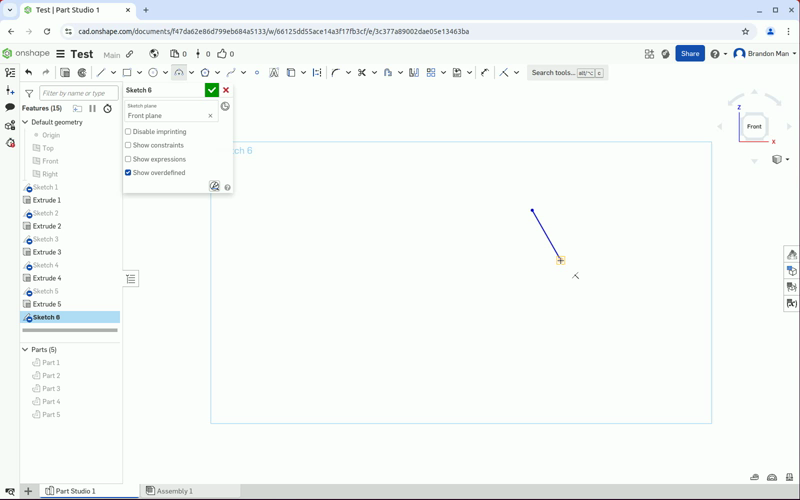
click(560, 260)
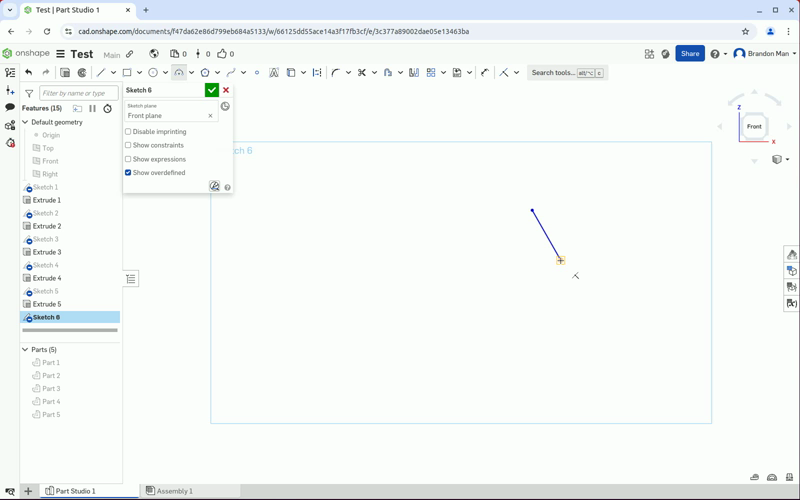
key_down(shift)
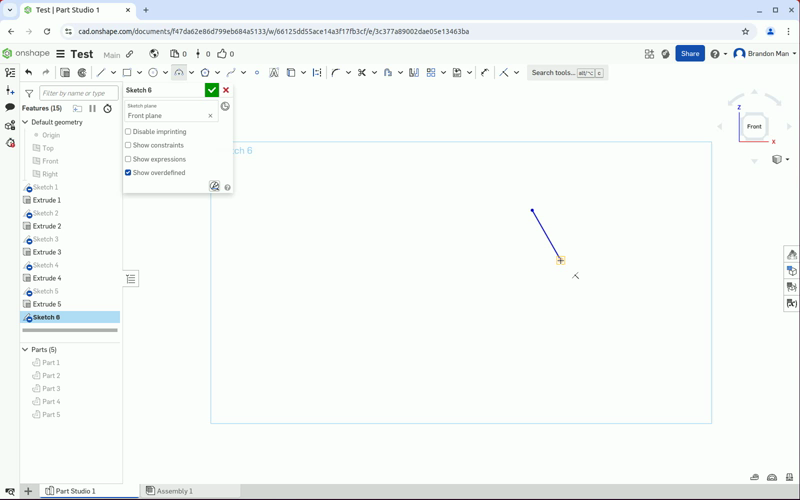
mouse_move(571, 256)
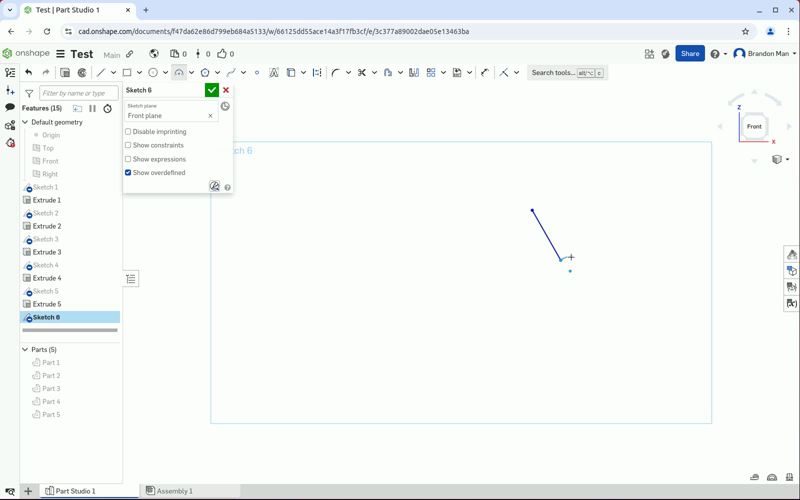
click(571, 256)
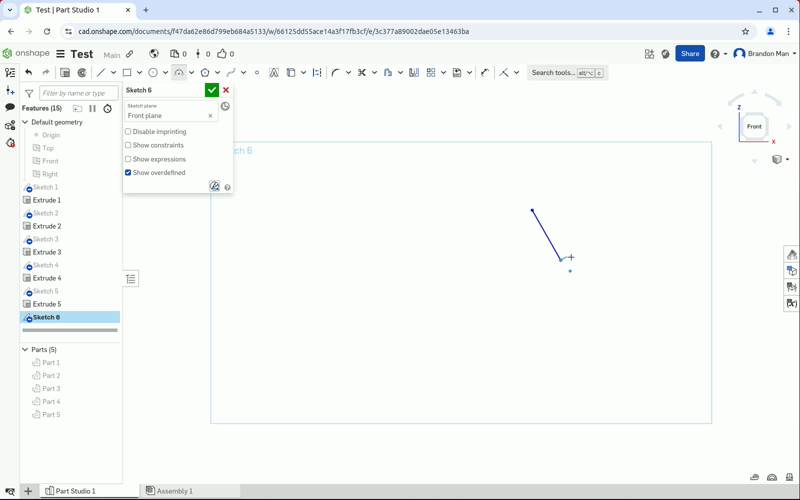
mouse_move(565, 257)
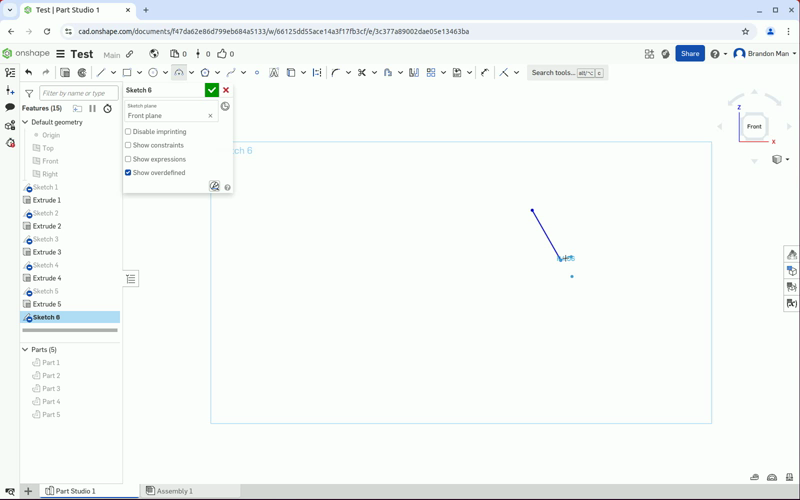
click(565, 257)
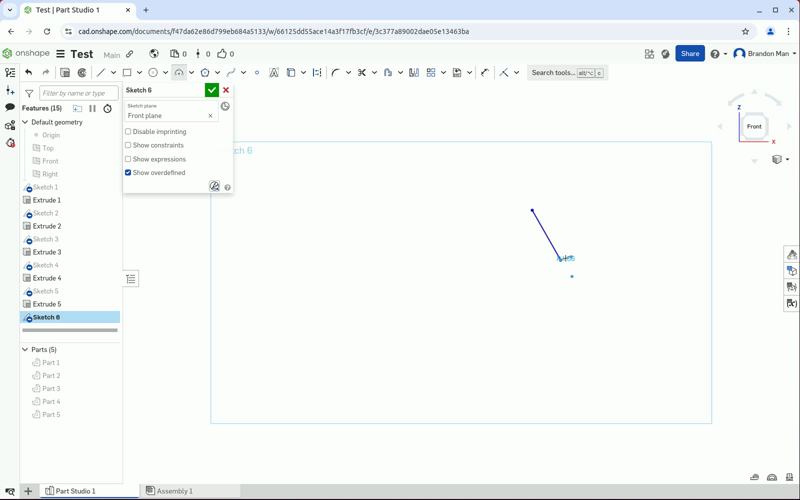
key_up(shift)
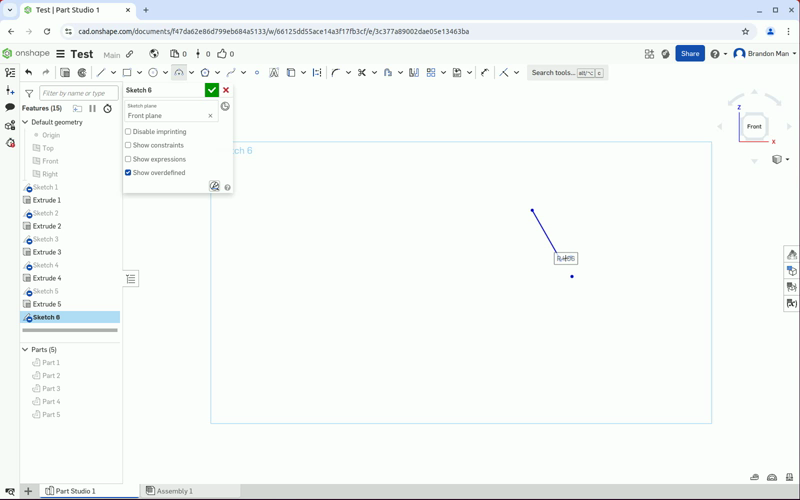
mouse_move(571, 256)
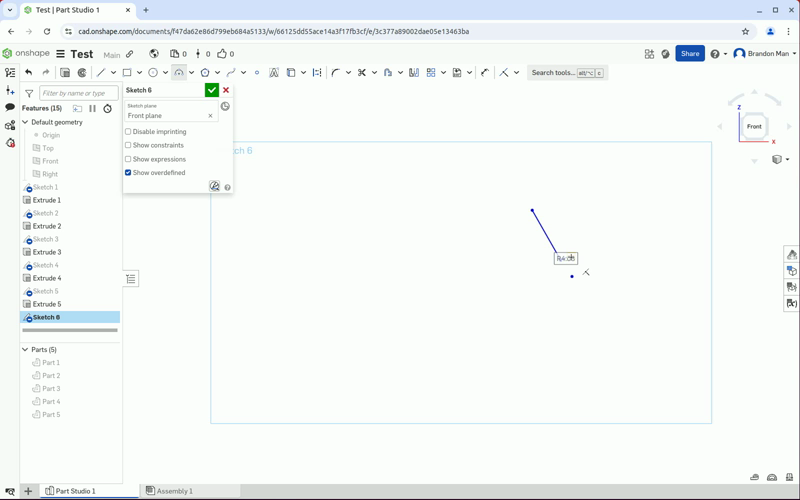
click(571, 256)
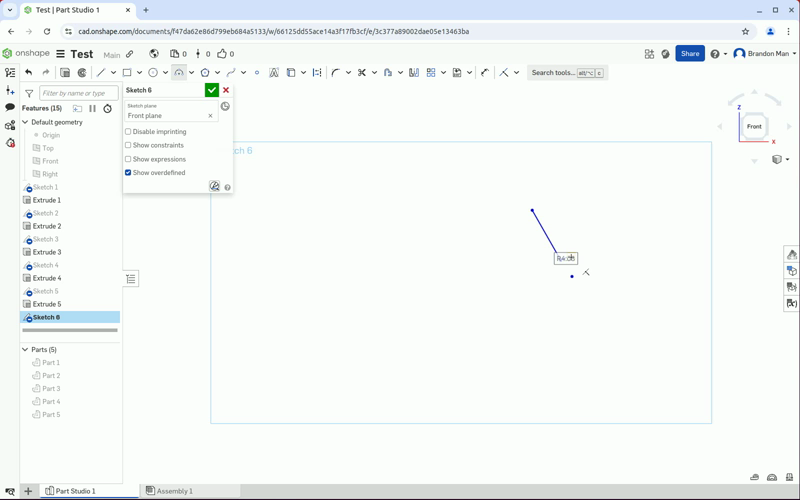
key_down(shift)
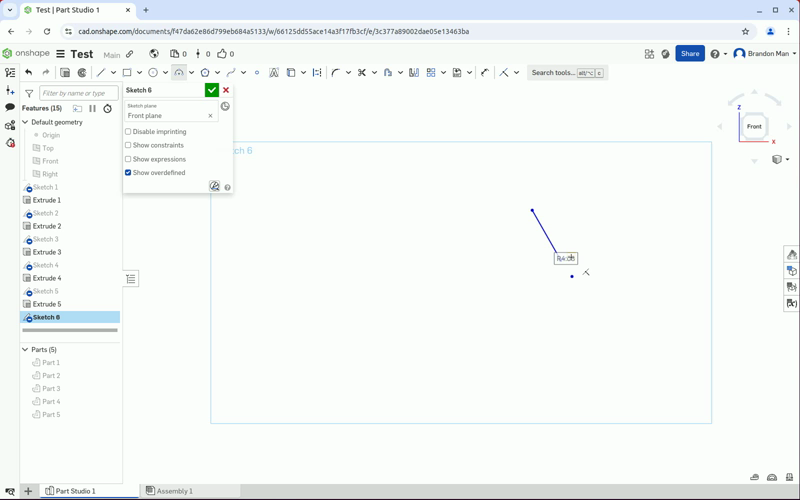
mouse_move(540, 203)
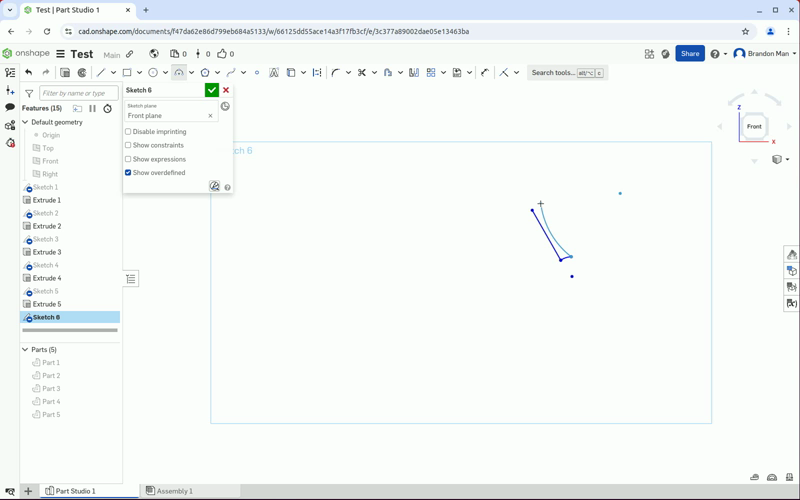
click(540, 203)
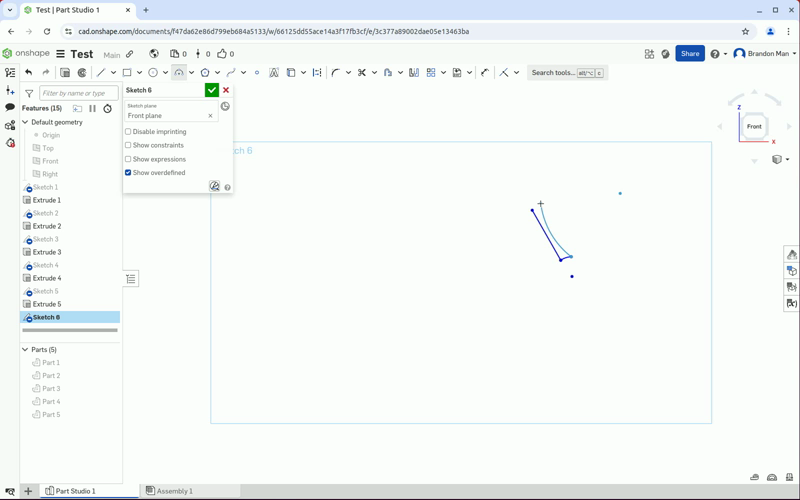
mouse_move(559, 227)
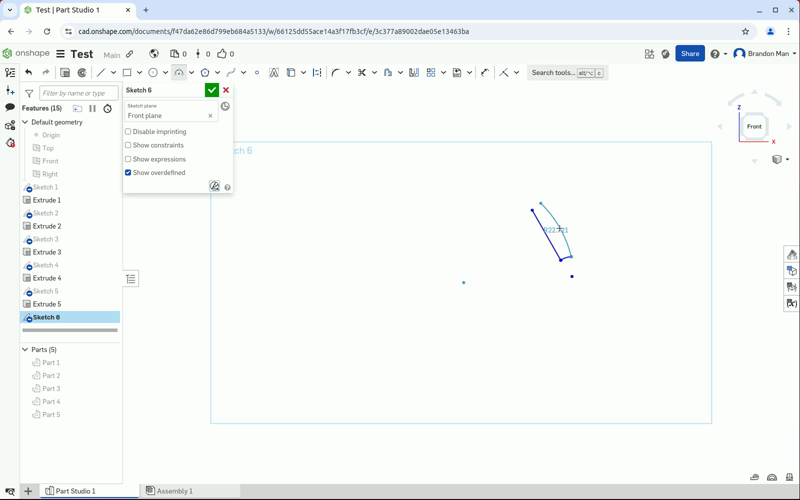
click(559, 227)
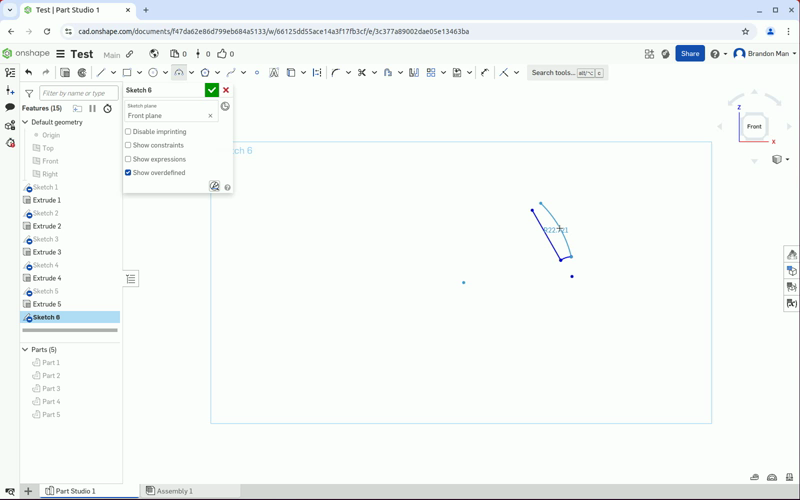
key_up(shift)
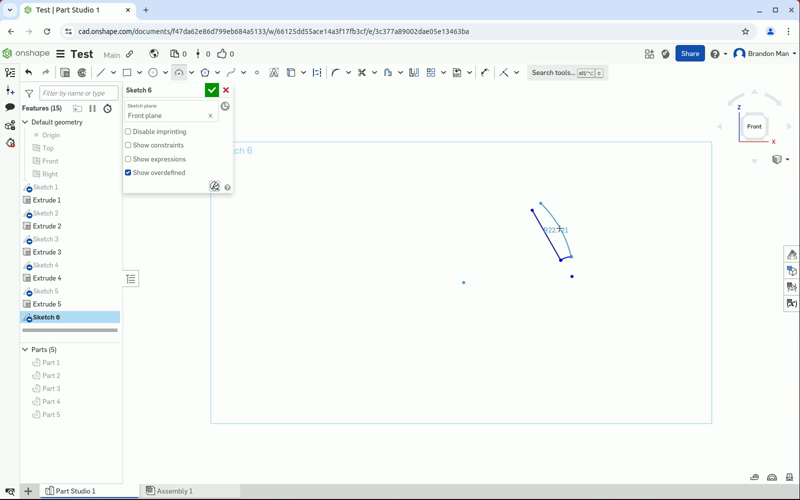
mouse_move(540, 203)
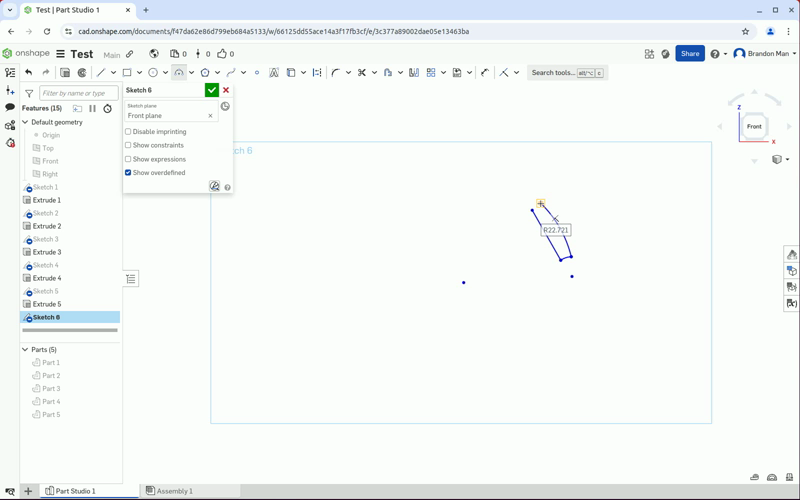
click(540, 203)
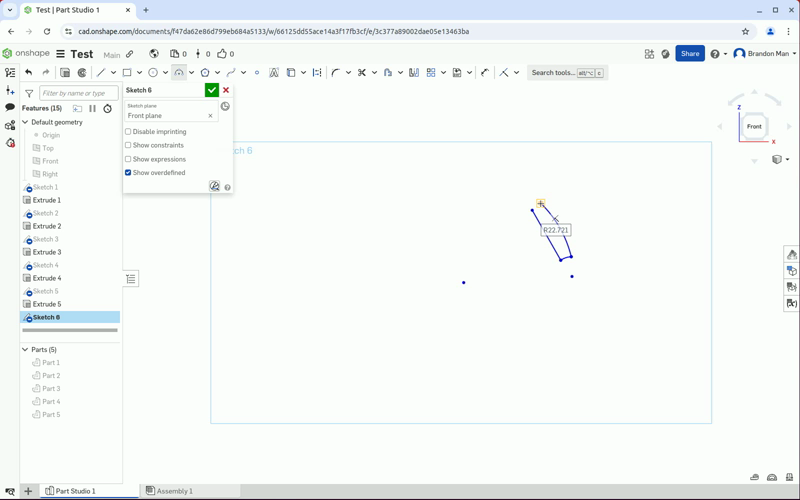
mouse_move(532, 210)
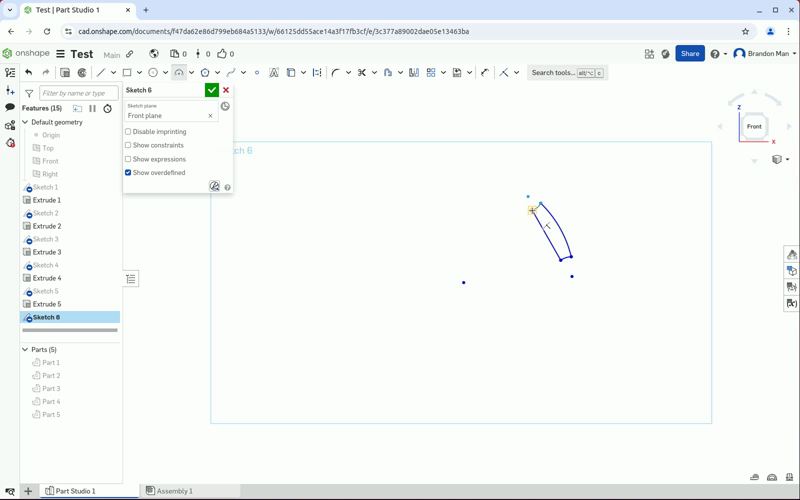
click(532, 210)
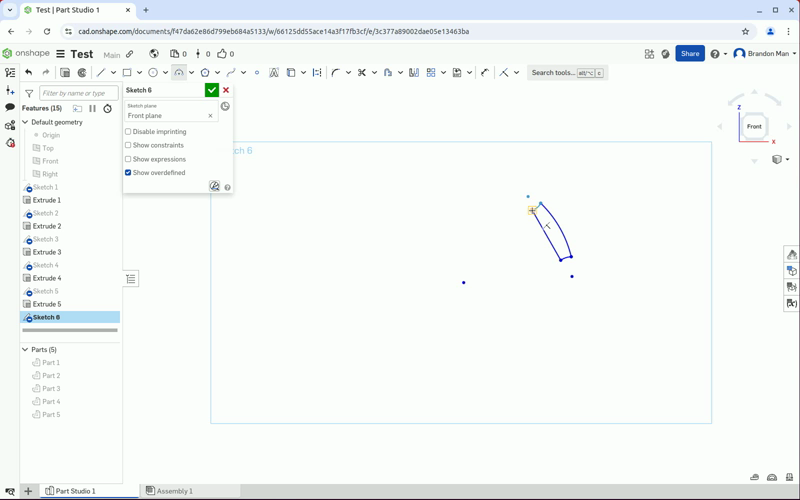
key_down(shift)
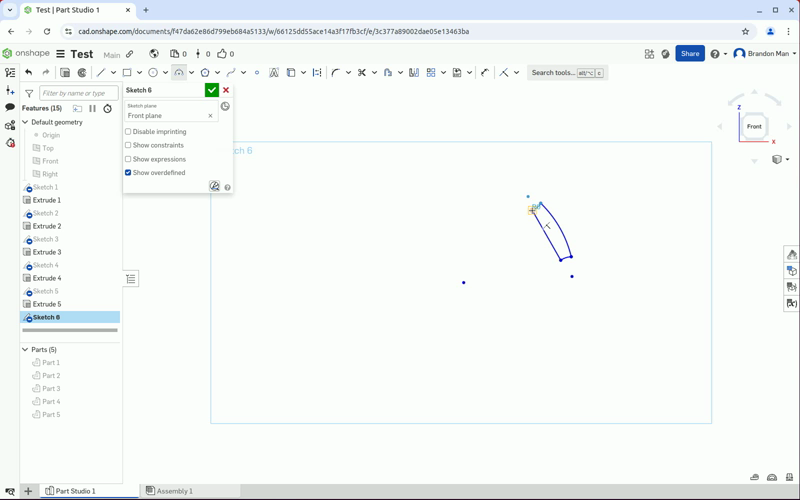
mouse_move(537, 207)
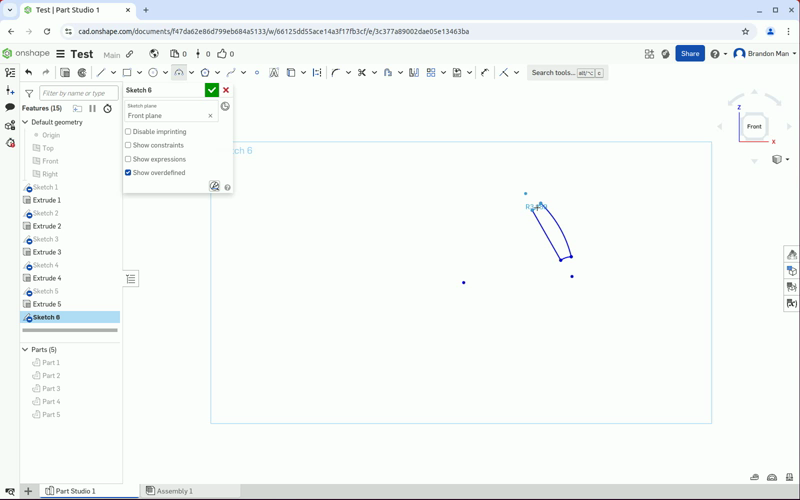
click(537, 207)
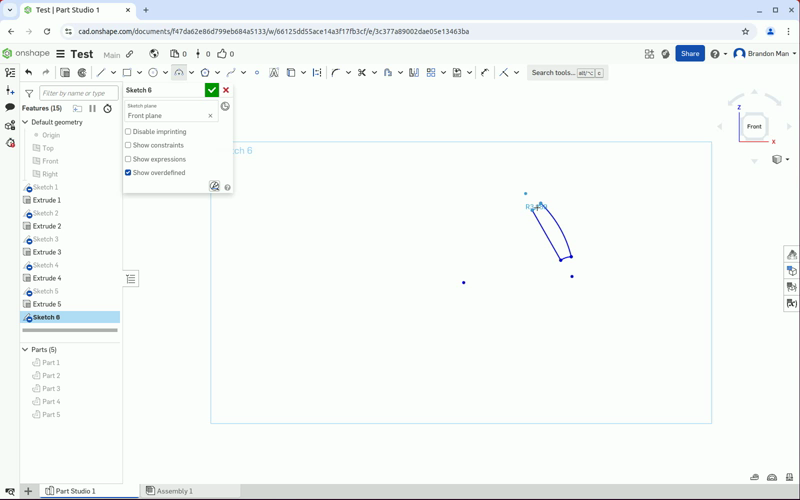
key_up(shift)
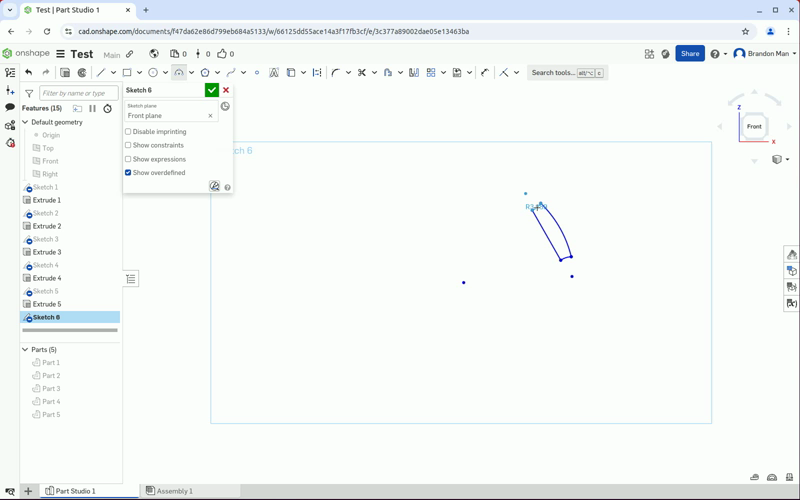
key(esc)
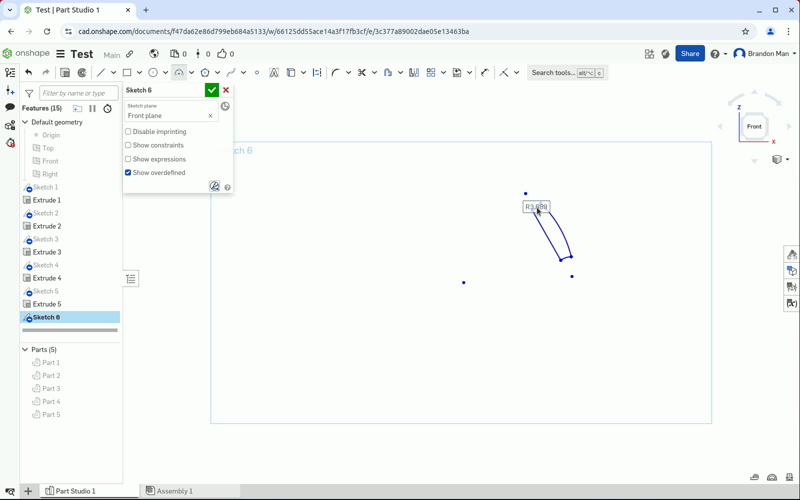
mouse_move(545, 230)
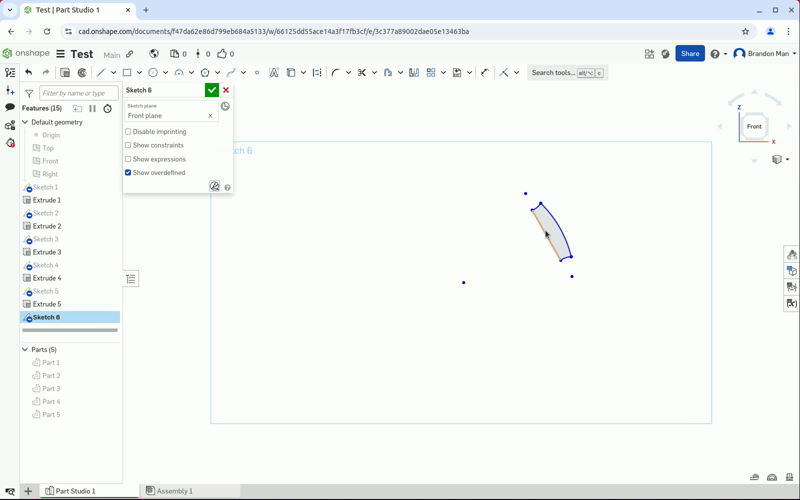
scroll(6)
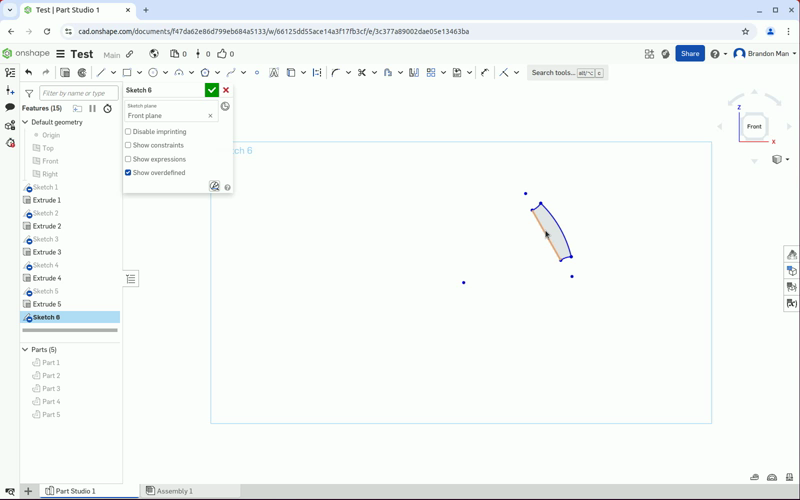
scroll(6)
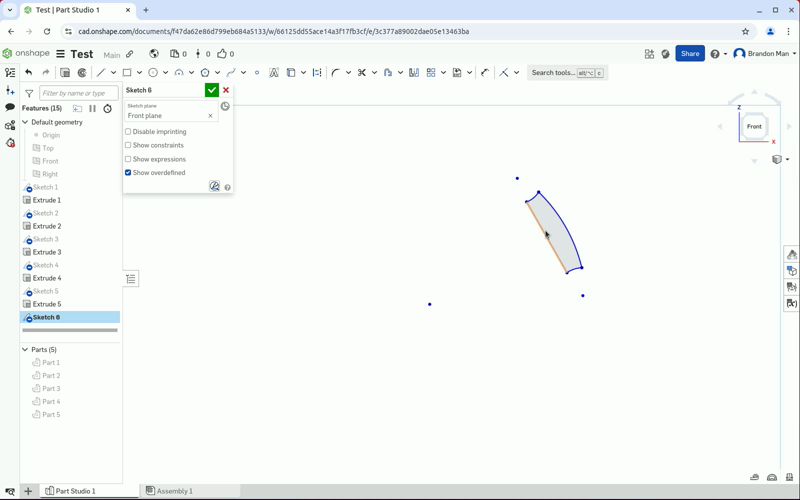
scroll(6)
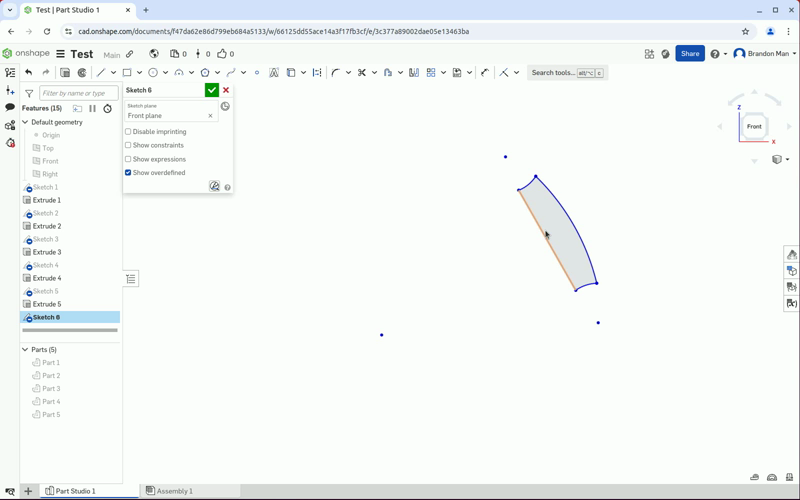
scroll(6)
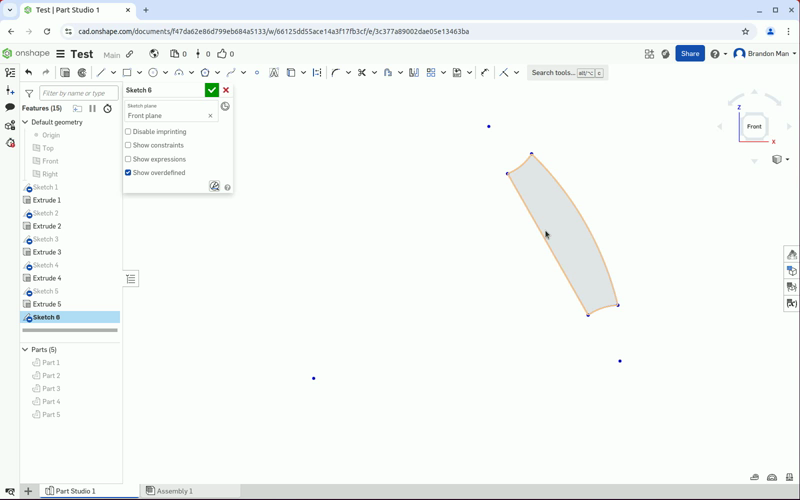
scroll(6)
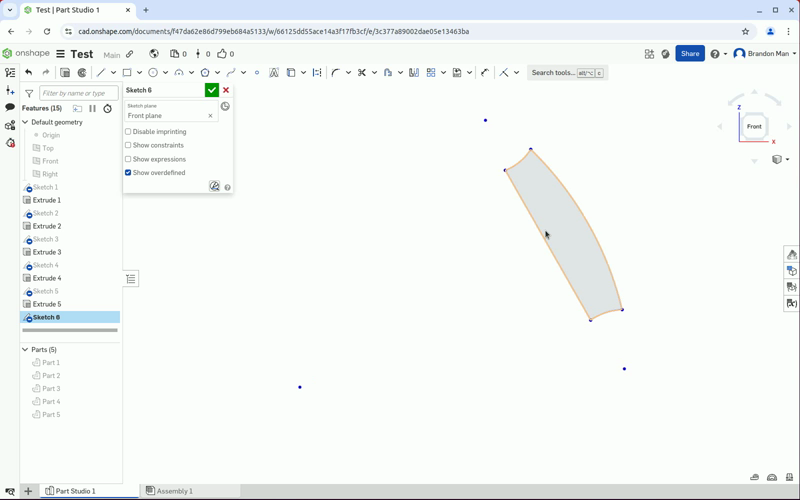
scroll(6)
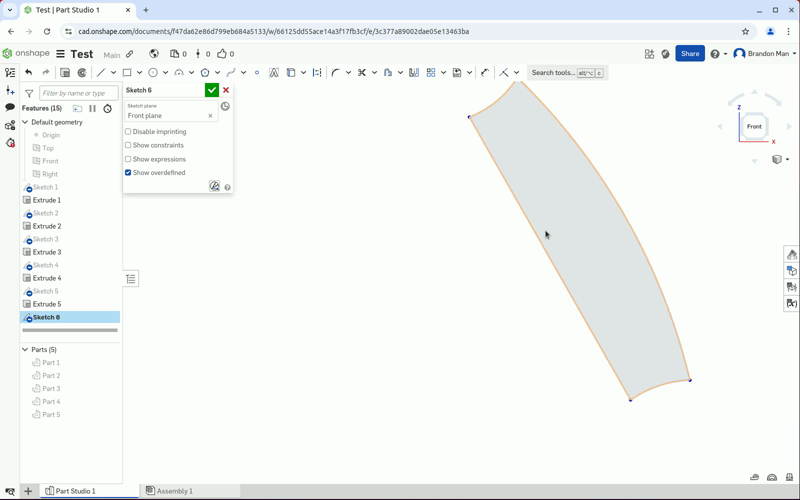
scroll(6)
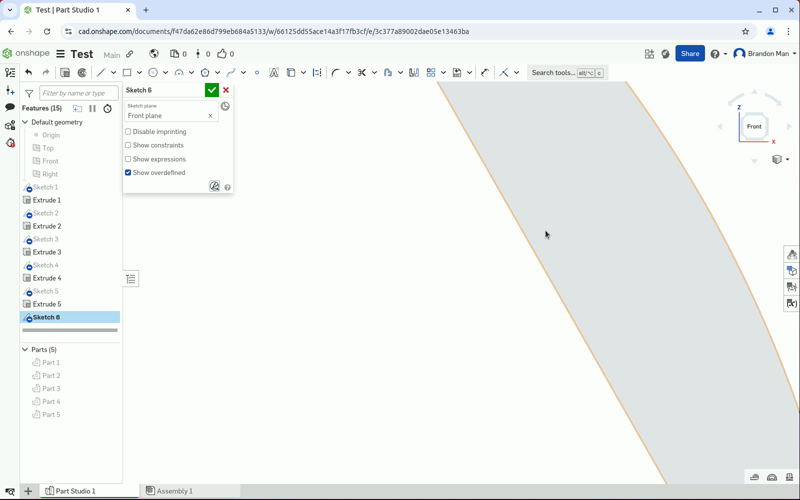
click(545, 230)
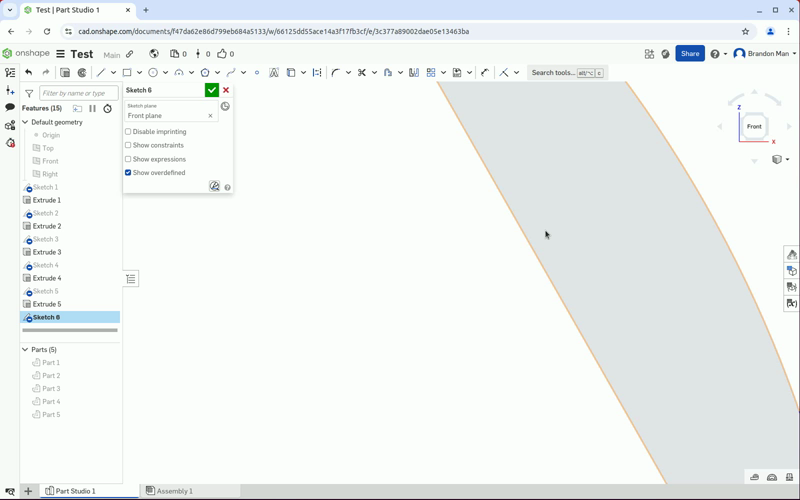
scroll(-6)
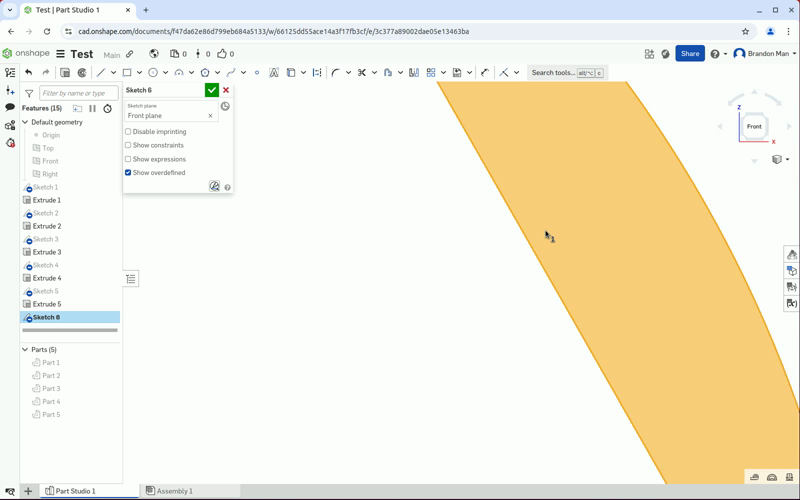
scroll(-6)
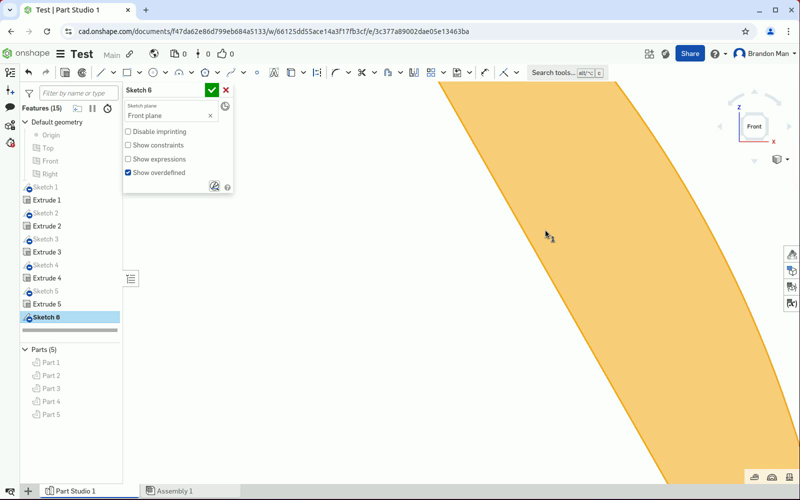
scroll(-6)
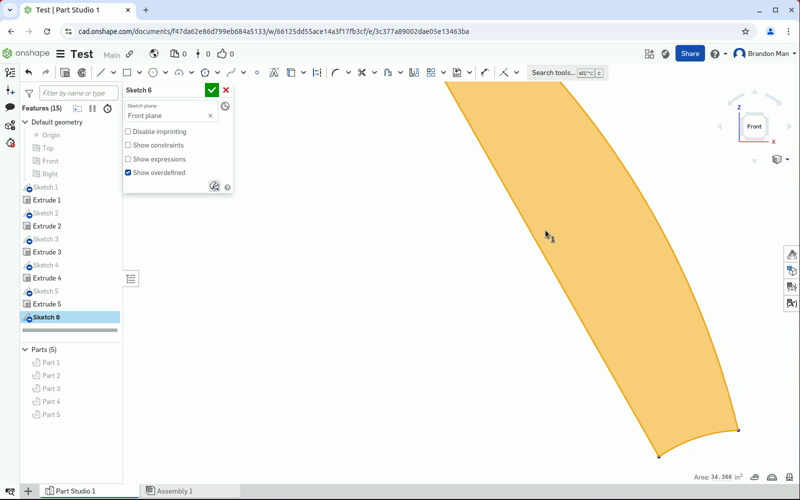
scroll(-6)
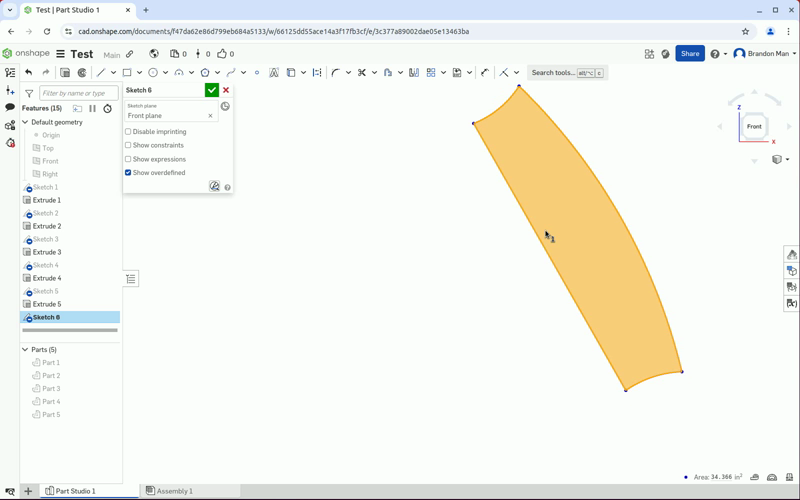
scroll(-6)
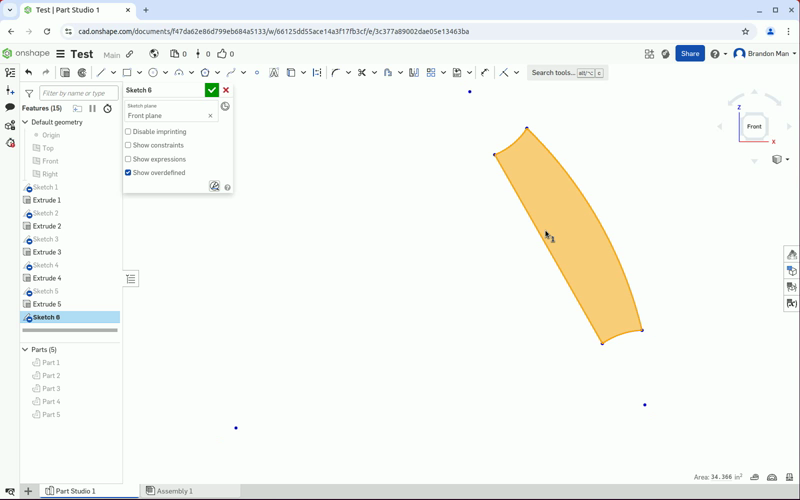
scroll(-6)
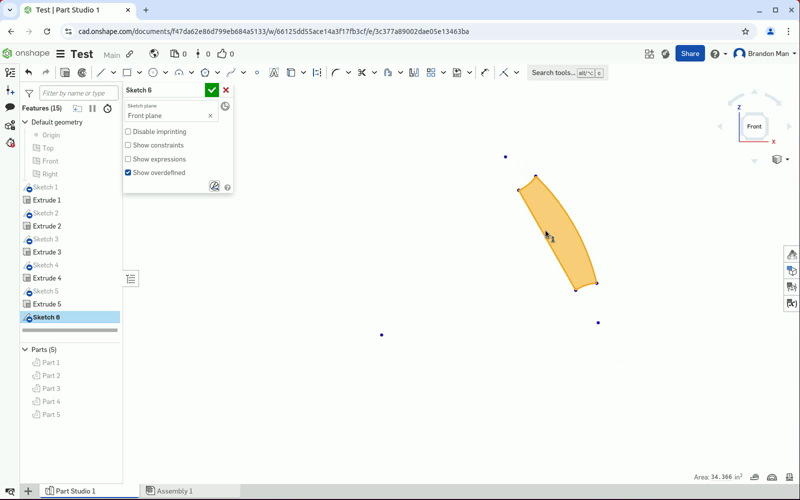
scroll(-6)
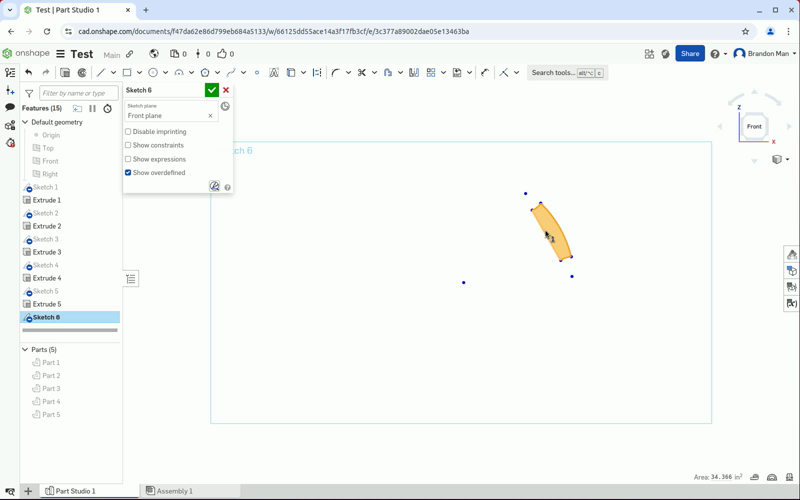
mouse_move(73, 352)
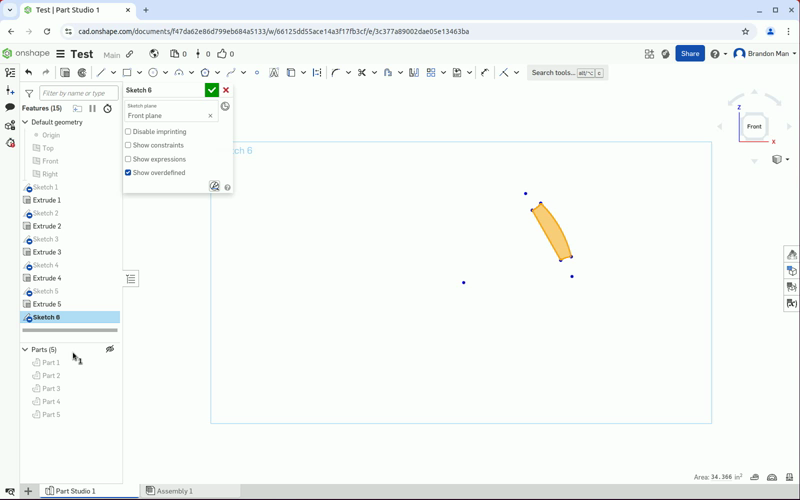
key(shift+y)
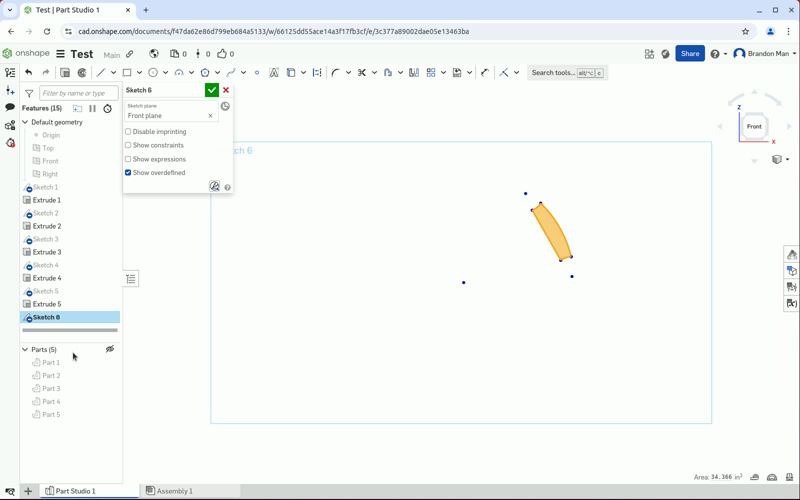
key(shift+e)
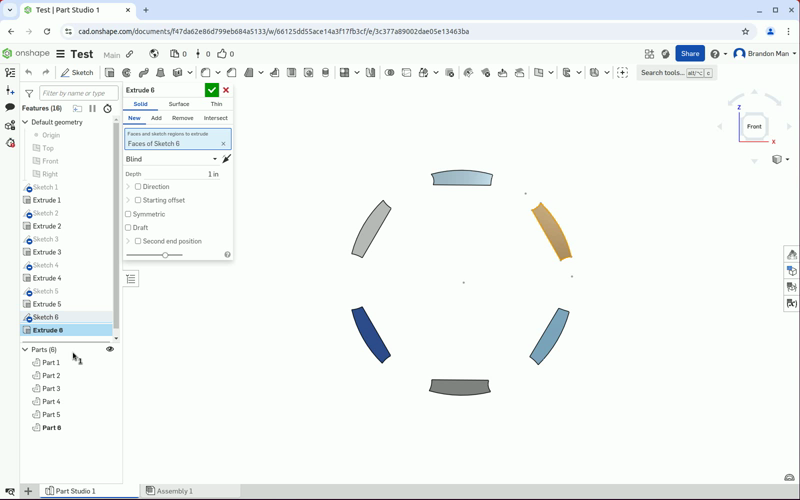
mouse_move(143, 106)
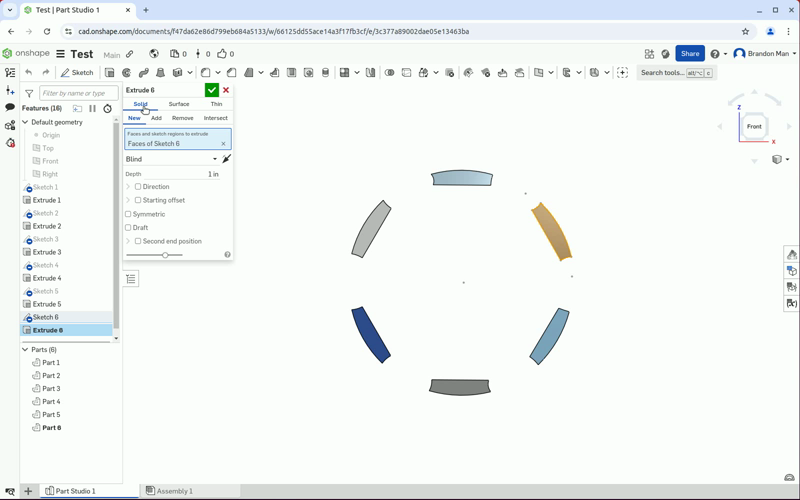
click(143, 106)
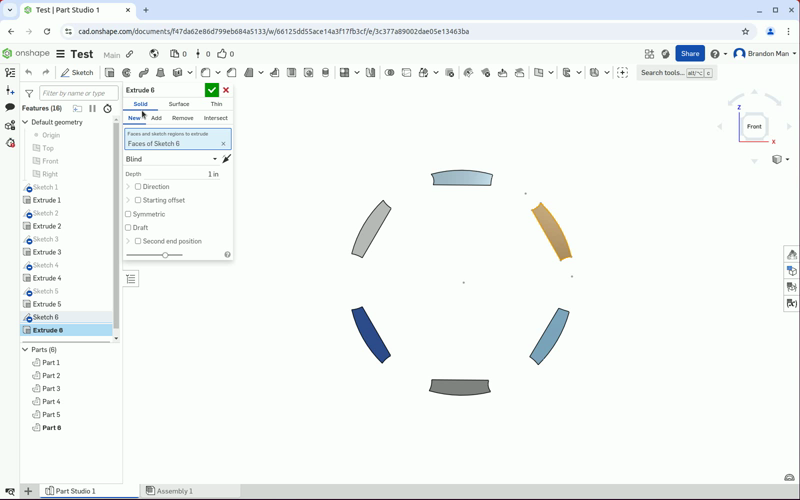
mouse_move(137, 120)
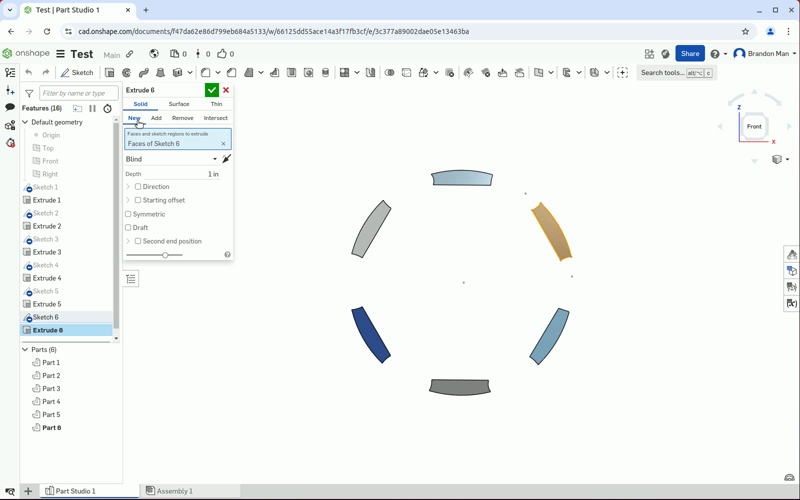
click(137, 120)
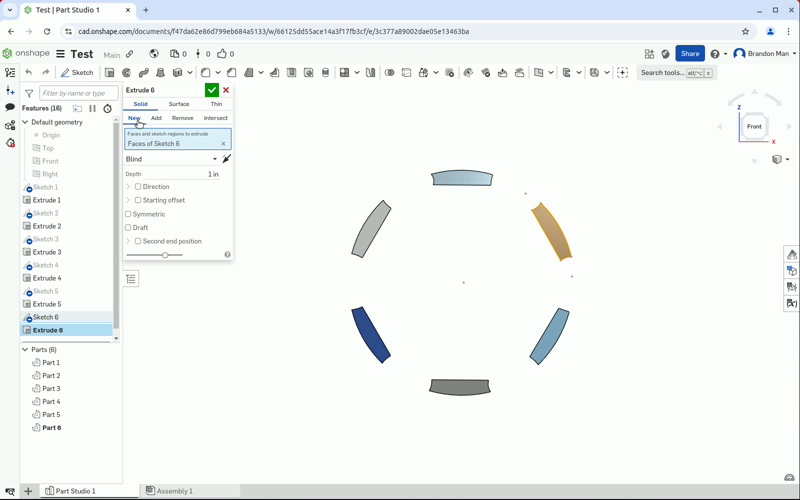
key(tab, 4)
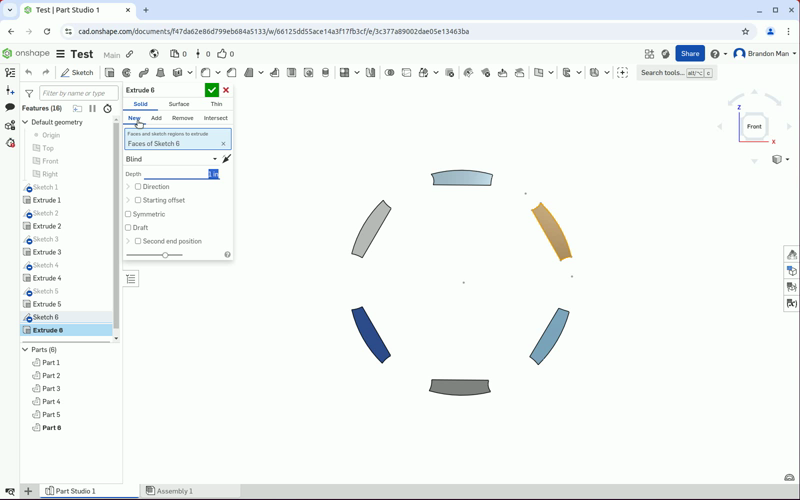
text(28.886)
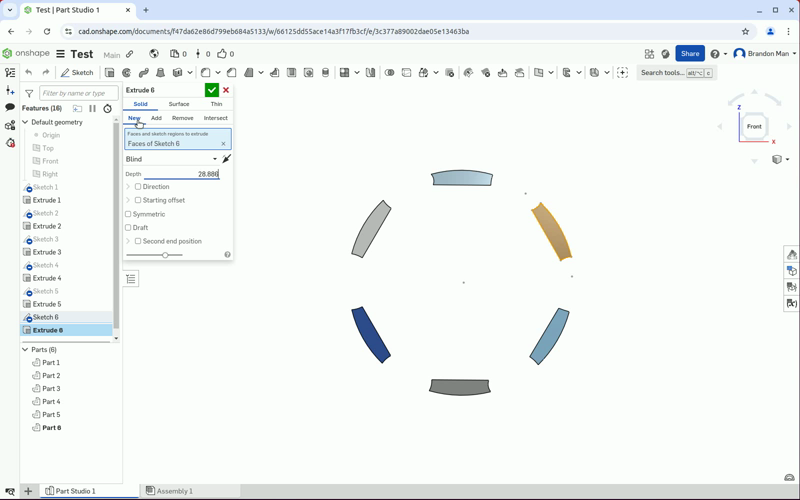
key(tab, 3)
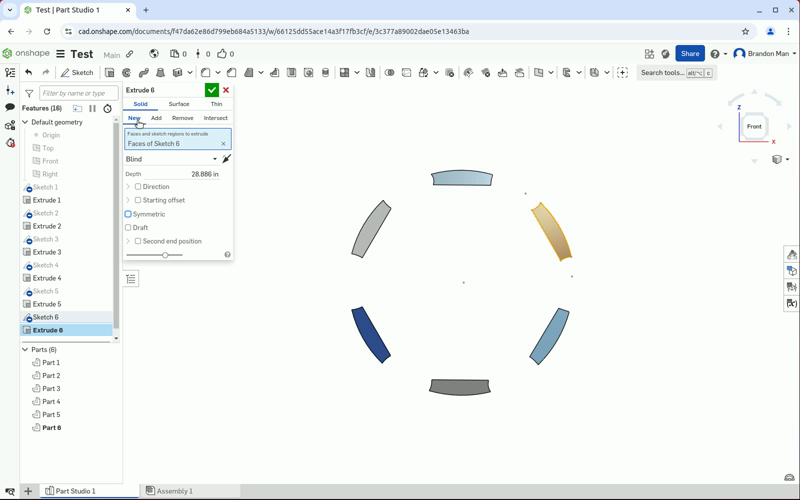
key(space)
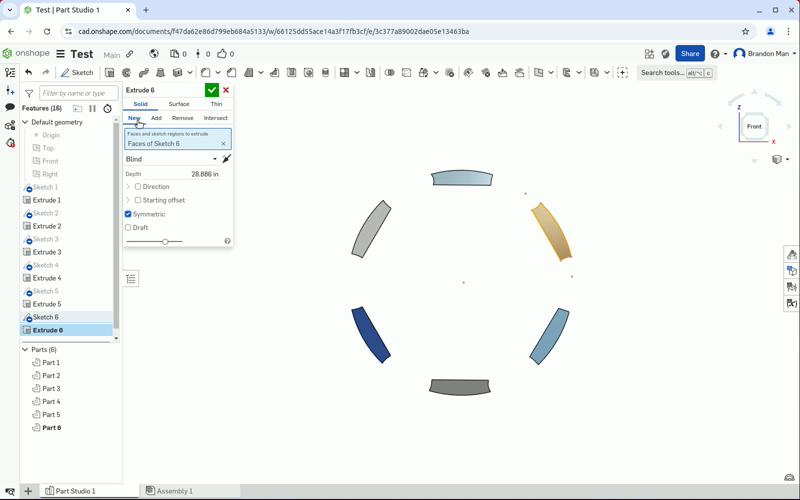
key(enter)
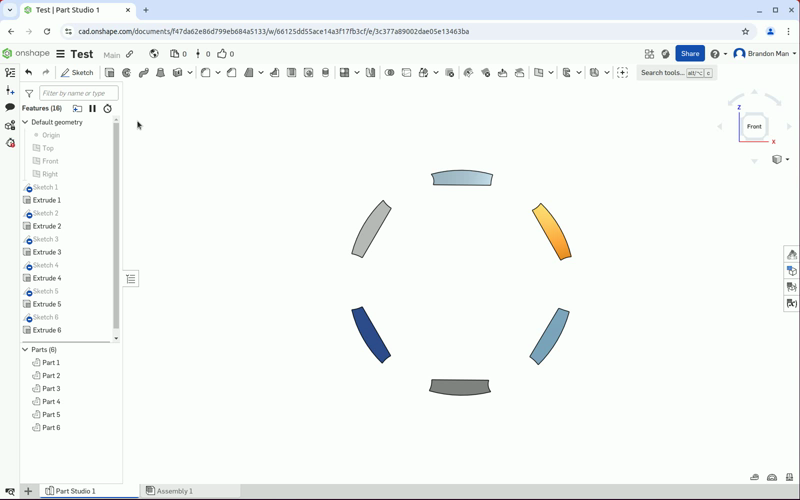
key(shift+h)
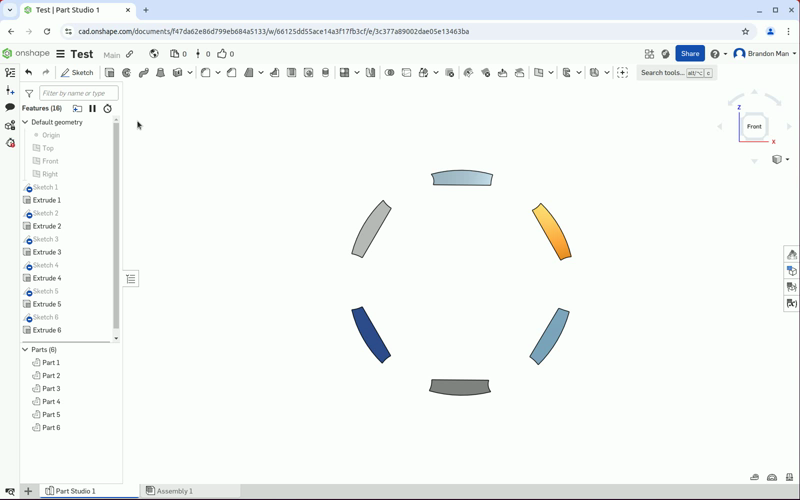
key(shift+h)
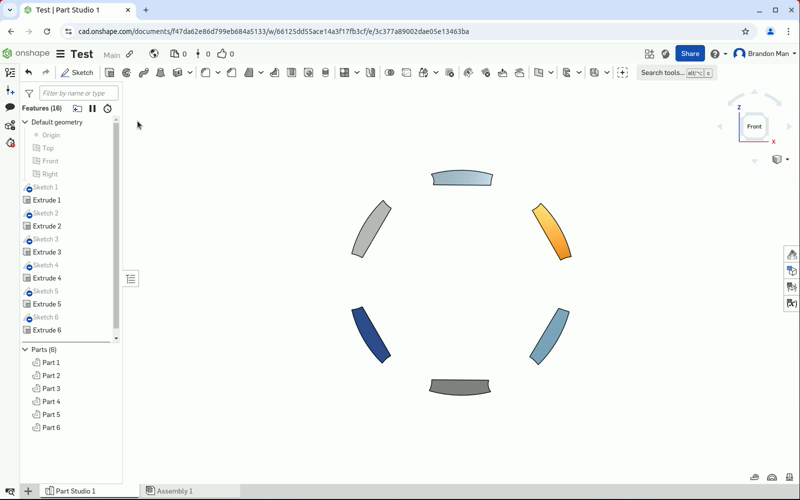
mouse_move(69, 189)
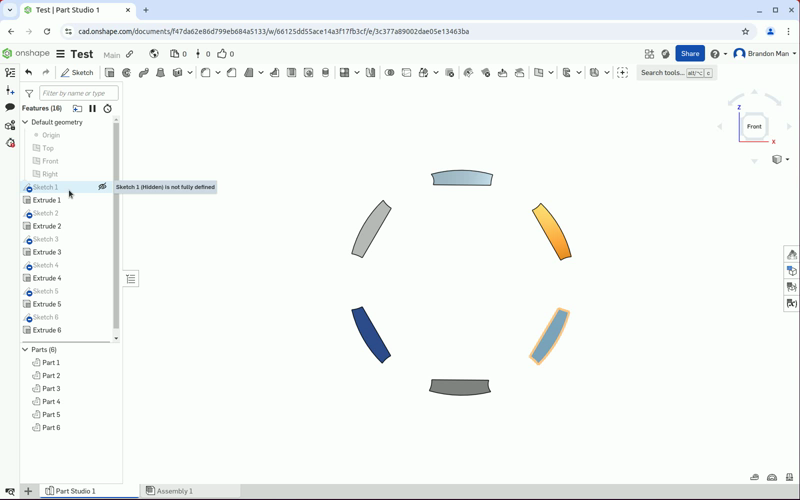
click(69, 189)
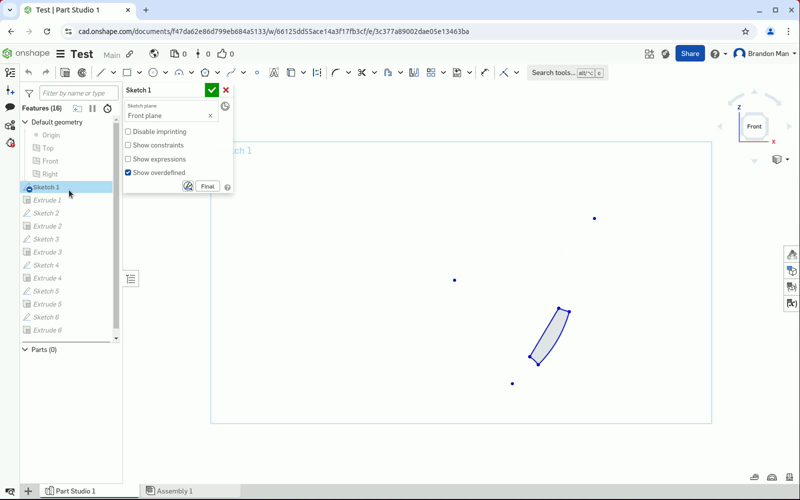
mouse_move(229, 92)
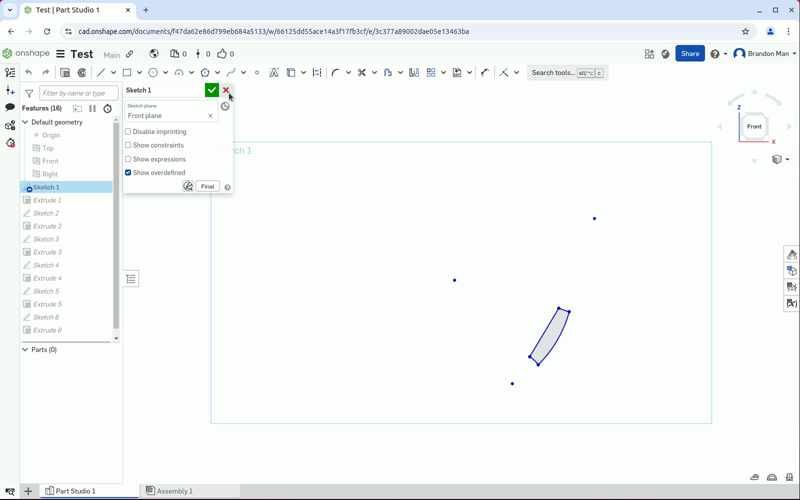
click(229, 92)
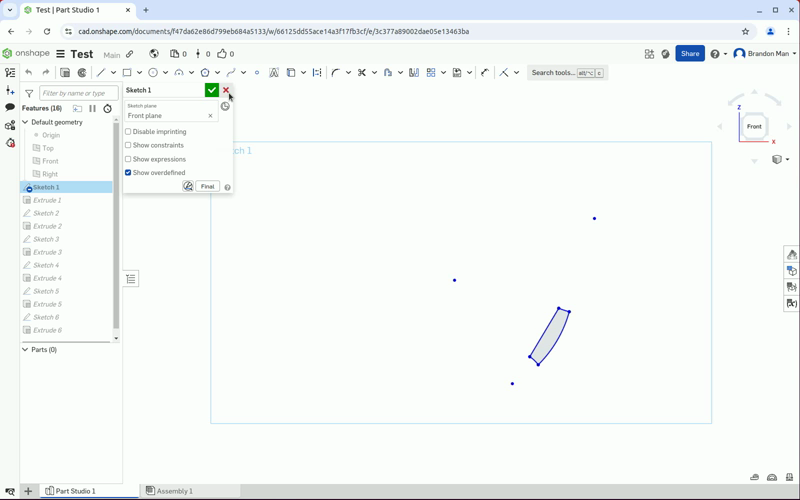
key(shift+s)
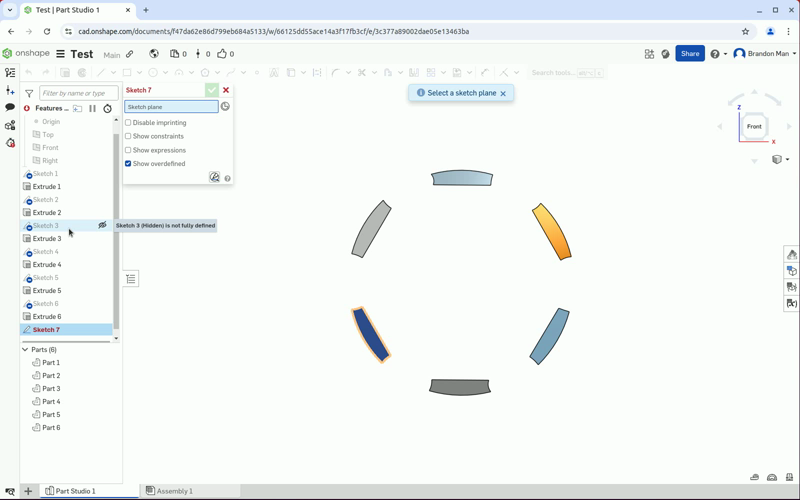
scroll(3)
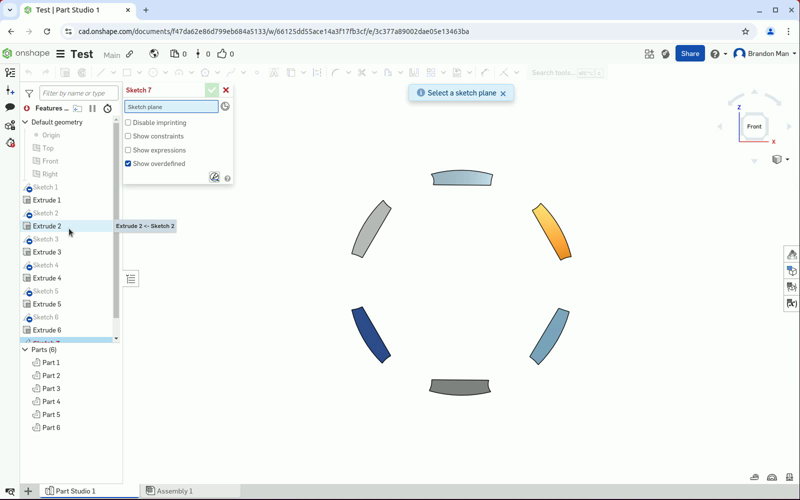
mouse_move(69, 163)
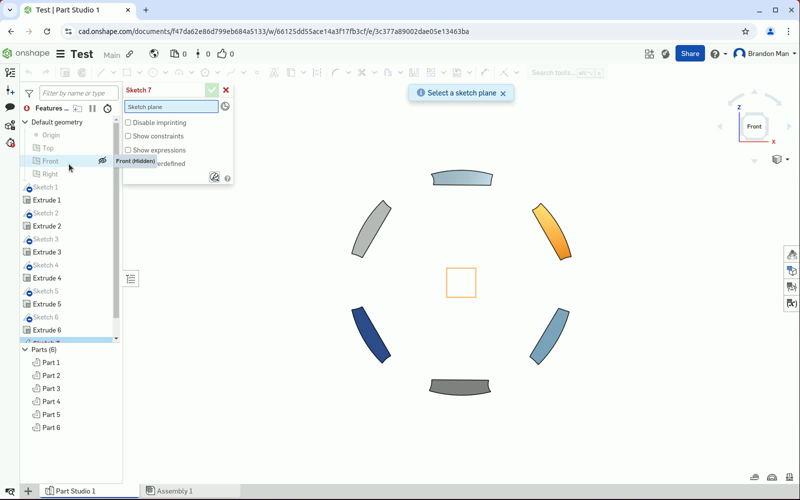
click(69, 163)
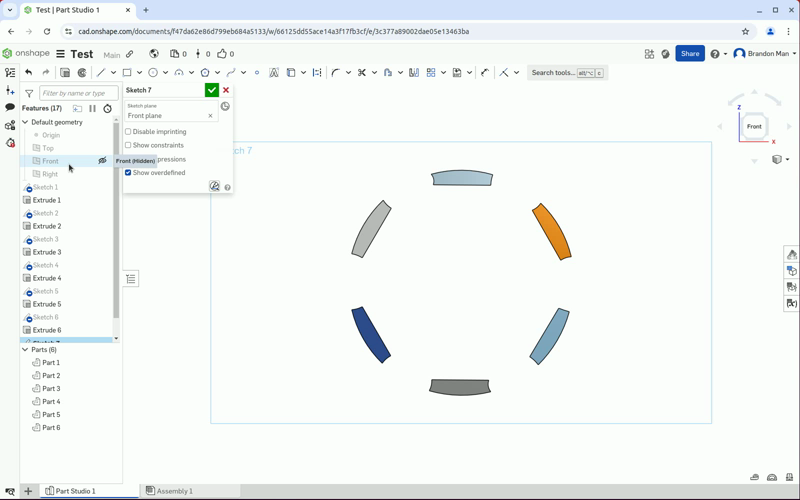
mouse_move(73, 352)
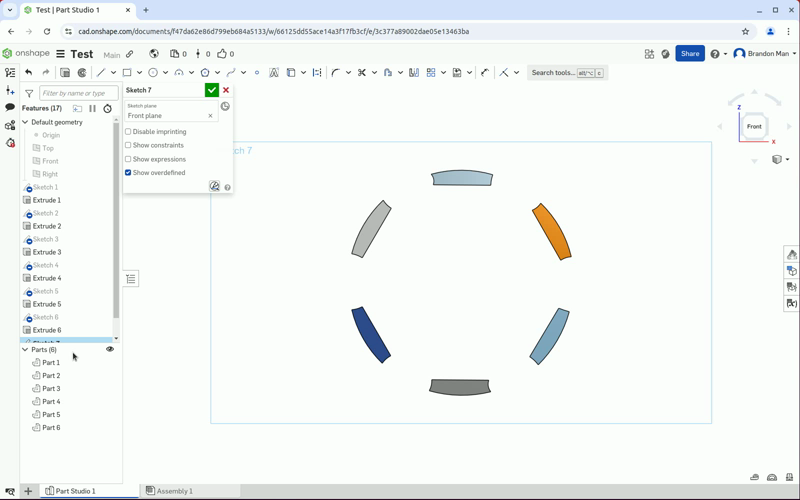
key(y)
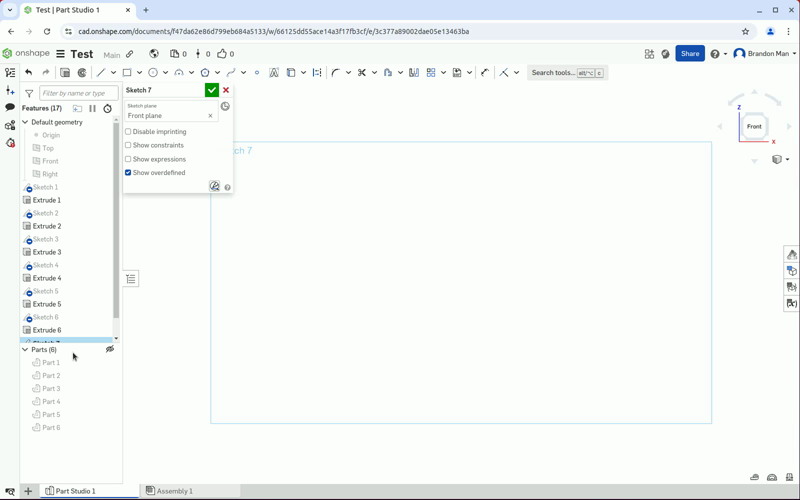
key(l)
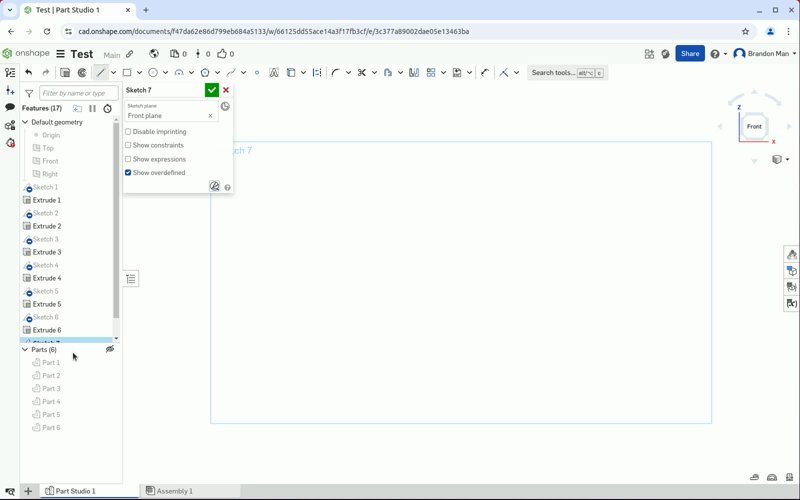
key_down(shift)
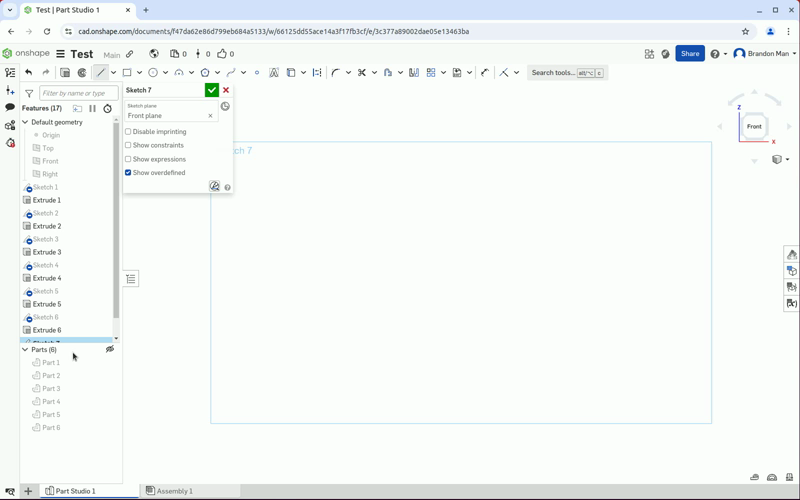
mouse_move(362, 306)
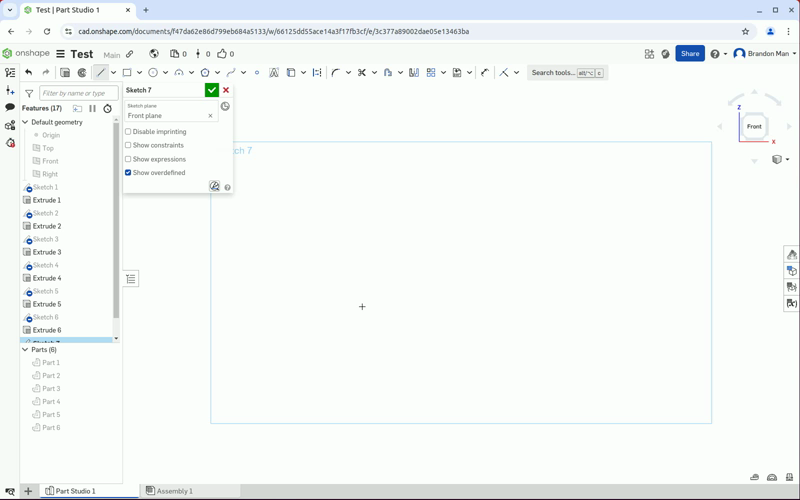
click(362, 306)
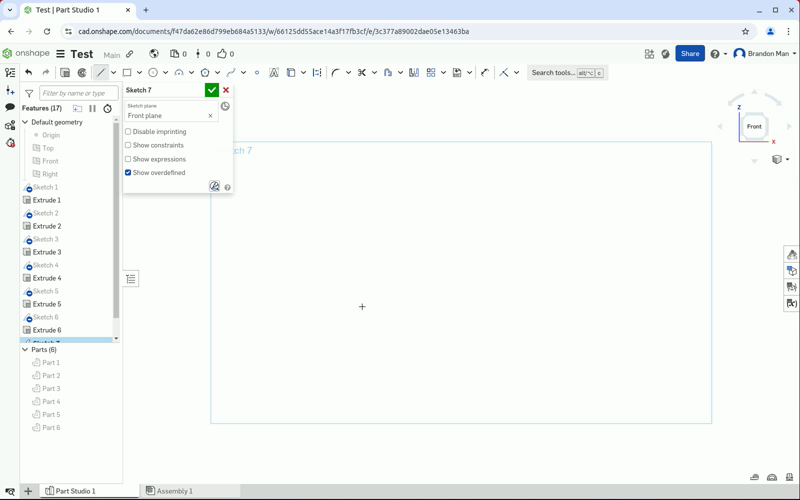
key_up(shift)
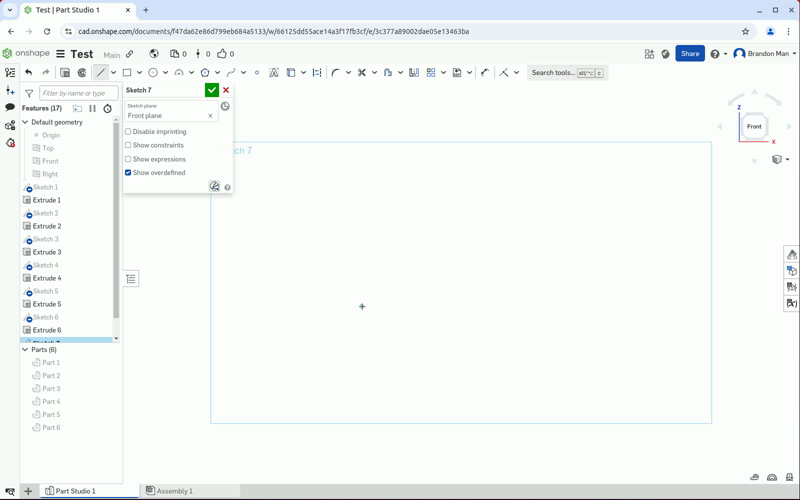
key_down(shift)
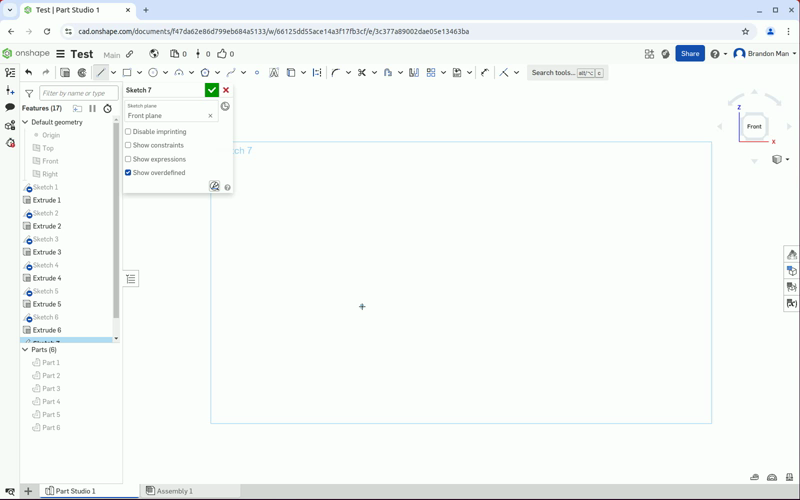
mouse_move(392, 306)
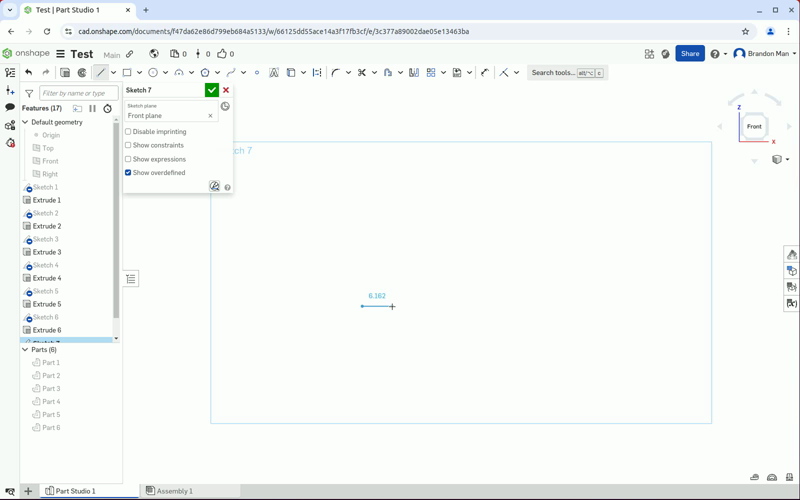
mouse_move(389, 355)
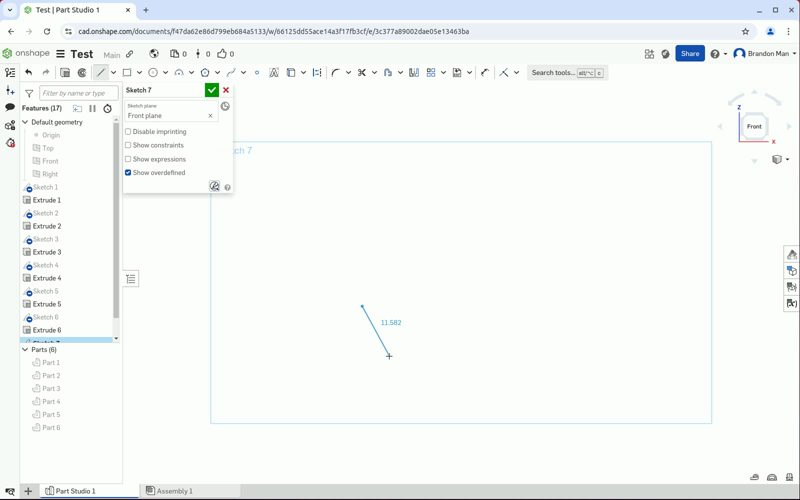
click(389, 355)
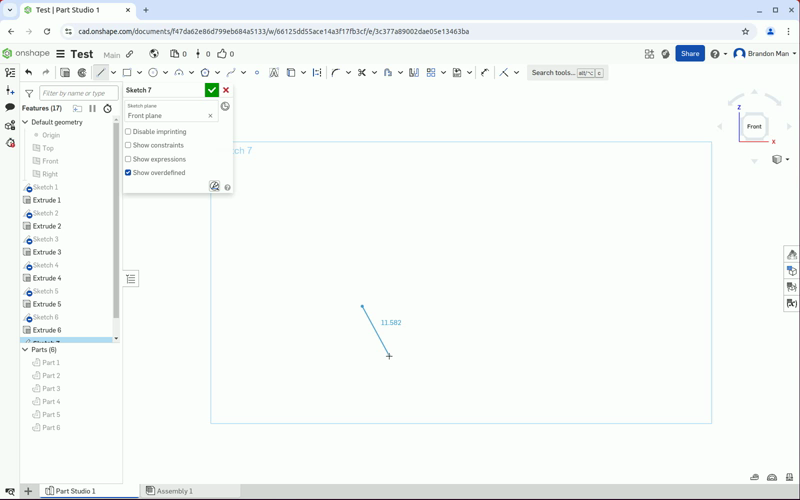
key_up(shift)
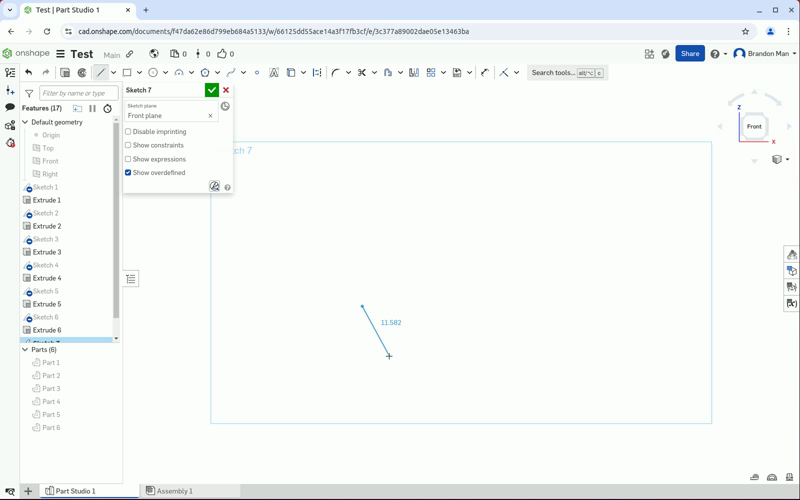
key(esc)
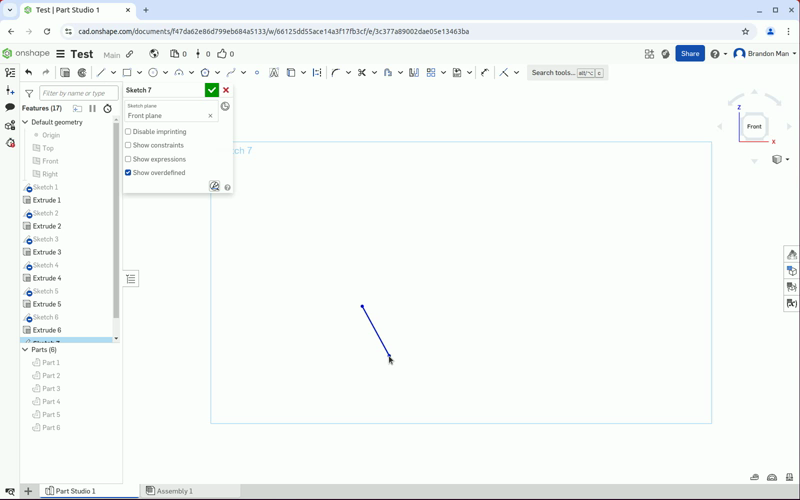
key(a)
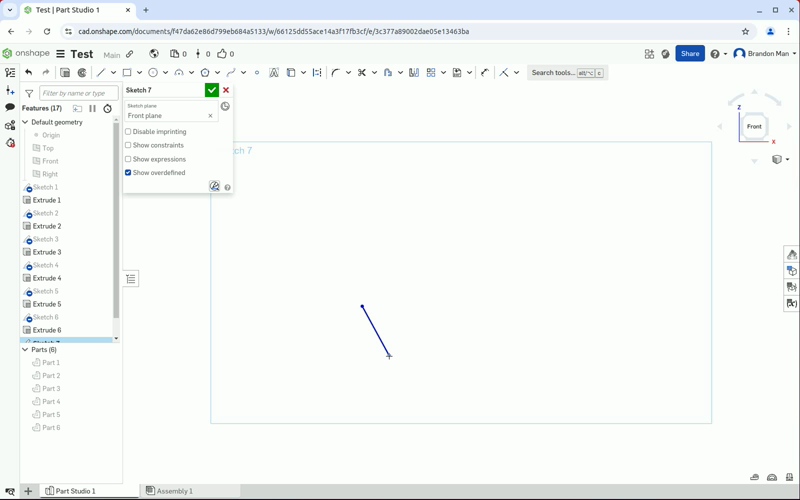
mouse_move(389, 355)
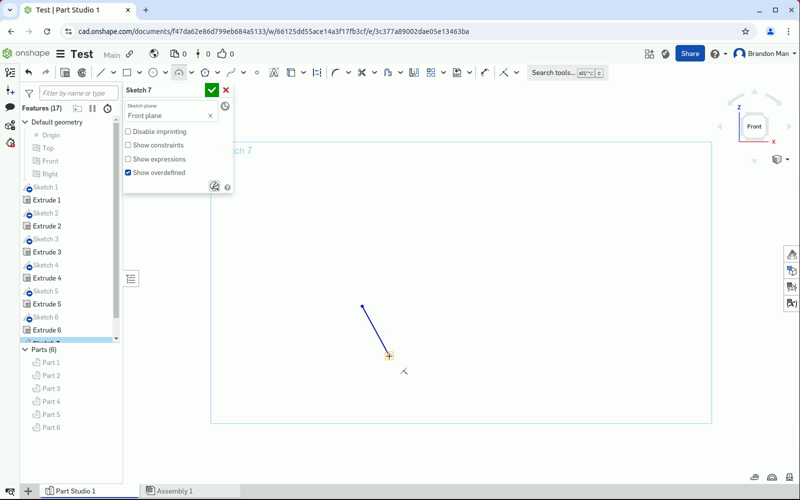
click(389, 355)
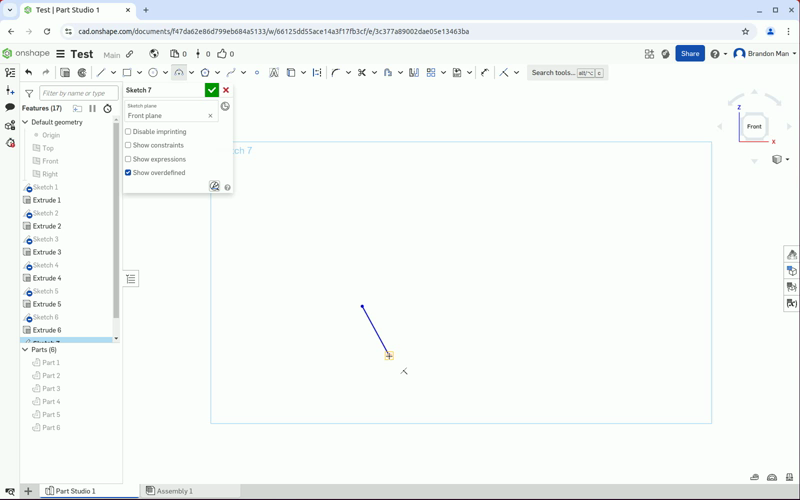
key_down(shift)
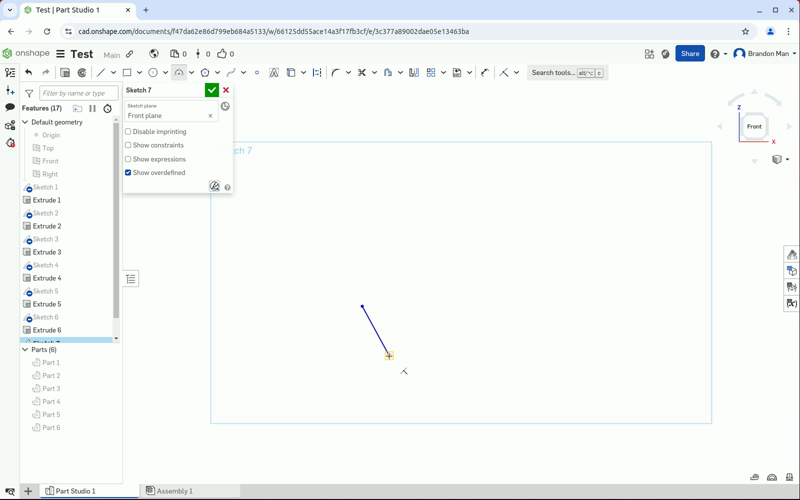
mouse_move(432, 378)
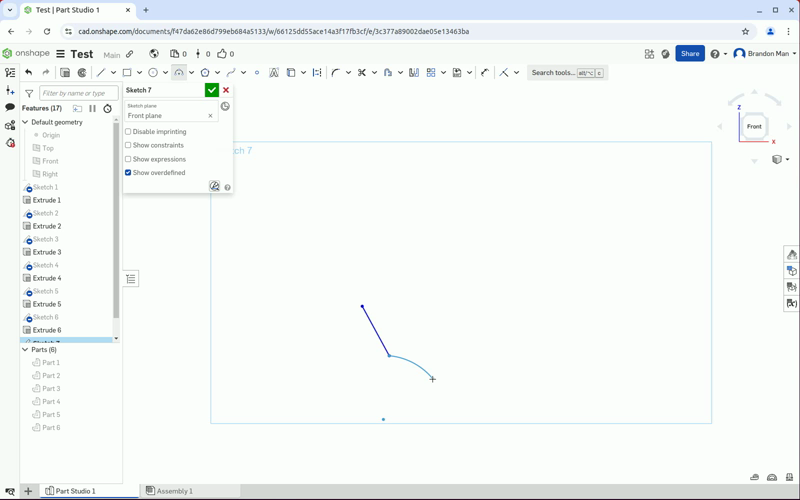
click(432, 378)
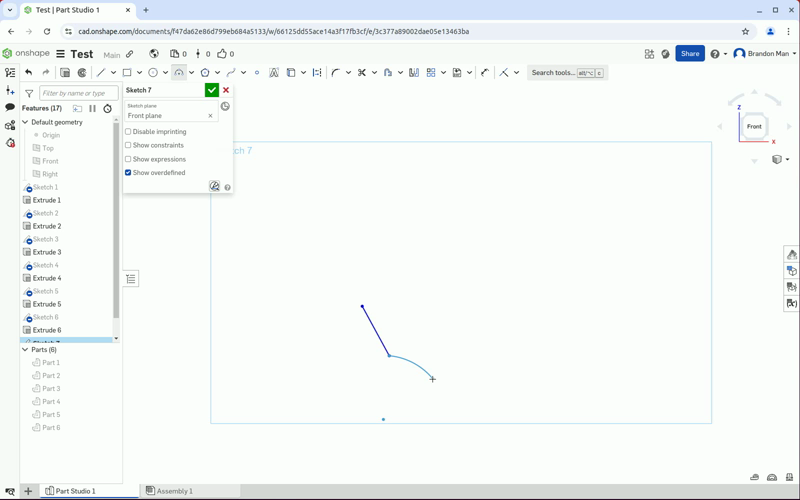
mouse_move(417, 354)
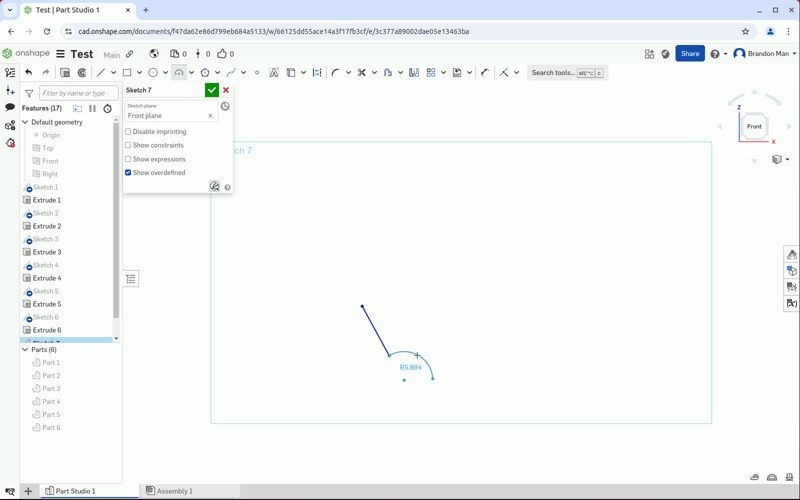
click(417, 354)
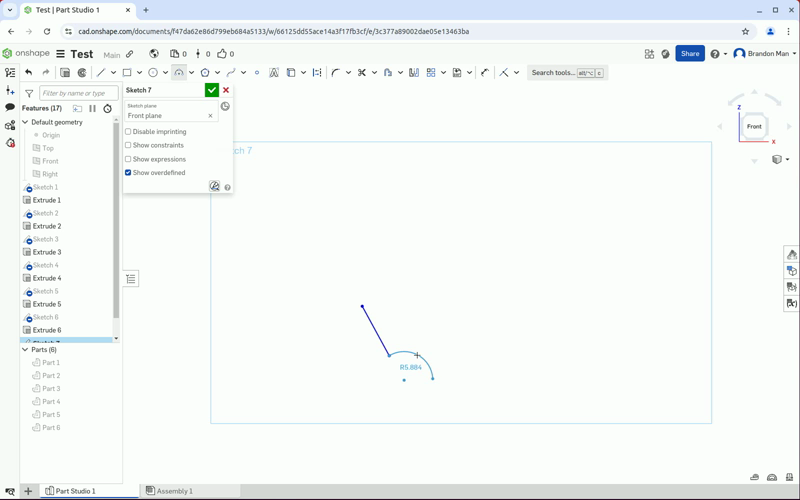
key_up(shift)
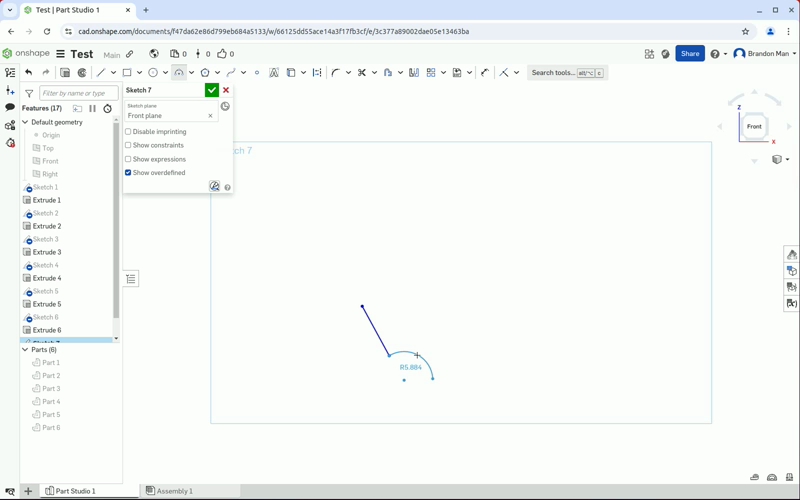
key(esc)
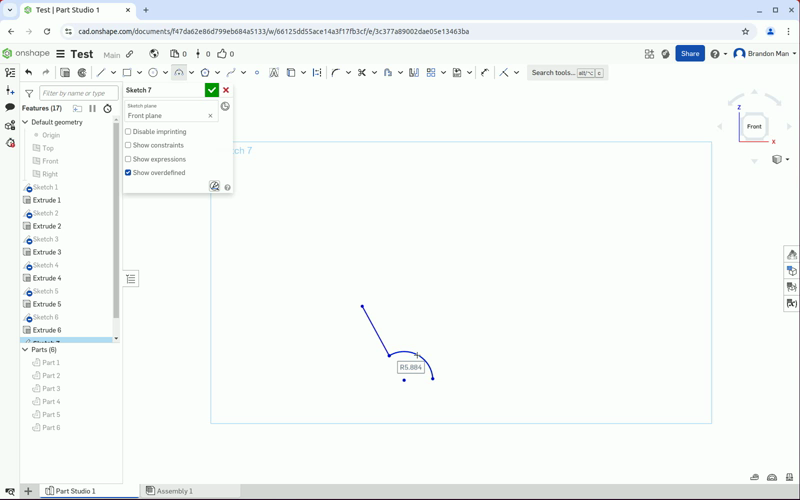
key(l)
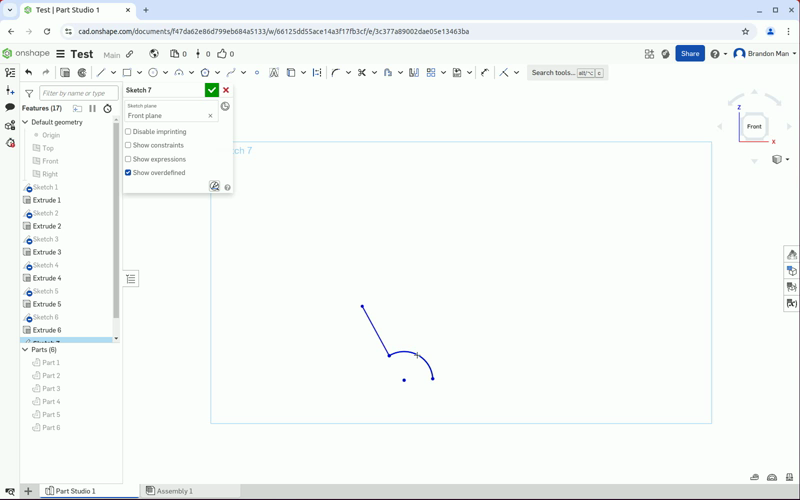
mouse_move(432, 378)
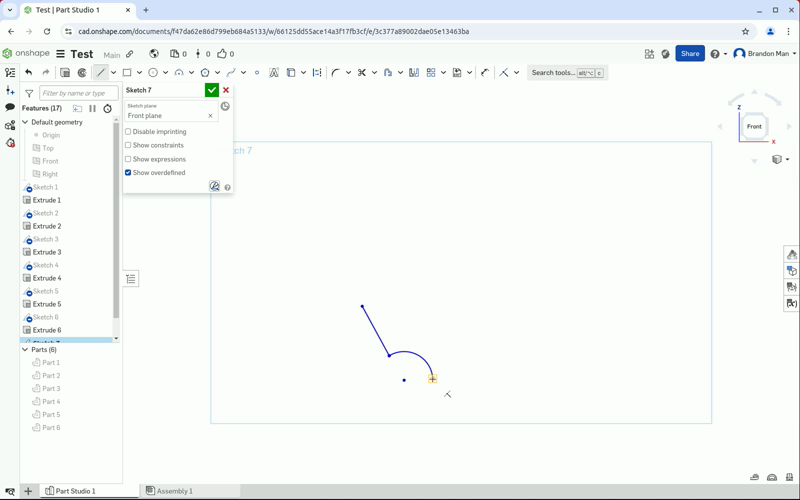
click(432, 378)
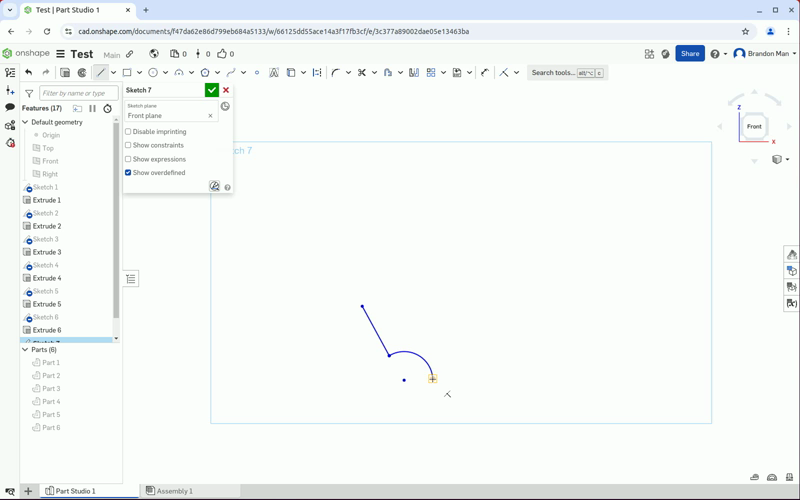
key_down(shift)
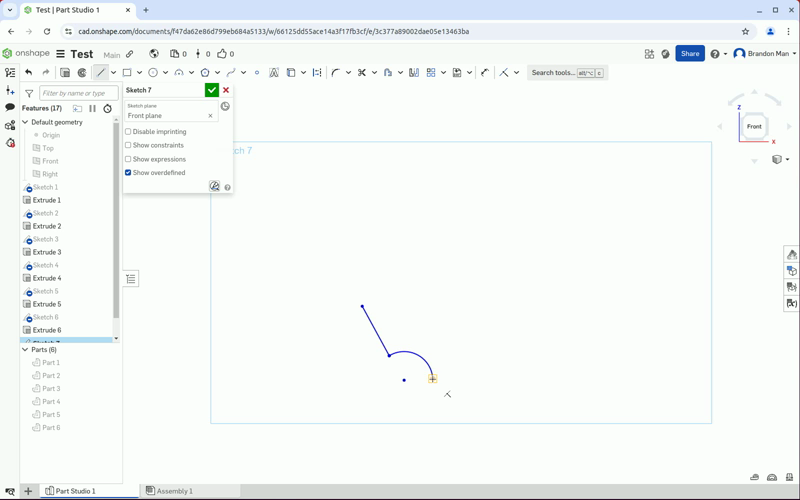
mouse_move(462, 378)
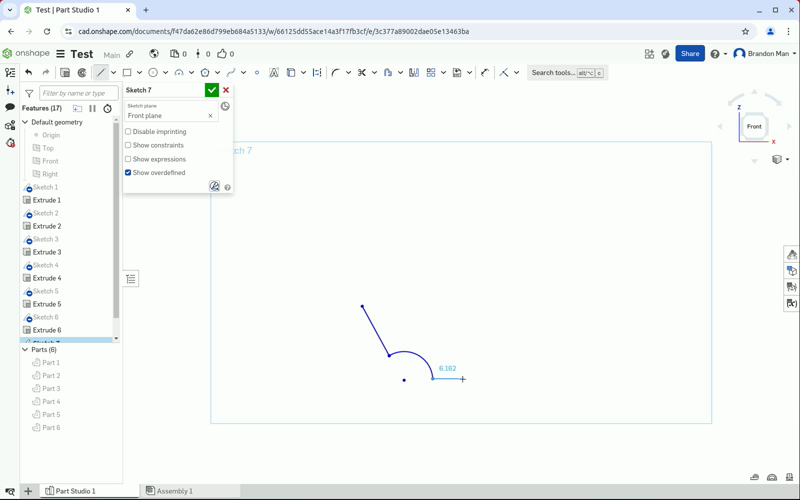
mouse_move(488, 380)
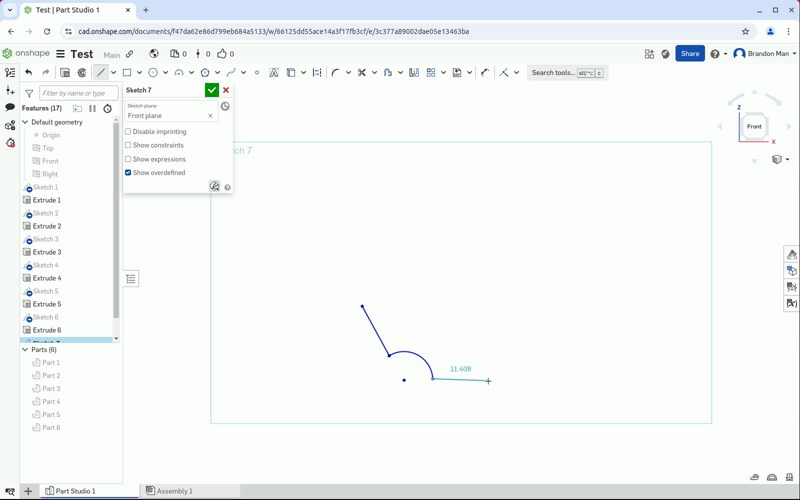
click(488, 380)
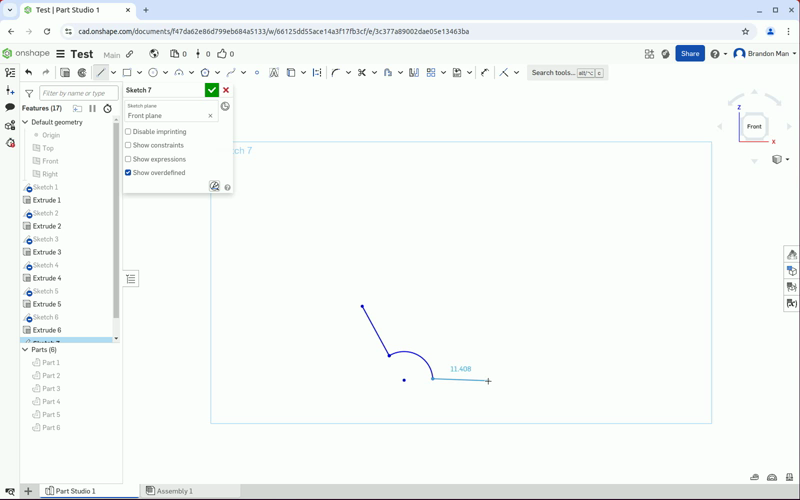
key_up(shift)
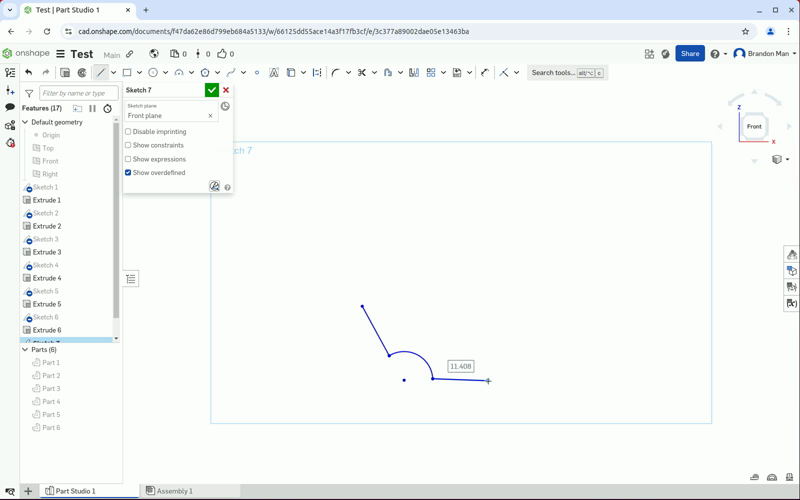
key(esc)
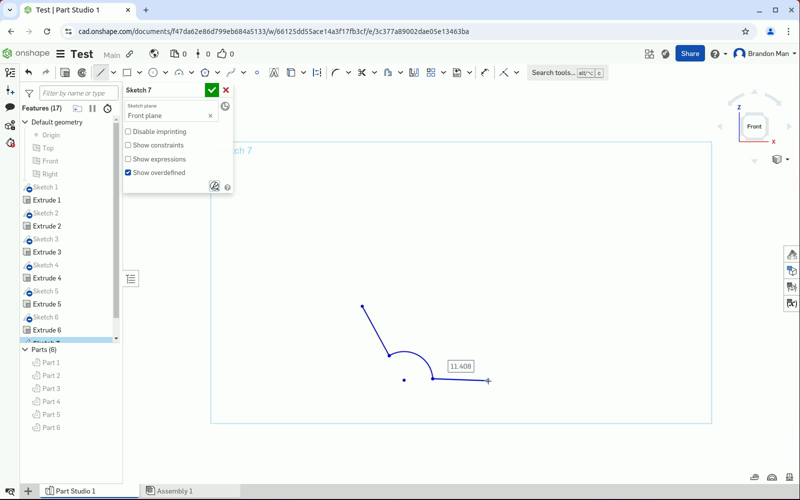
key(a)
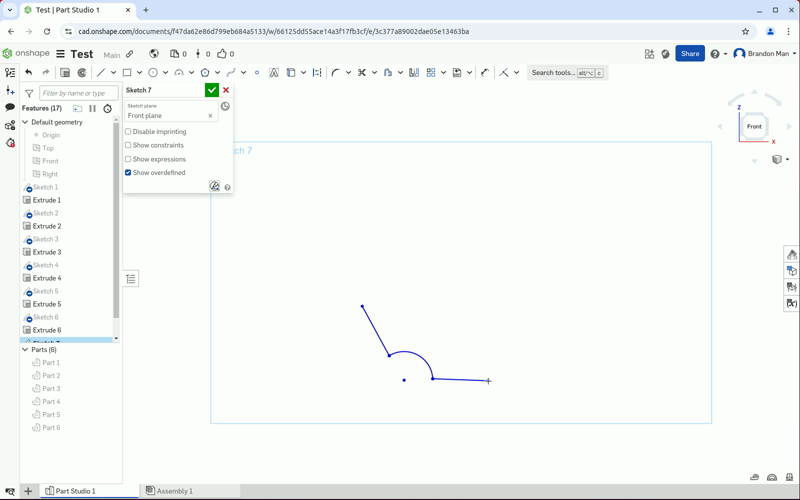
mouse_move(488, 380)
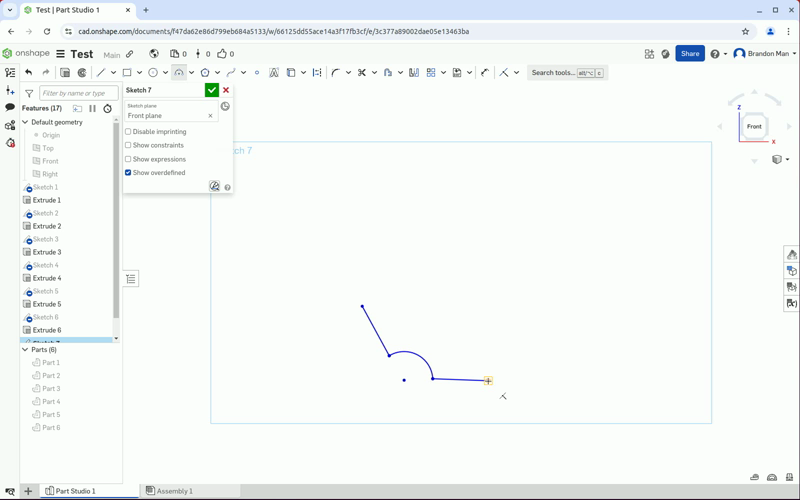
click(488, 380)
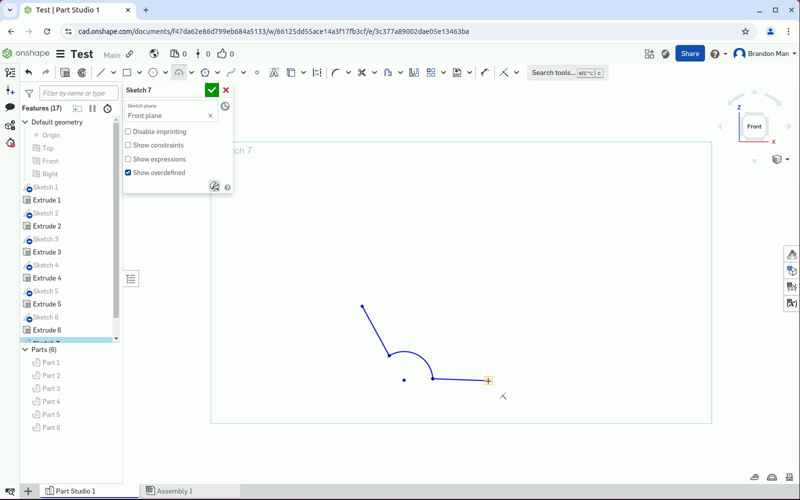
key_down(shift)
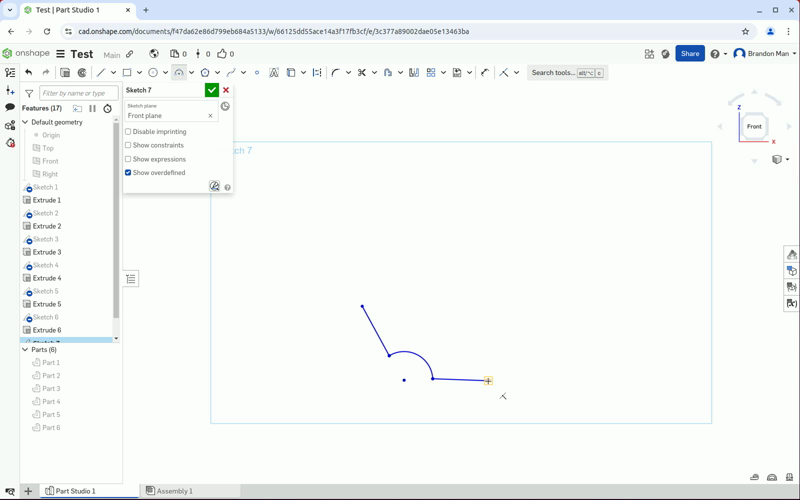
mouse_move(529, 355)
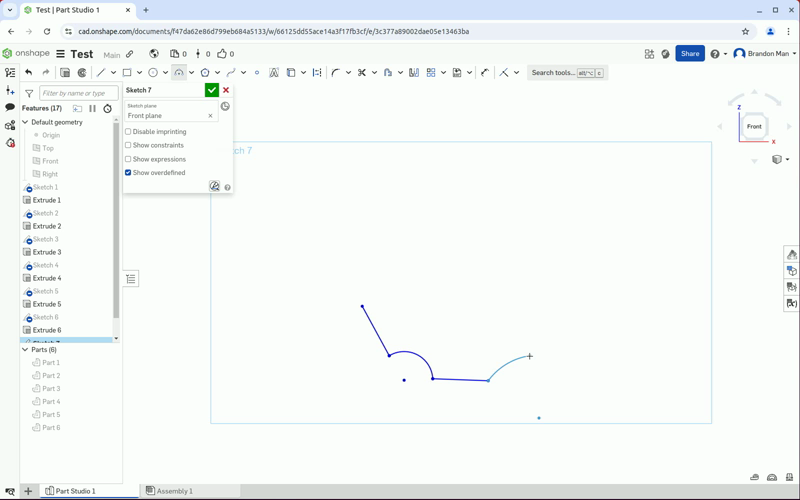
click(529, 355)
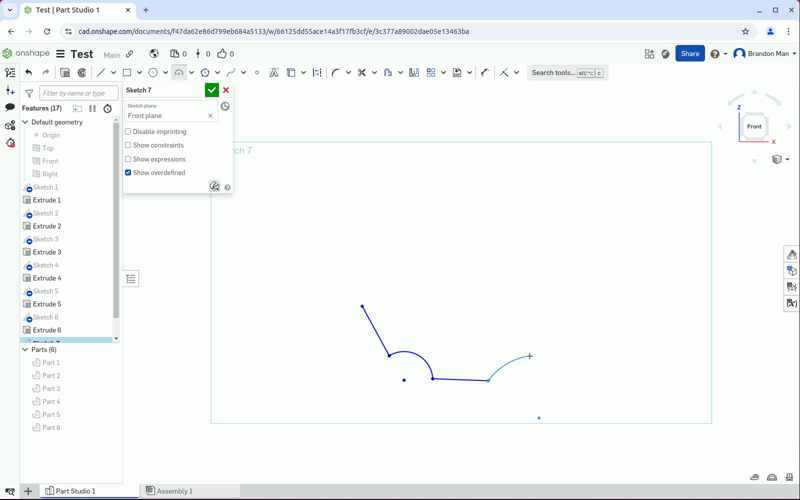
mouse_move(501, 356)
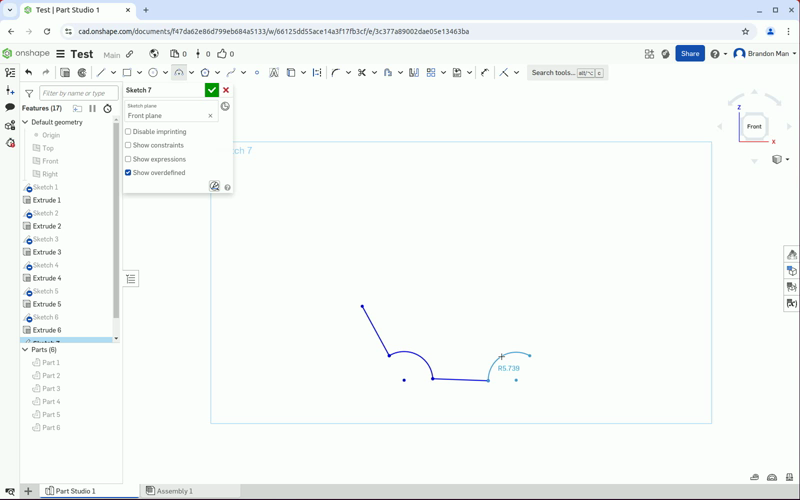
click(501, 356)
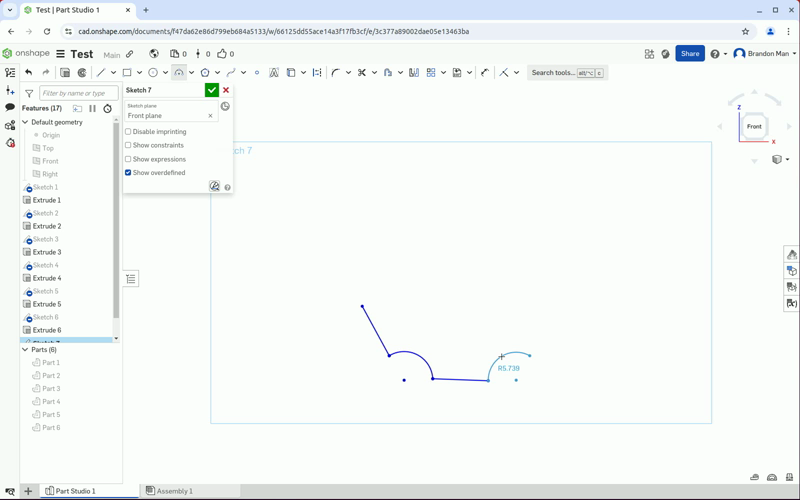
key_up(shift)
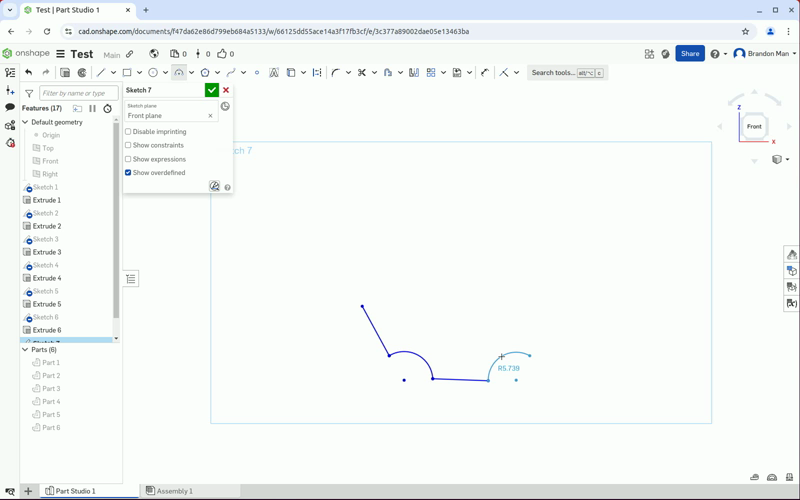
key(esc)
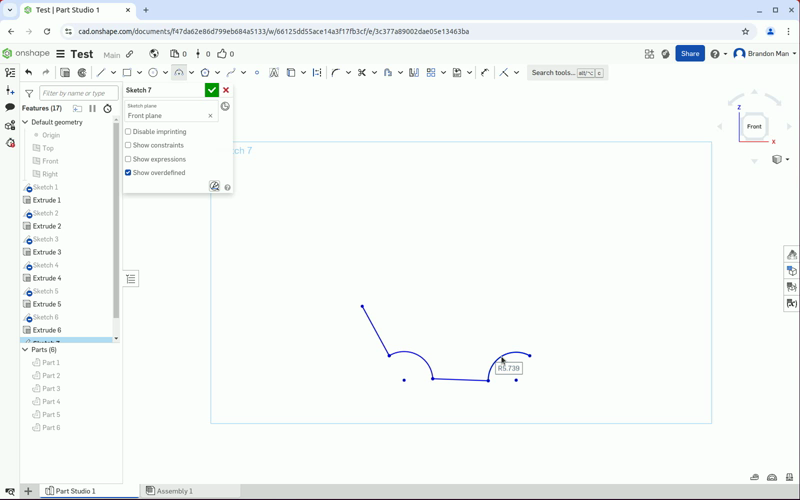
key(l)
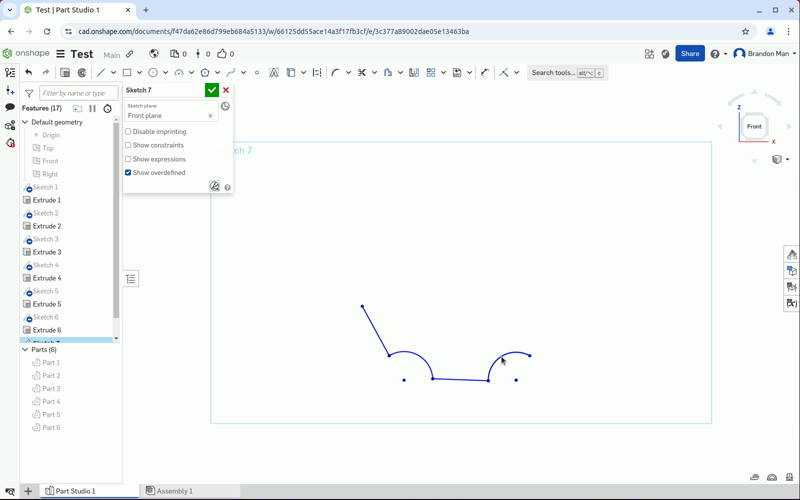
mouse_move(529, 355)
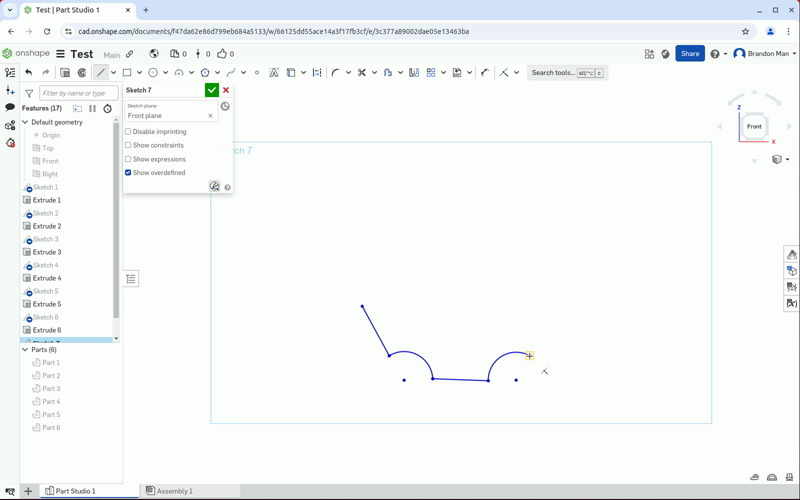
click(529, 355)
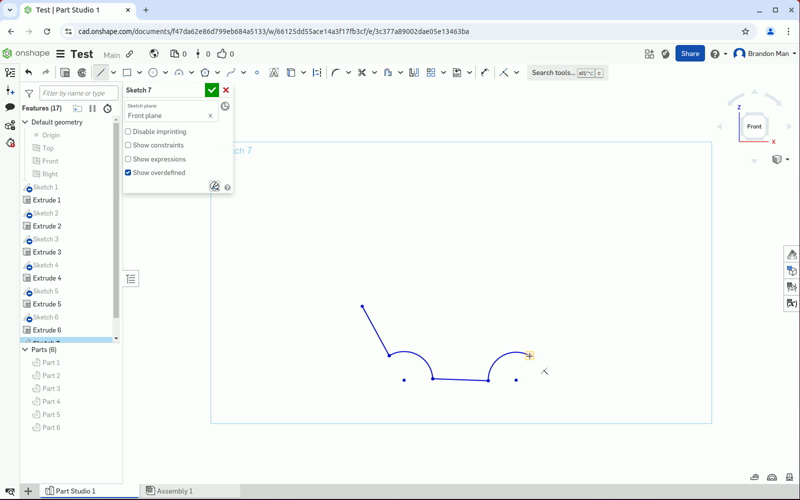
key_down(shift)
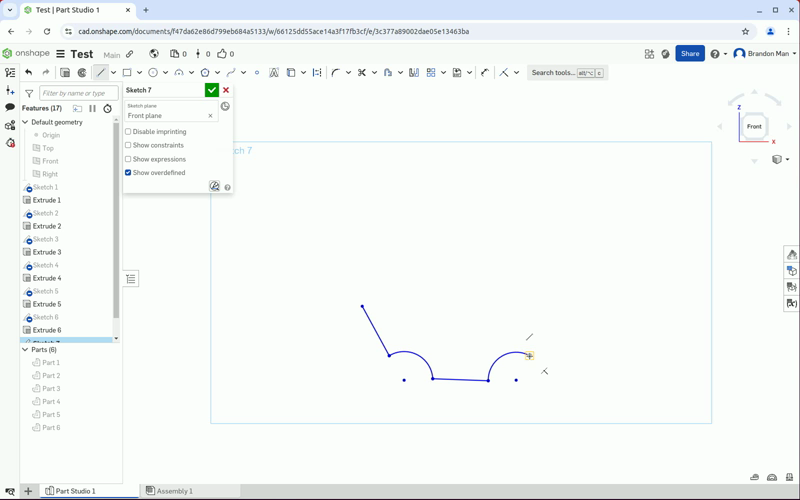
mouse_move(559, 355)
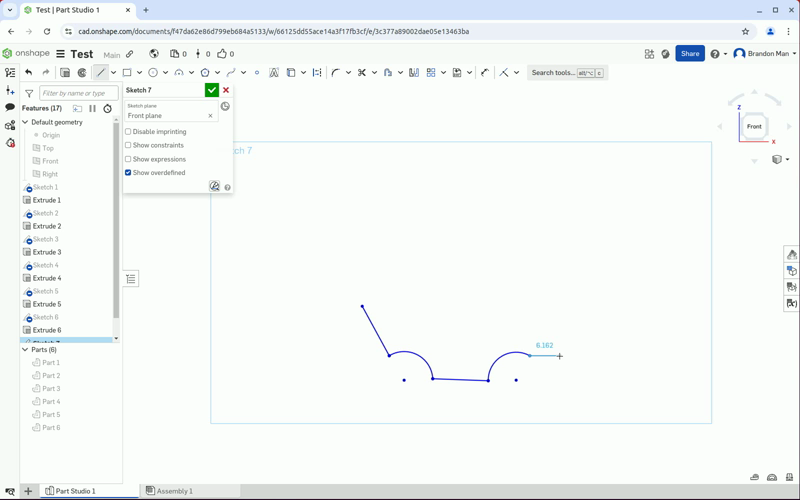
mouse_move(558, 308)
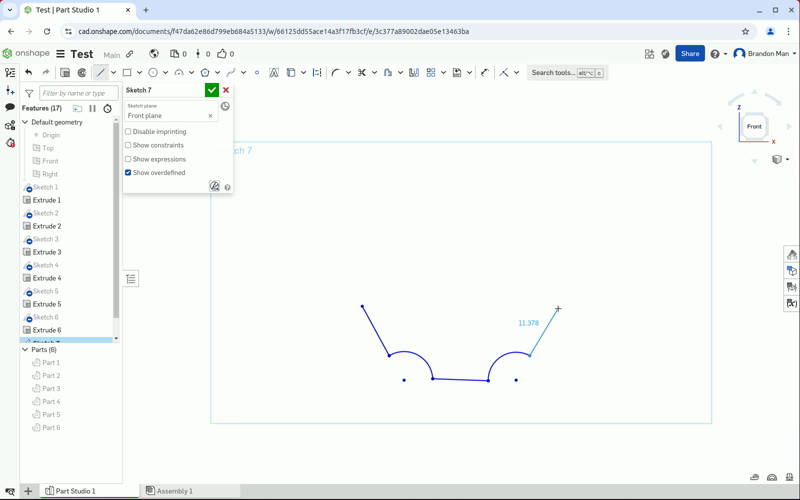
click(558, 308)
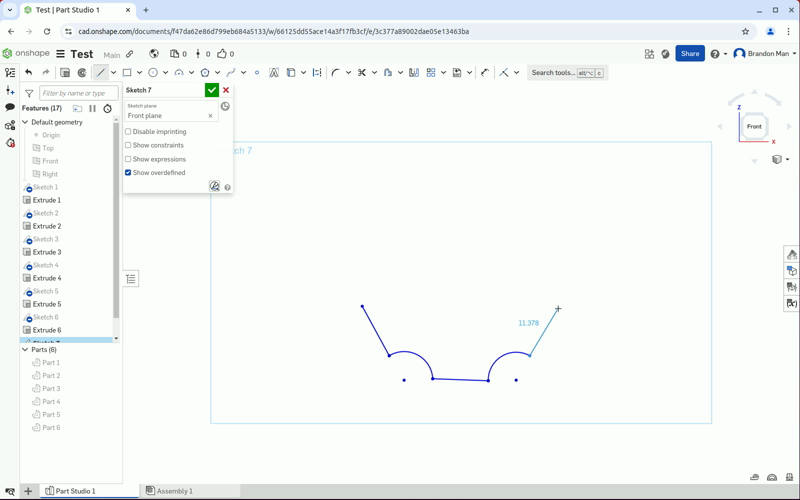
key_up(shift)
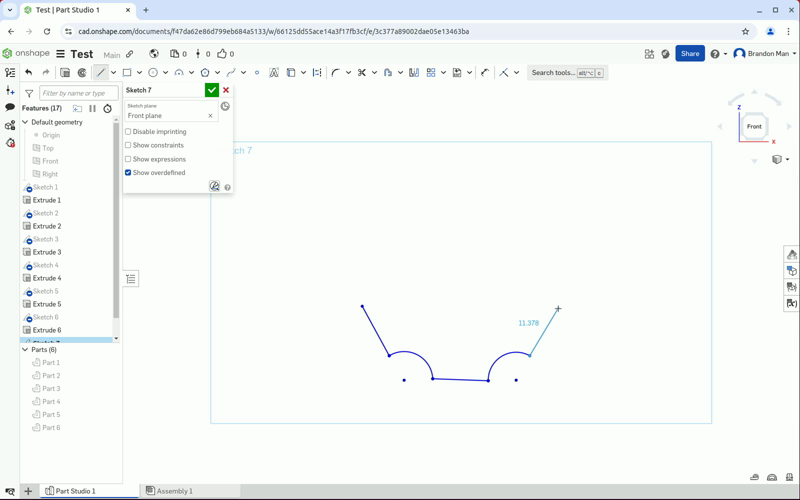
key(esc)
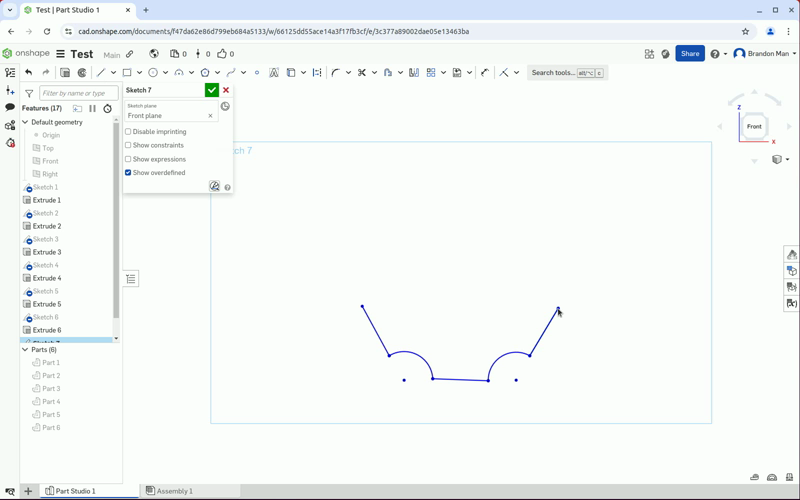
key(a)
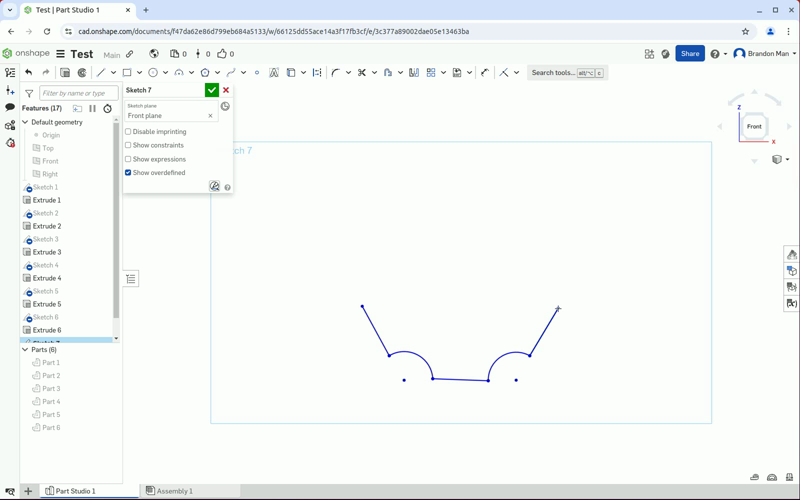
mouse_move(558, 308)
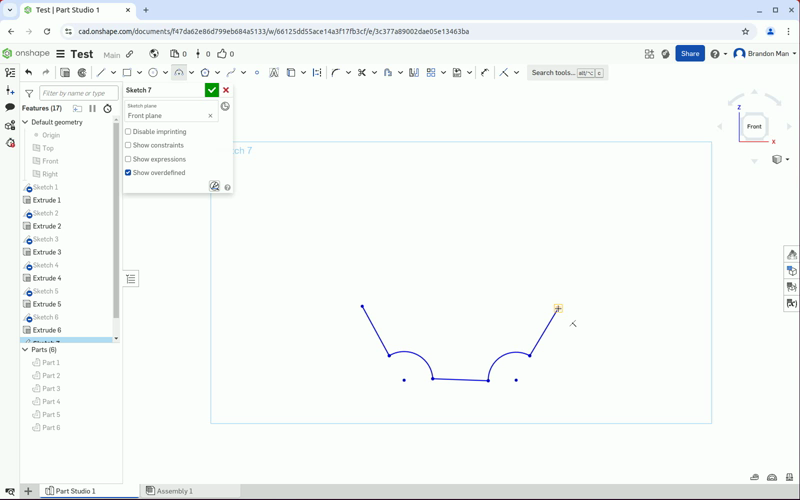
click(558, 308)
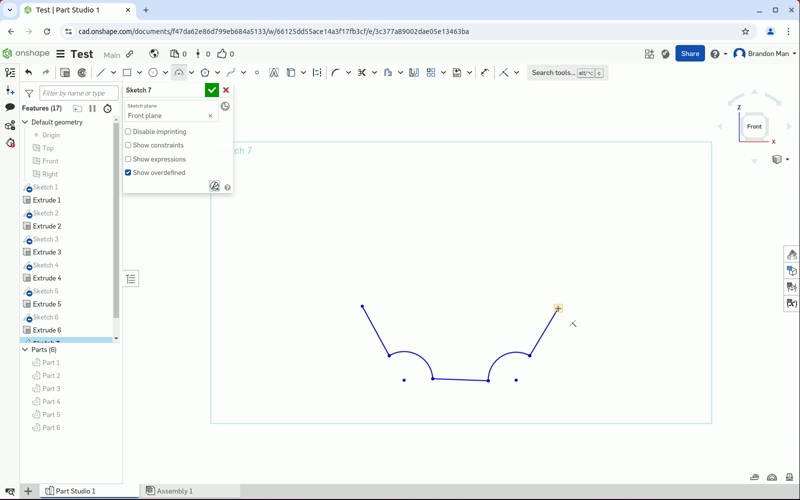
key_down(shift)
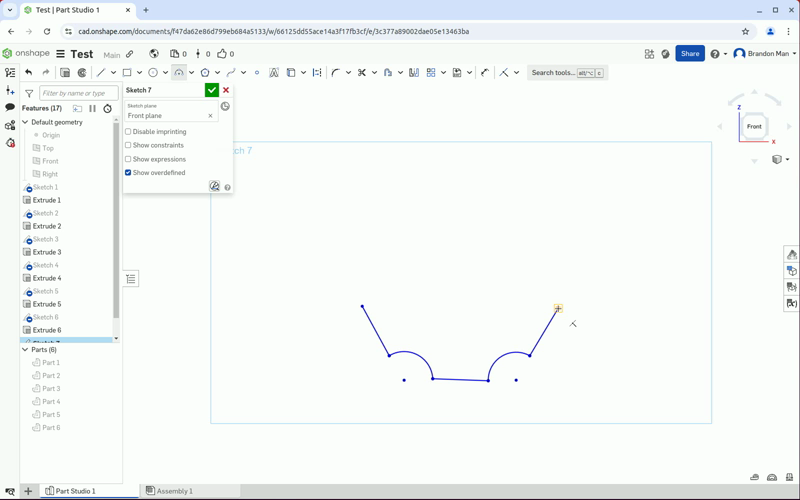
mouse_move(558, 258)
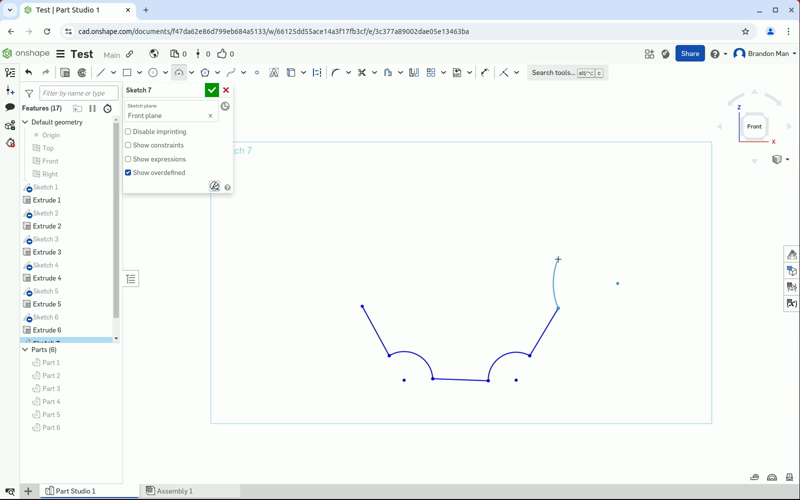
click(558, 258)
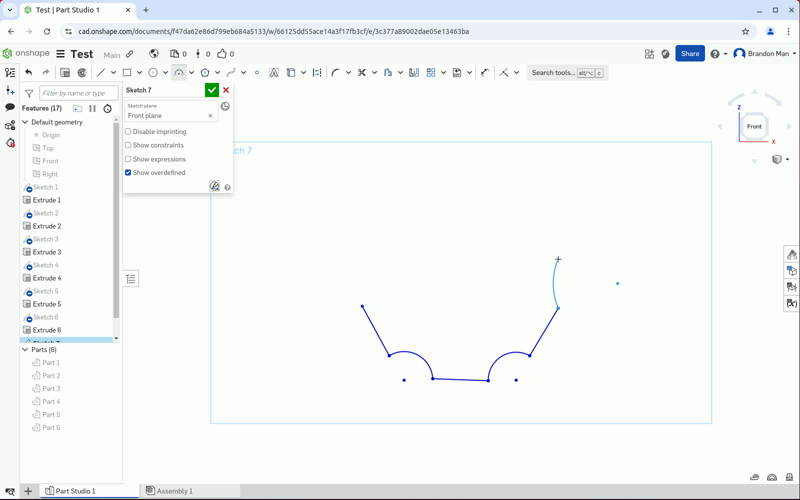
mouse_move(544, 283)
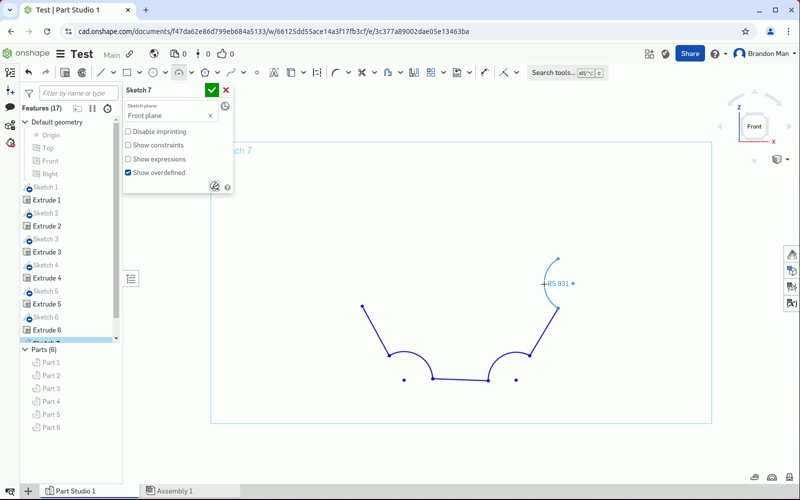
click(544, 283)
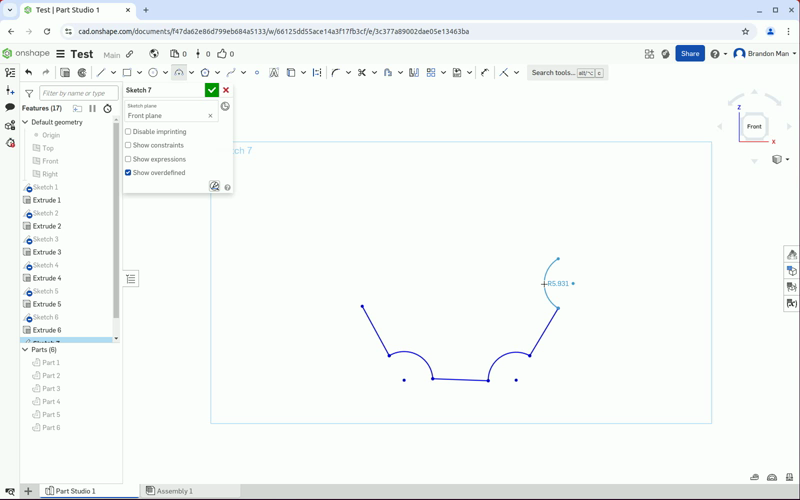
key_up(shift)
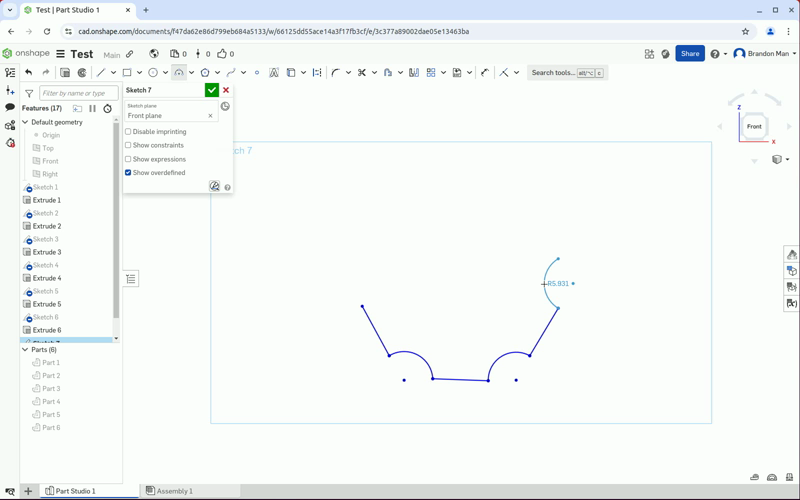
key(esc)
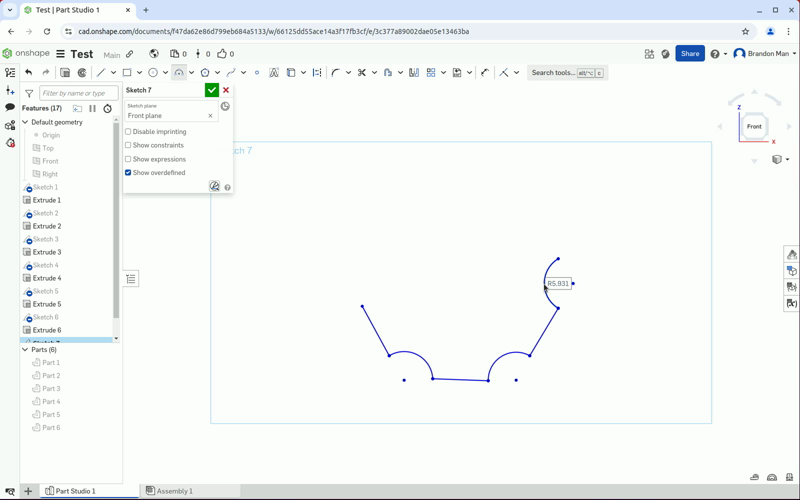
key(l)
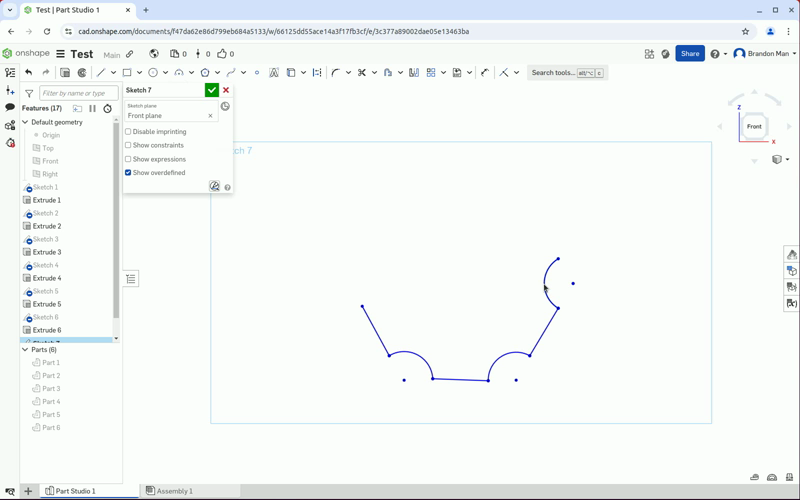
mouse_move(558, 258)
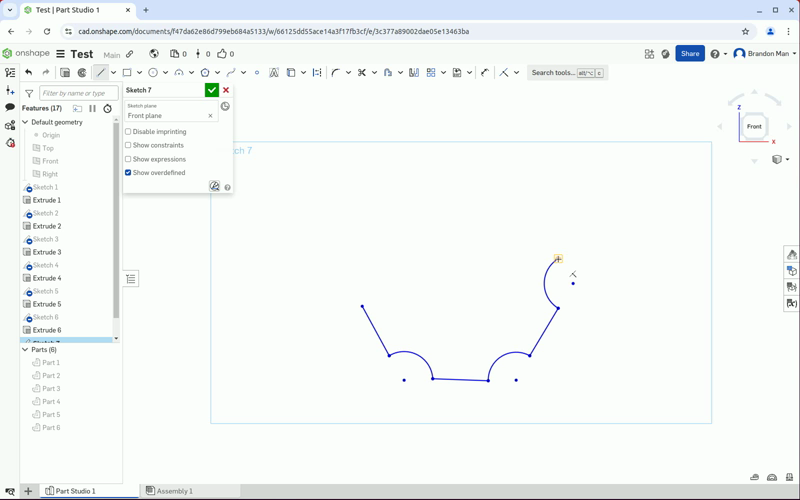
click(558, 258)
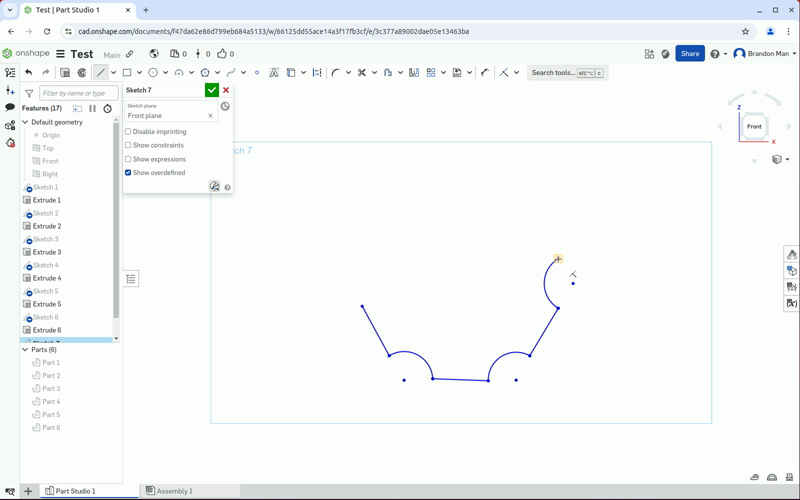
key_down(shift)
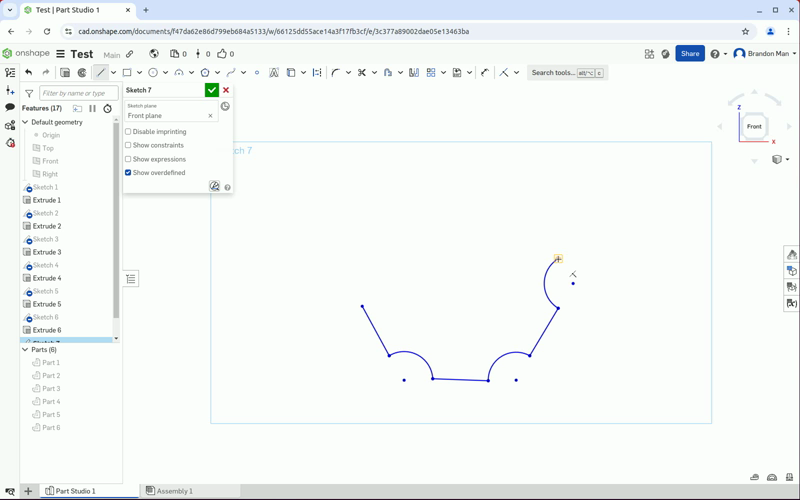
mouse_move(588, 258)
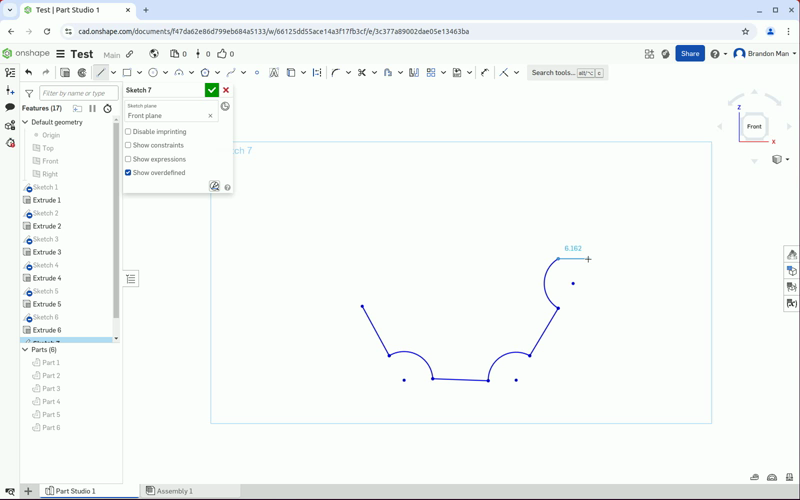
mouse_move(531, 211)
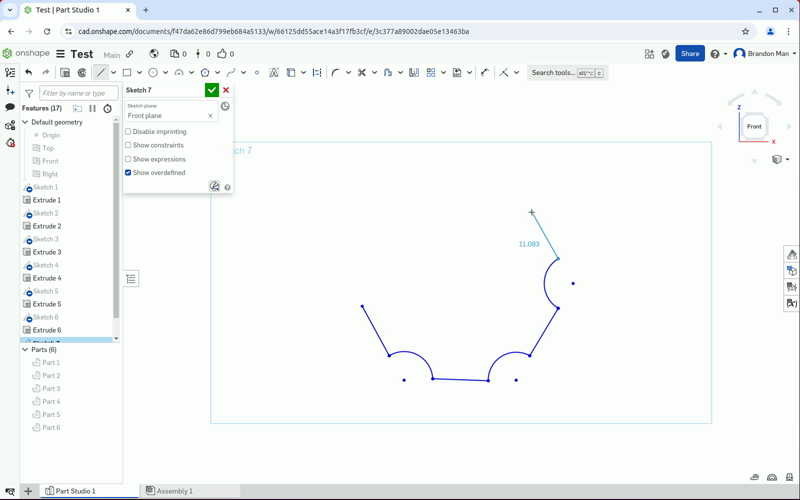
click(531, 211)
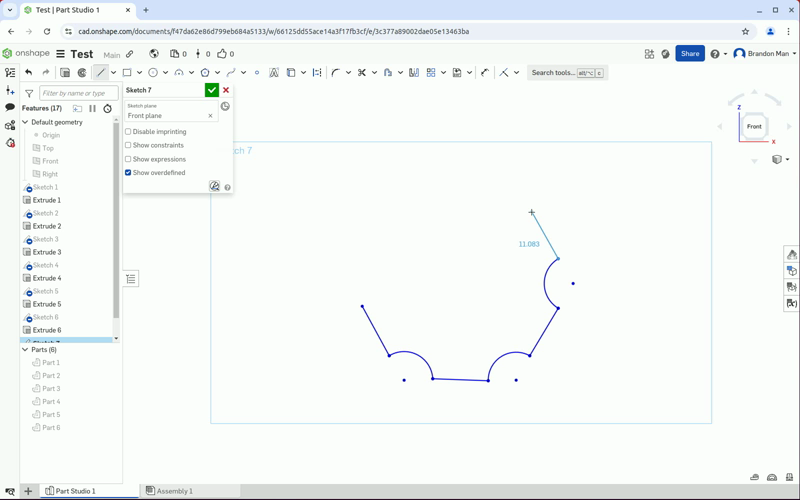
key_up(shift)
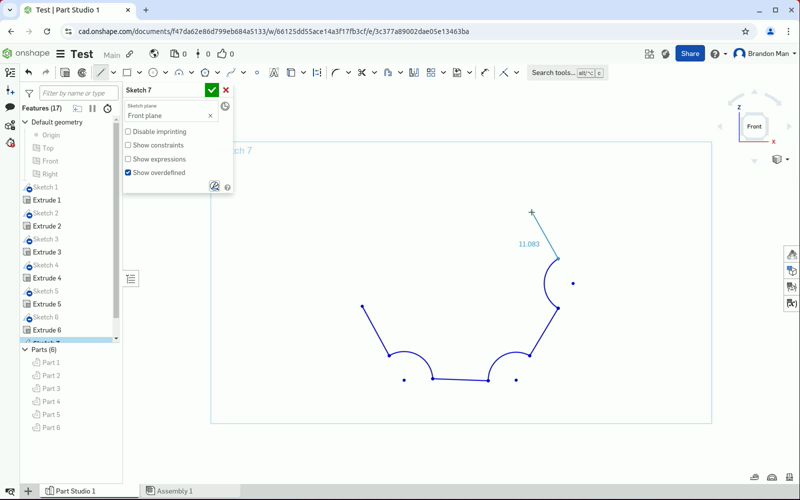
key(esc)
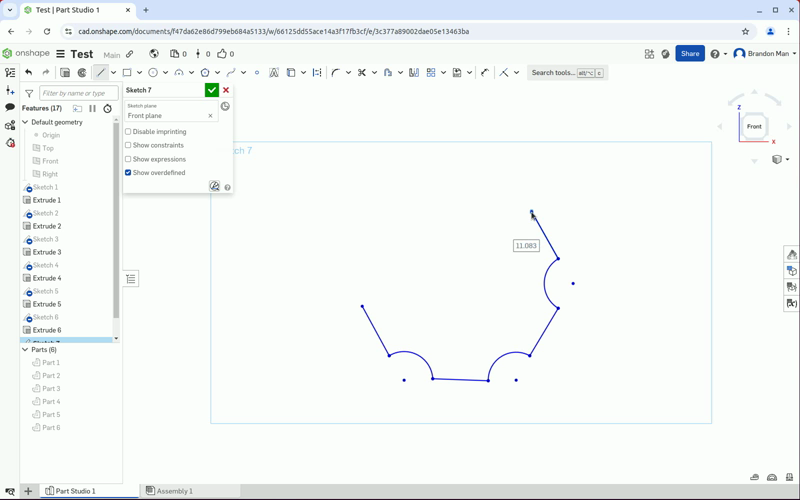
key(a)
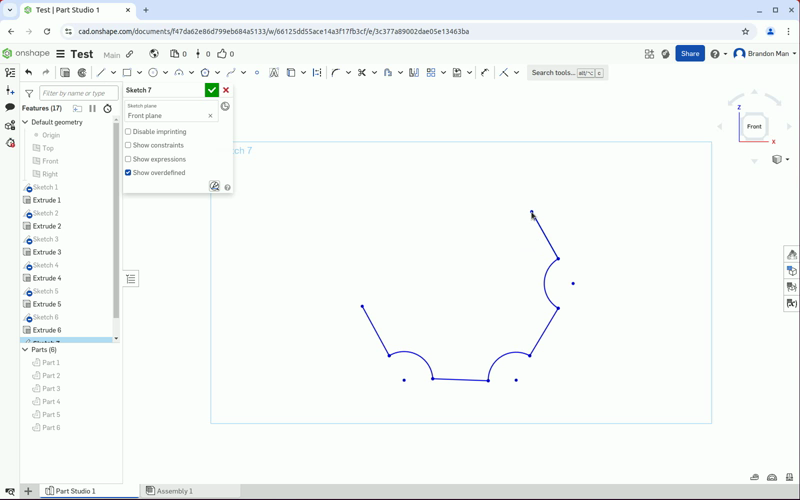
mouse_move(531, 211)
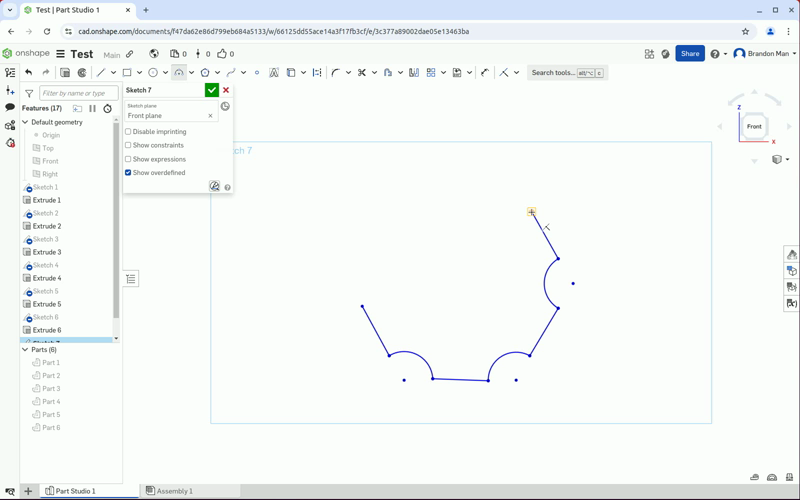
click(531, 211)
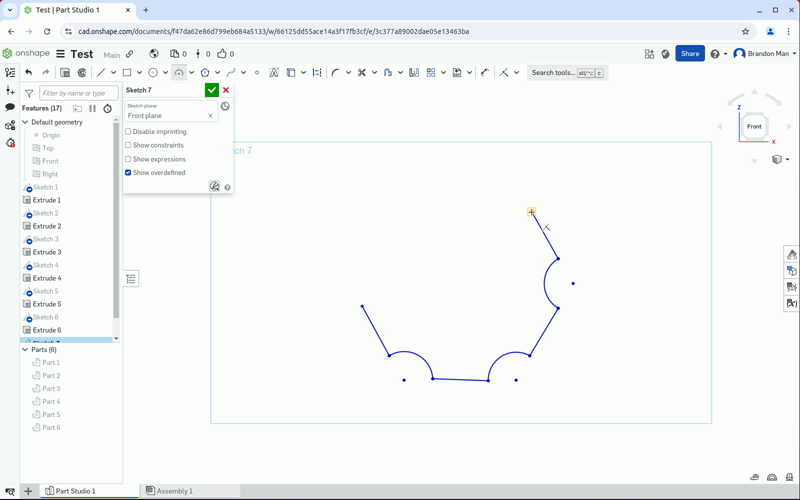
key_down(shift)
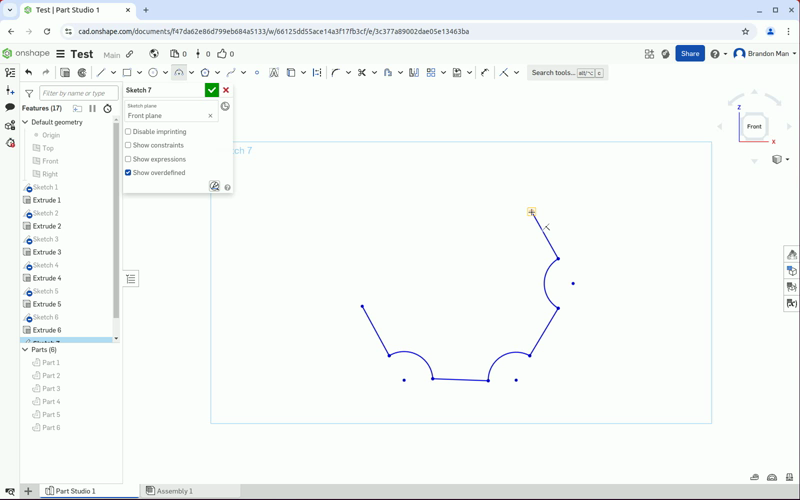
mouse_move(488, 186)
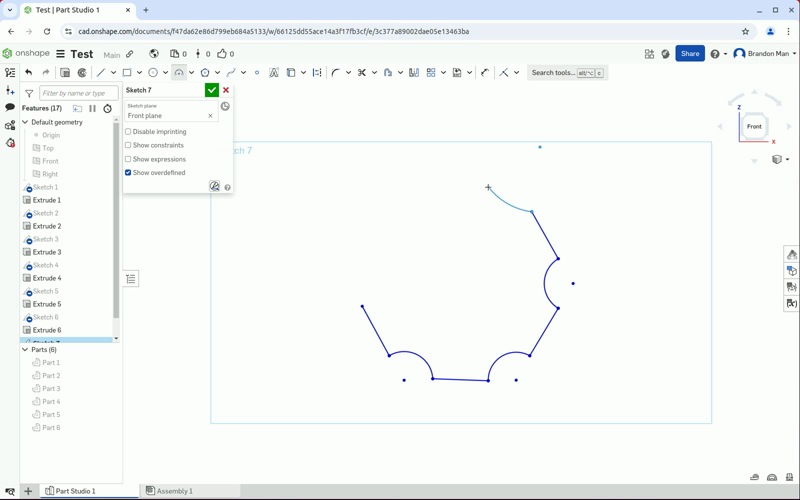
click(488, 186)
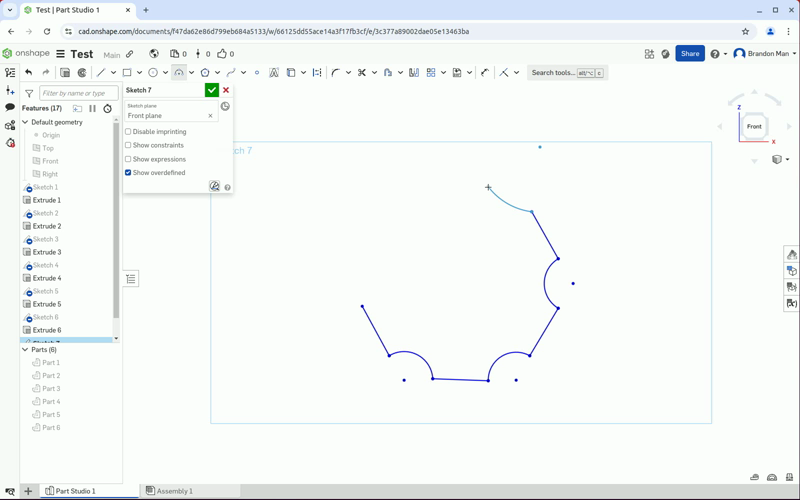
mouse_move(502, 212)
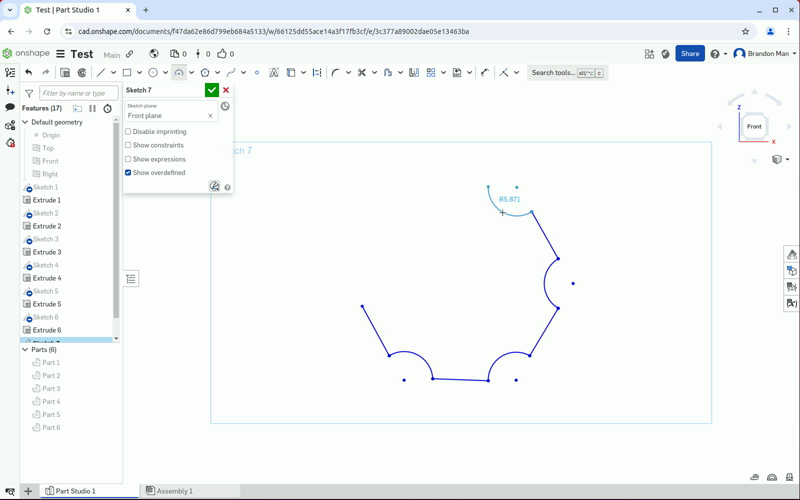
click(502, 212)
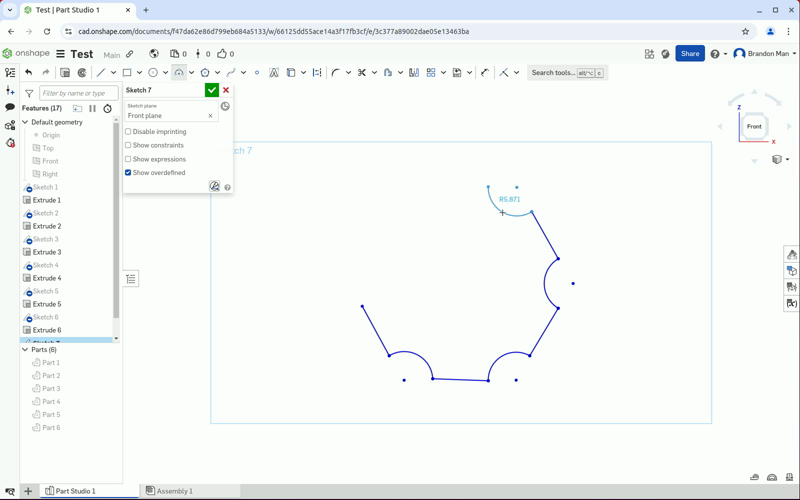
key_up(shift)
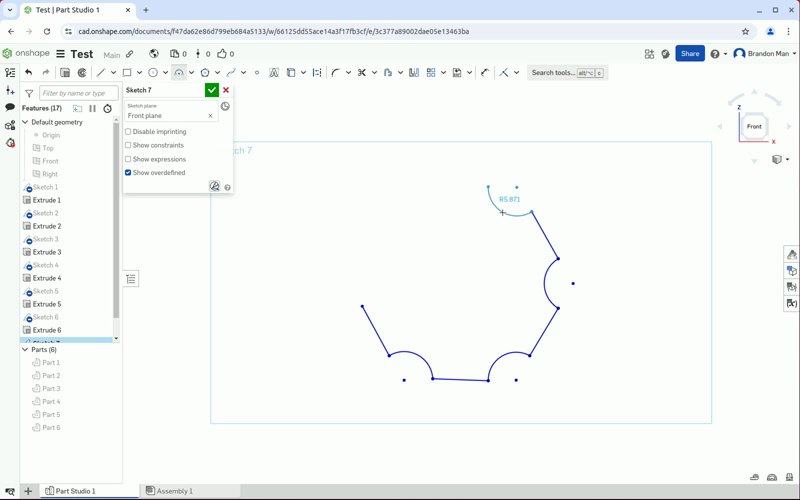
key(esc)
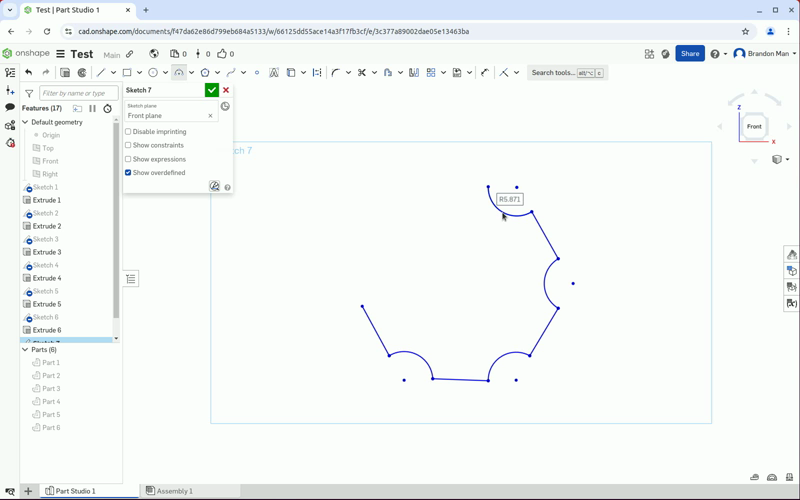
key(l)
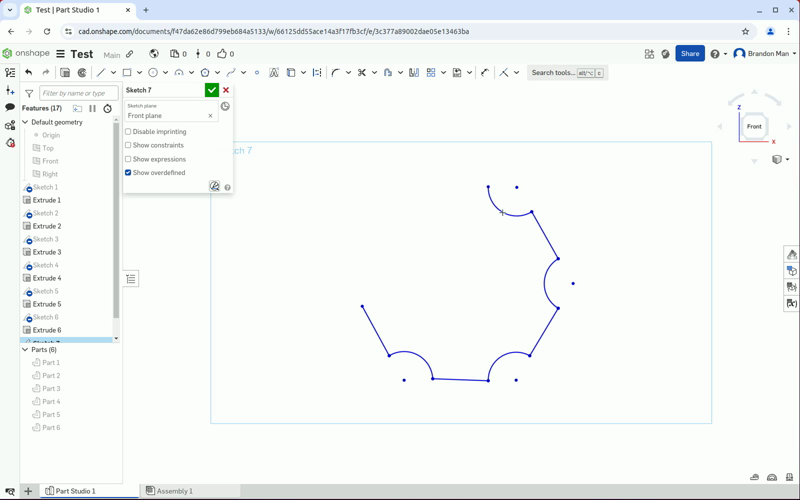
mouse_move(488, 186)
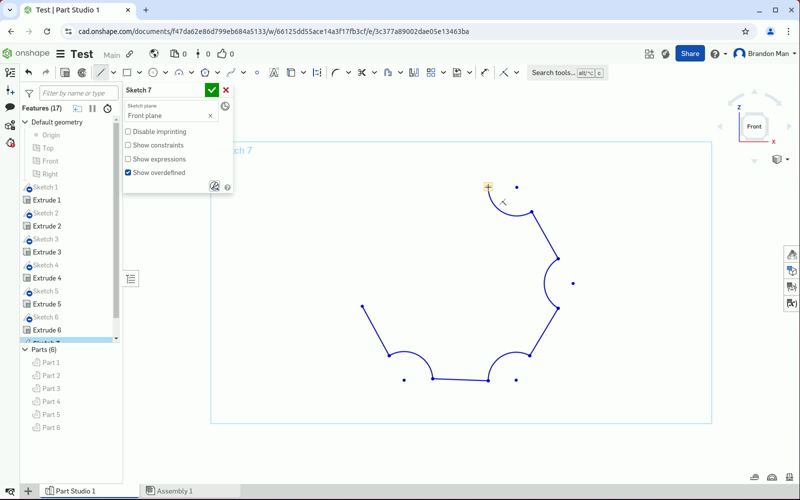
click(488, 186)
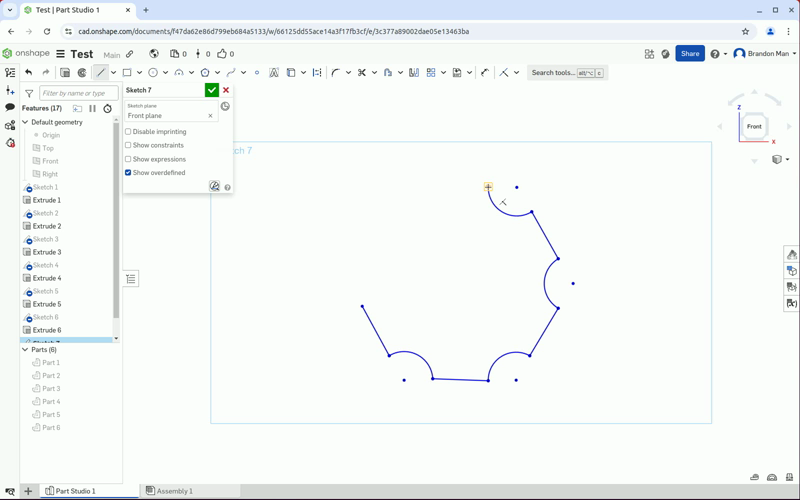
key_down(shift)
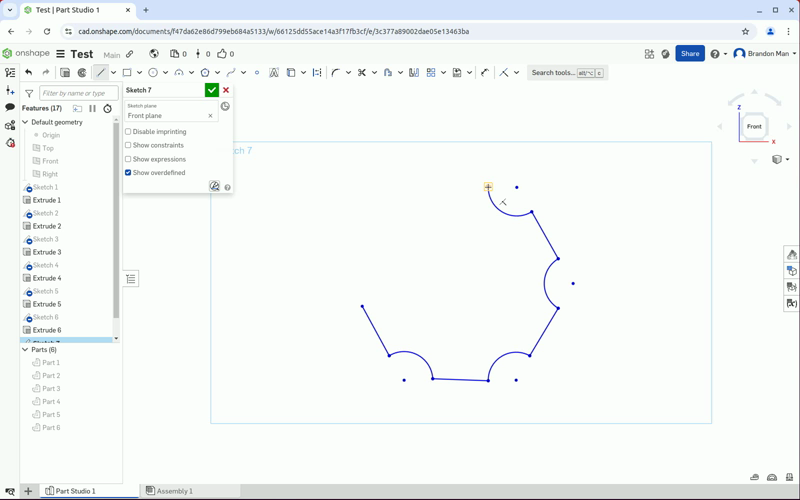
mouse_move(518, 186)
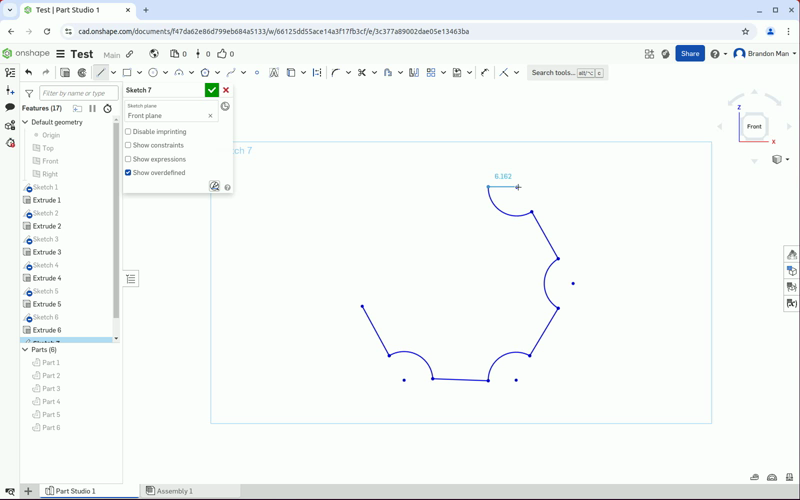
mouse_move(432, 186)
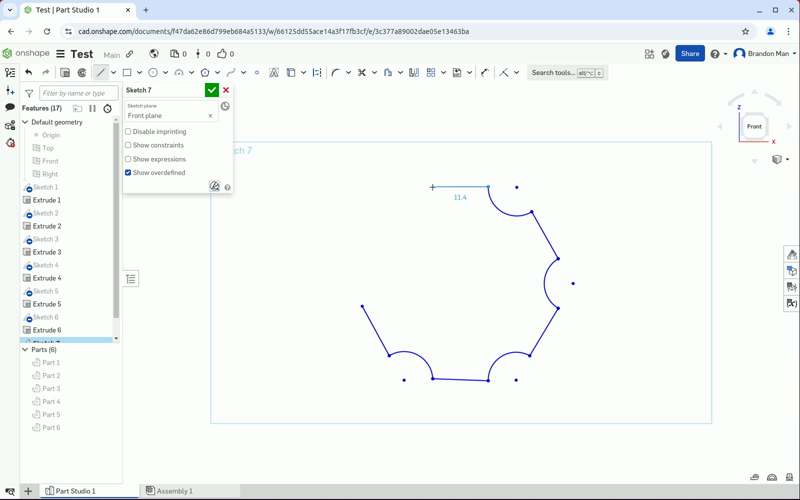
click(432, 186)
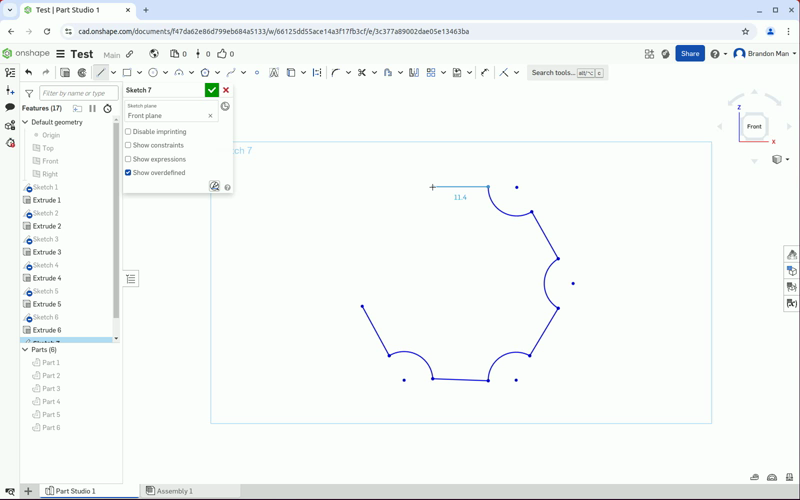
key_up(shift)
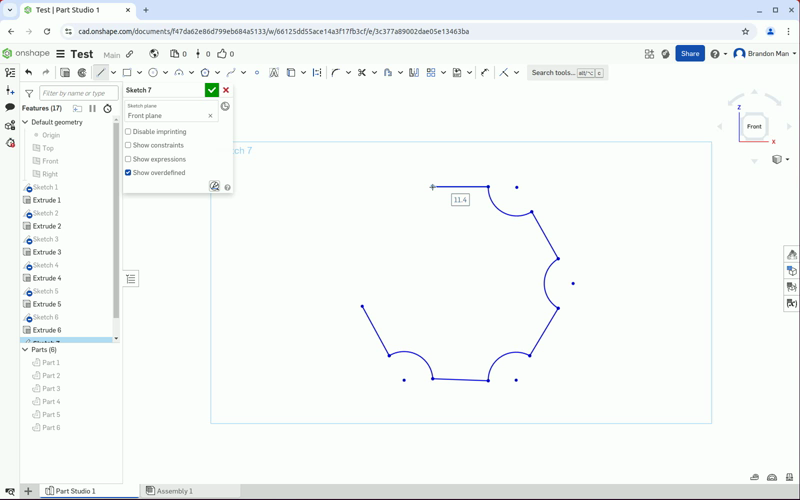
key(esc)
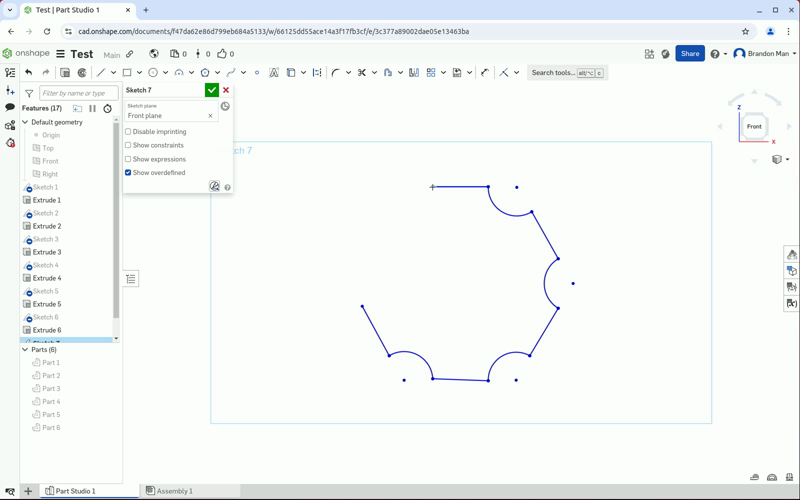
key(a)
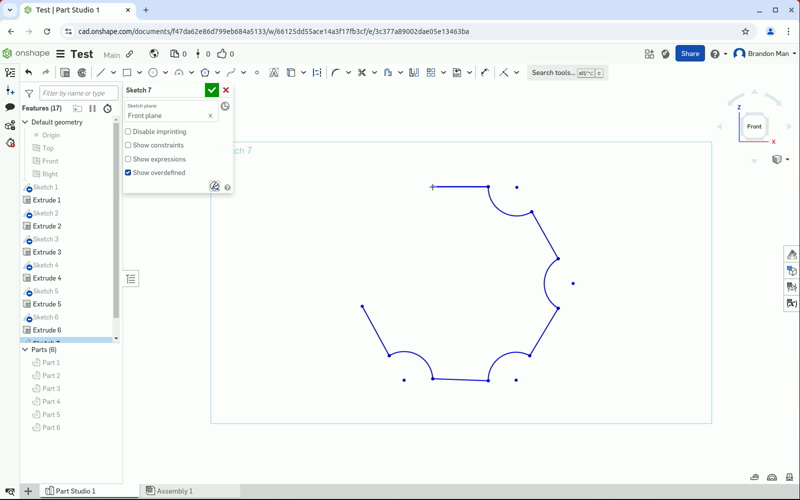
mouse_move(432, 186)
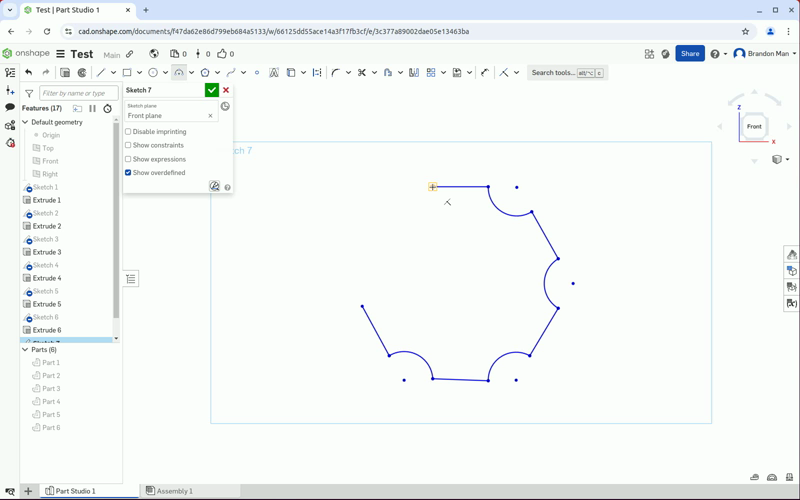
click(432, 186)
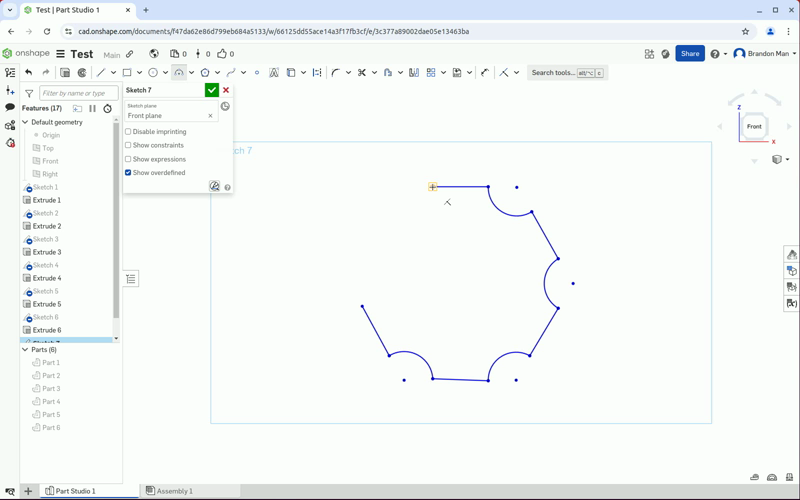
key_down(shift)
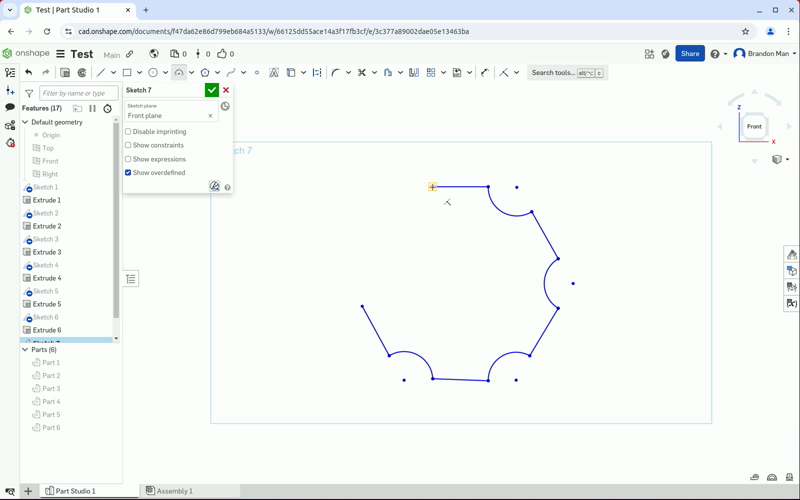
mouse_move(391, 209)
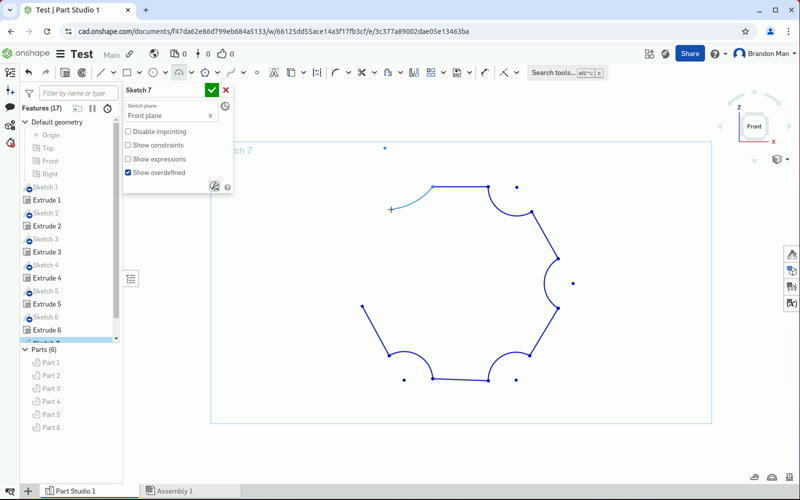
click(391, 209)
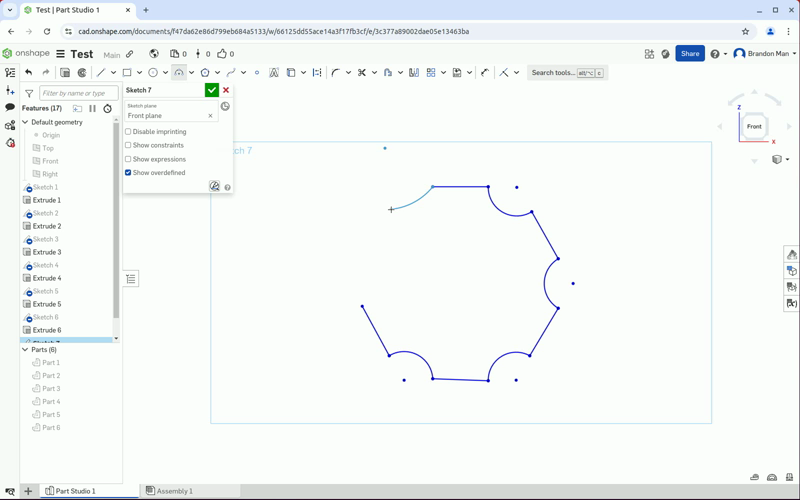
mouse_move(418, 210)
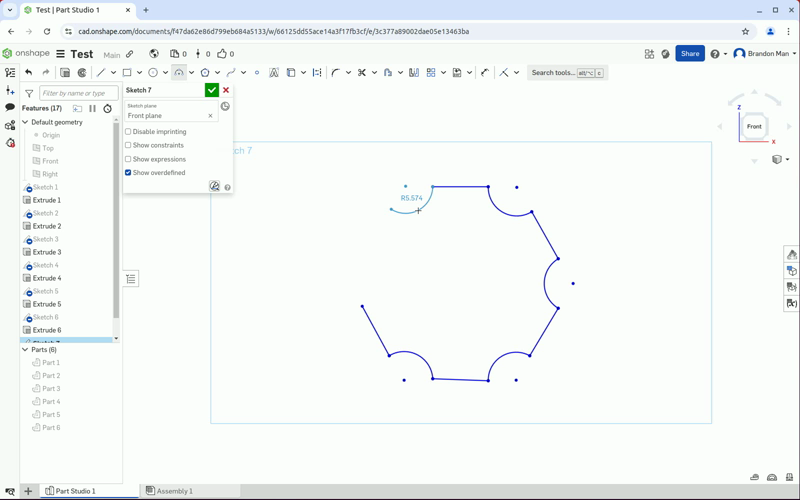
click(418, 210)
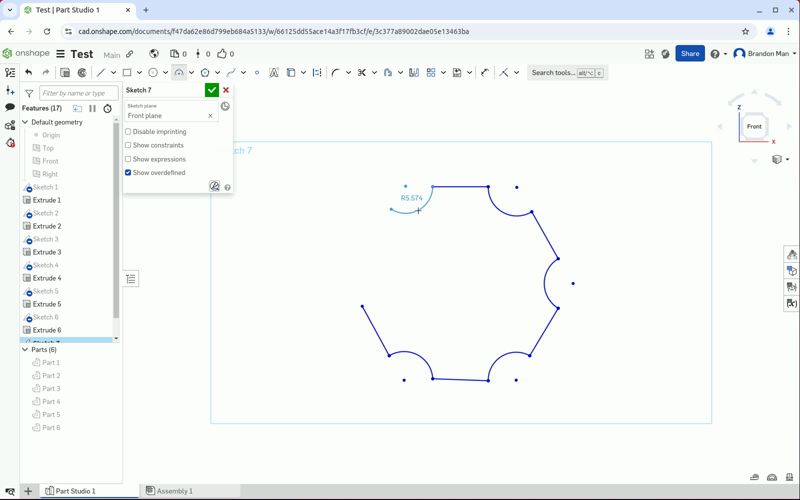
key_up(shift)
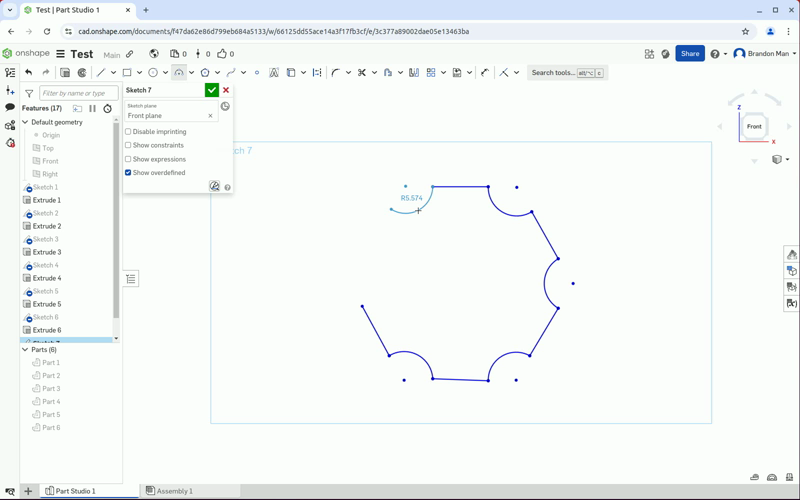
key(esc)
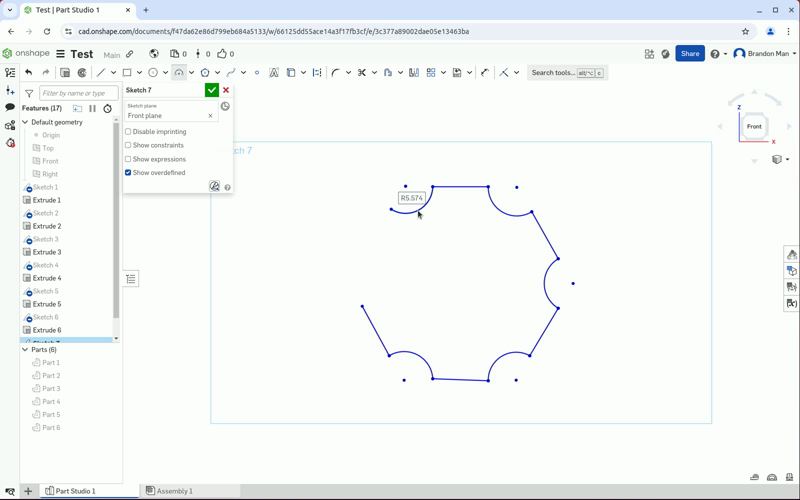
key(l)
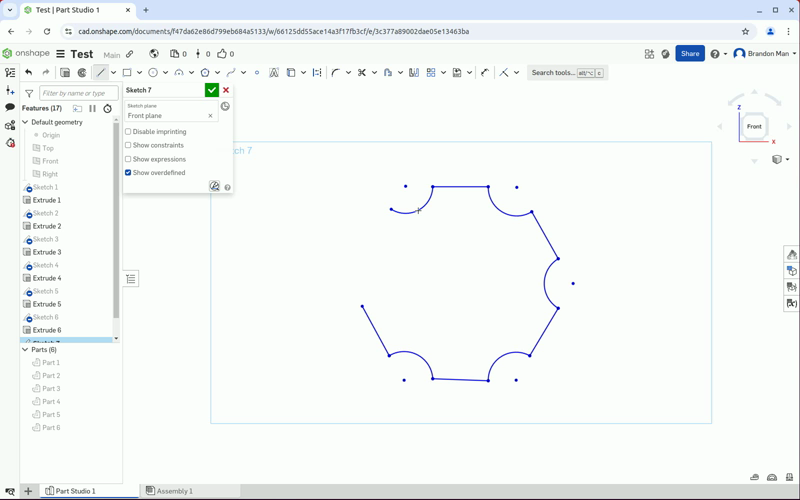
mouse_move(391, 209)
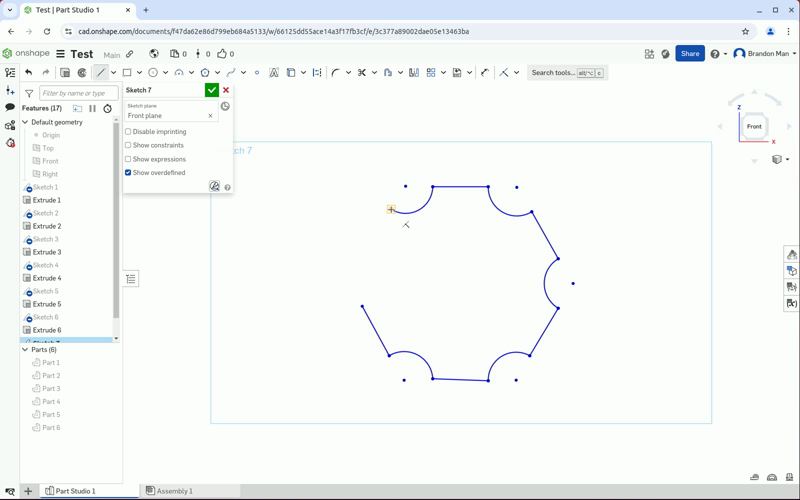
click(391, 209)
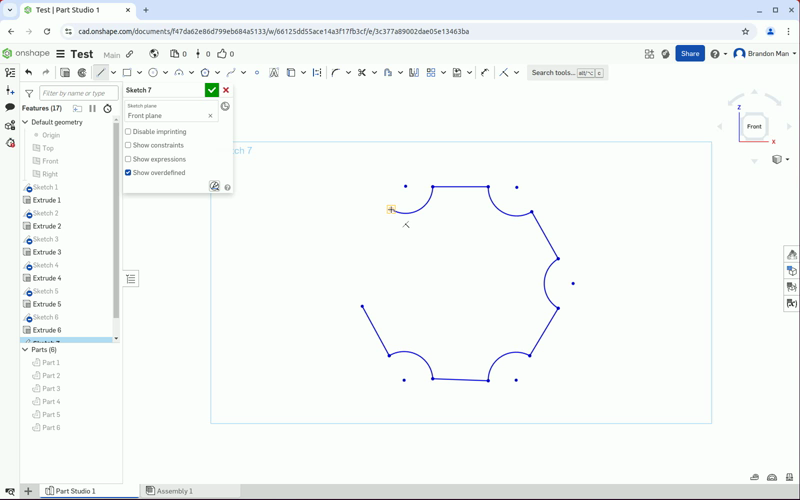
key_down(shift)
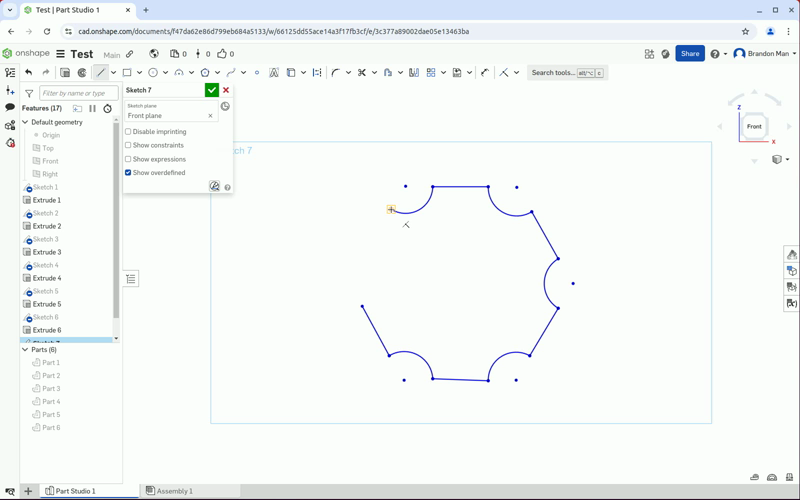
mouse_move(421, 209)
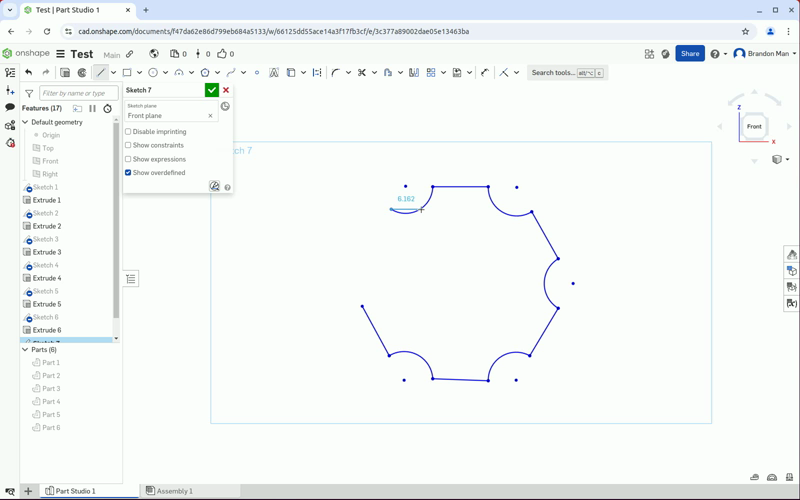
mouse_move(362, 258)
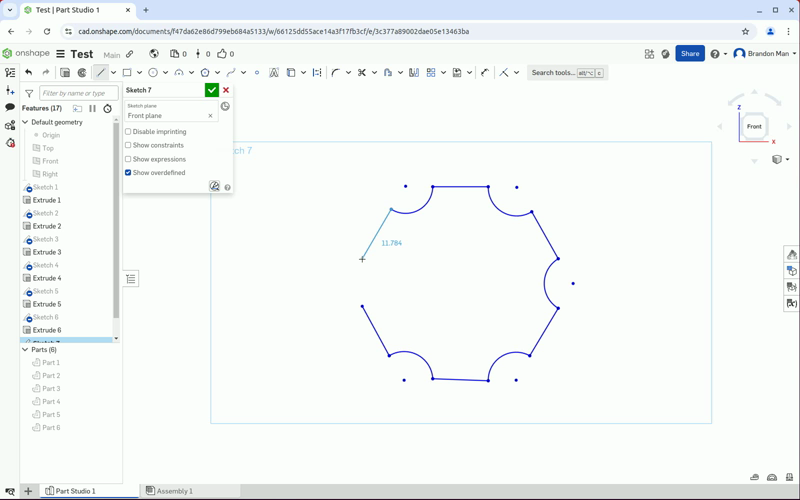
click(362, 258)
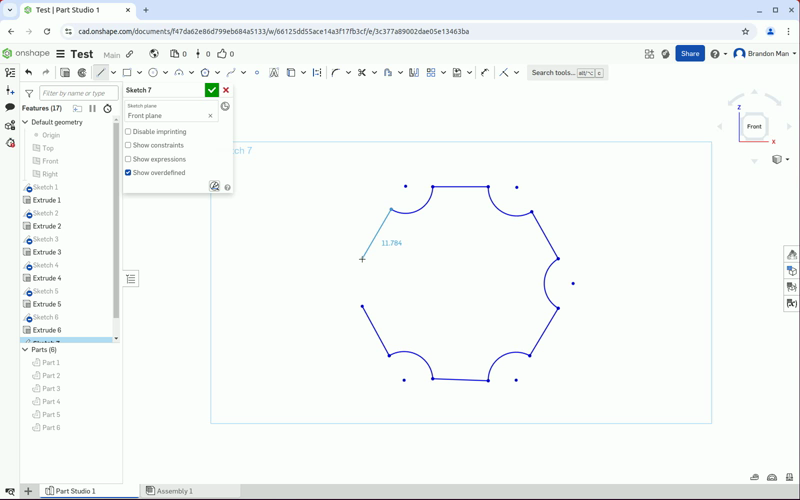
key_up(shift)
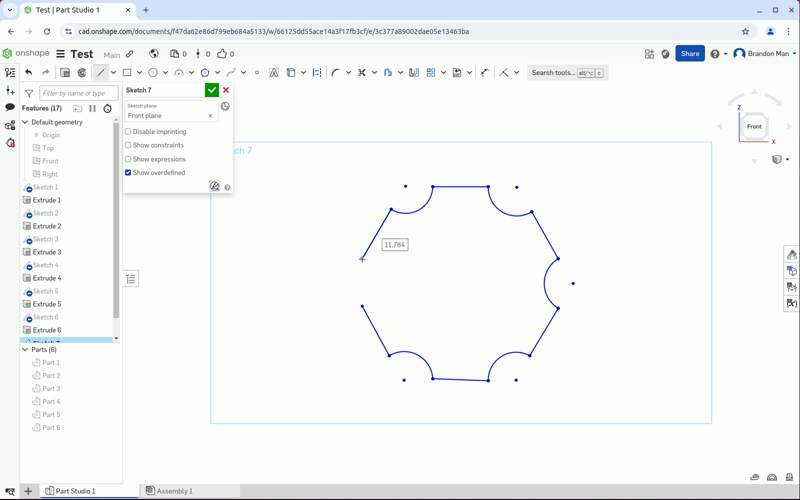
key(esc)
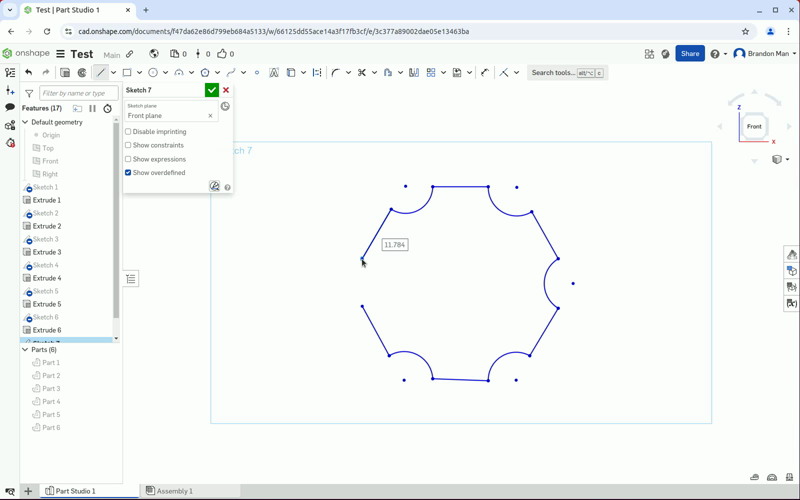
key(a)
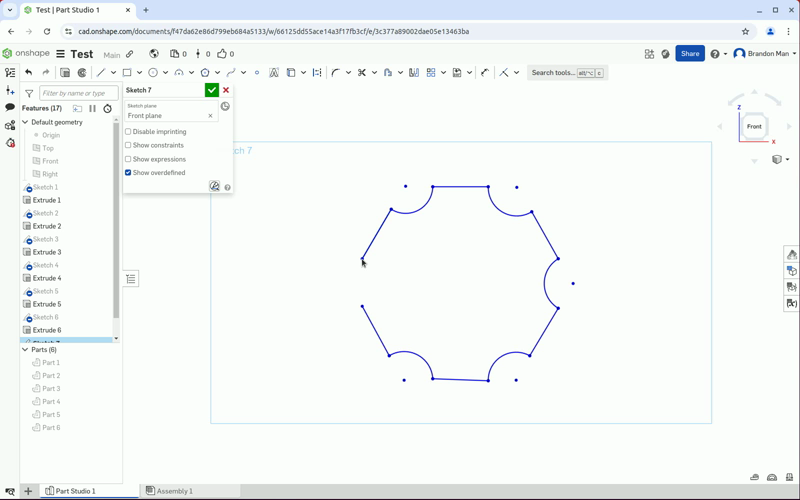
mouse_move(362, 258)
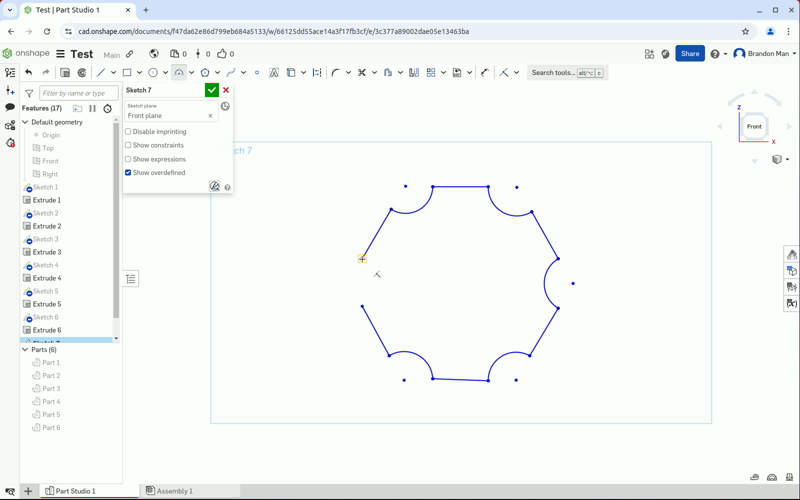
click(362, 258)
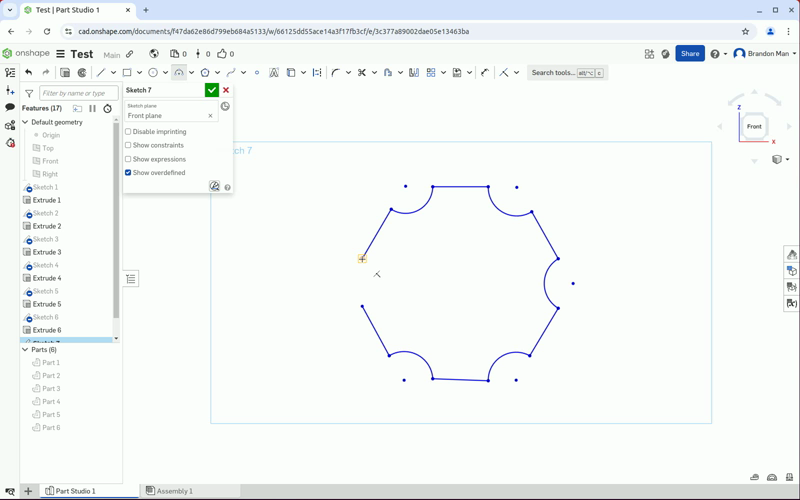
mouse_move(362, 306)
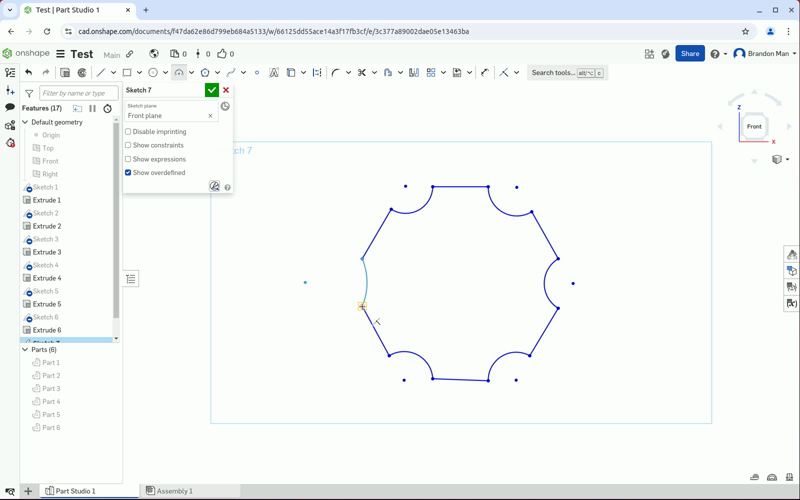
click(362, 306)
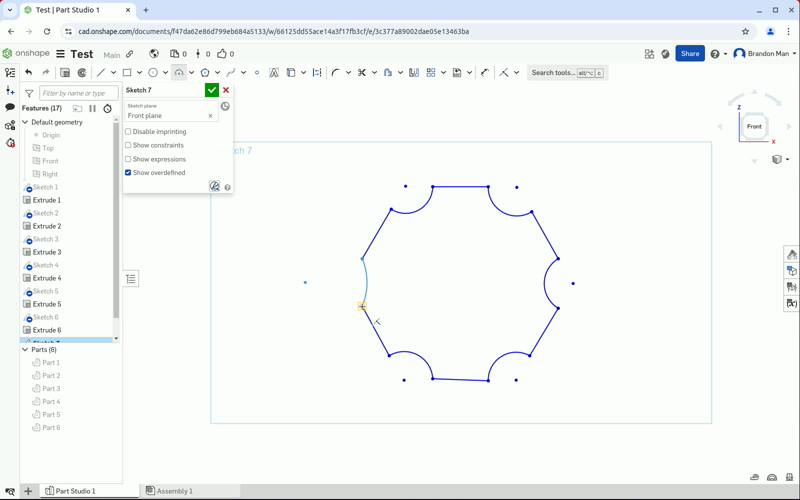
key_down(shift)
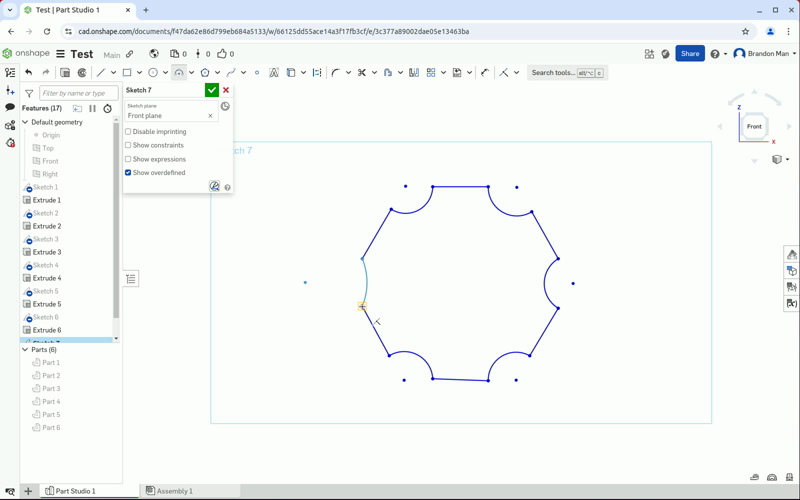
mouse_move(375, 282)
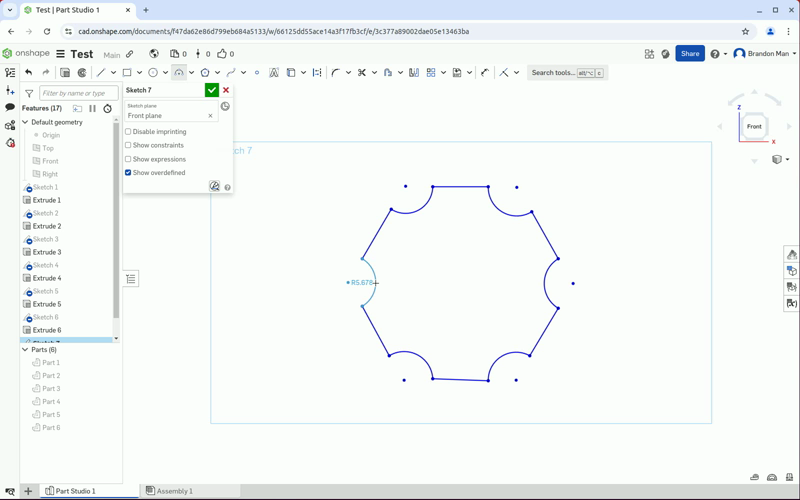
click(375, 282)
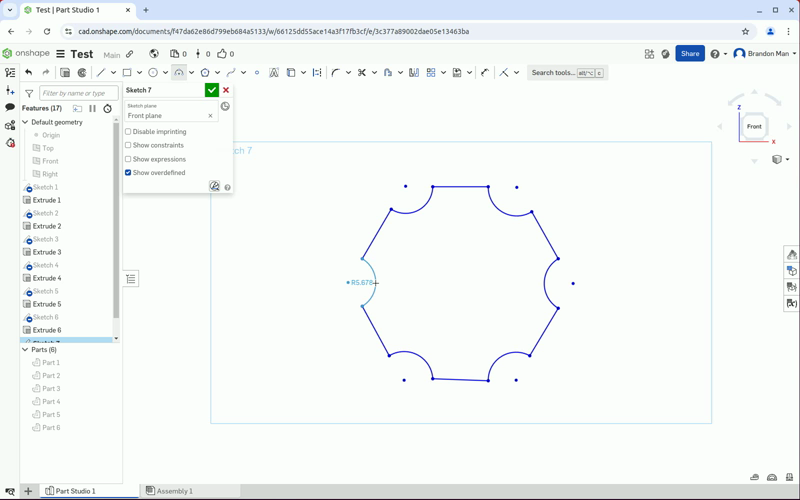
key_up(shift)
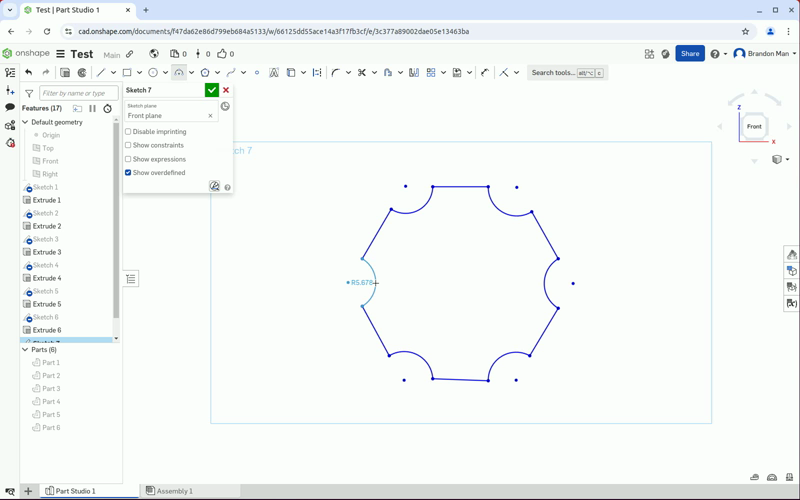
key(esc)
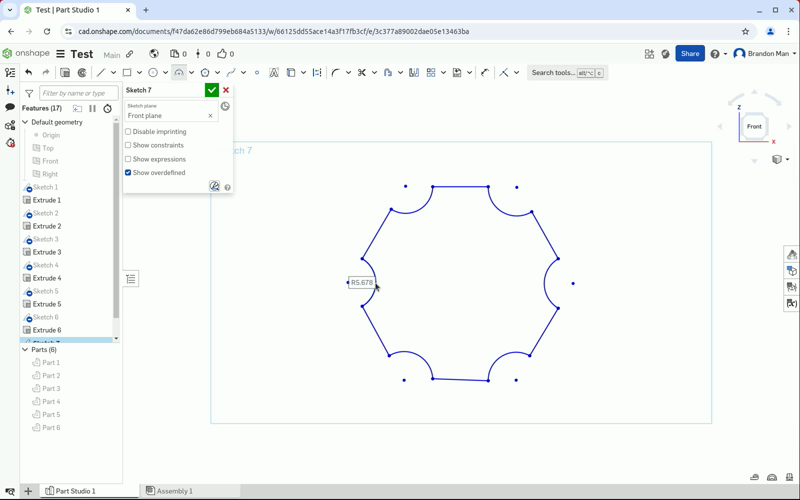
mouse_move(464, 335)
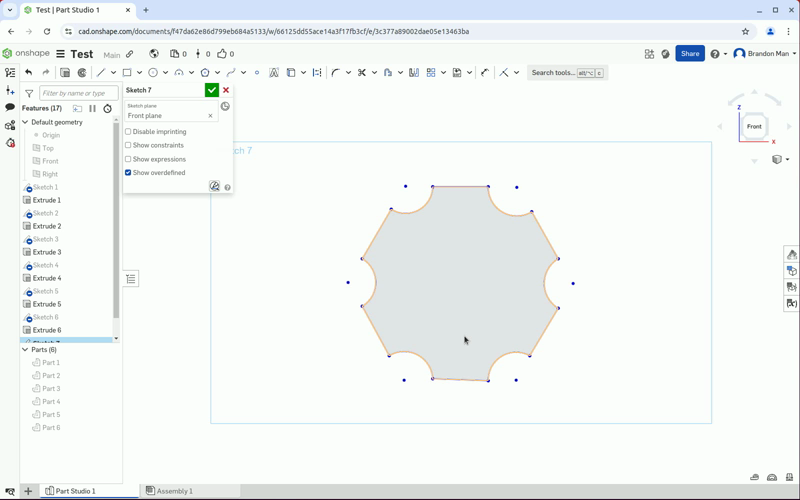
click(464, 335)
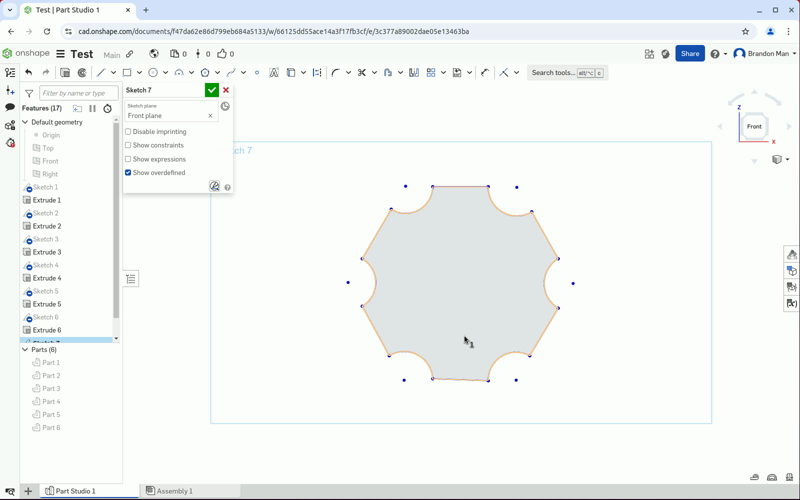
mouse_move(73, 352)
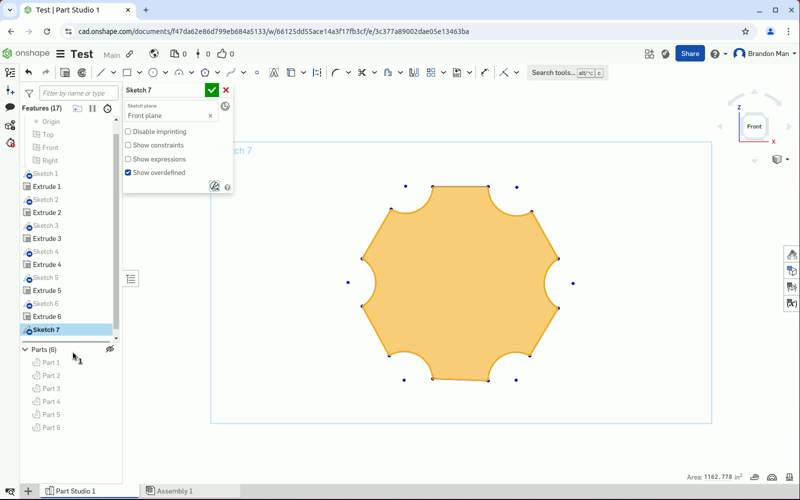
key(shift+y)
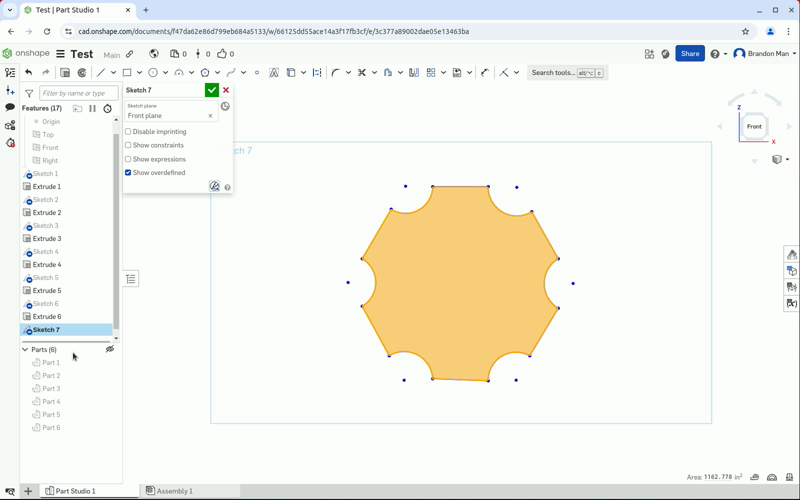
key(shift+e)
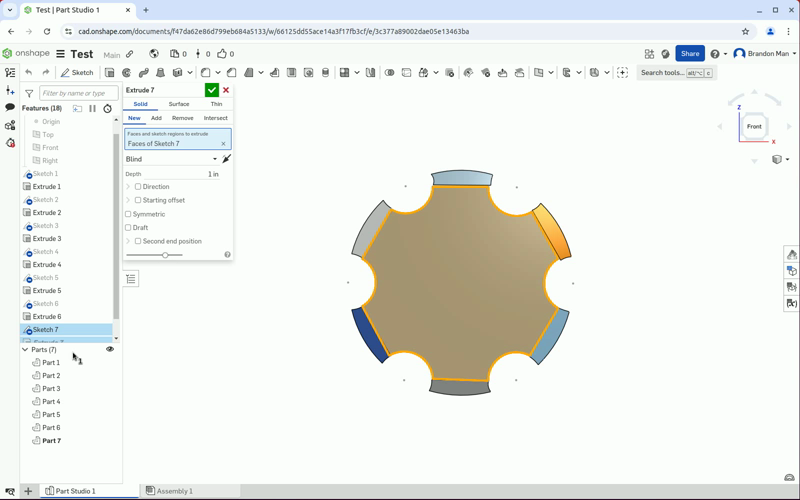
mouse_move(143, 106)
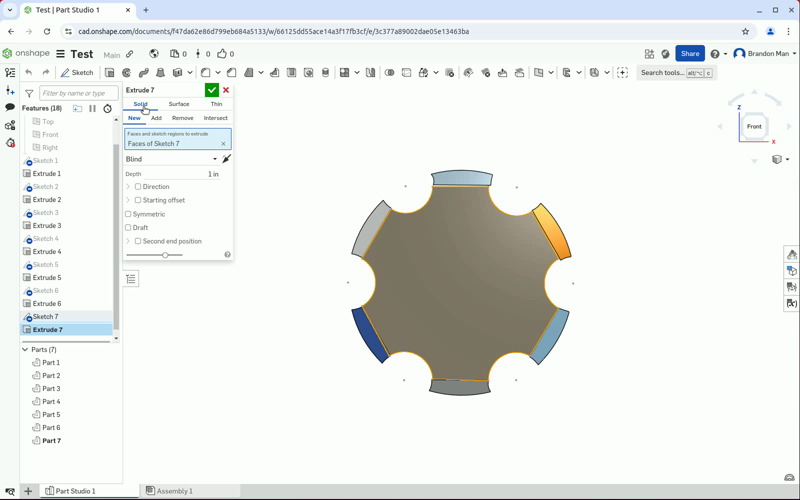
click(143, 106)
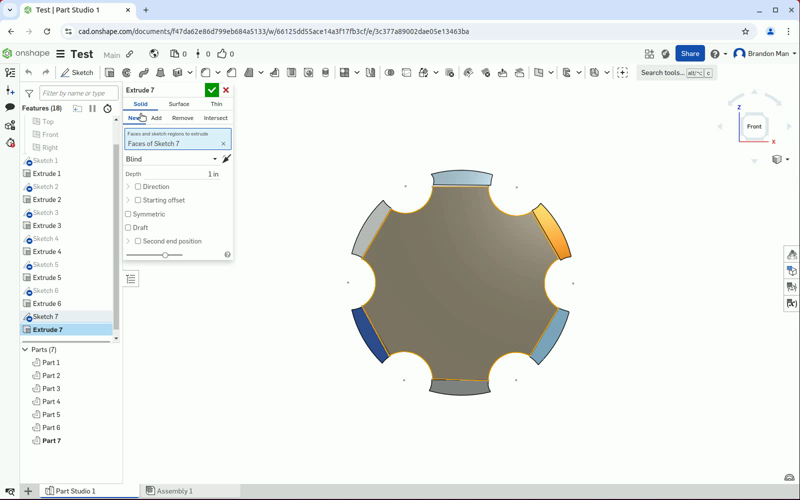
mouse_move(137, 120)
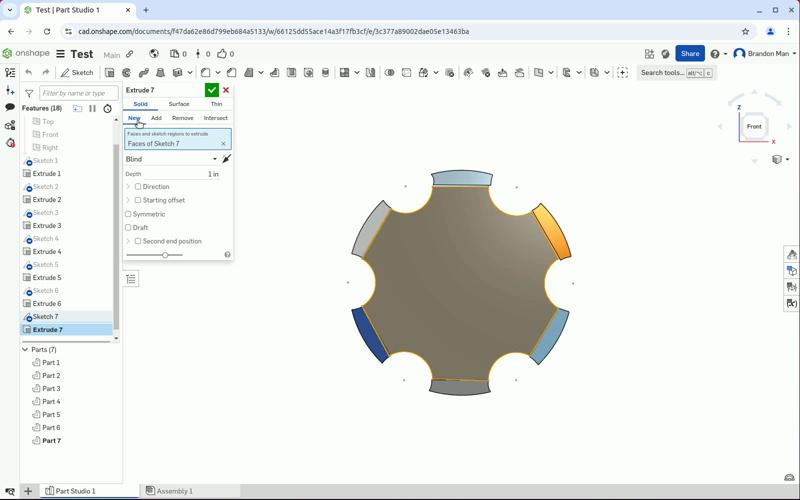
click(137, 120)
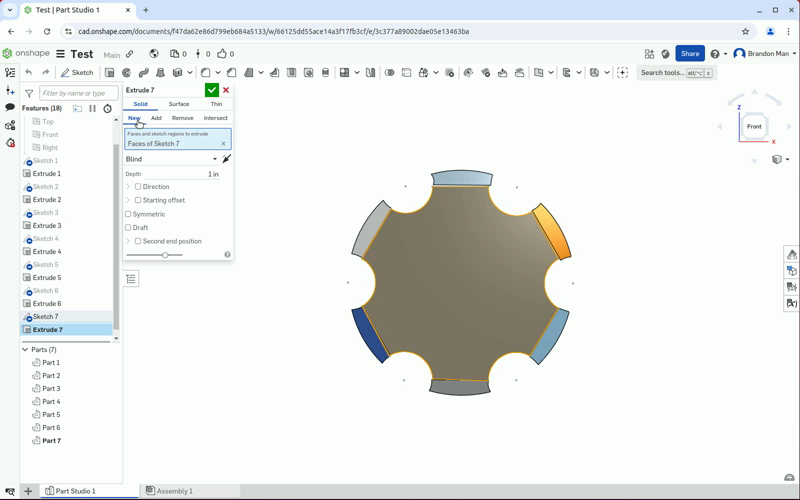
key(tab, 4)
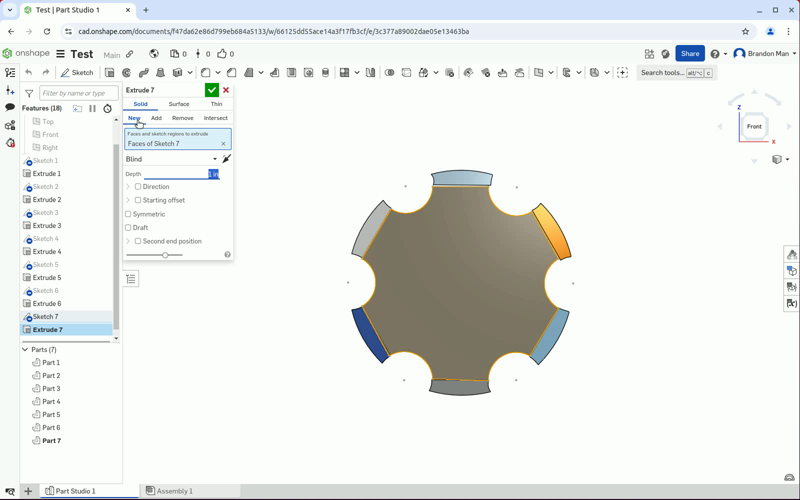
text(28.886)
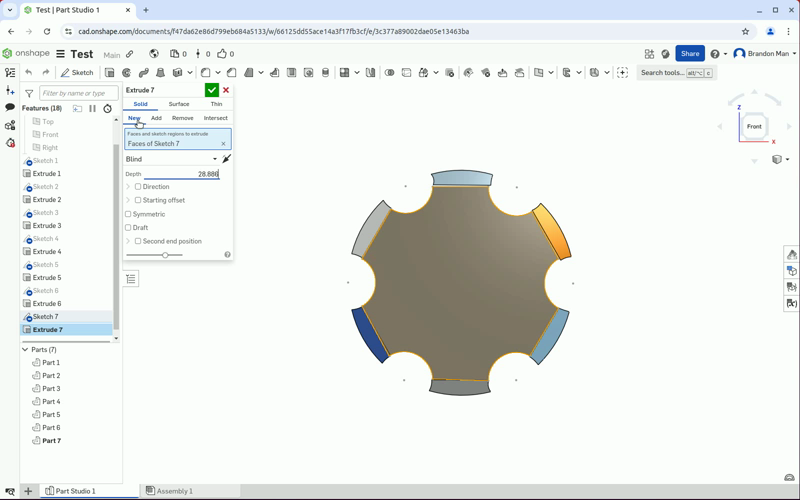
key(tab, 3)
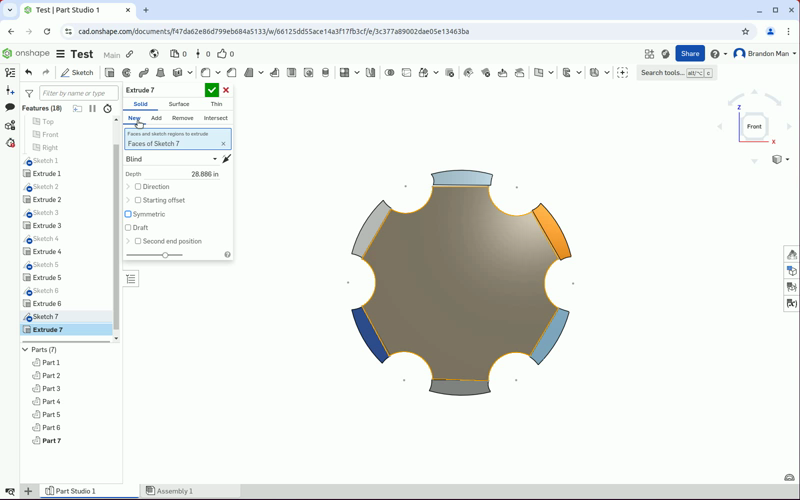
key(space)
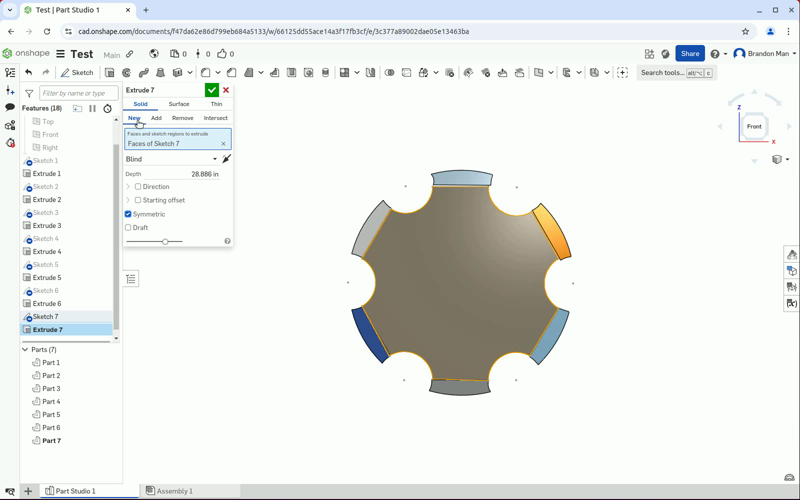
key(enter)
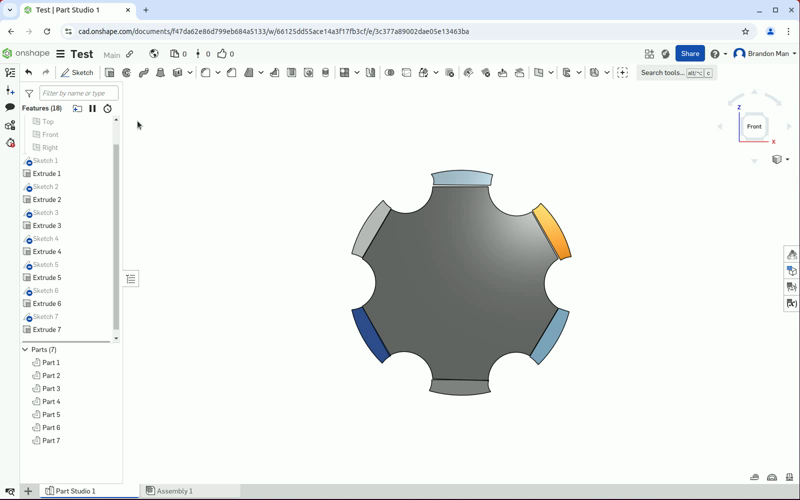
key(shift+h)
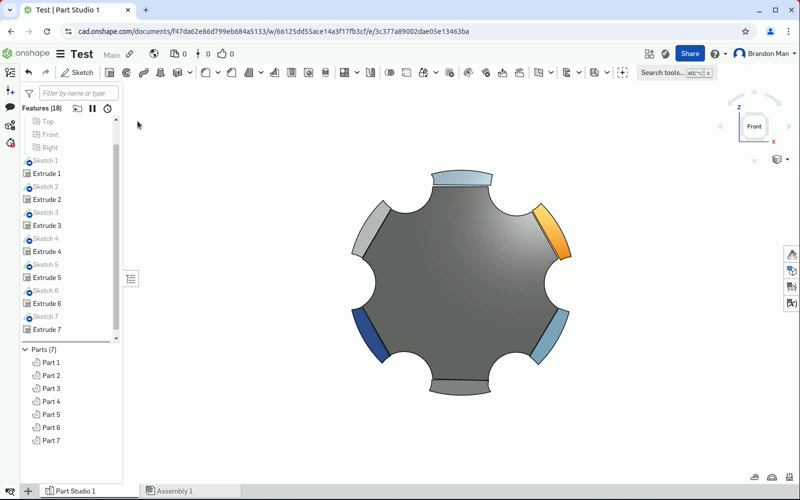
key(shift+h)
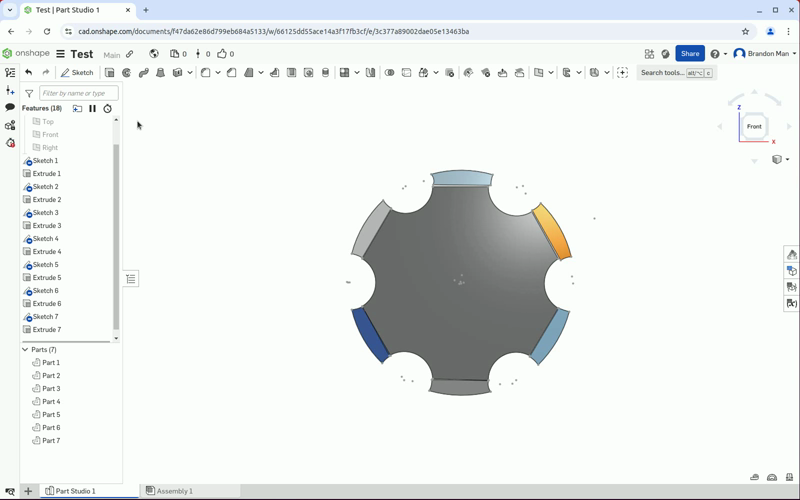
key(shift+7)
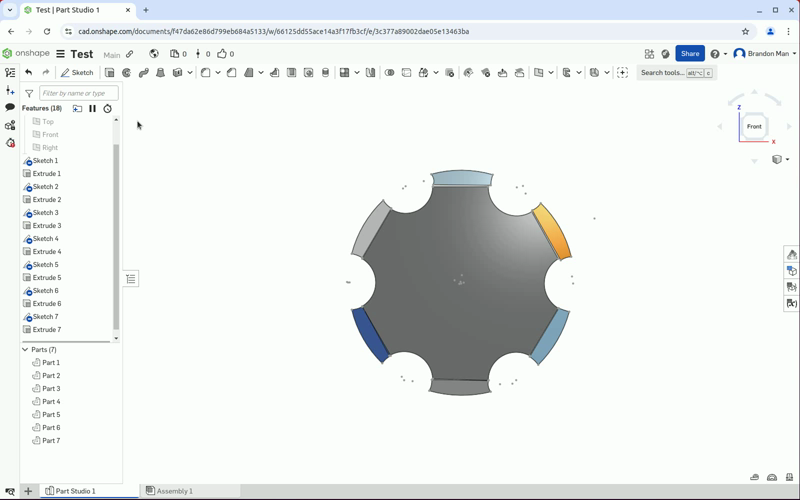
key(left, 2)
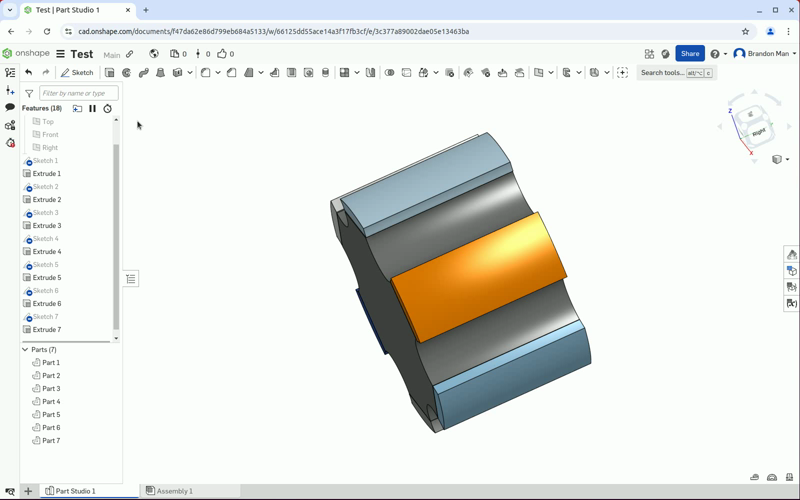
key(down, 2)
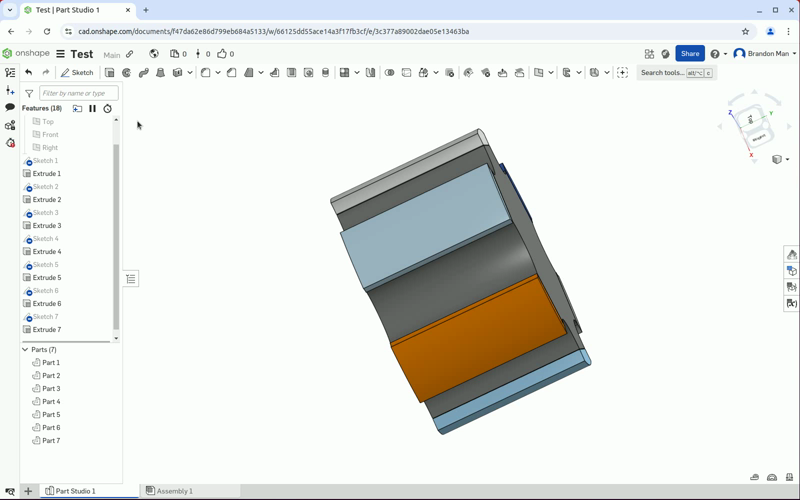
key(up, 2)
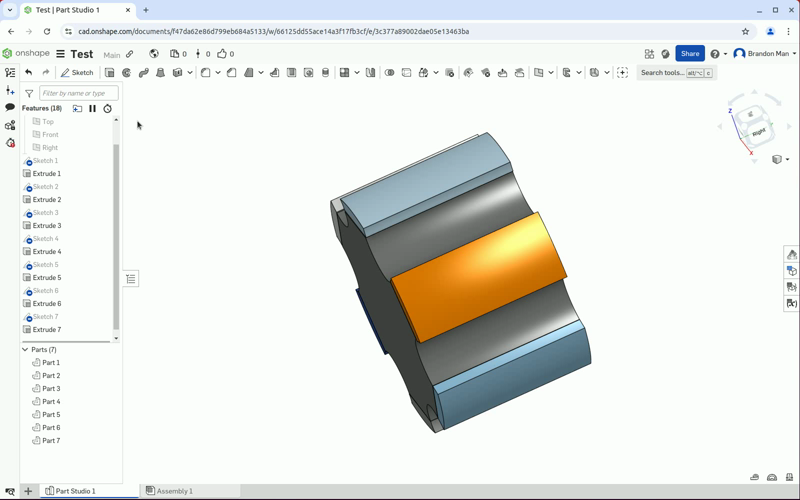
key(right, 2)
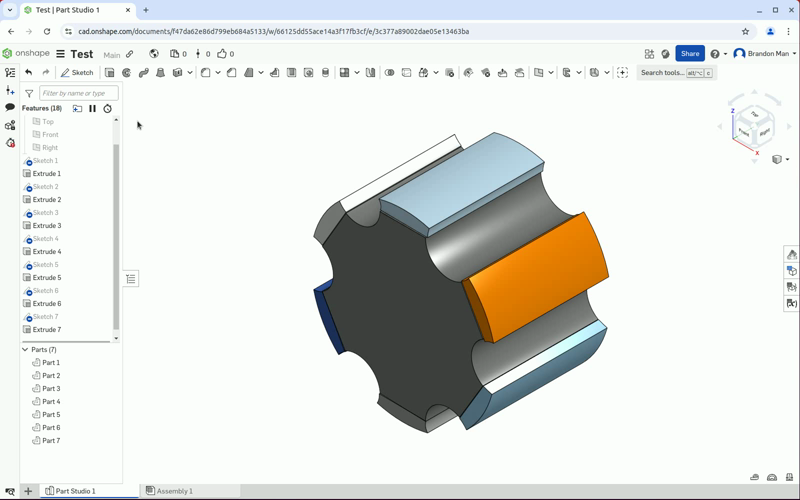
mouse_move(69, 163)
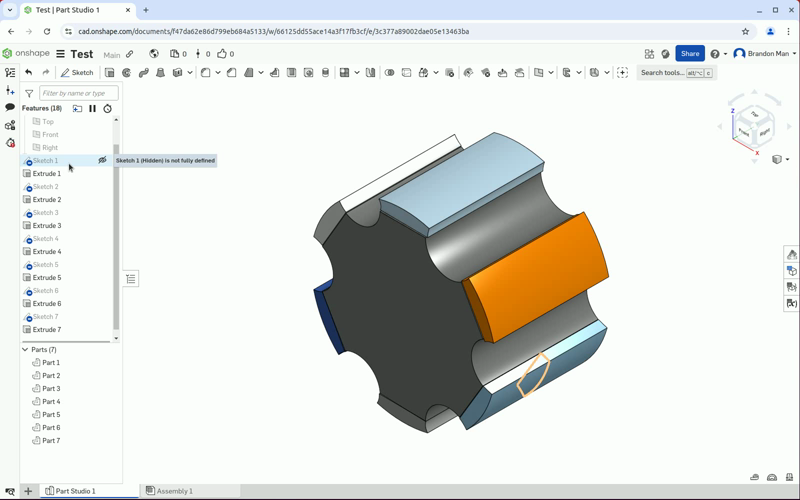
click(69, 163)